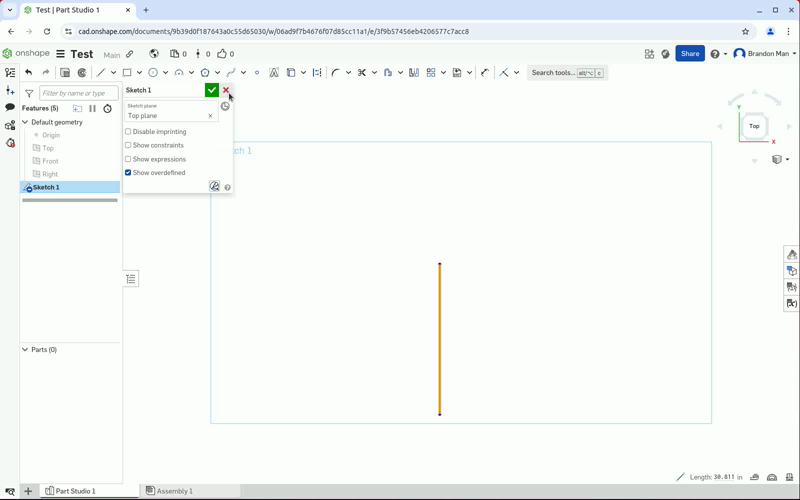
key(shift+h)
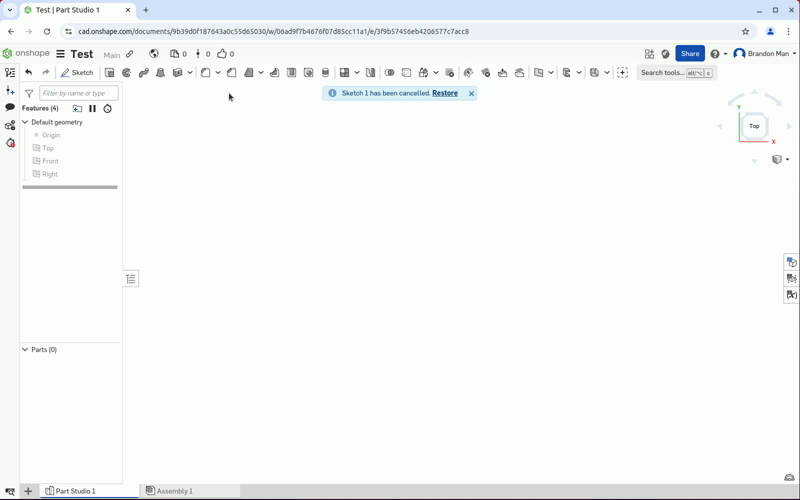
mouse_move(73, 352)
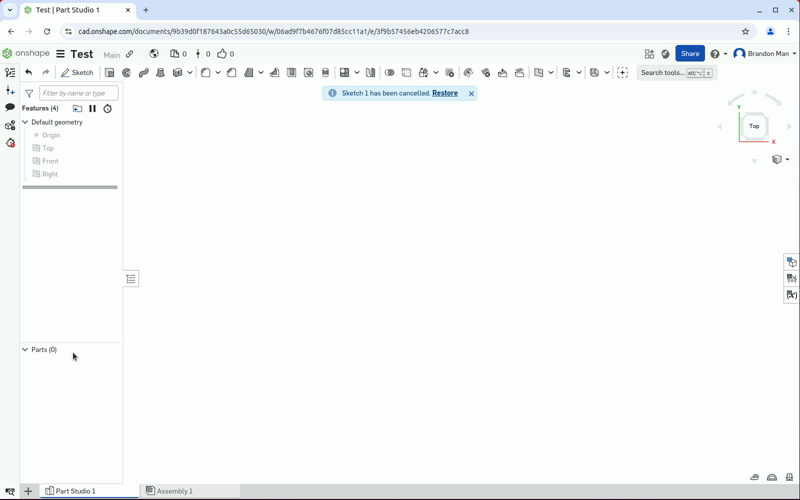
key(y)
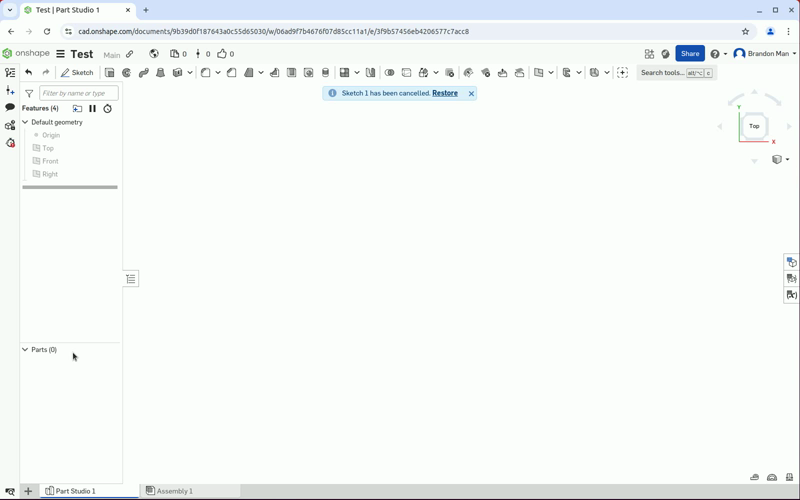
key(shift+p)
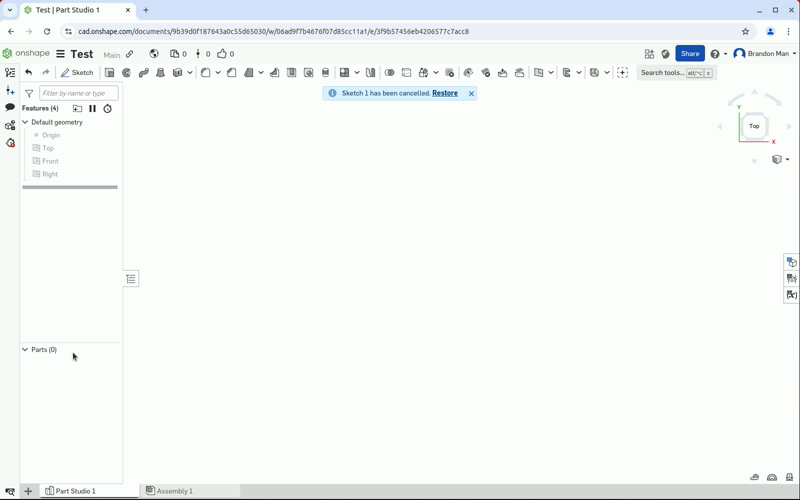
key(space)
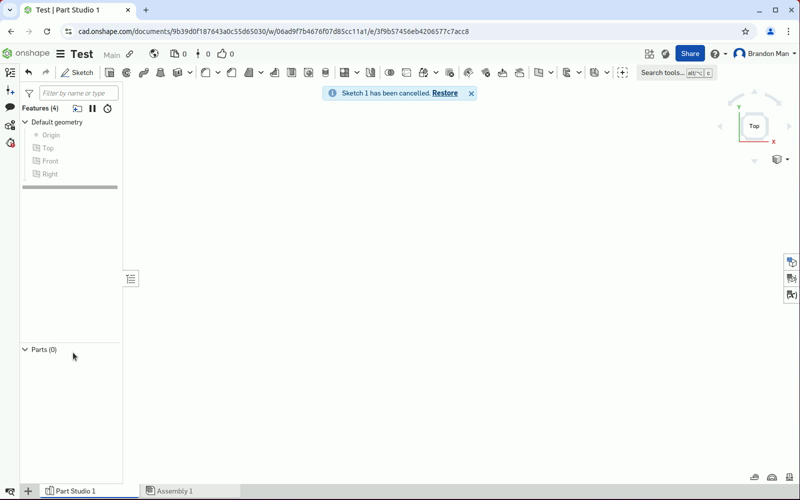
key_down(shift)
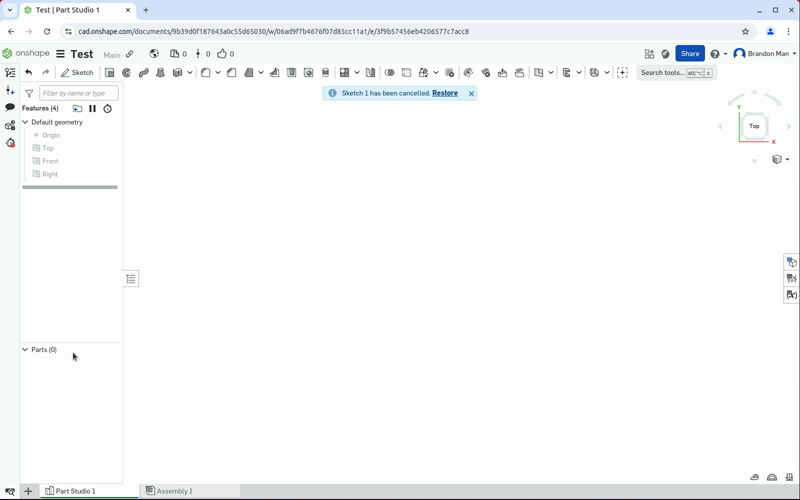
key(up)
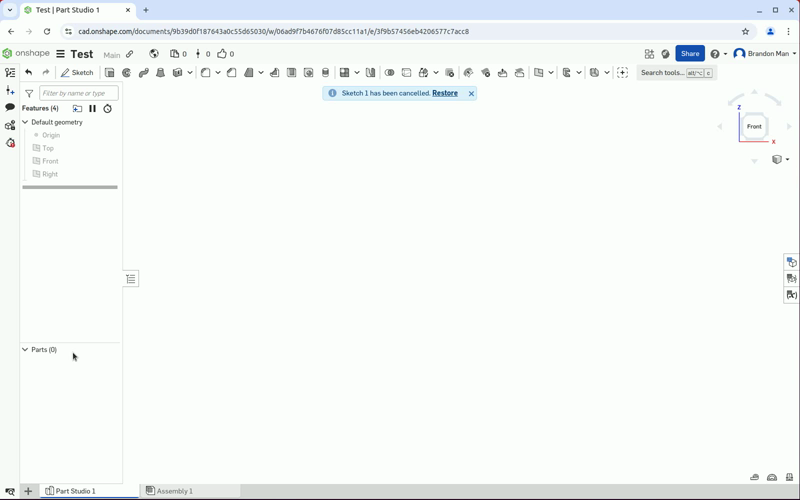
key_up(shift)
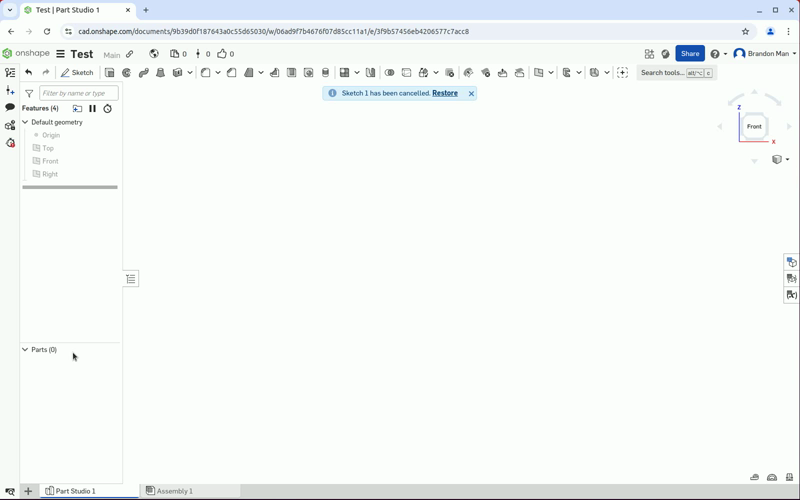
mouse_move(73, 352)
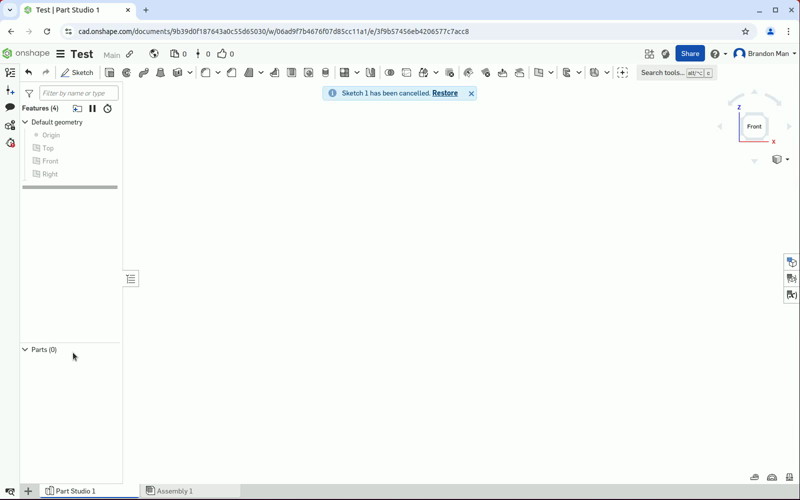
key(shift+y)
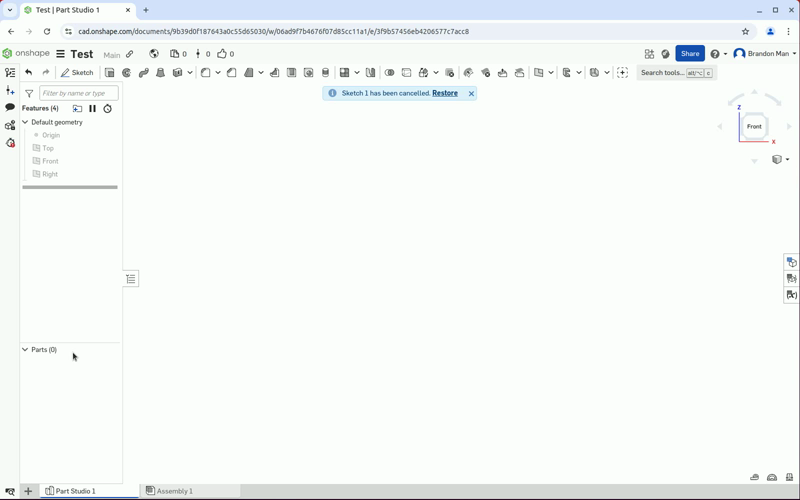
key(shift+s)
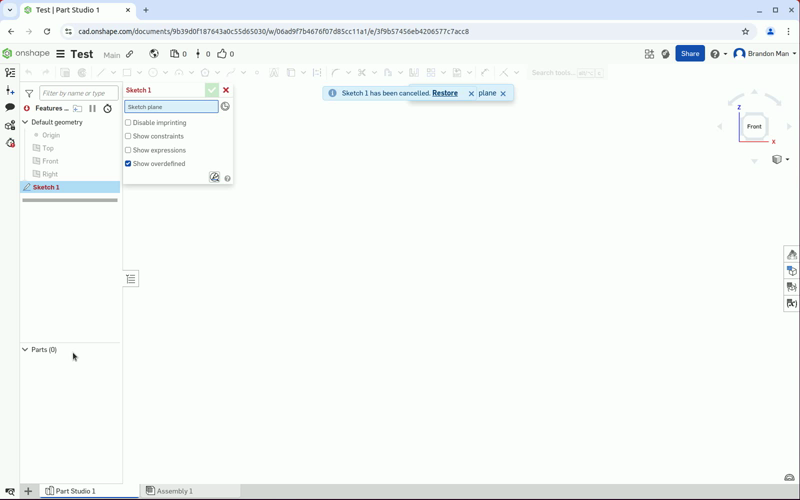
mouse_move(73, 163)
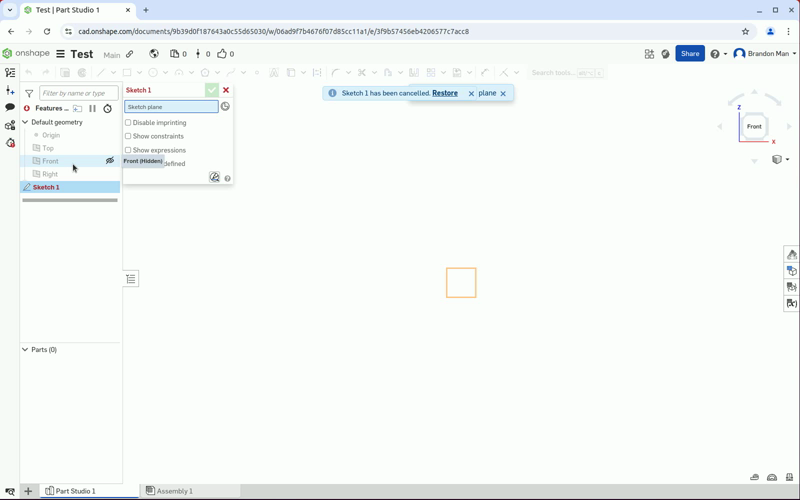
click(73, 163)
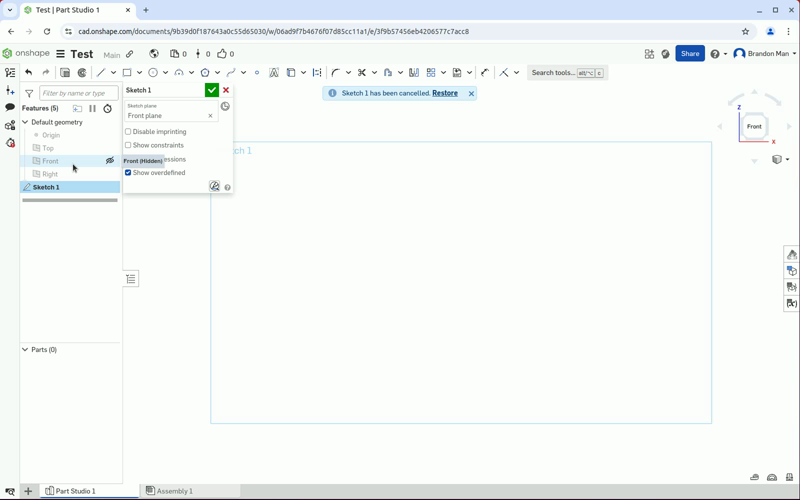
mouse_move(73, 352)
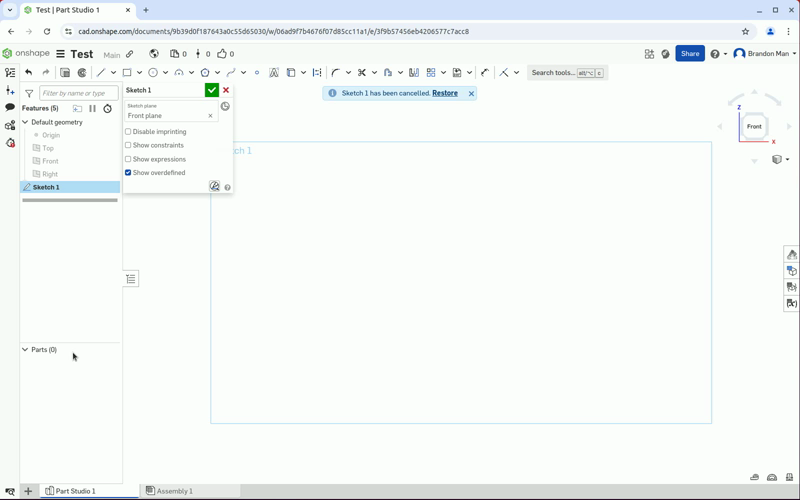
key(y)
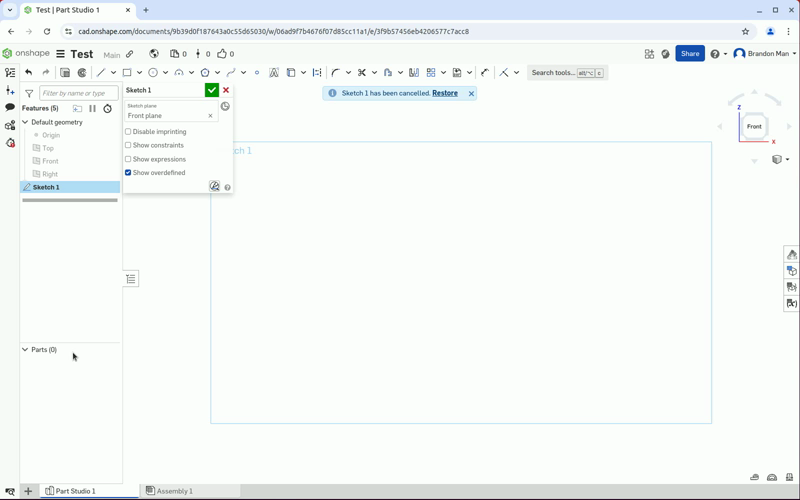
key(l)
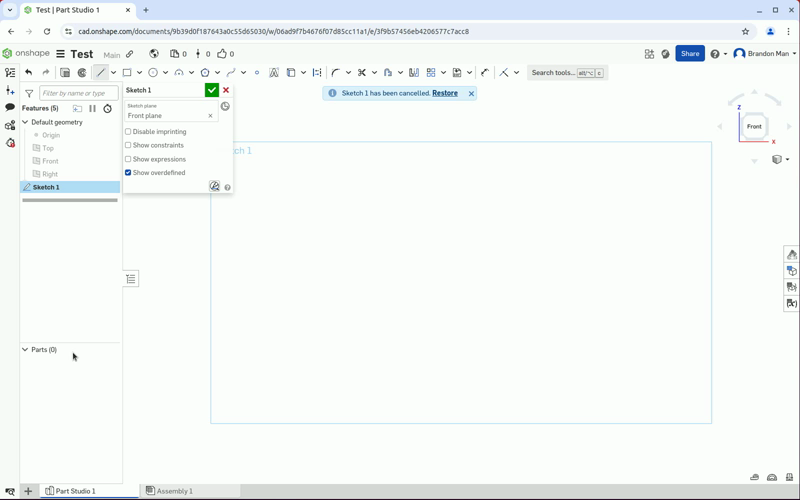
key_down(shift)
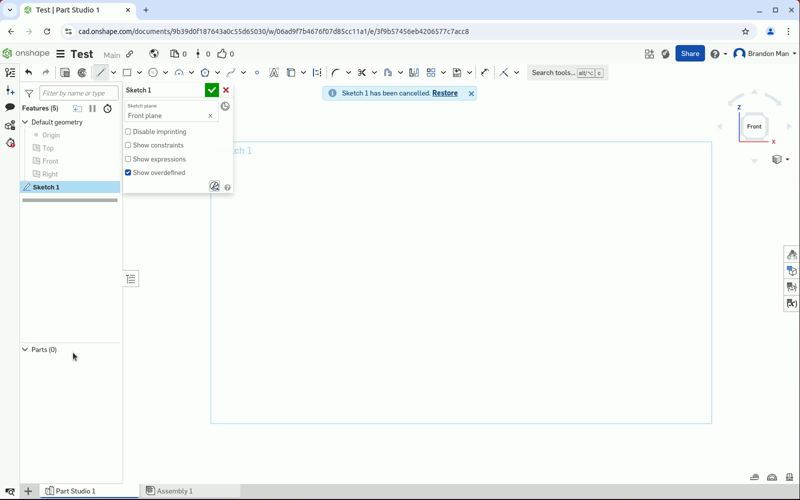
mouse_move(399, 322)
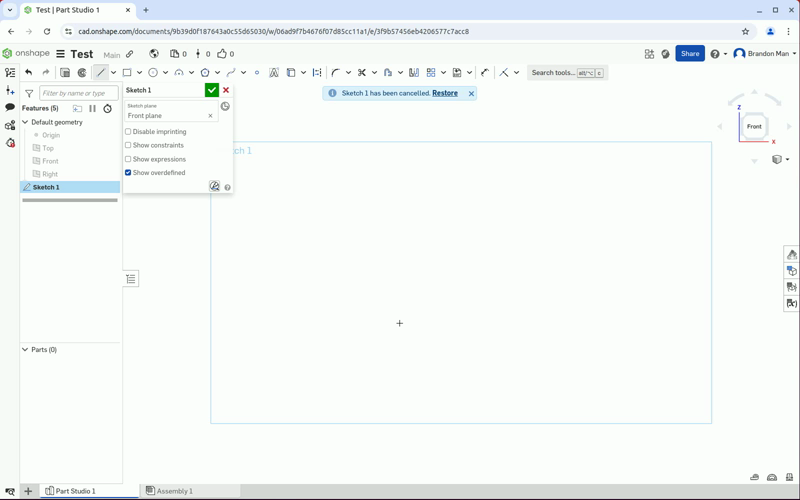
click(399, 322)
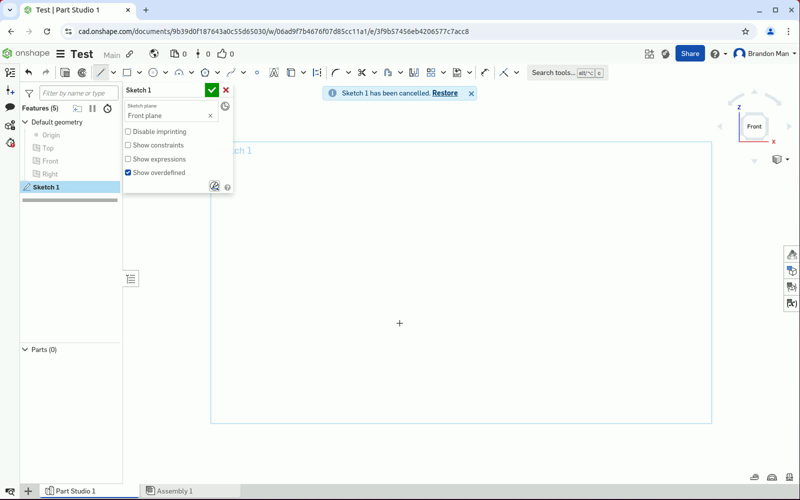
key_up(shift)
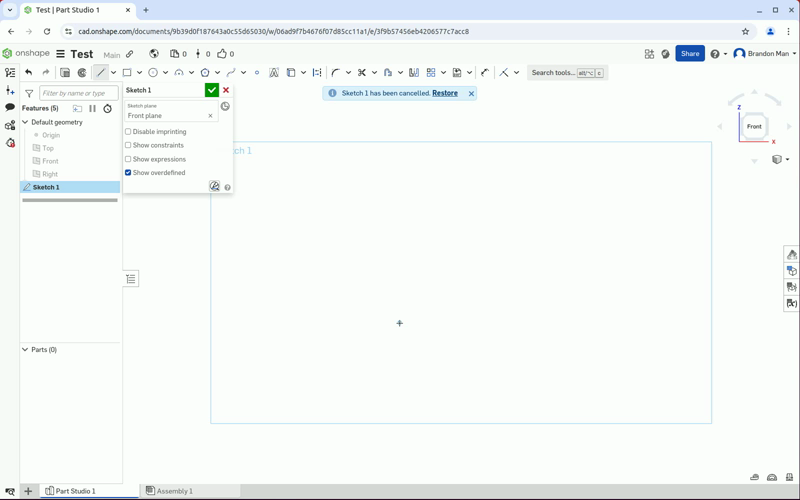
key_down(shift)
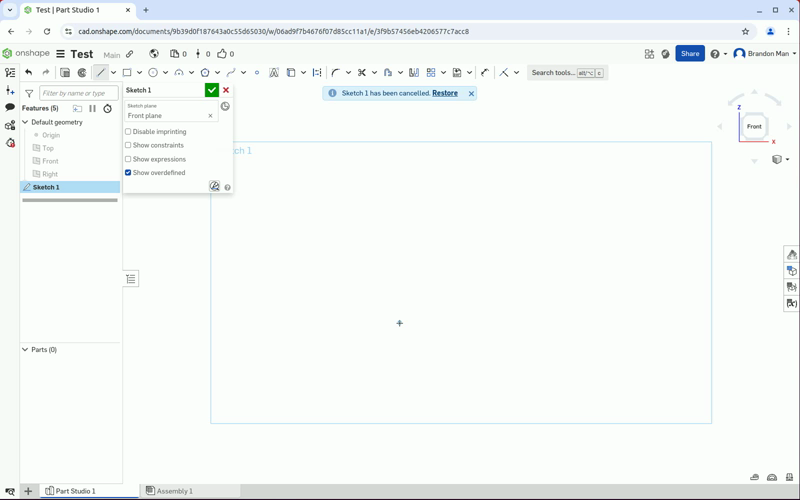
mouse_move(429, 322)
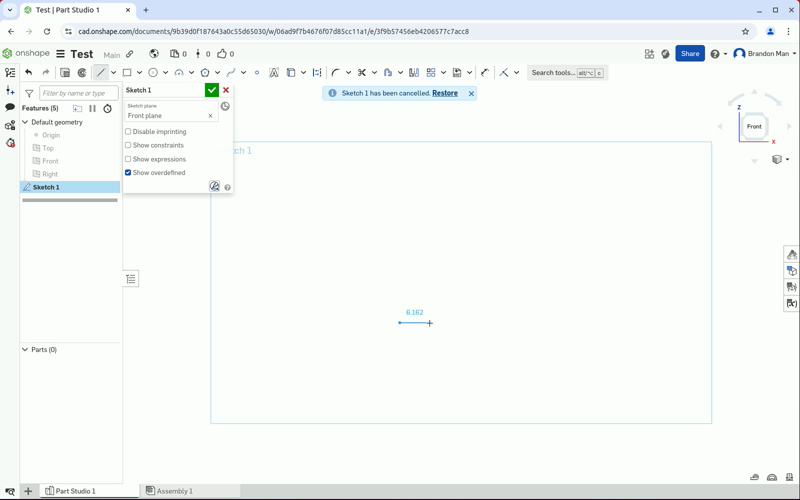
mouse_move(407, 322)
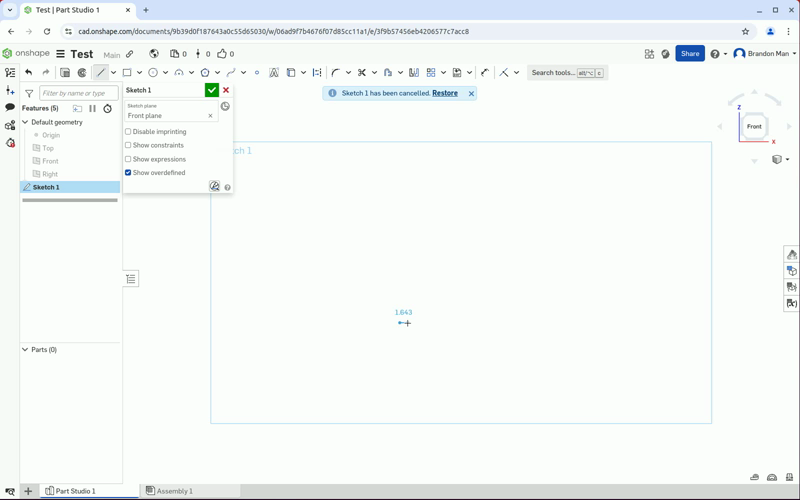
click(407, 322)
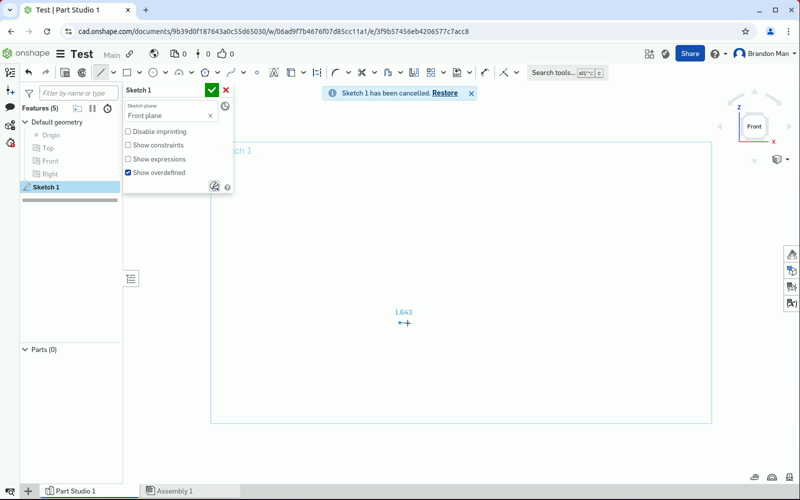
key_up(shift)
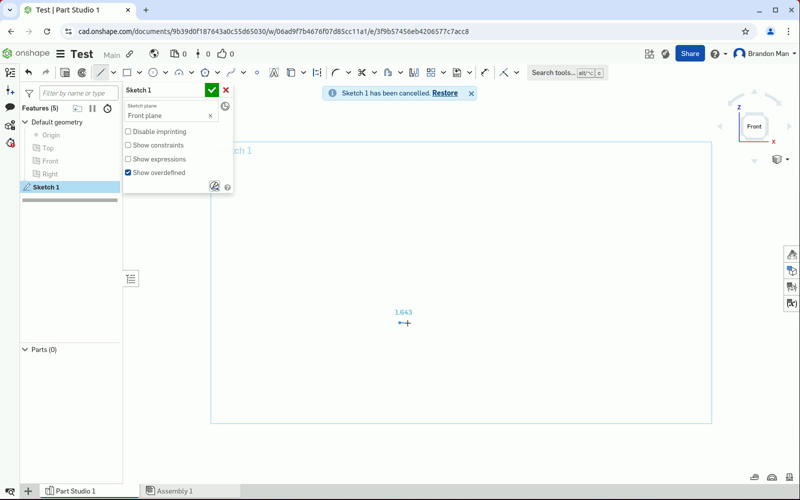
key_down(shift)
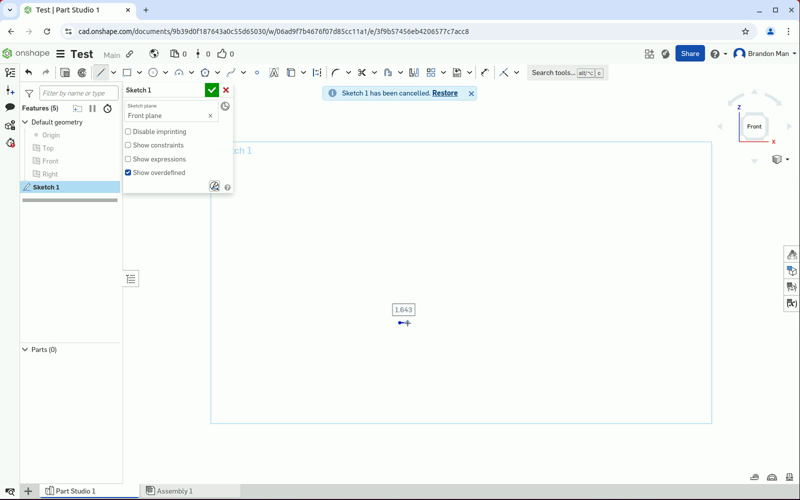
mouse_move(407, 247)
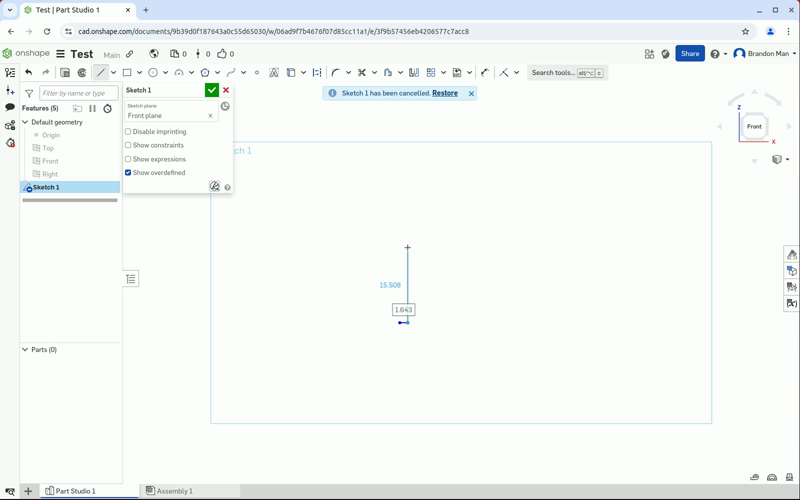
click(407, 247)
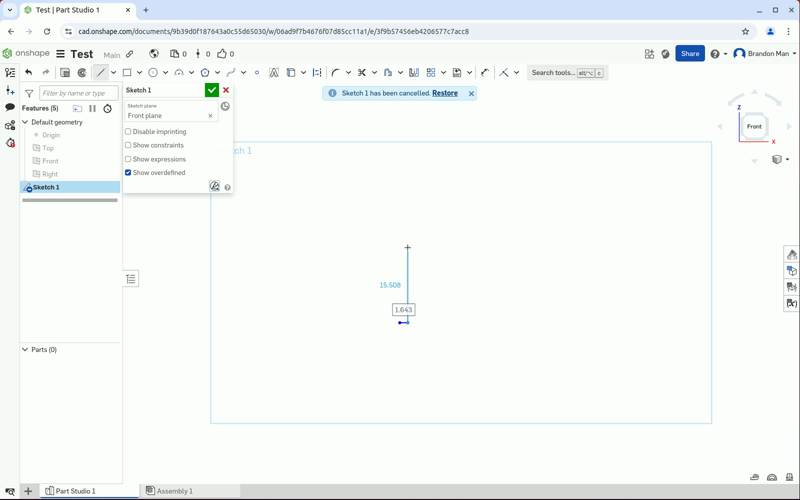
key_up(shift)
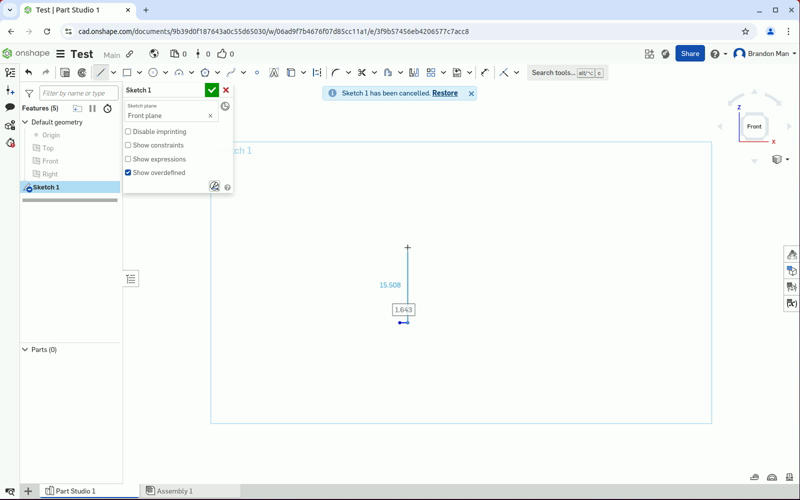
key_down(shift)
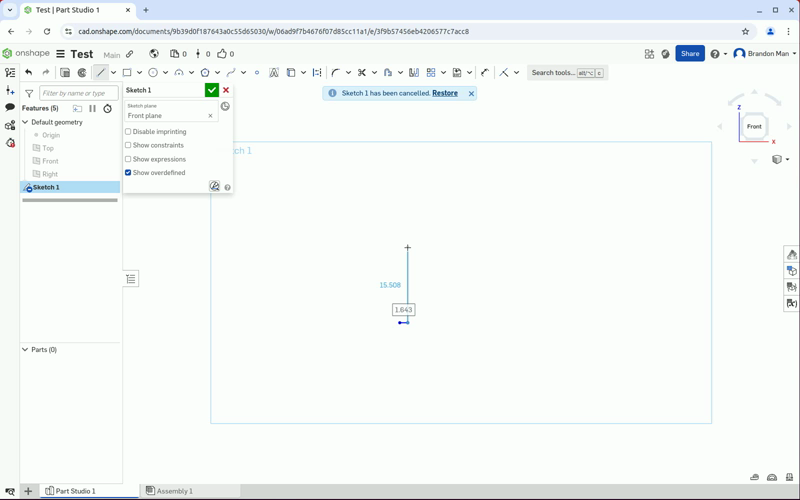
mouse_move(437, 247)
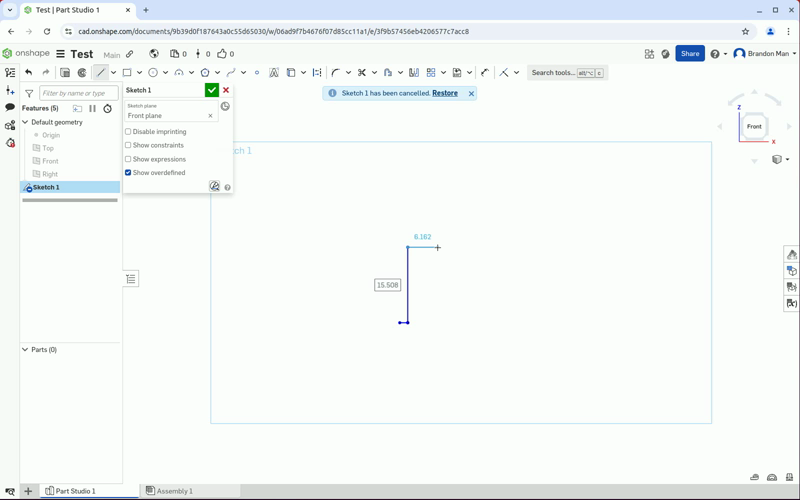
mouse_move(409, 247)
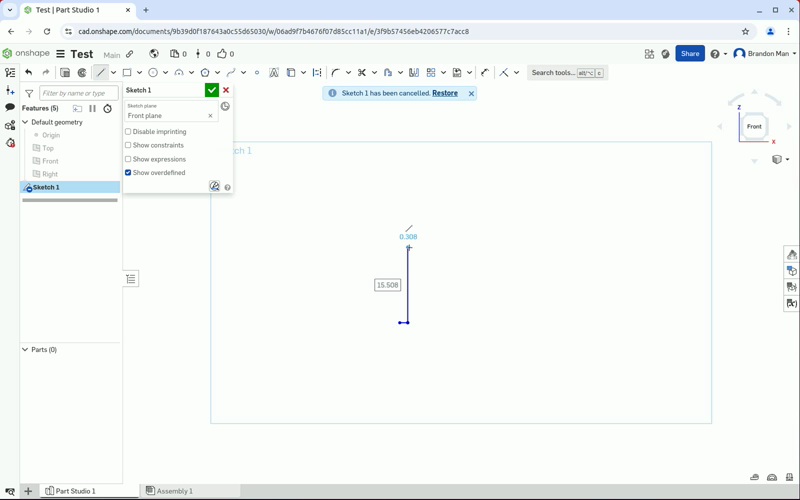
scroll(6)
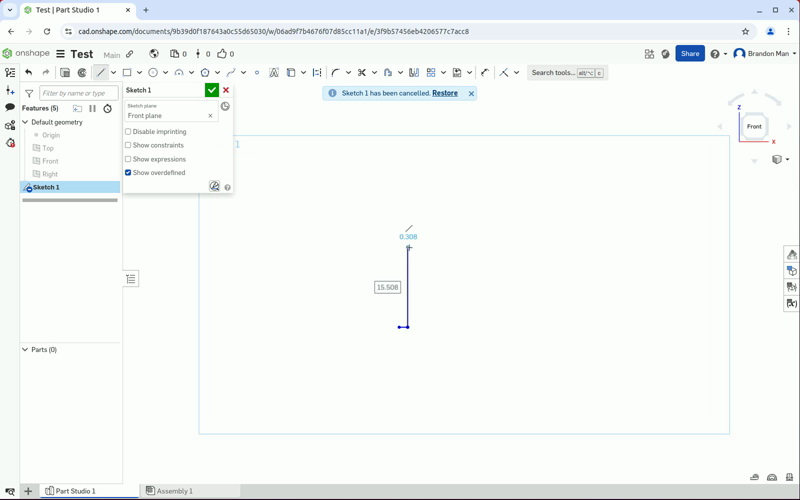
scroll(6)
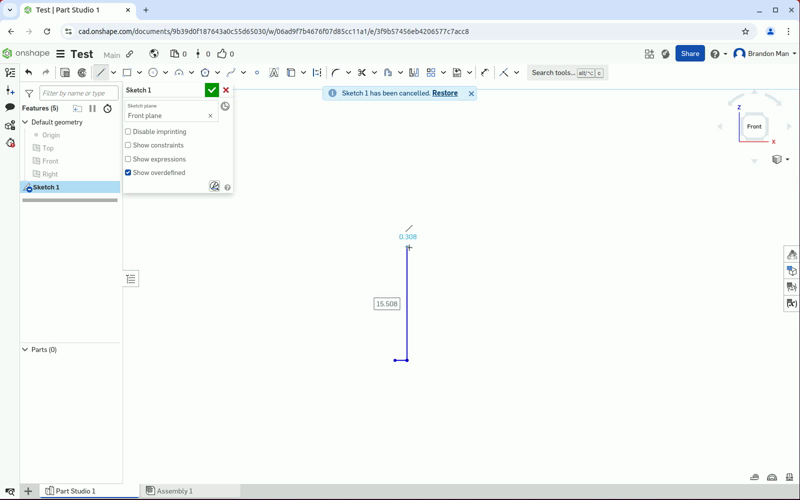
scroll(6)
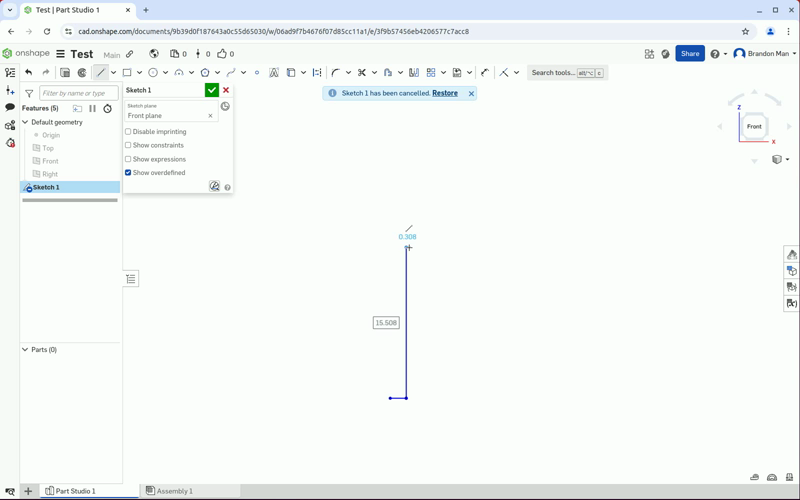
scroll(6)
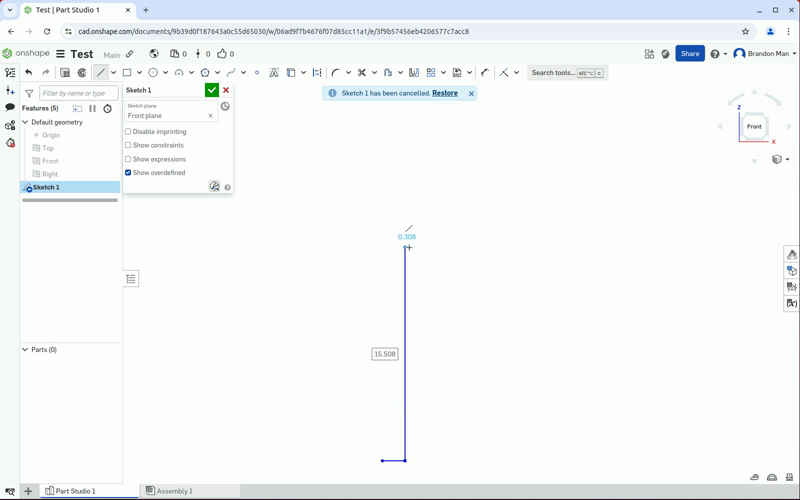
scroll(6)
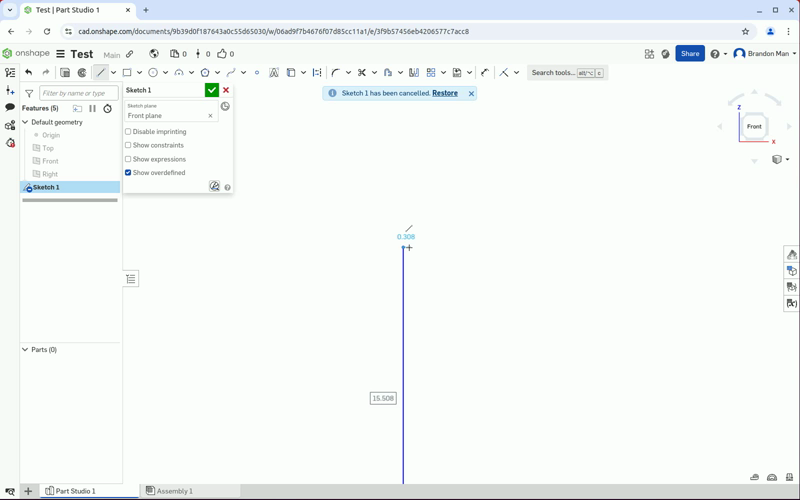
scroll(6)
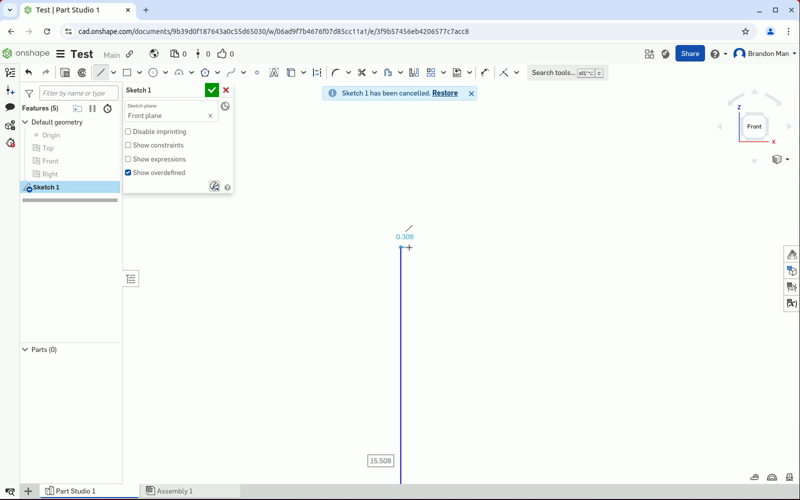
scroll(6)
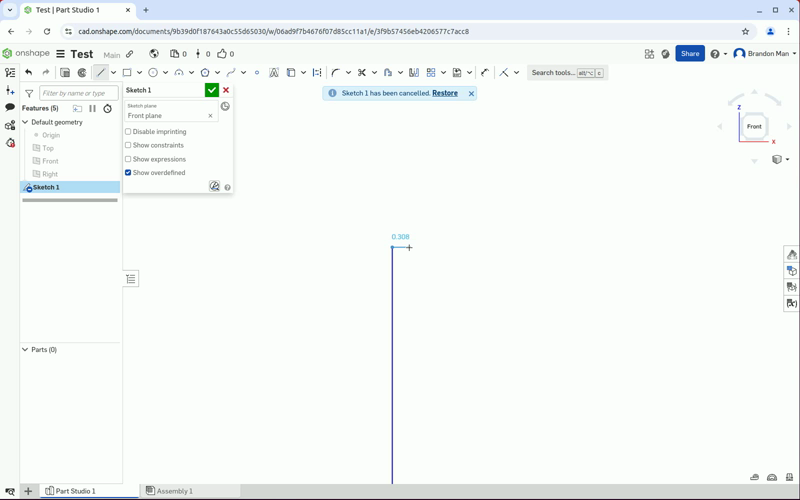
click(409, 247)
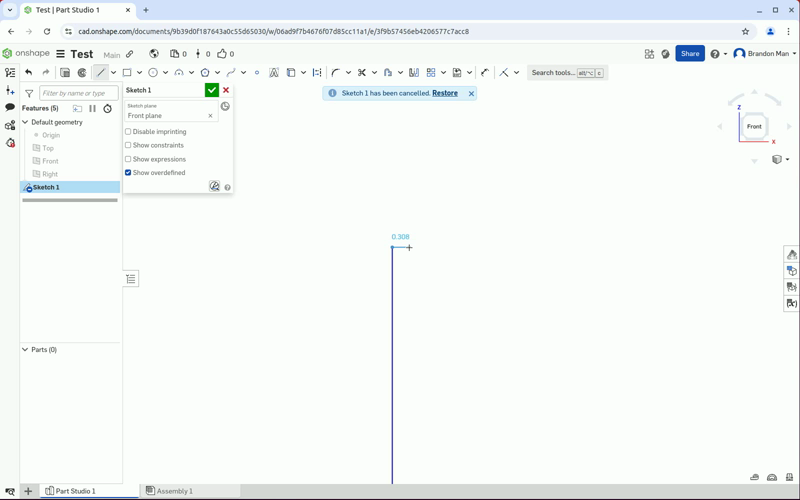
scroll(-6)
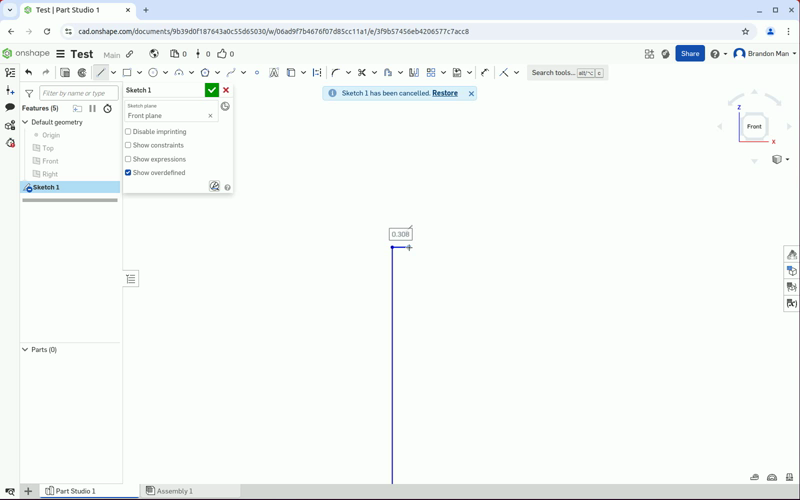
scroll(-6)
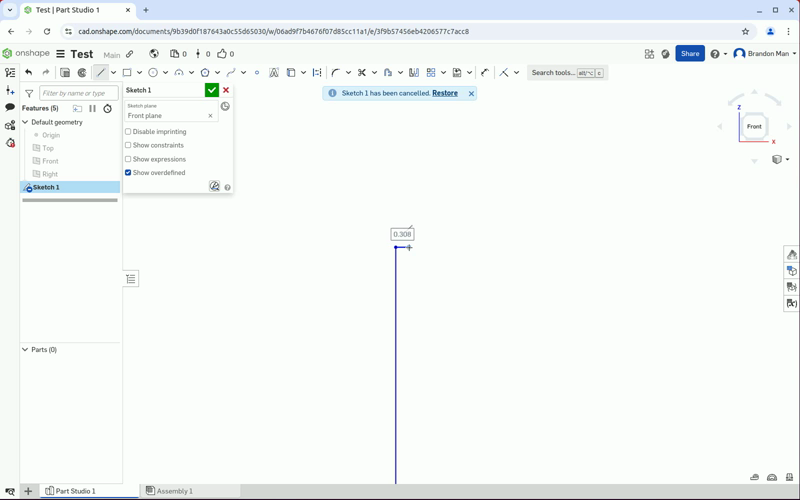
scroll(-6)
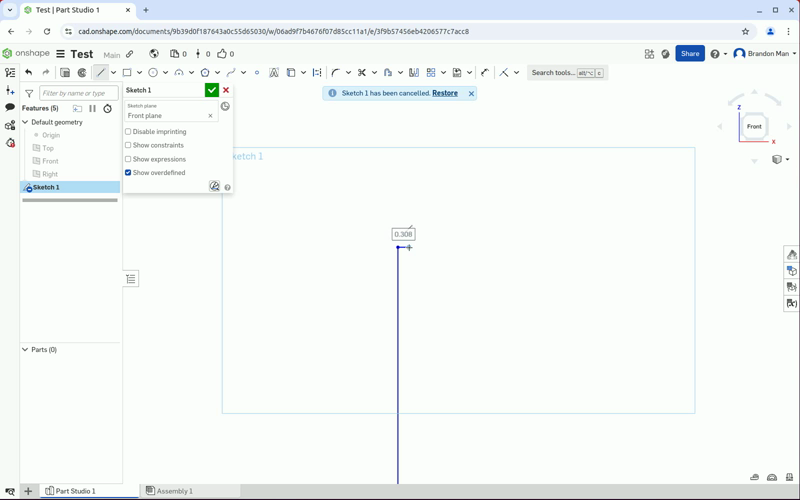
scroll(-6)
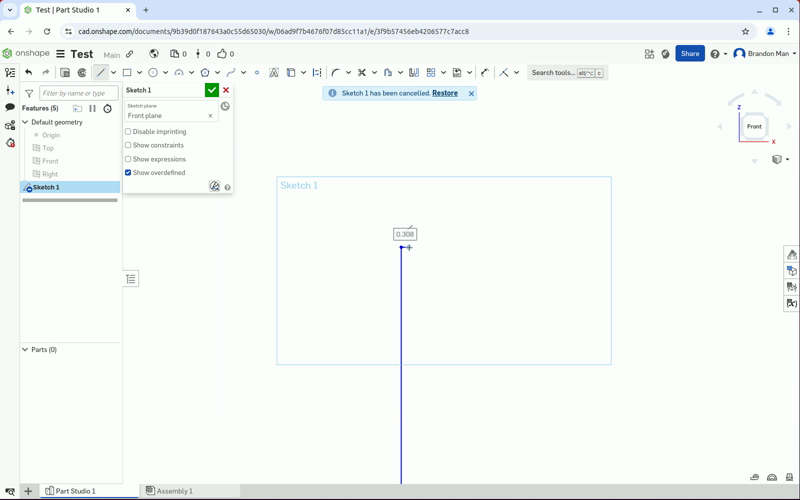
scroll(-6)
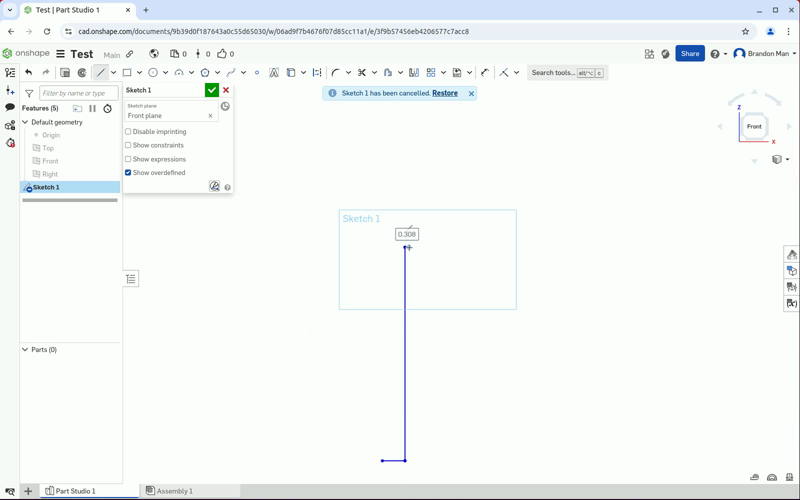
scroll(-6)
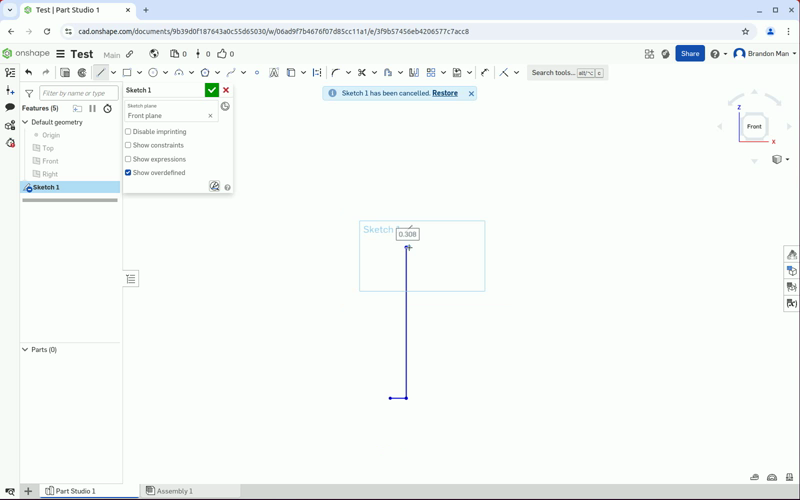
scroll(-6)
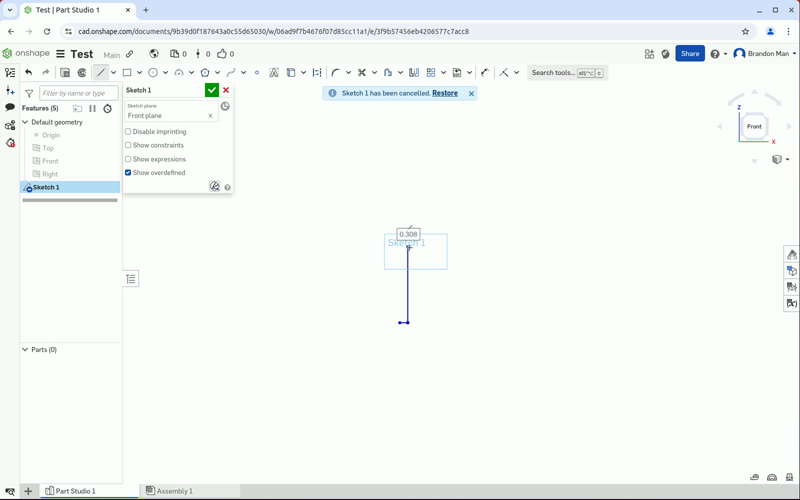
key_up(shift)
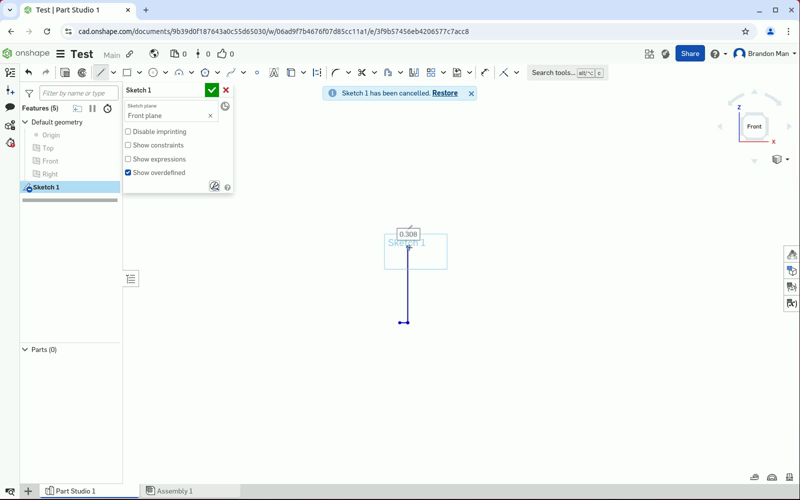
key_down(shift)
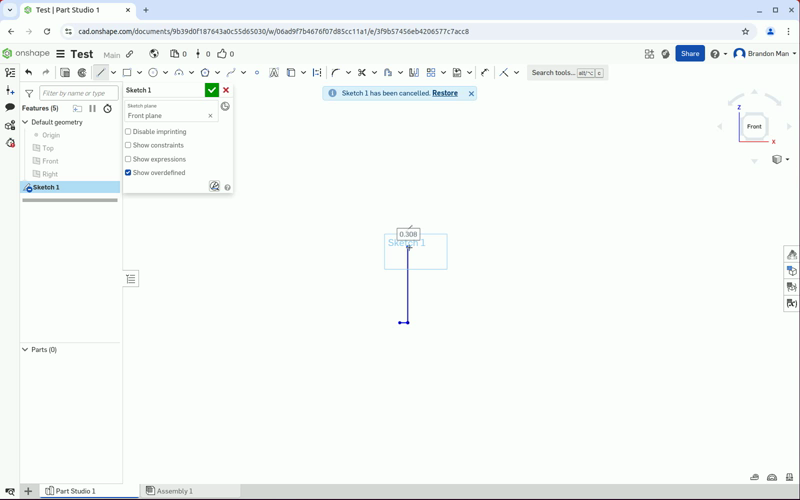
mouse_move(409, 322)
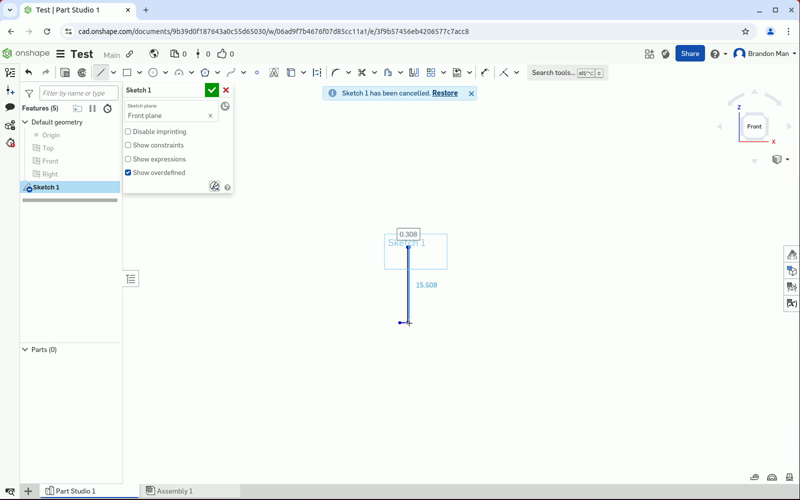
scroll(6)
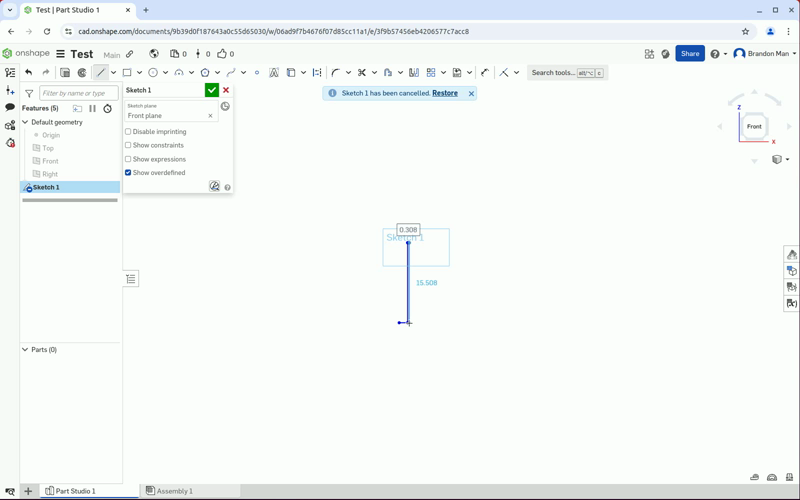
scroll(6)
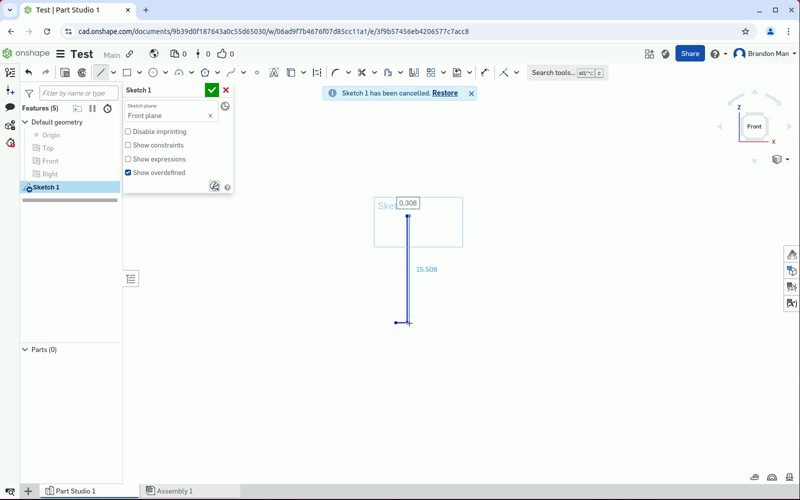
scroll(6)
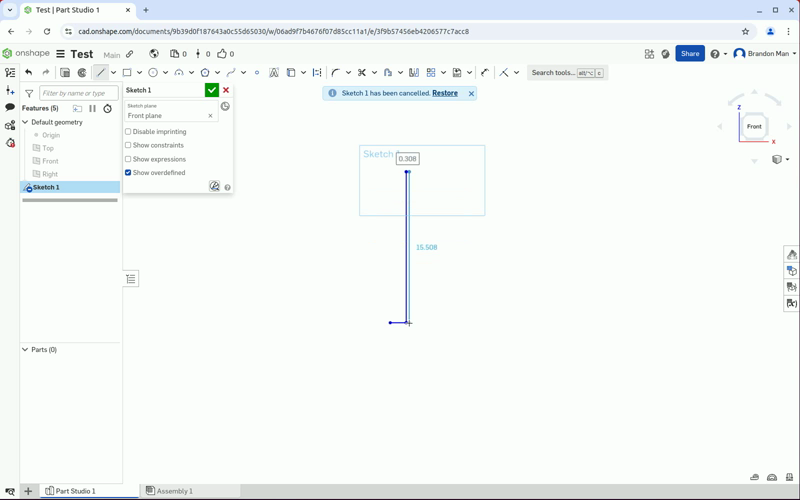
scroll(6)
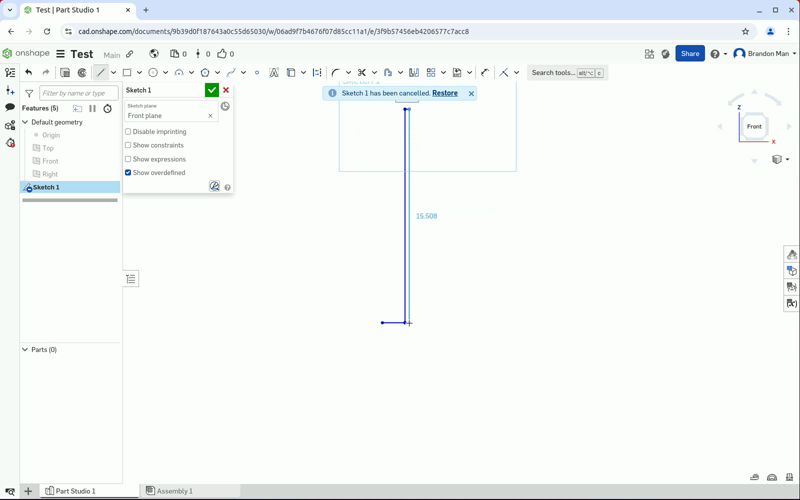
scroll(6)
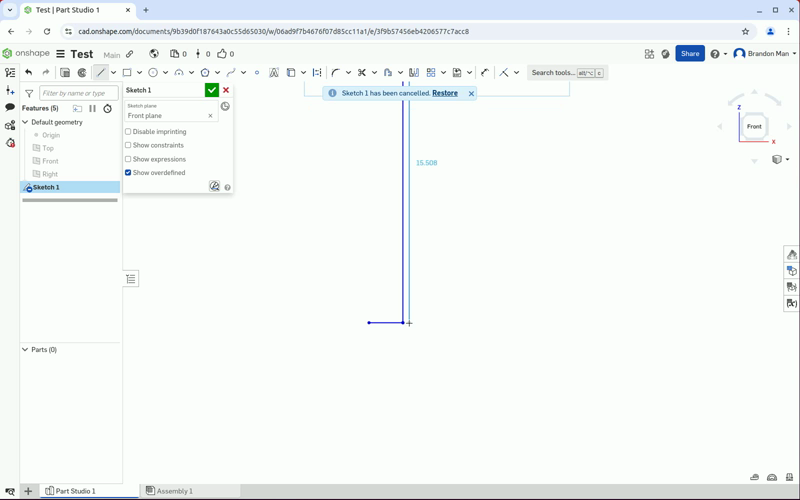
scroll(6)
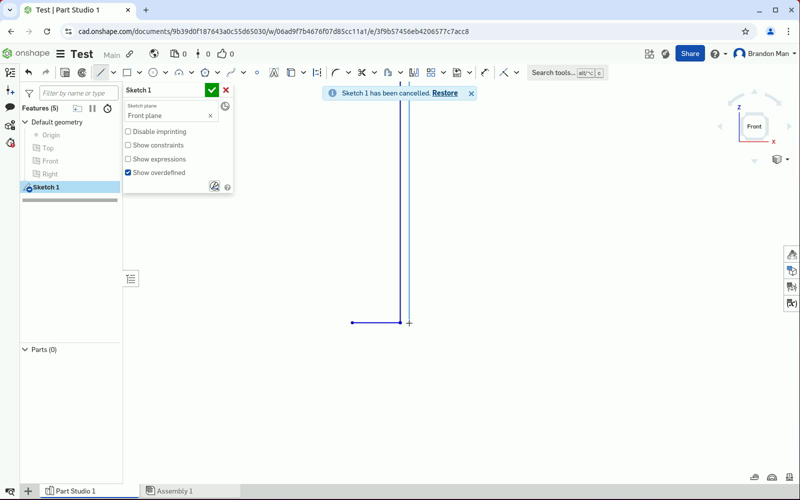
scroll(6)
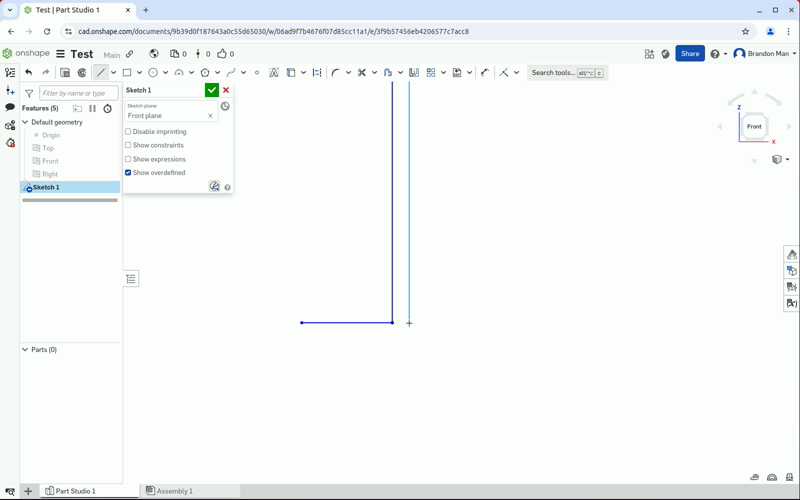
click(409, 322)
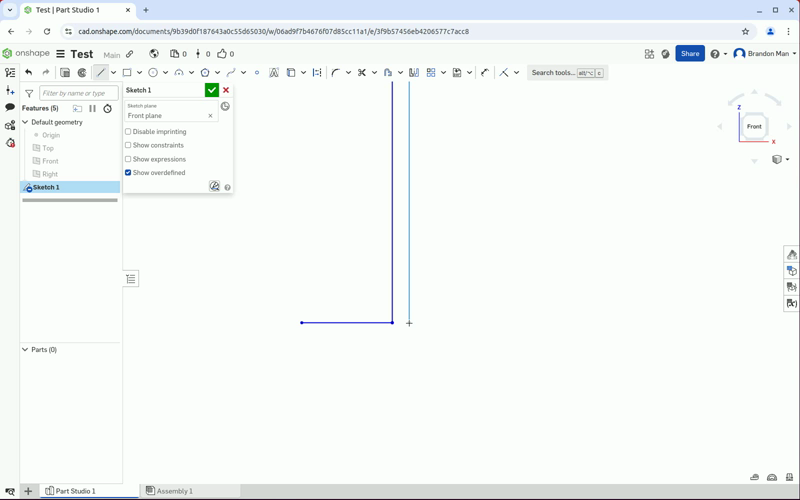
scroll(-6)
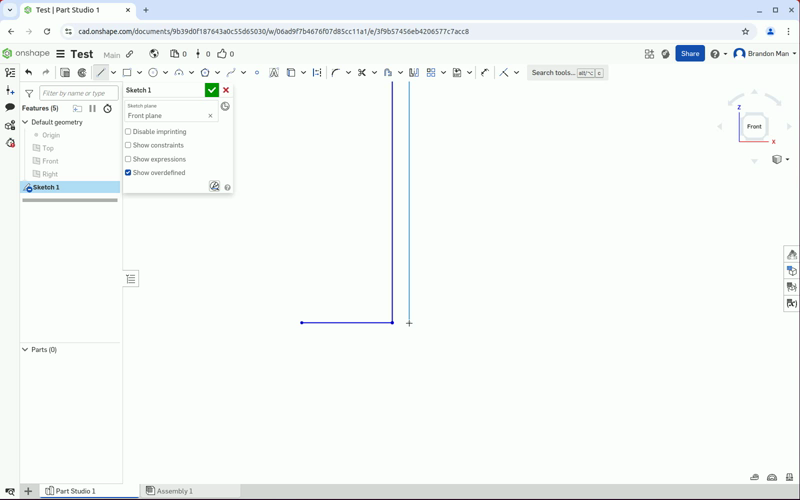
scroll(-6)
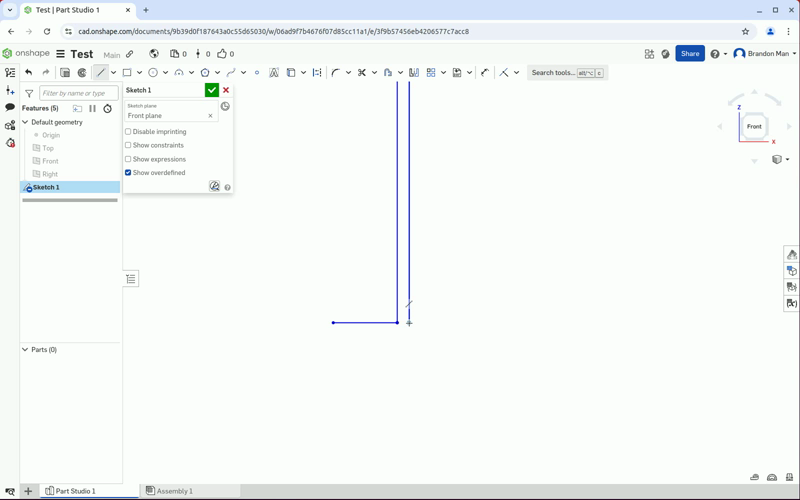
scroll(-6)
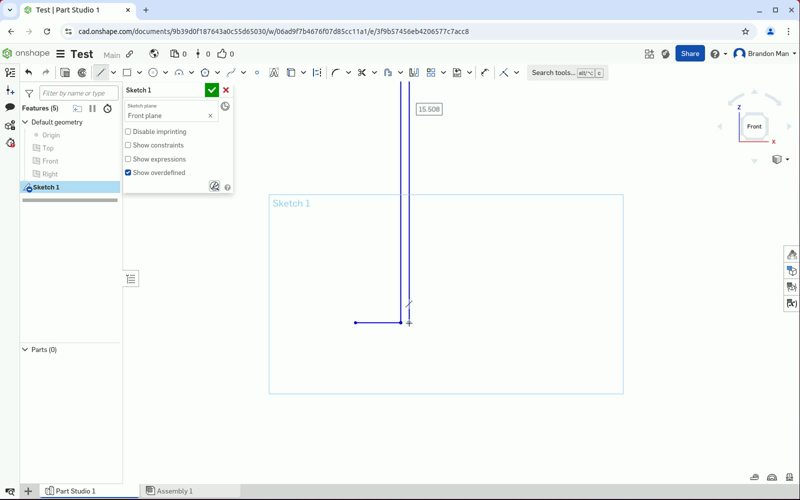
scroll(-6)
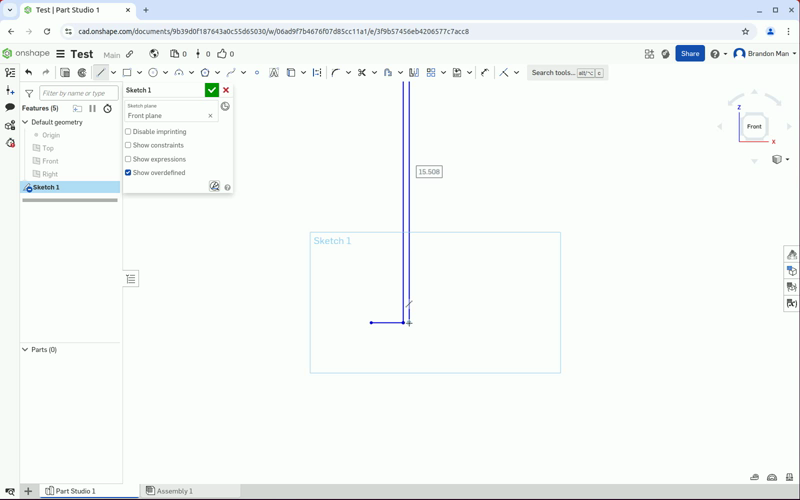
scroll(-6)
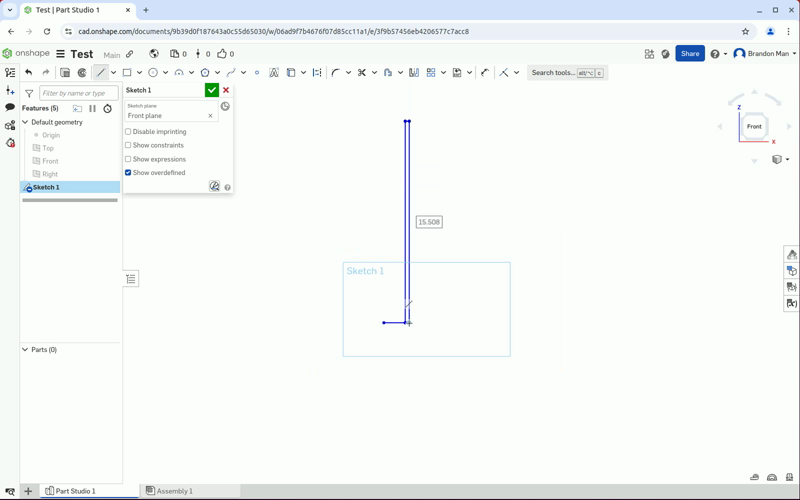
scroll(-6)
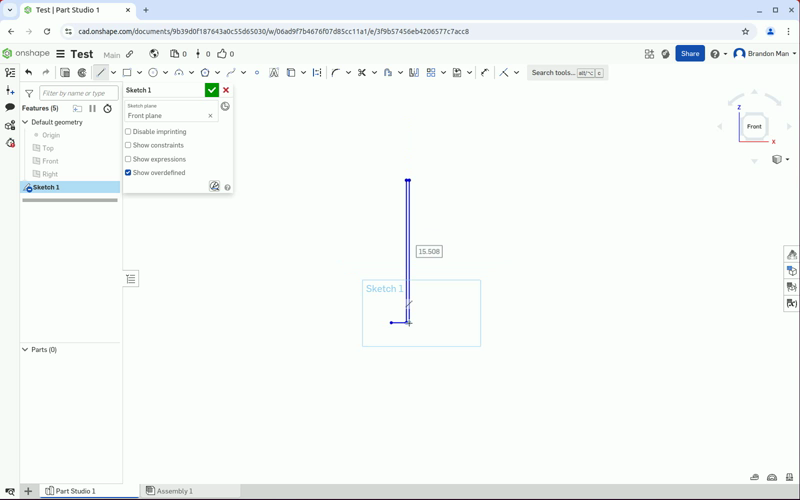
scroll(-6)
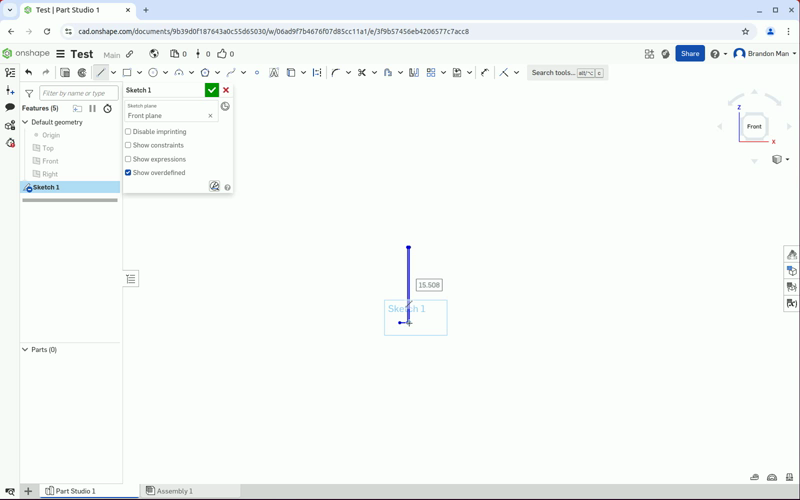
key_up(shift)
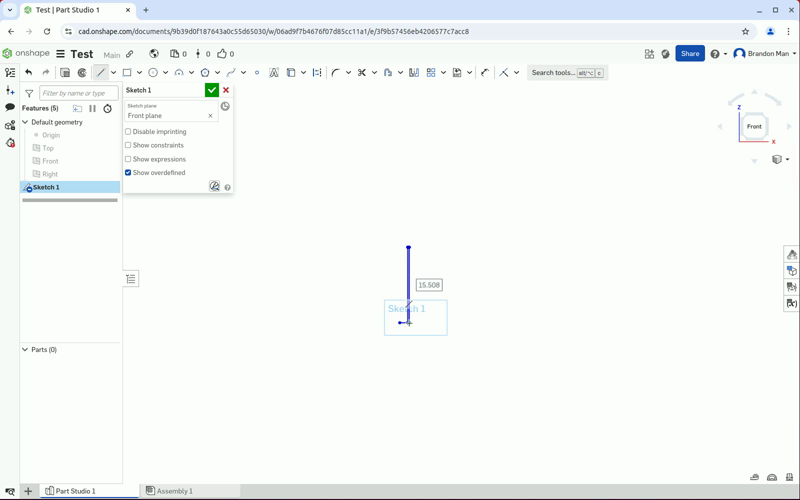
key_down(shift)
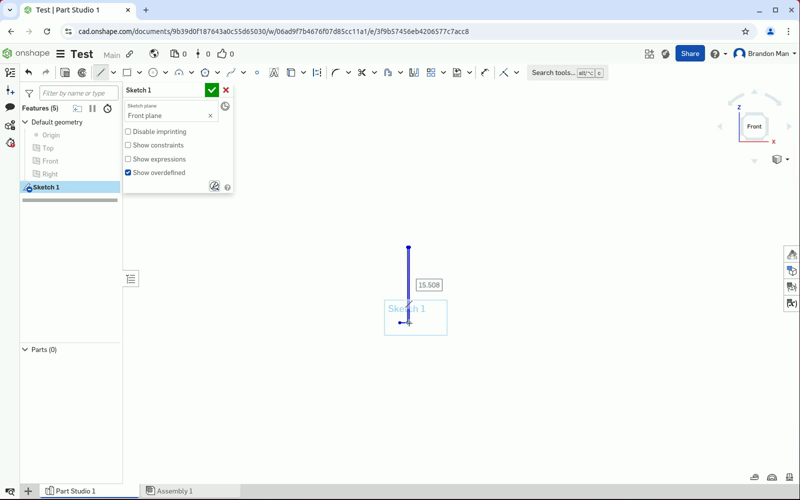
mouse_move(549, 322)
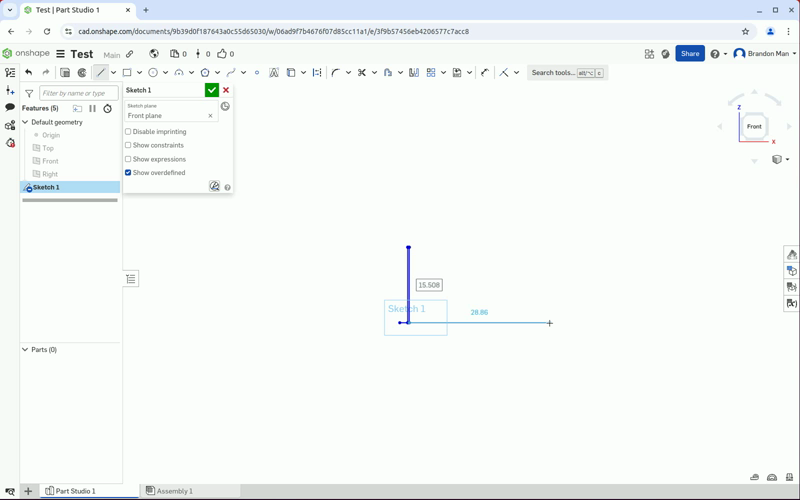
click(549, 322)
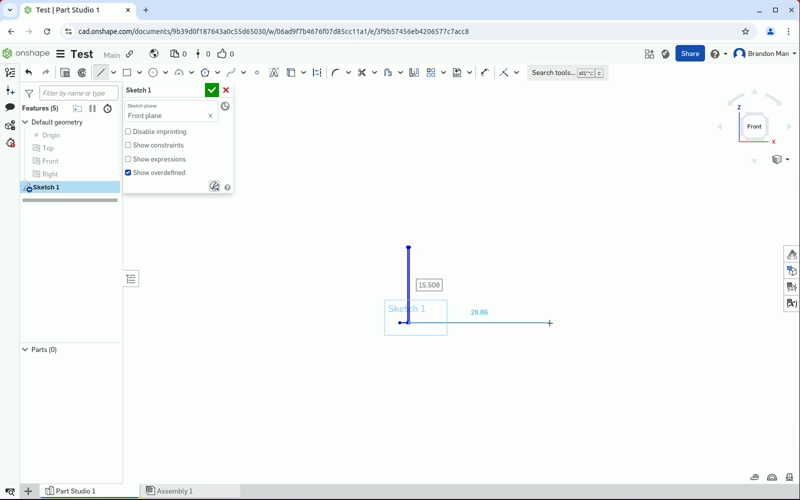
key_up(shift)
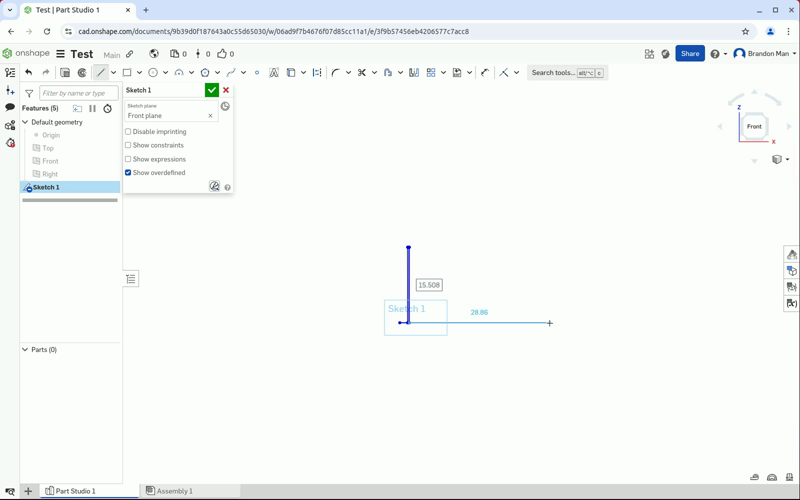
key_down(shift)
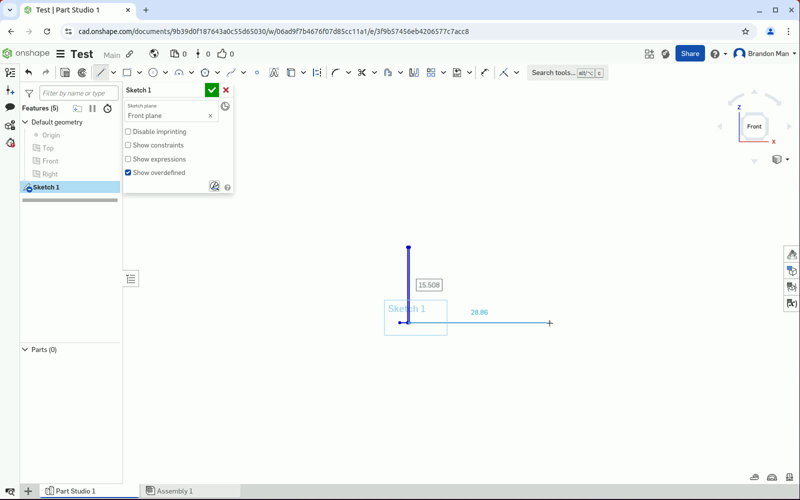
mouse_move(579, 322)
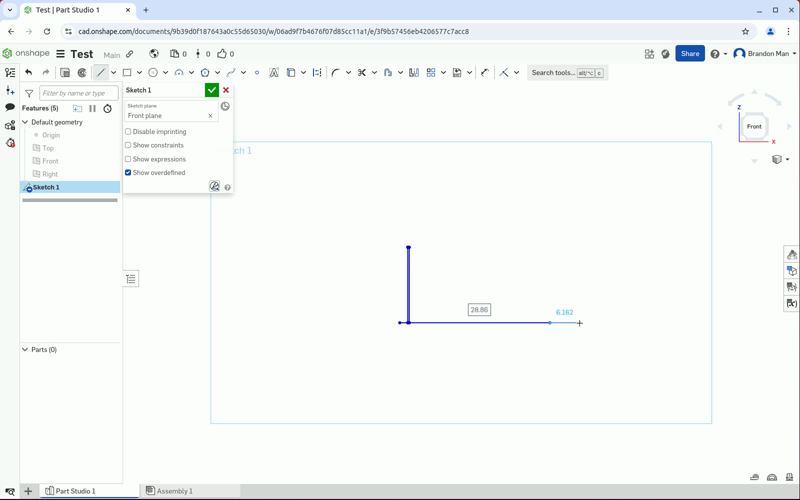
mouse_move(549, 315)
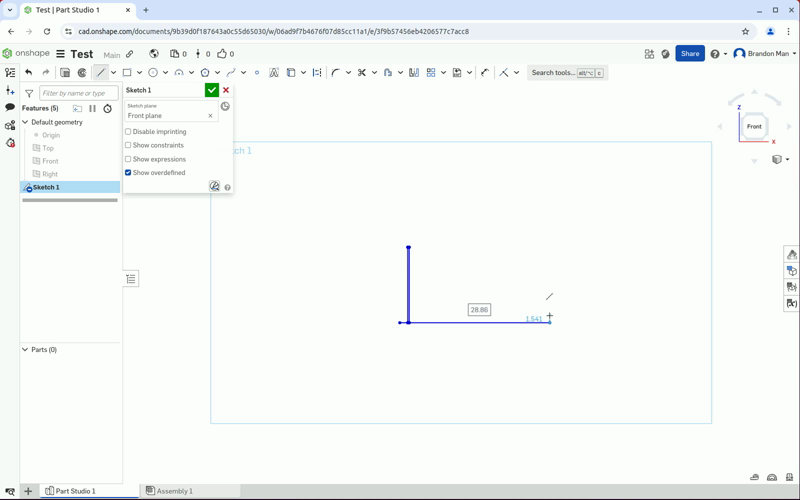
click(549, 315)
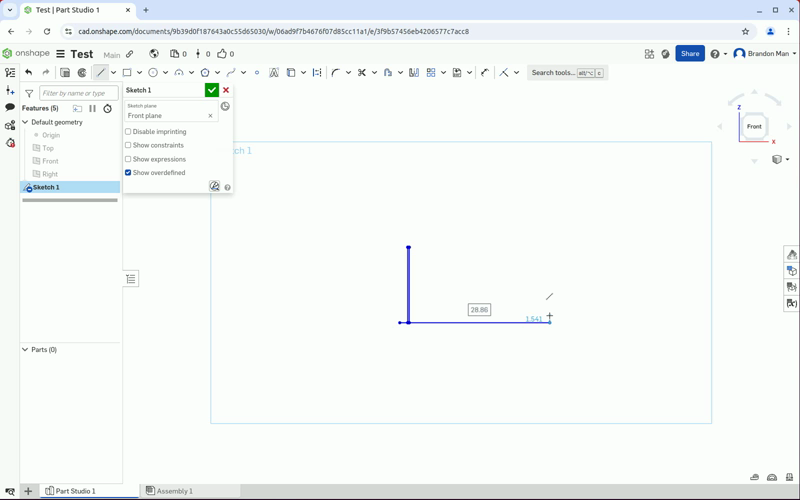
key_up(shift)
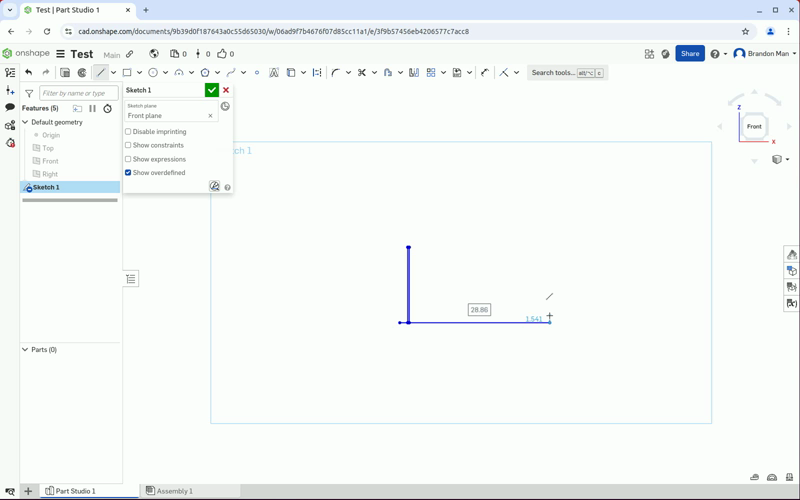
key_down(shift)
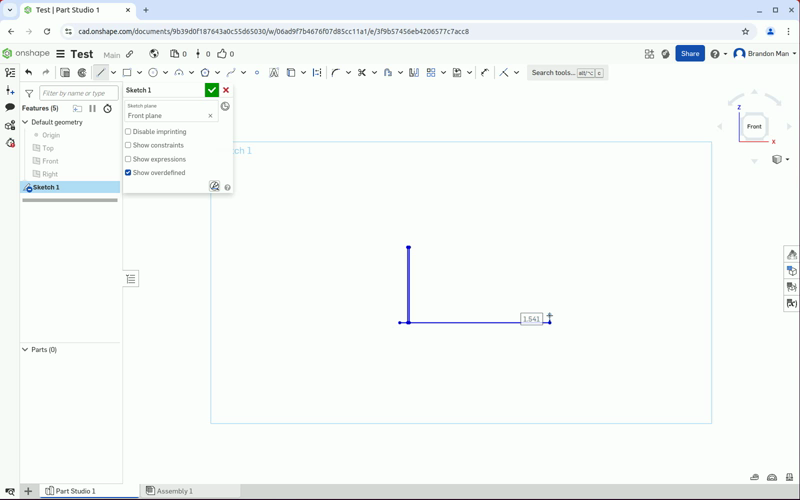
mouse_move(579, 315)
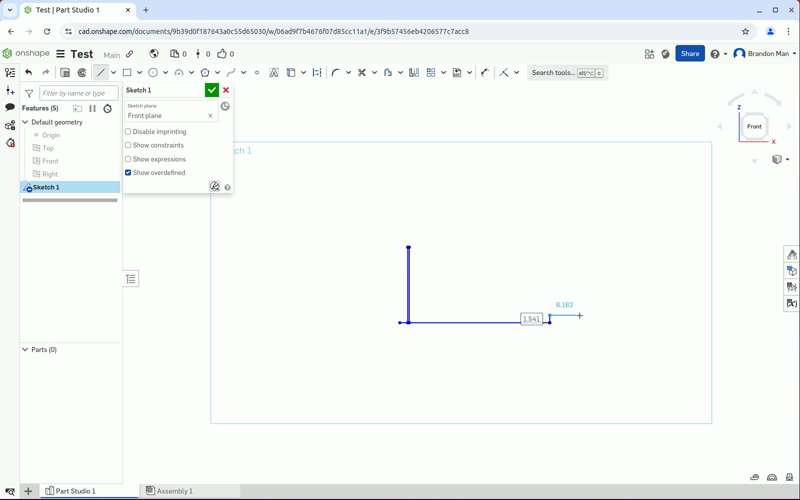
mouse_move(549, 313)
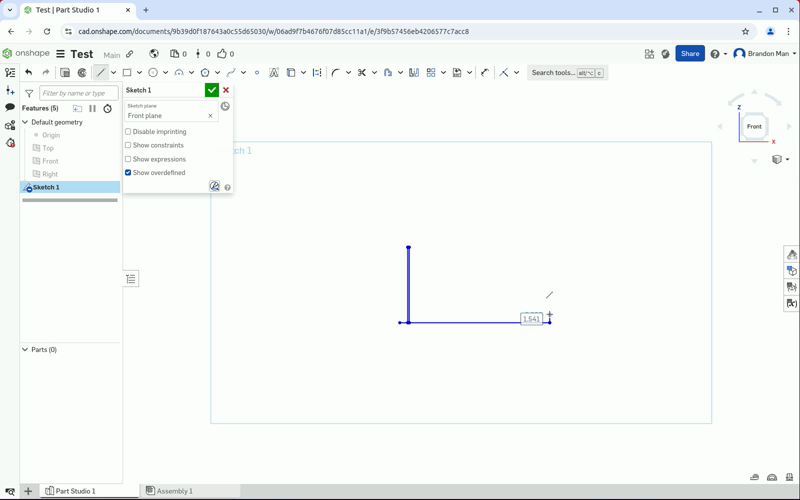
scroll(6)
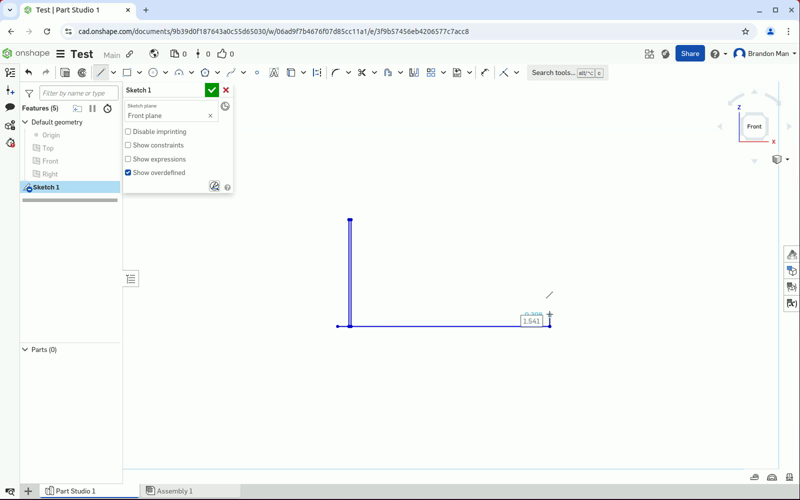
scroll(6)
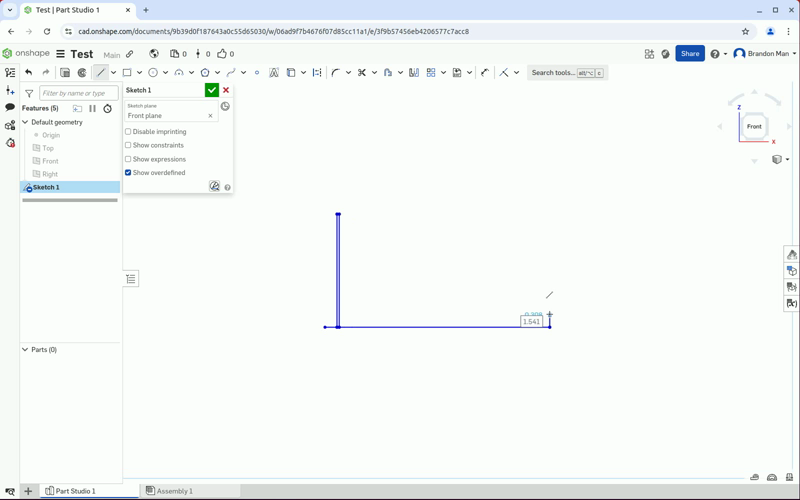
scroll(6)
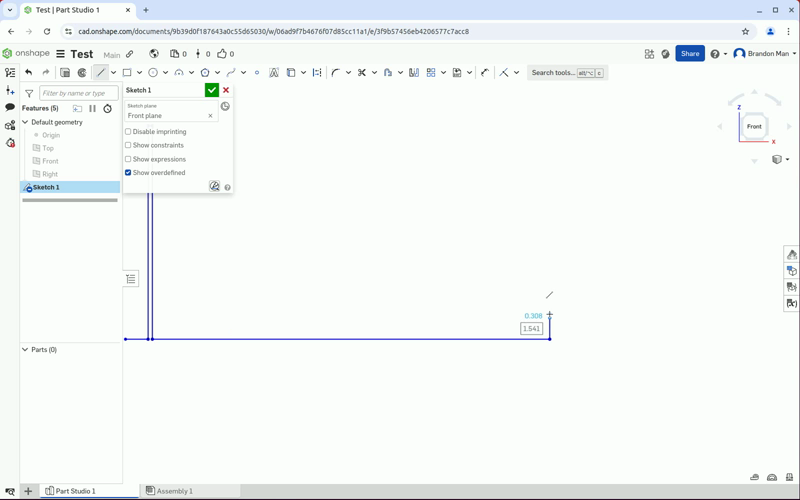
scroll(6)
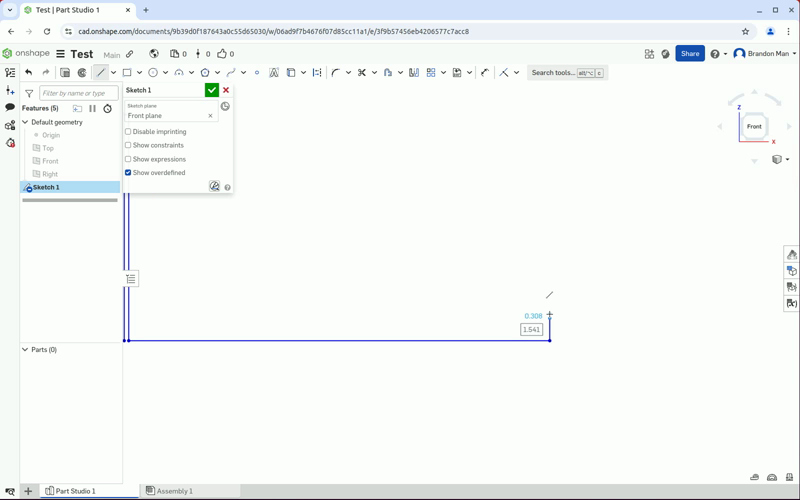
scroll(6)
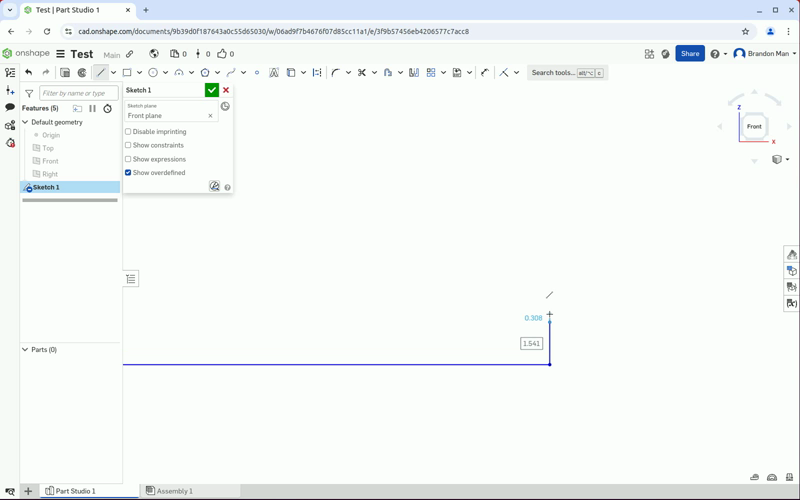
scroll(6)
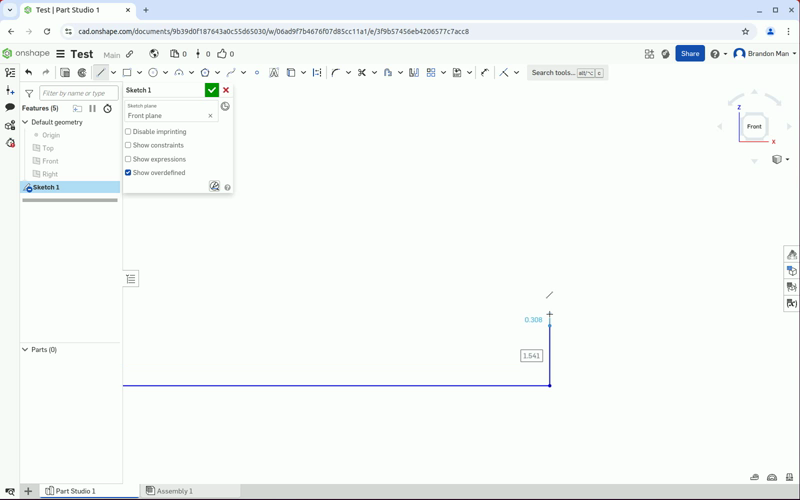
scroll(6)
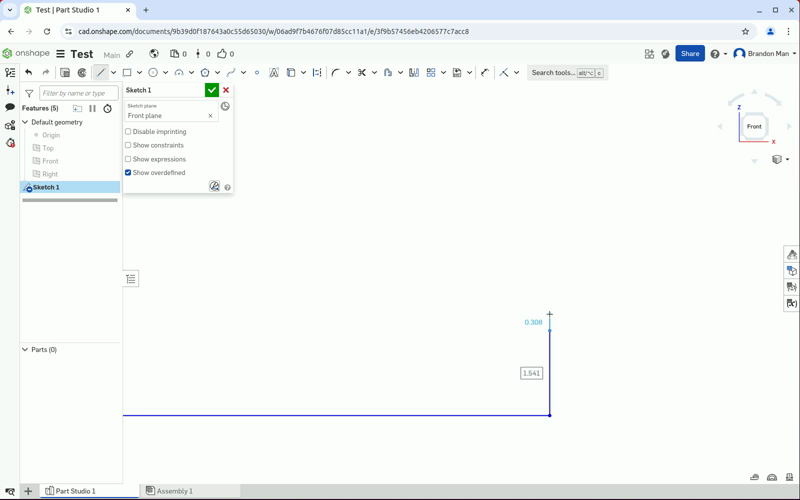
click(549, 313)
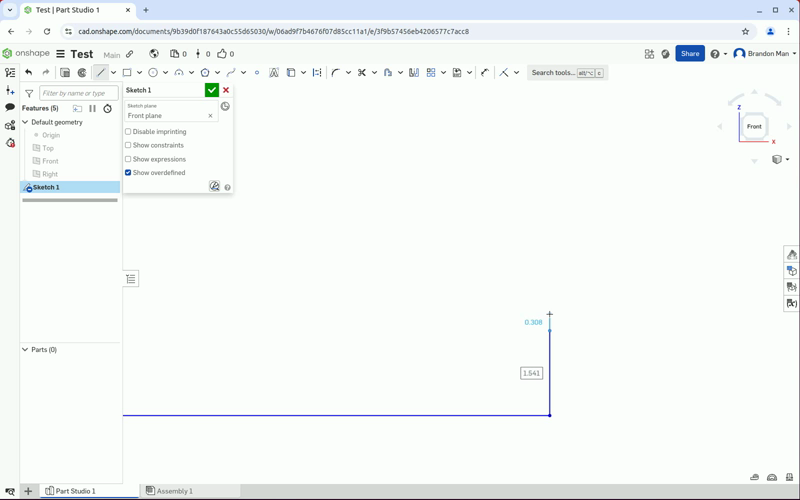
scroll(-6)
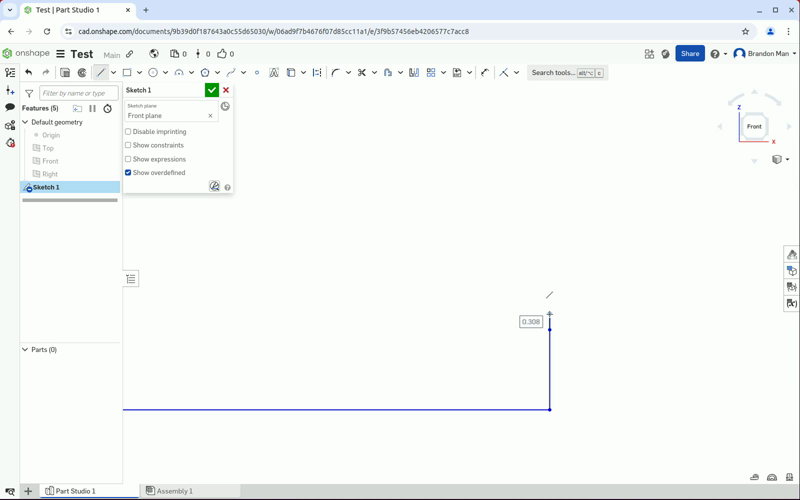
scroll(-6)
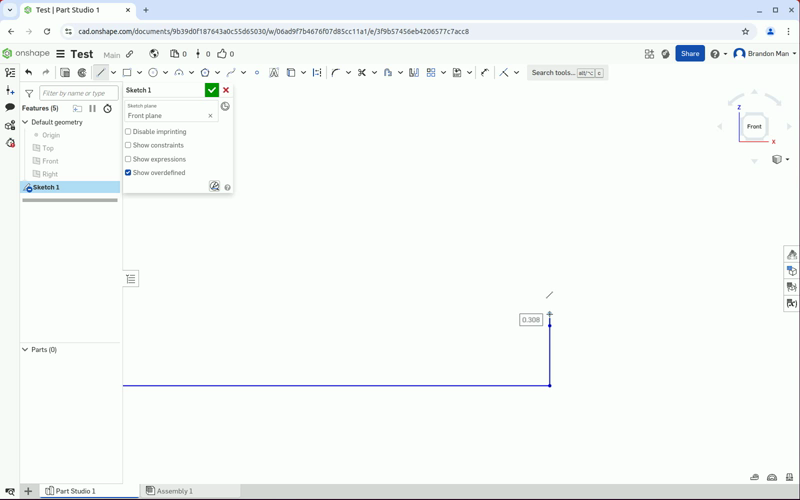
scroll(-6)
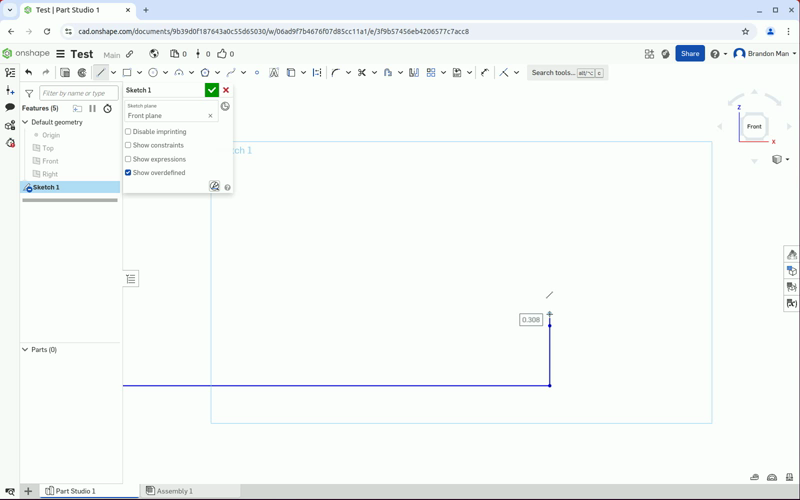
scroll(-6)
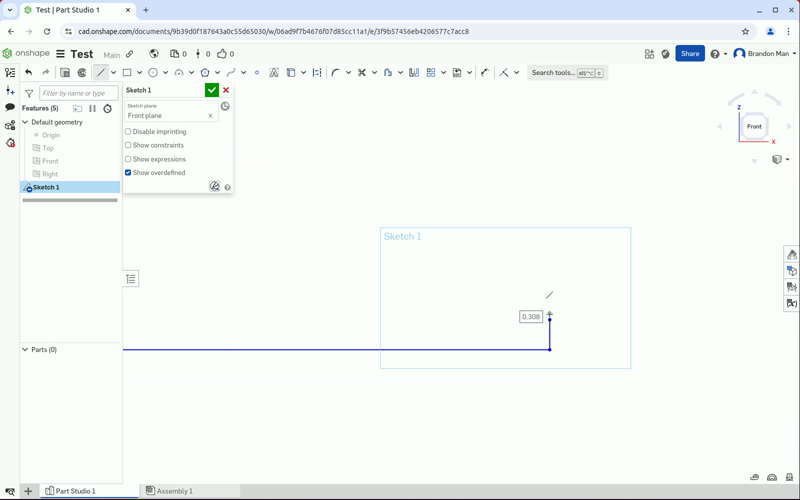
scroll(-6)
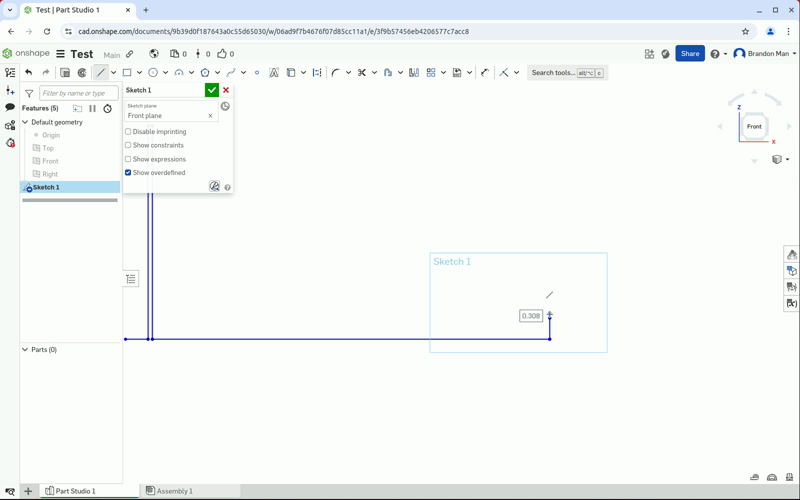
scroll(-6)
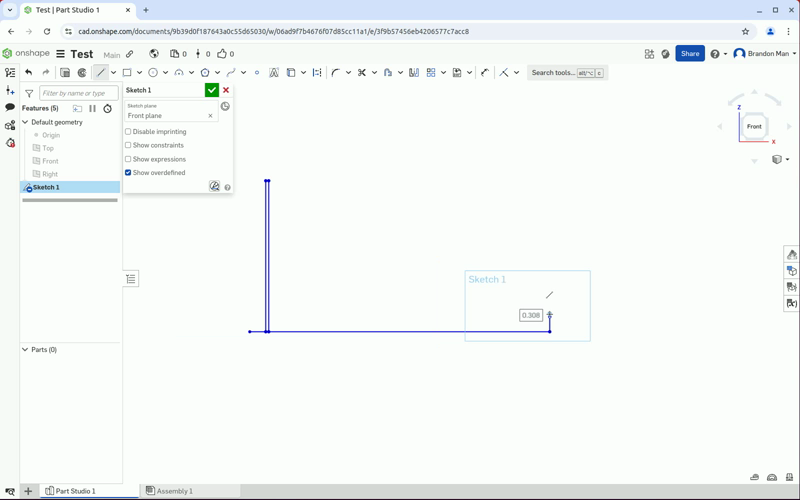
scroll(-6)
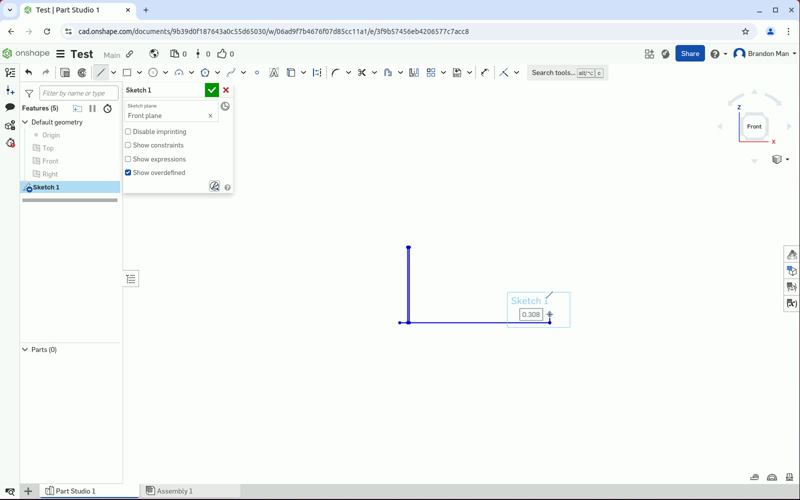
key_up(shift)
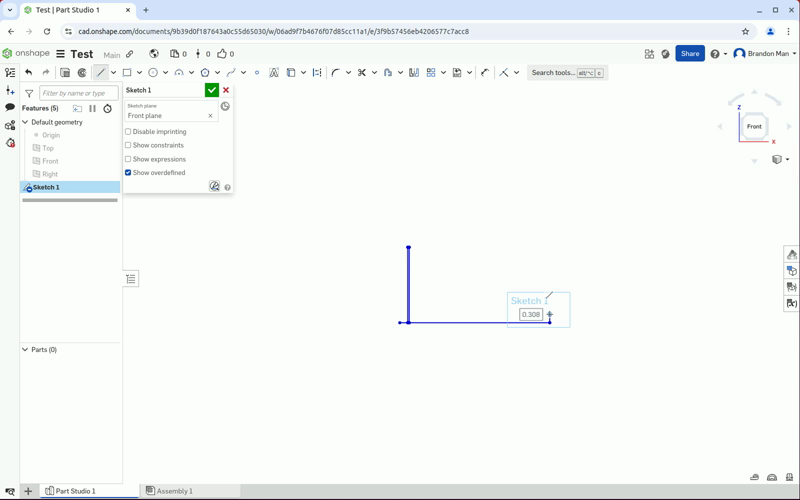
key_down(shift)
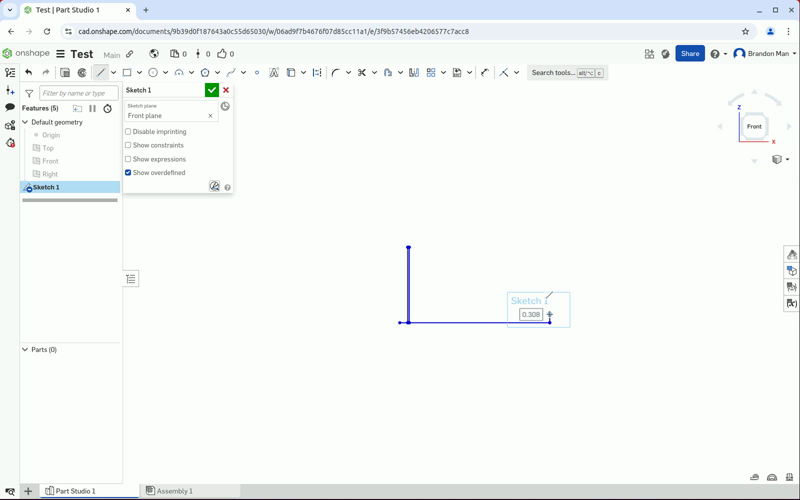
mouse_move(549, 173)
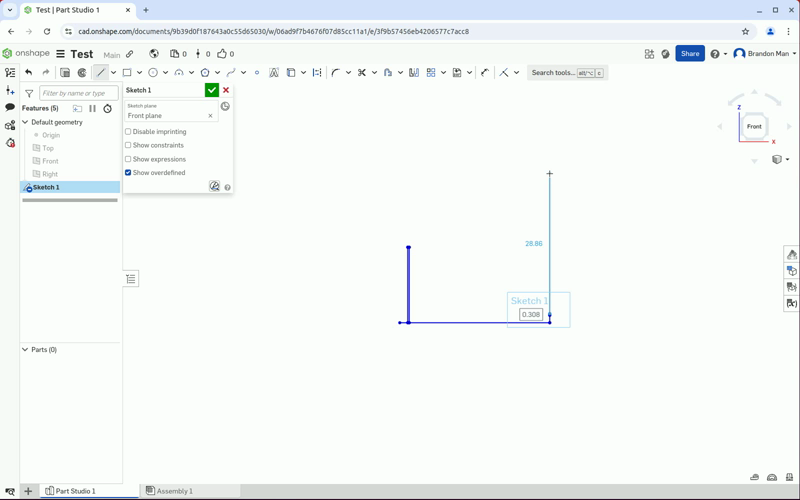
click(549, 173)
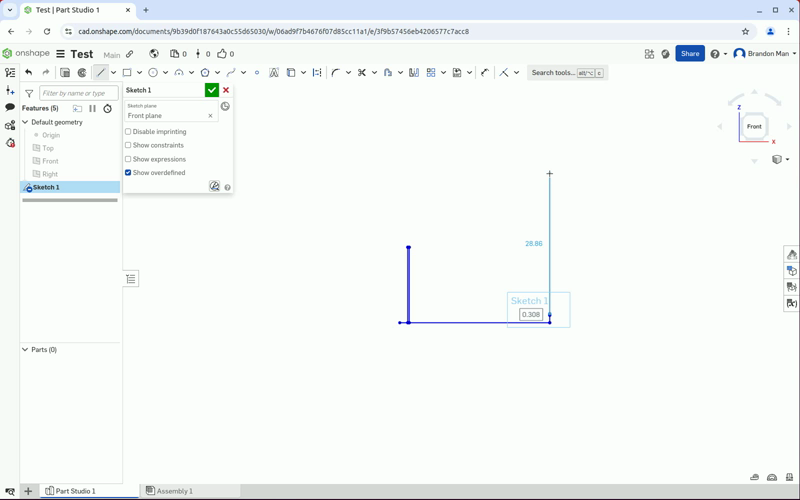
key_up(shift)
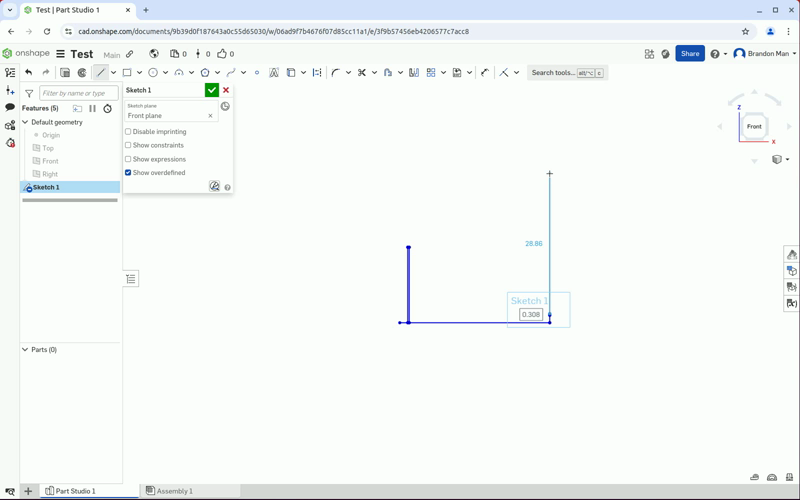
key_down(shift)
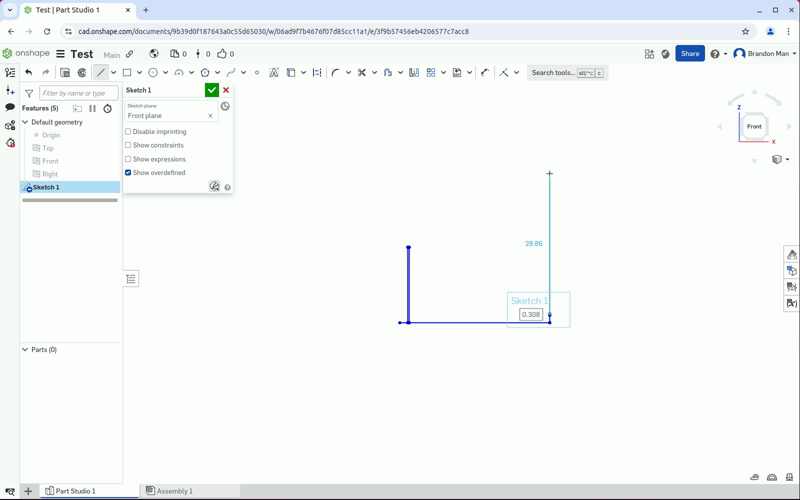
mouse_move(579, 173)
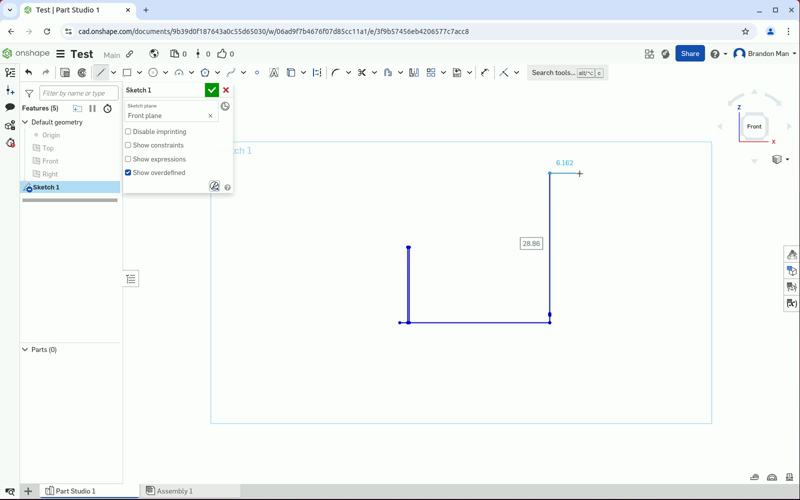
mouse_move(530, 173)
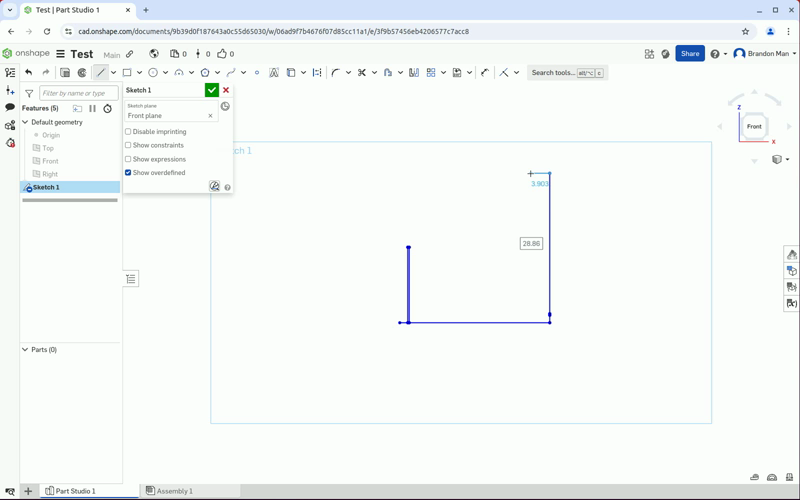
click(530, 173)
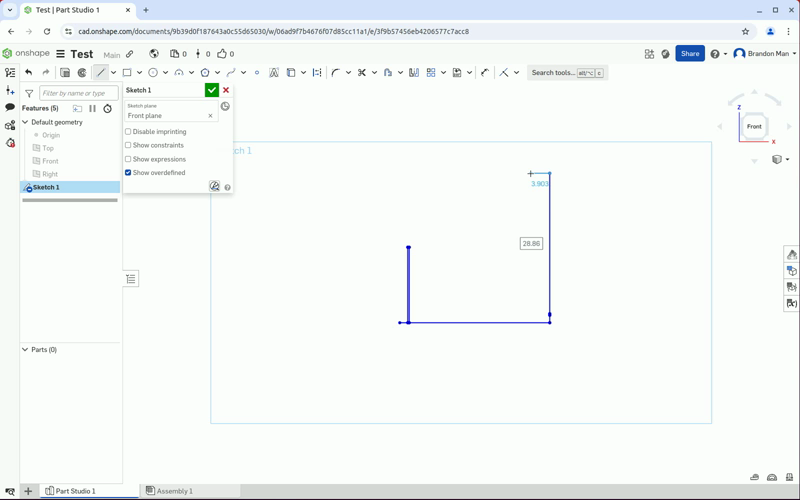
key_up(shift)
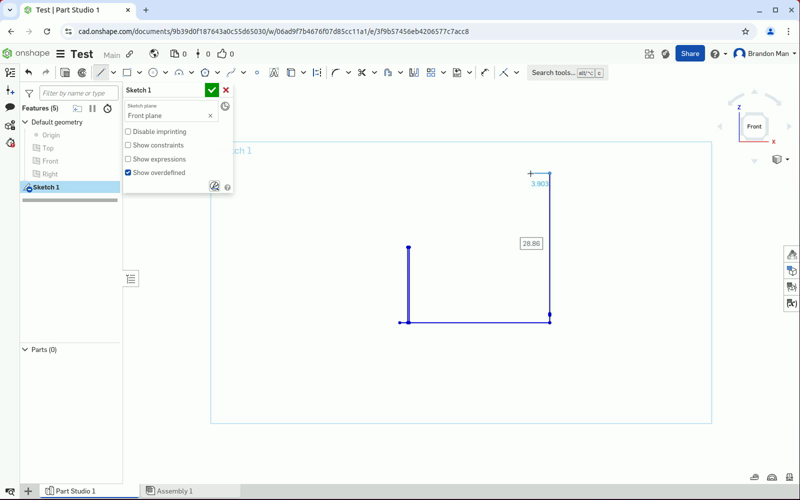
key_down(shift)
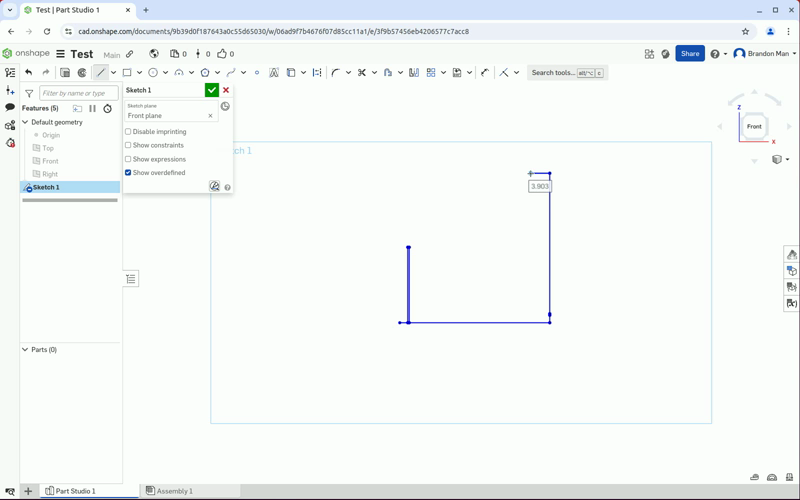
mouse_move(560, 173)
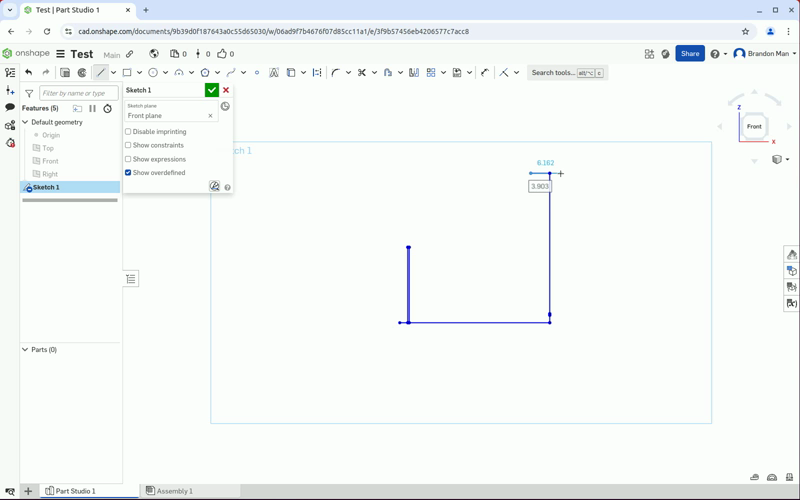
mouse_move(478, 173)
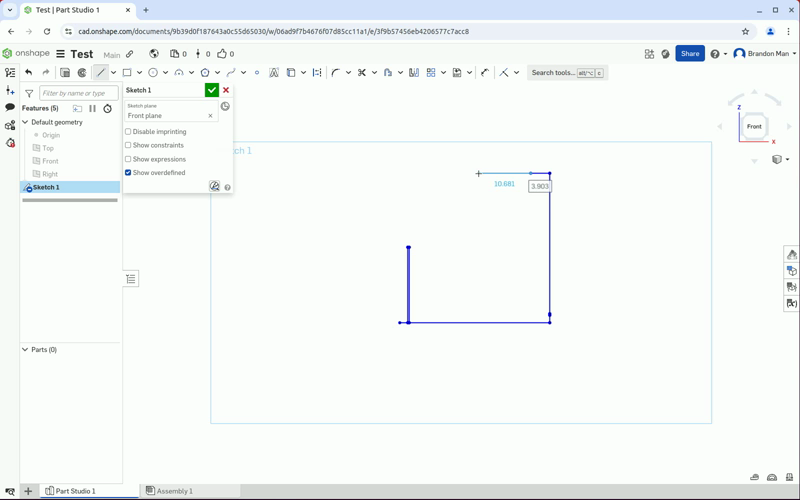
click(478, 173)
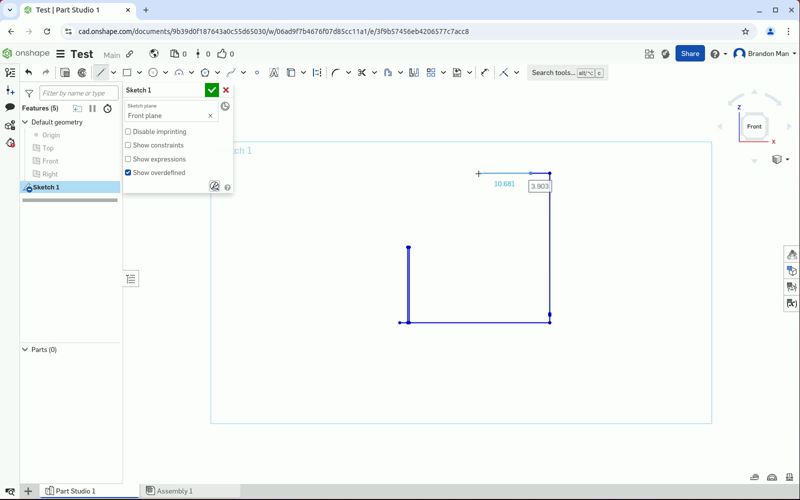
key_up(shift)
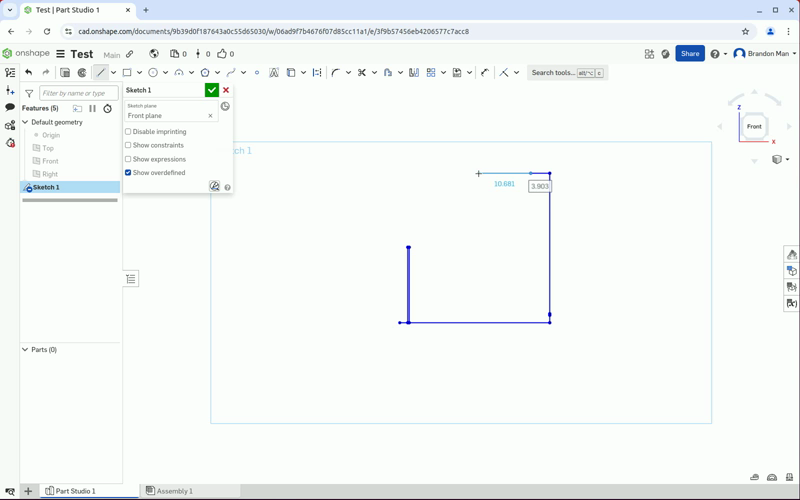
key_down(shift)
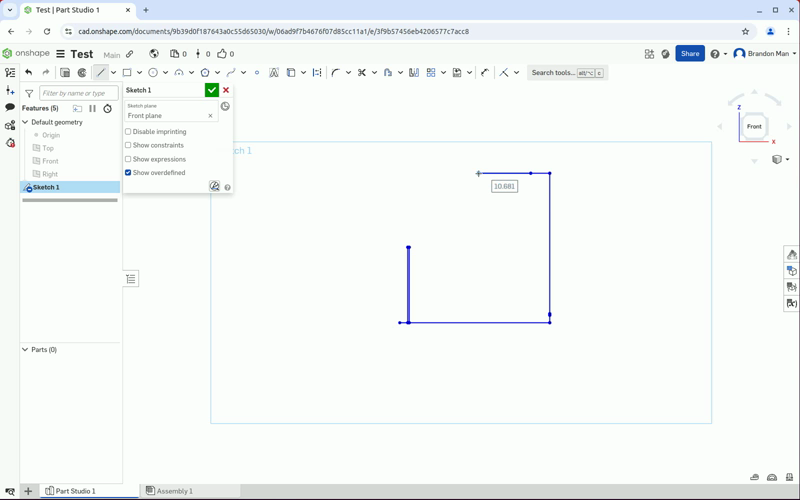
mouse_move(508, 173)
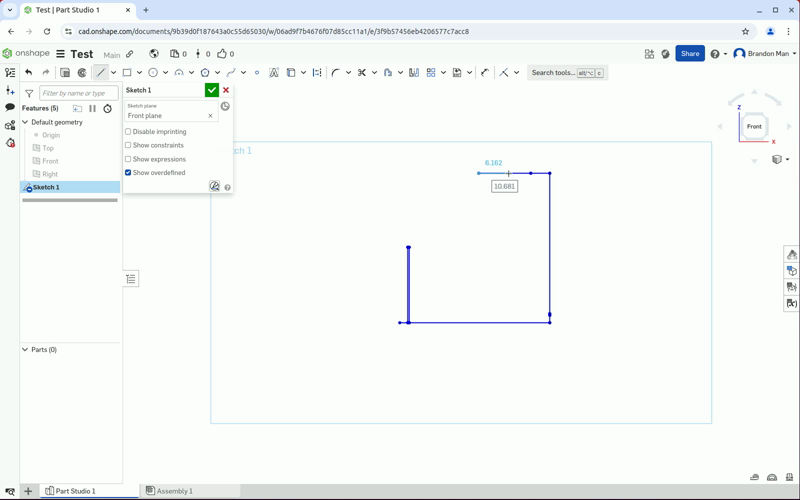
mouse_move(470, 173)
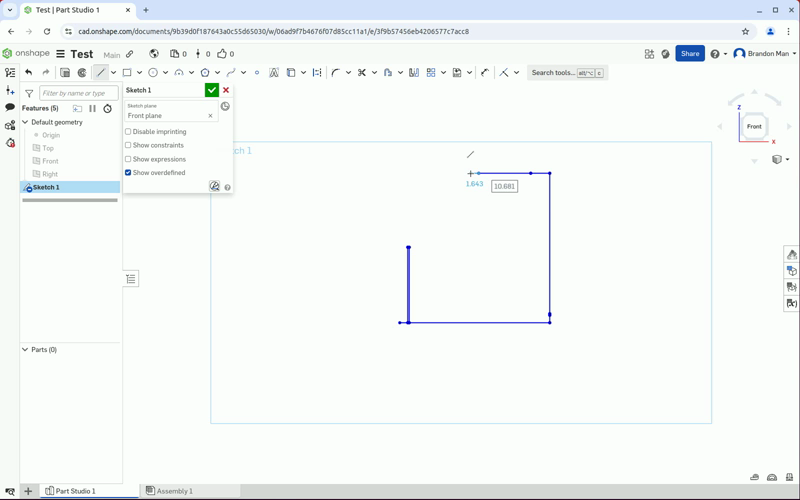
click(470, 173)
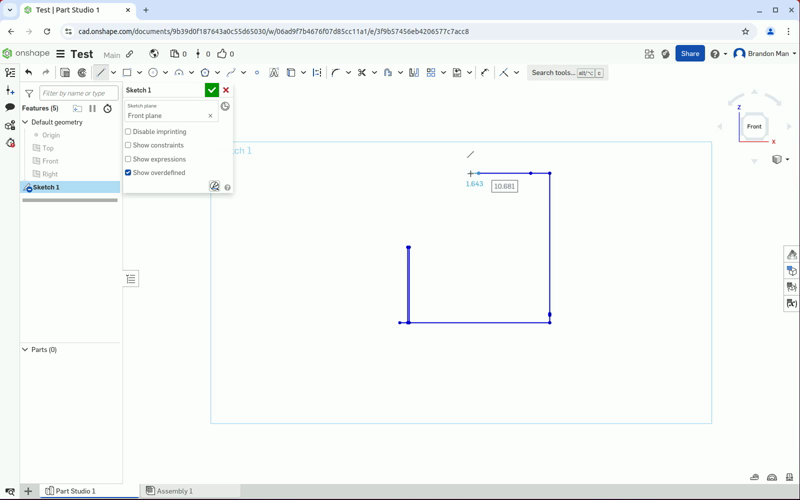
key_up(shift)
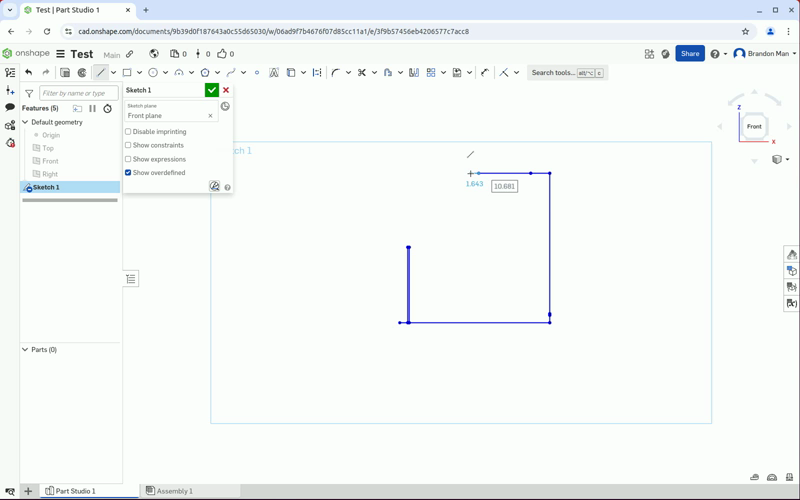
key_down(shift)
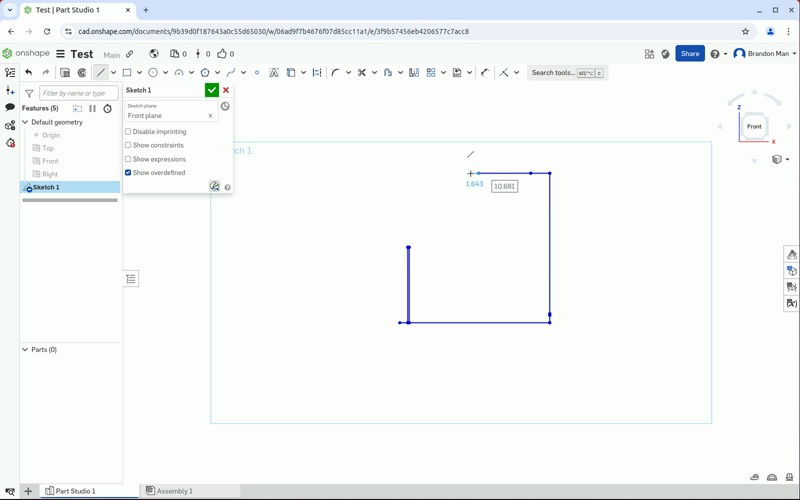
mouse_move(500, 173)
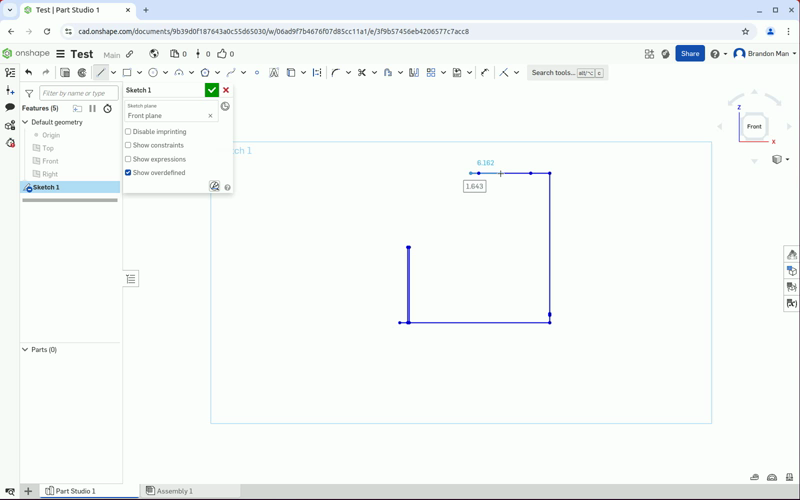
mouse_move(418, 173)
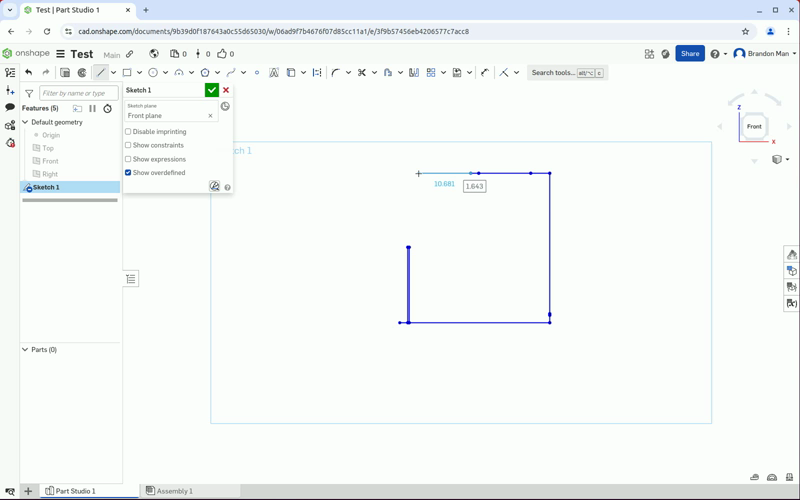
click(418, 173)
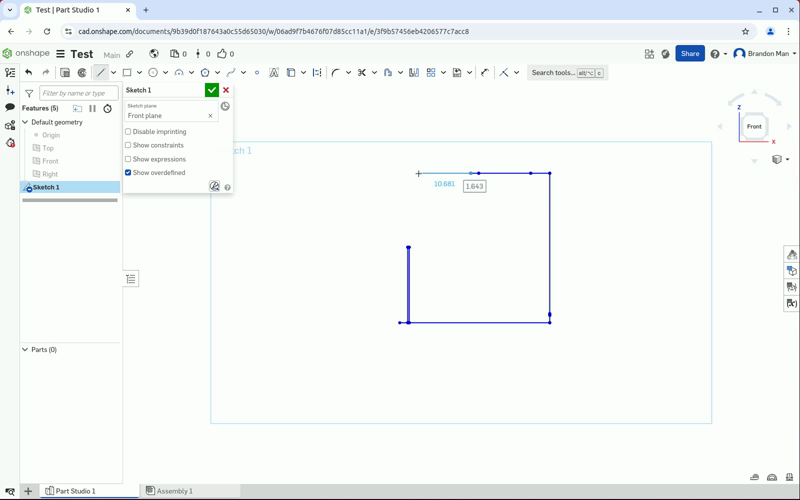
key_up(shift)
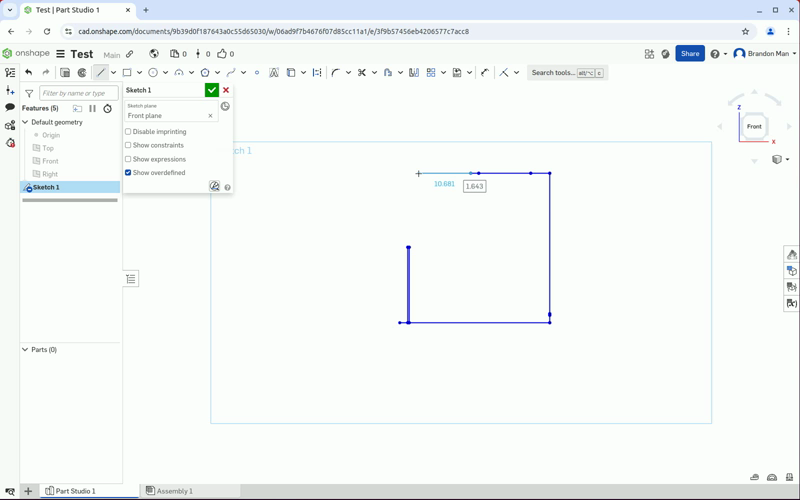
key_down(shift)
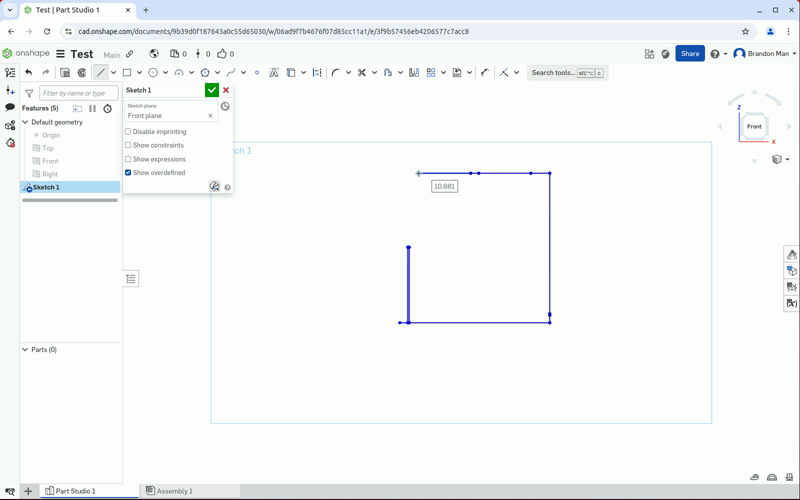
mouse_move(448, 173)
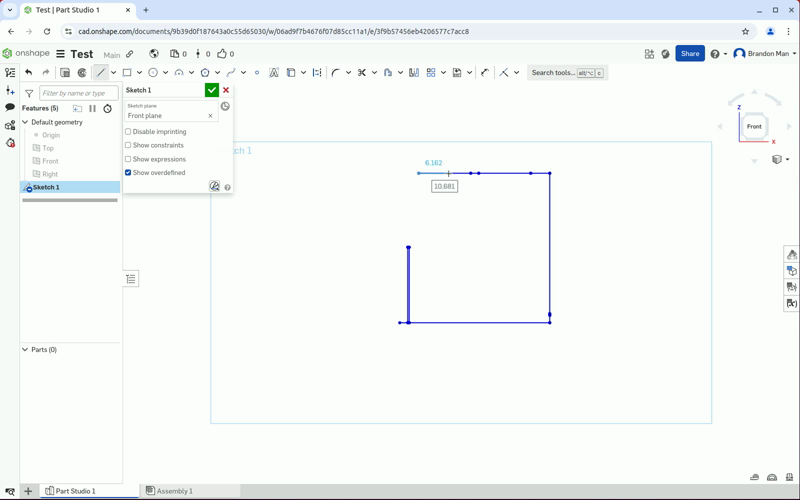
mouse_move(399, 173)
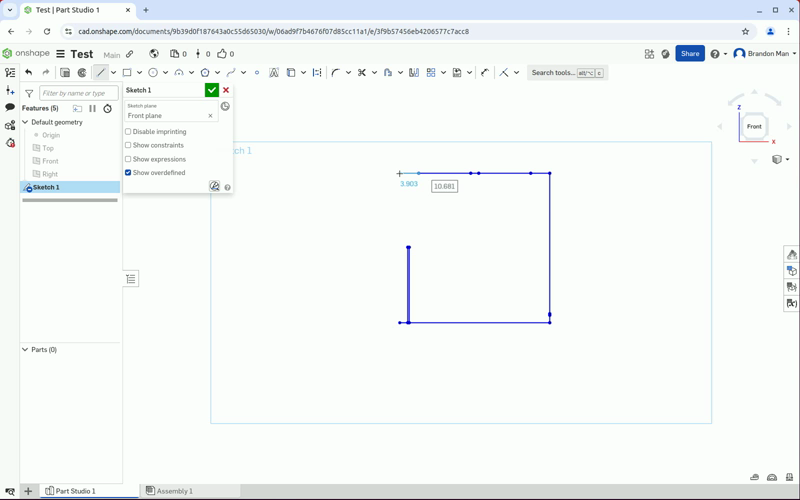
click(399, 173)
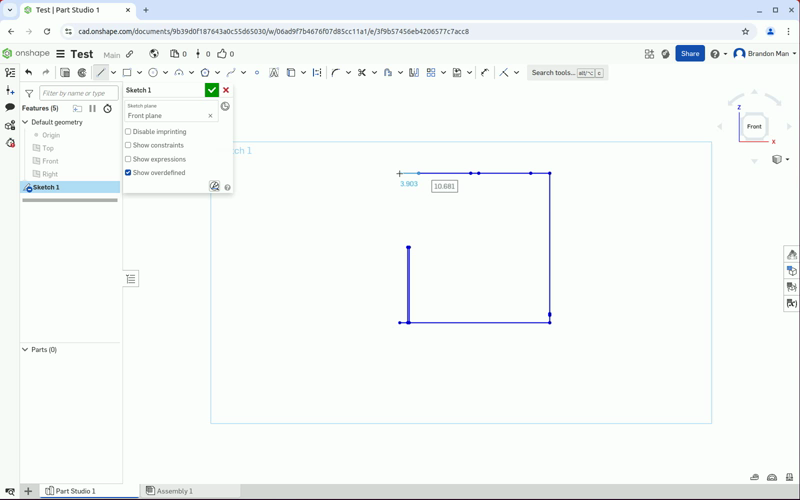
key_up(shift)
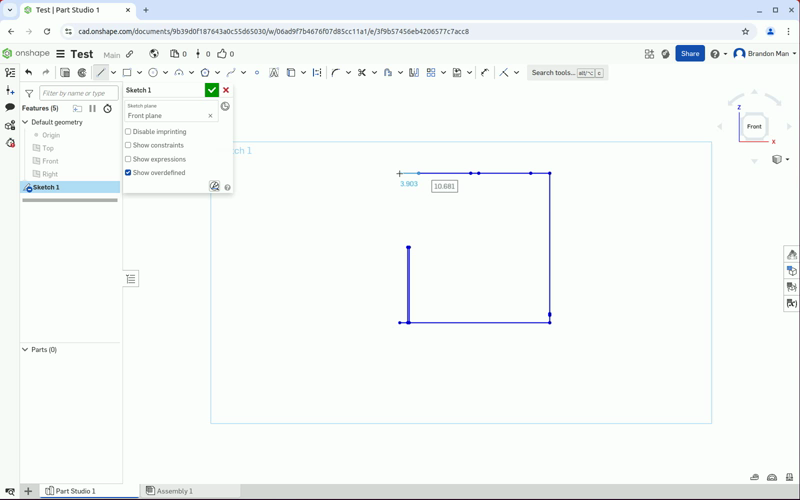
key_down(shift)
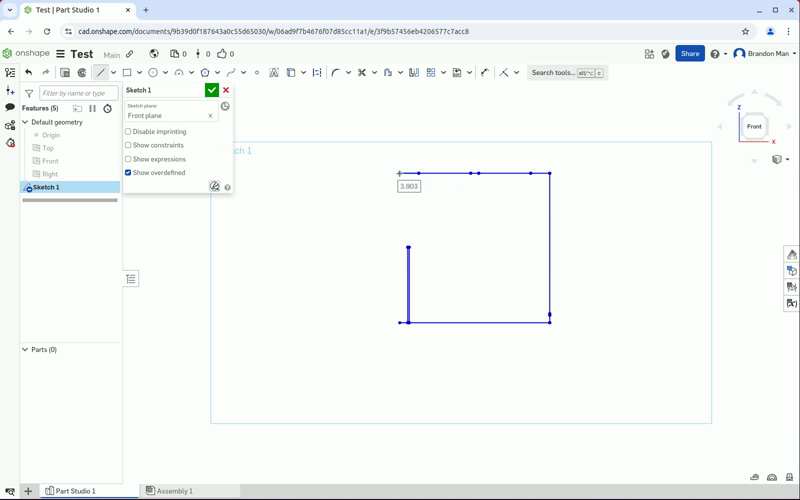
mouse_move(399, 322)
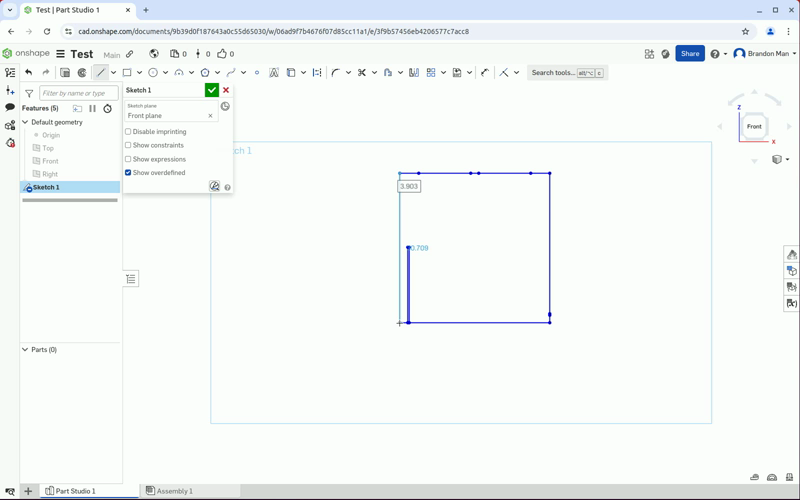
key_up(shift)
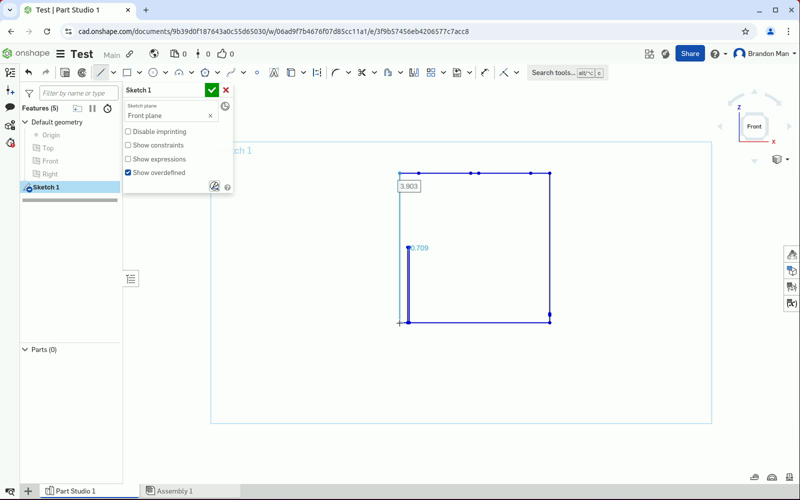
click(399, 322)
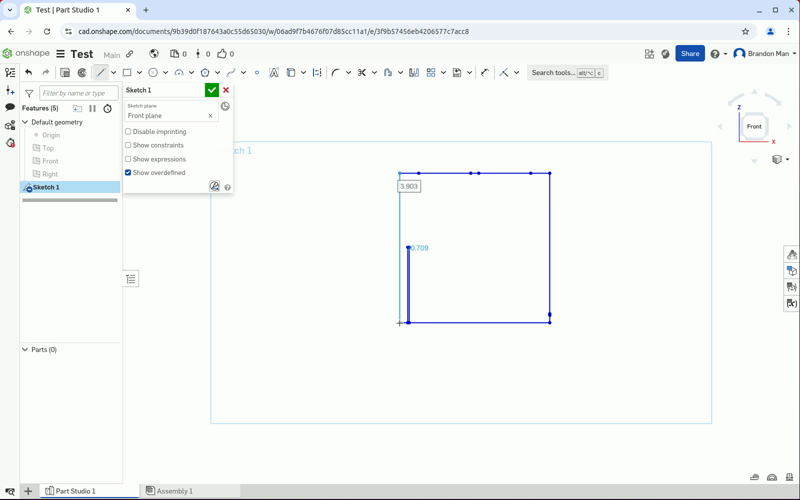
key(esc)
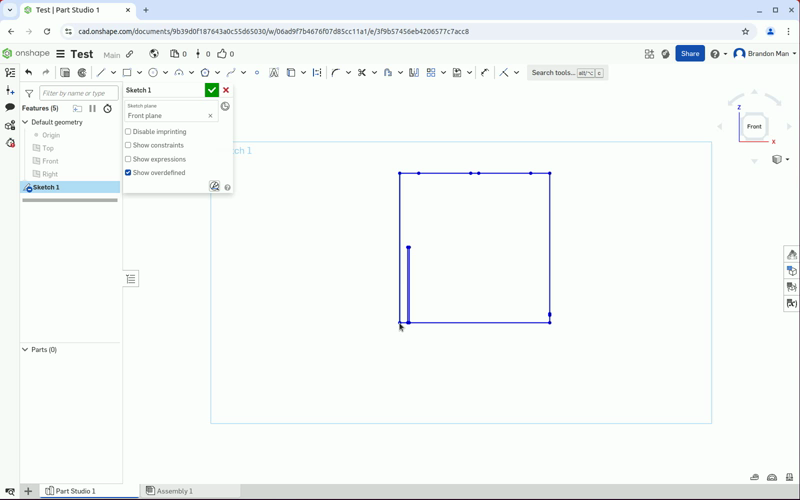
mouse_move(477, 241)
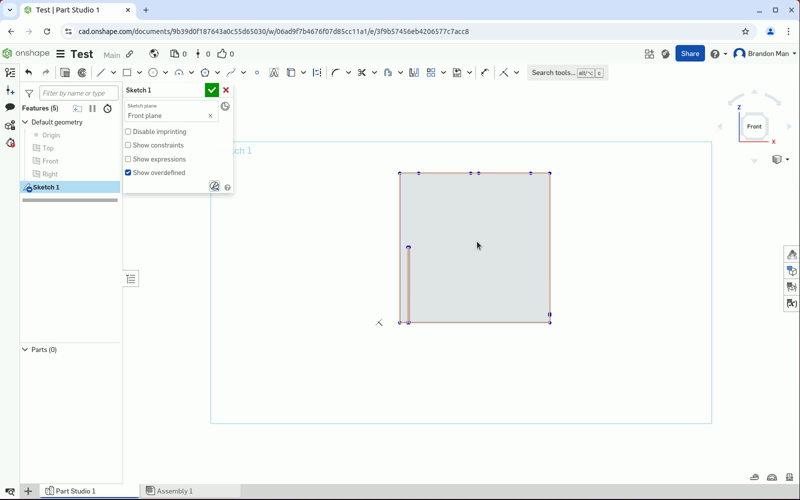
click(477, 241)
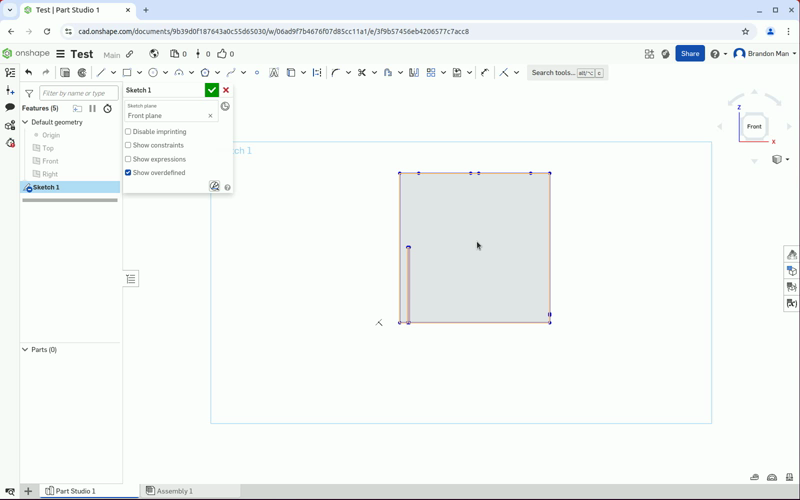
mouse_move(73, 352)
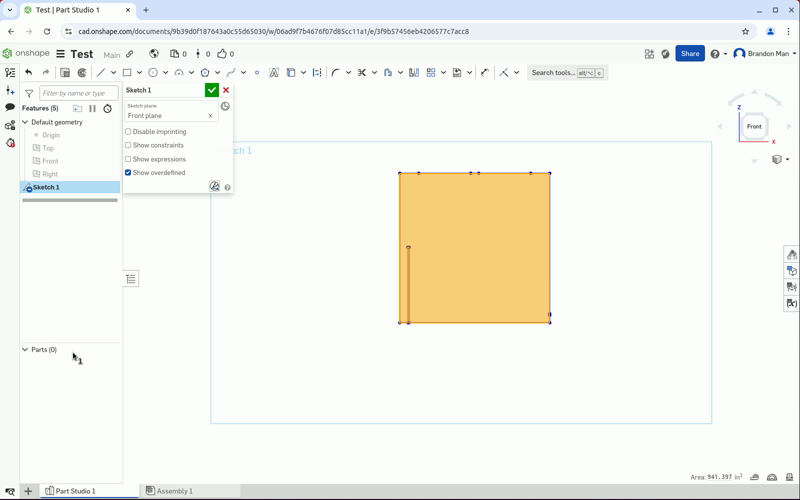
key(shift+y)
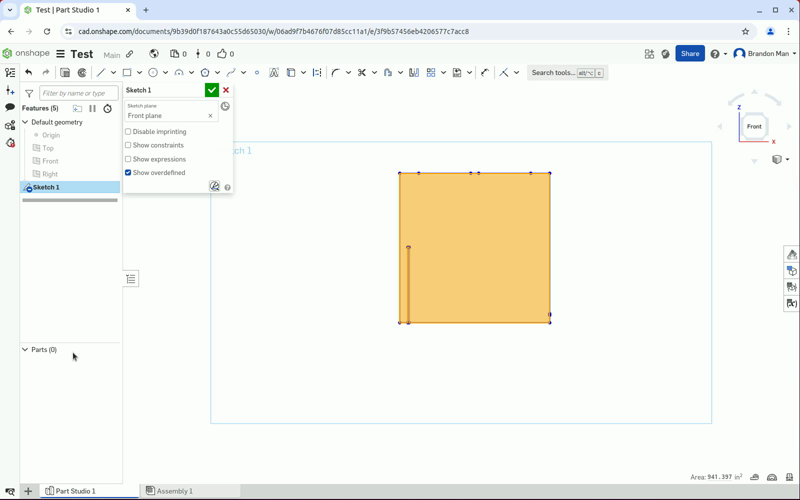
key(shift+e)
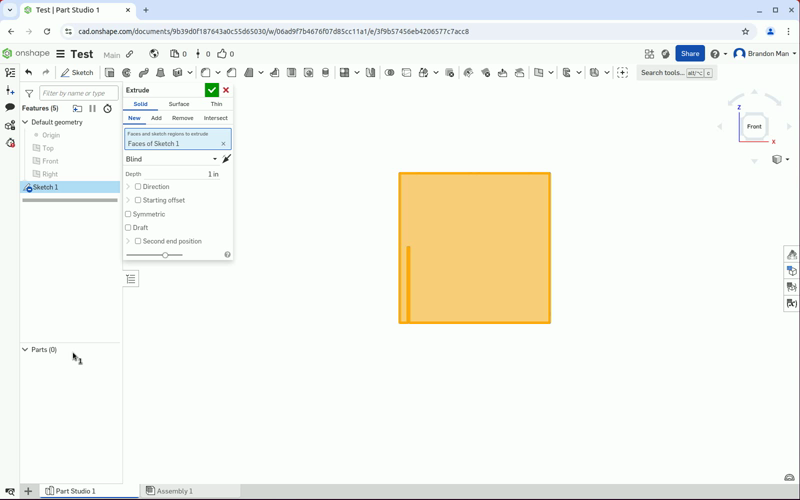
mouse_move(143, 106)
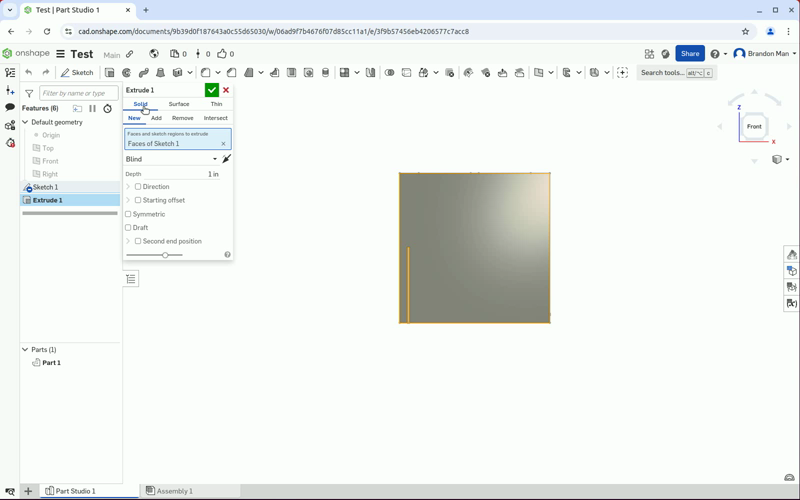
click(143, 106)
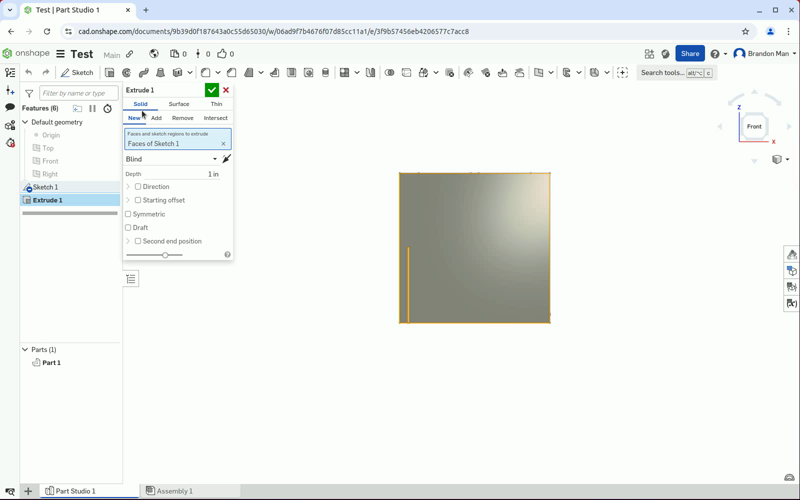
mouse_move(137, 120)
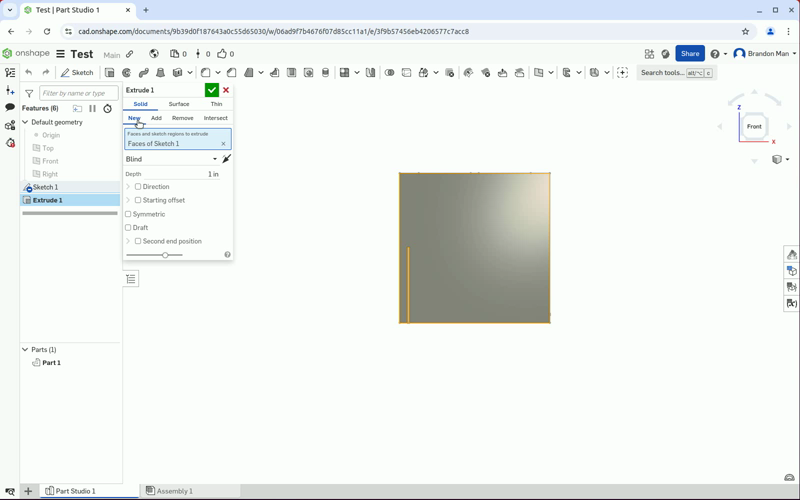
click(137, 120)
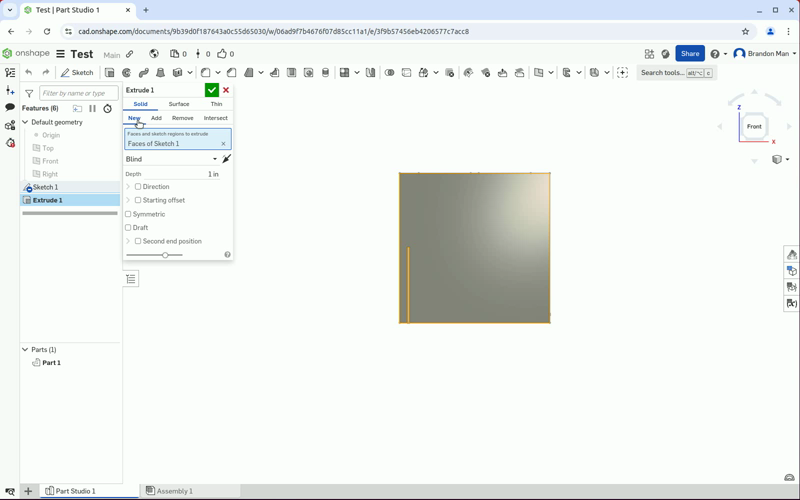
key(tab, 4)
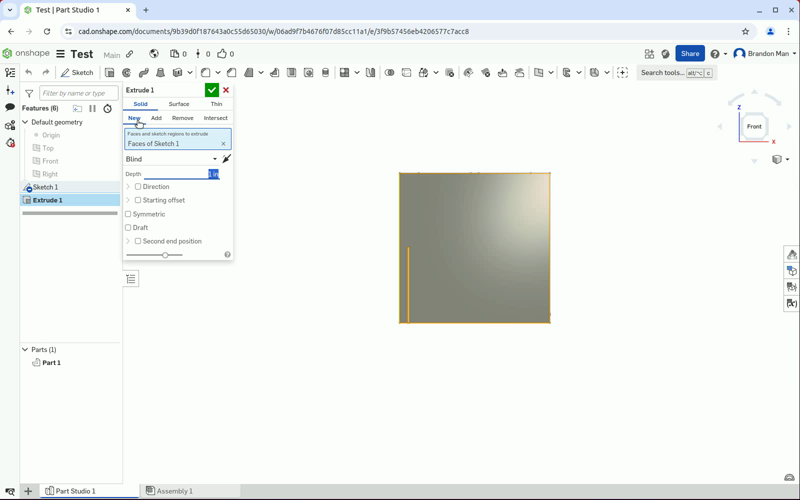
text(0.481)
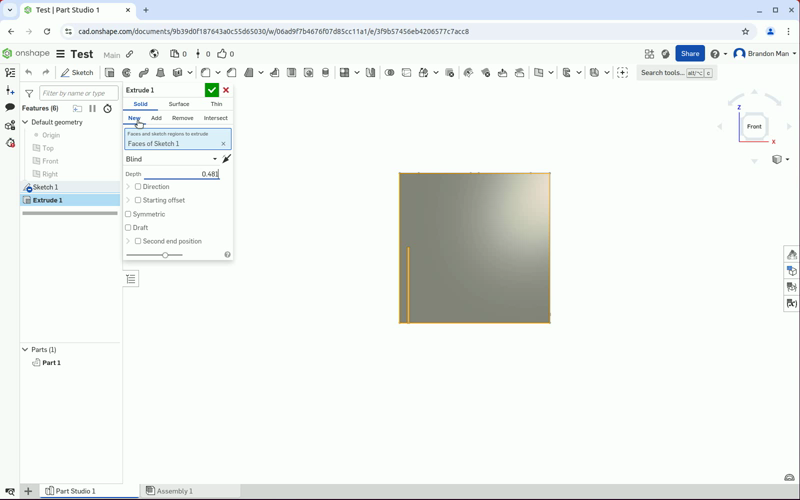
key(enter)
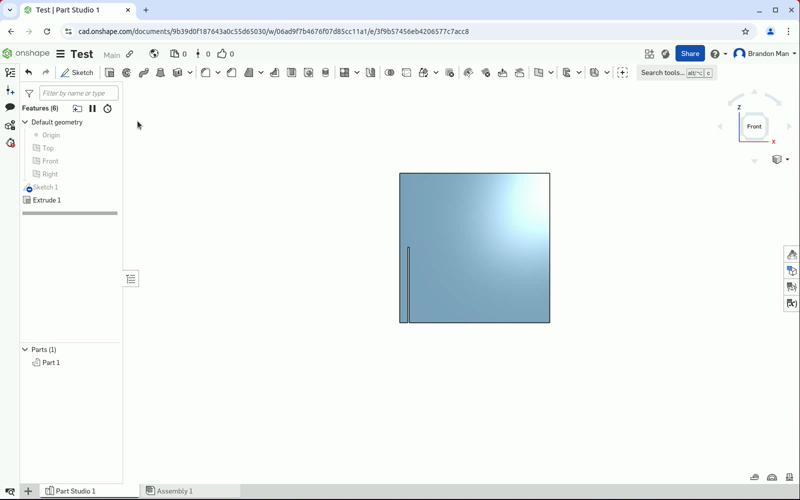
key(shift+h)
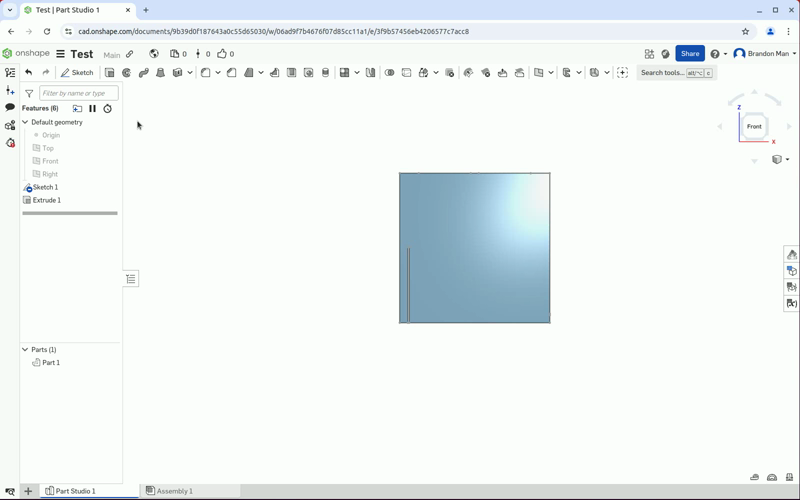
key(shift+h)
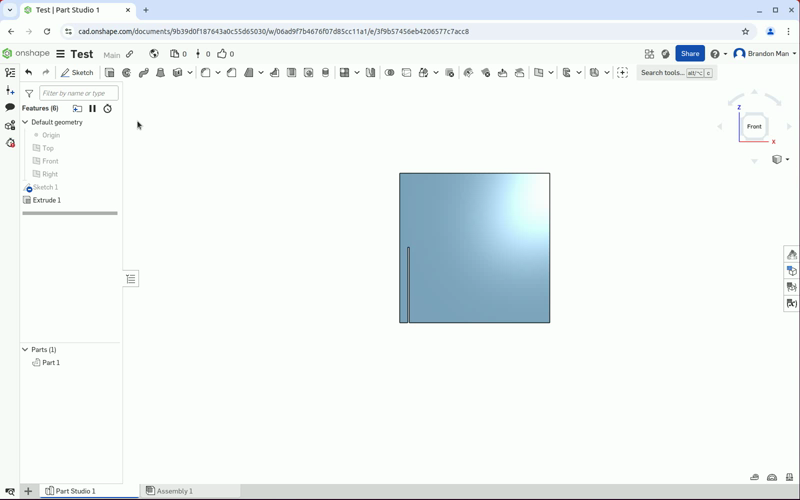
mouse_move(73, 189)
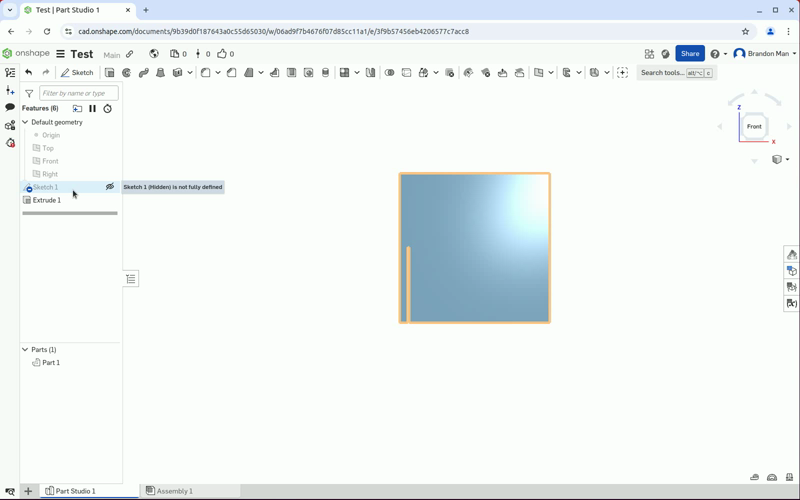
click(73, 189)
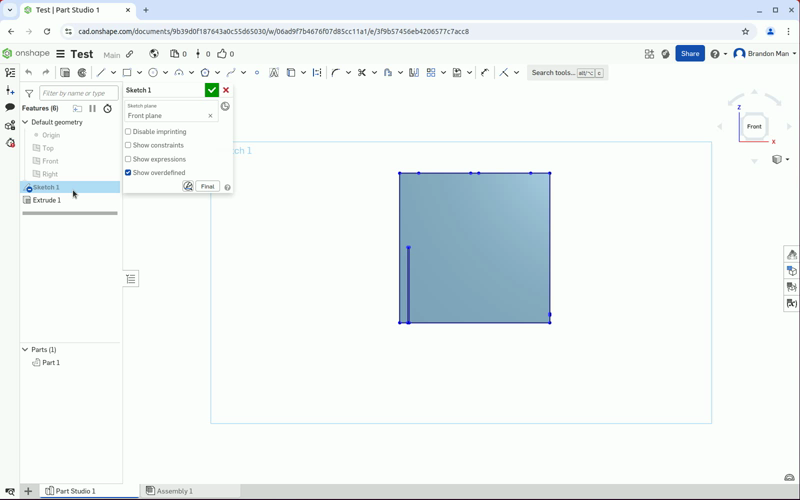
mouse_move(229, 92)
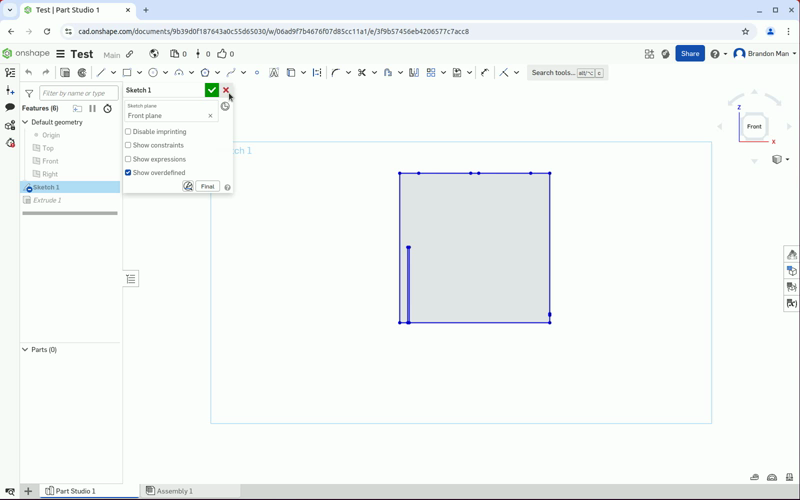
click(229, 92)
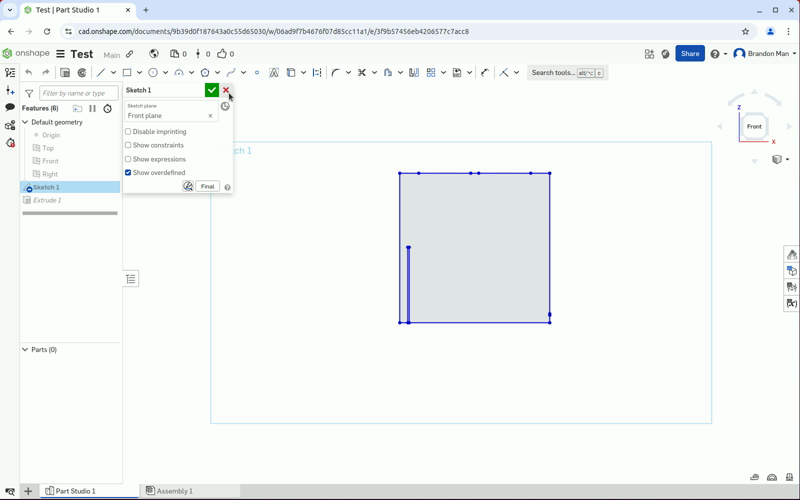
key(shift+s)
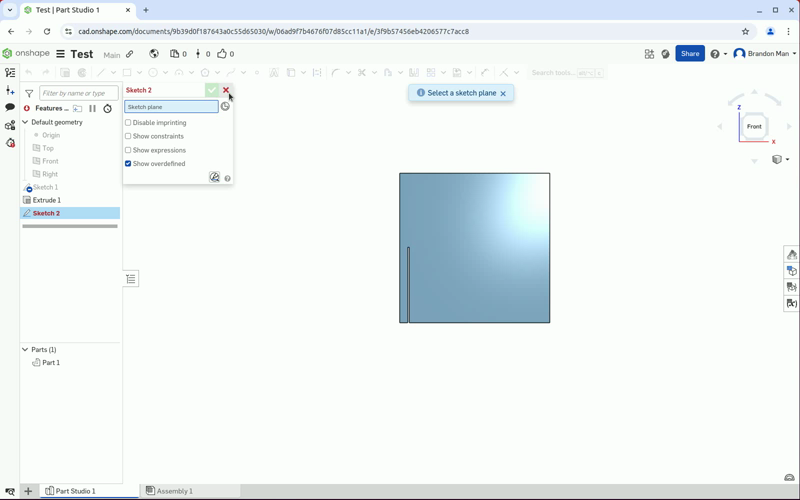
mouse_move(73, 163)
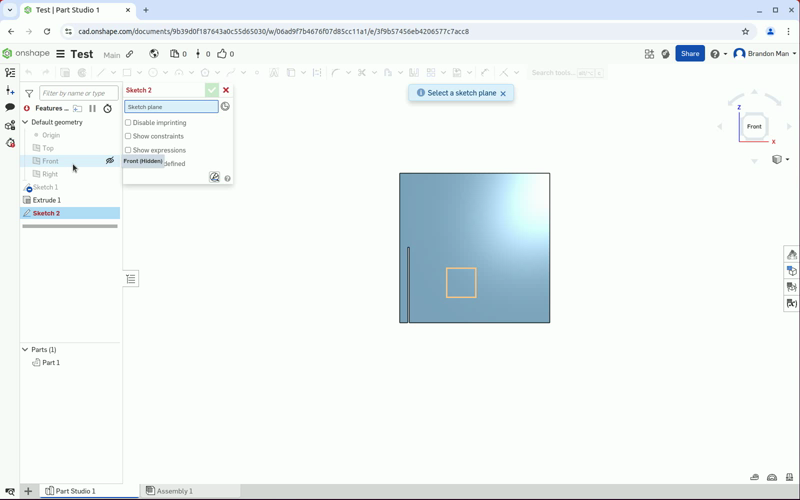
click(73, 163)
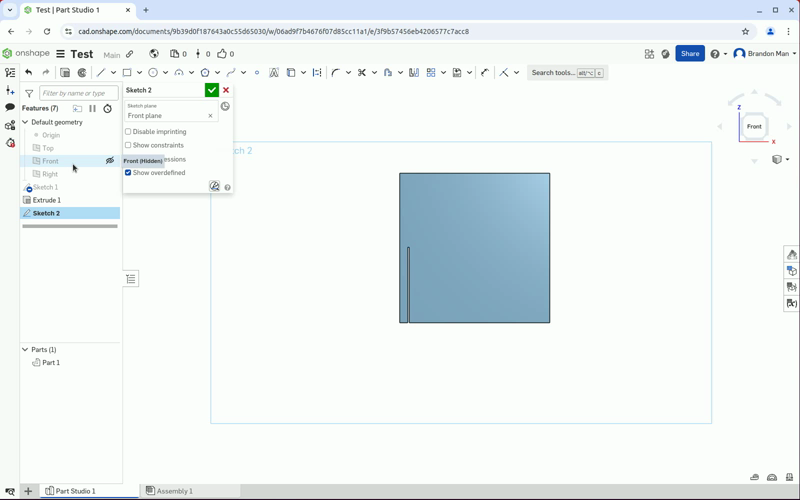
mouse_move(73, 352)
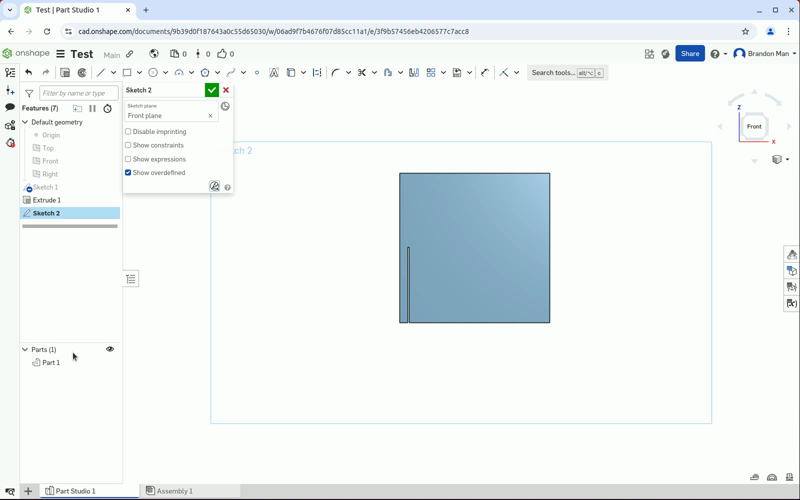
key(y)
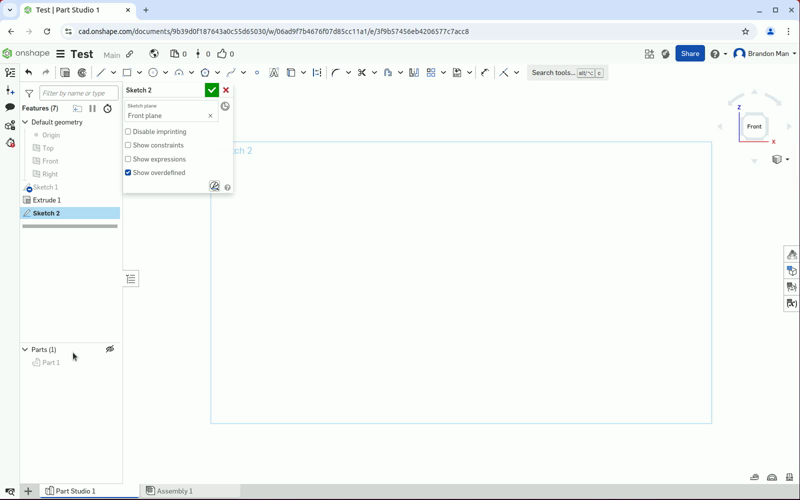
key(l)
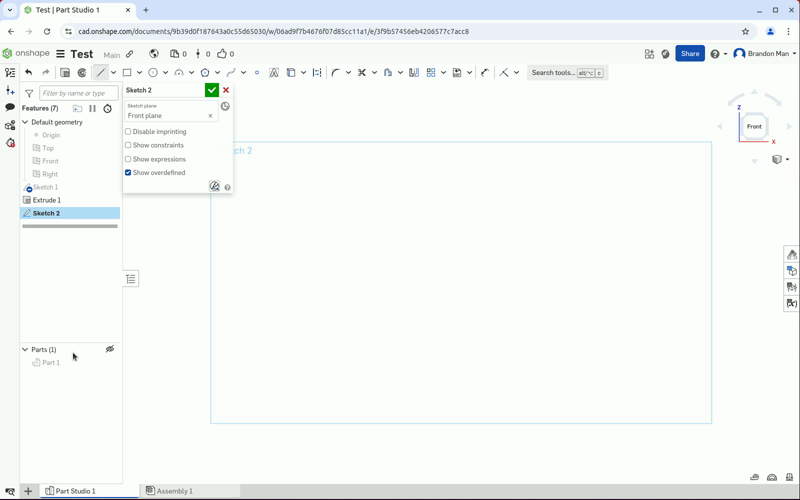
key_down(shift)
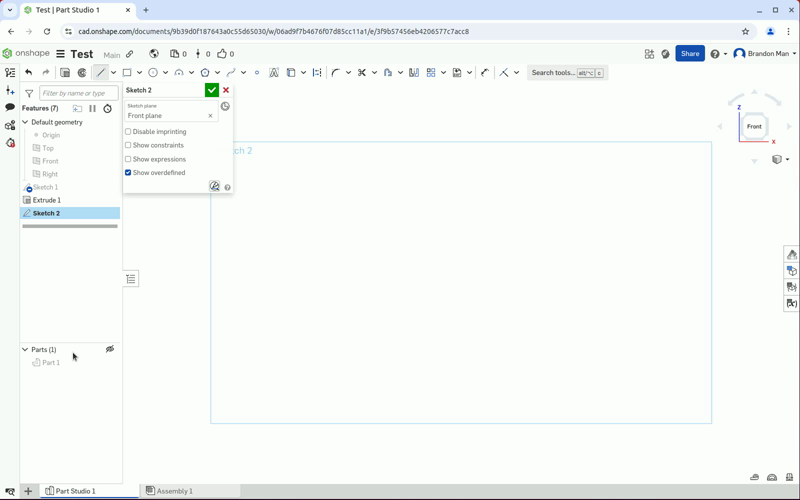
mouse_move(418, 172)
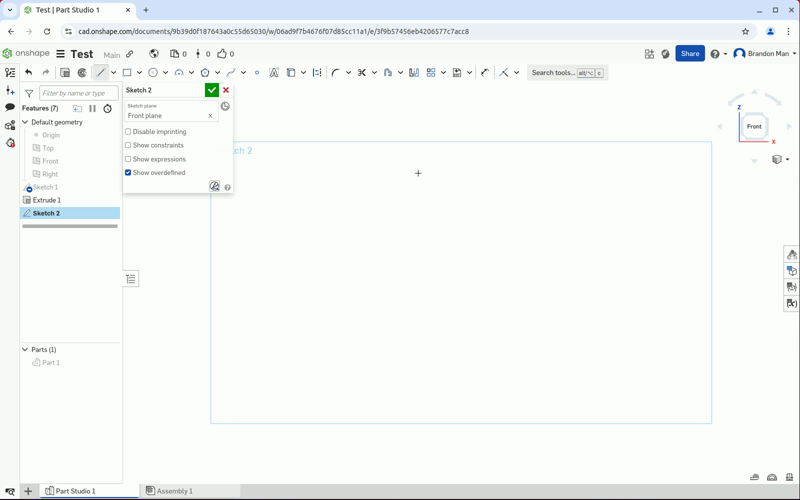
click(418, 172)
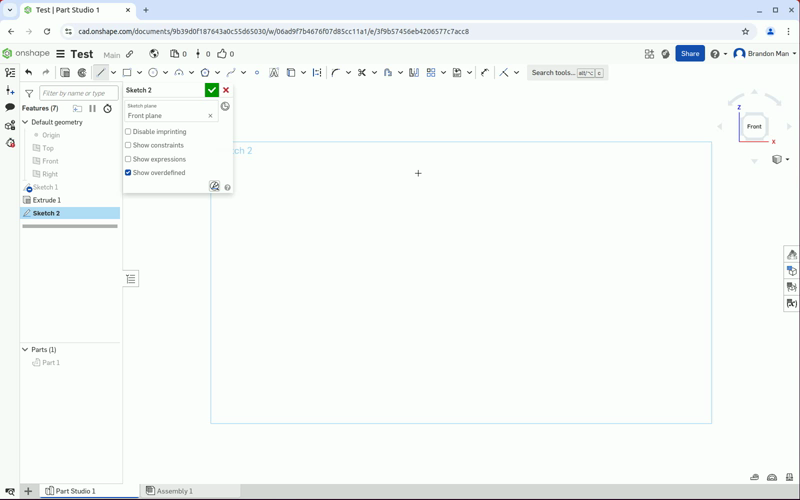
key_up(shift)
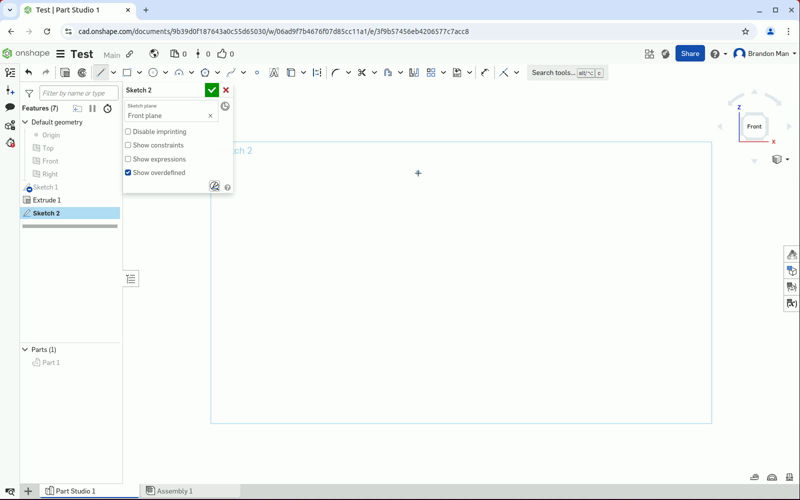
key_down(shift)
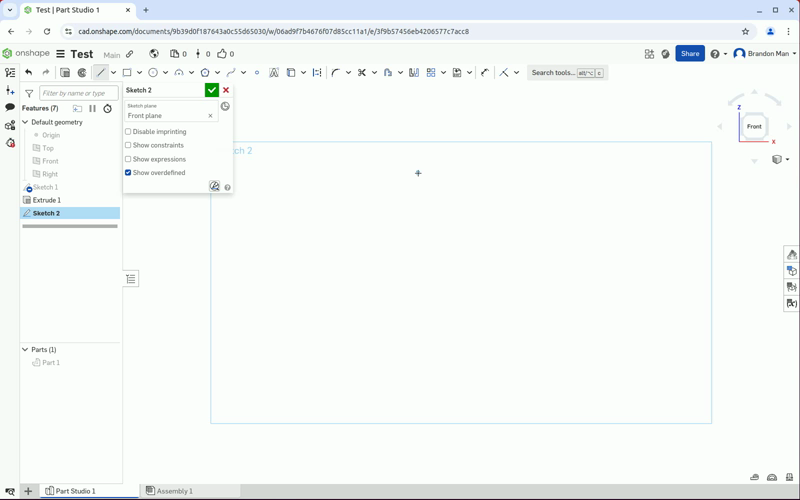
mouse_move(448, 172)
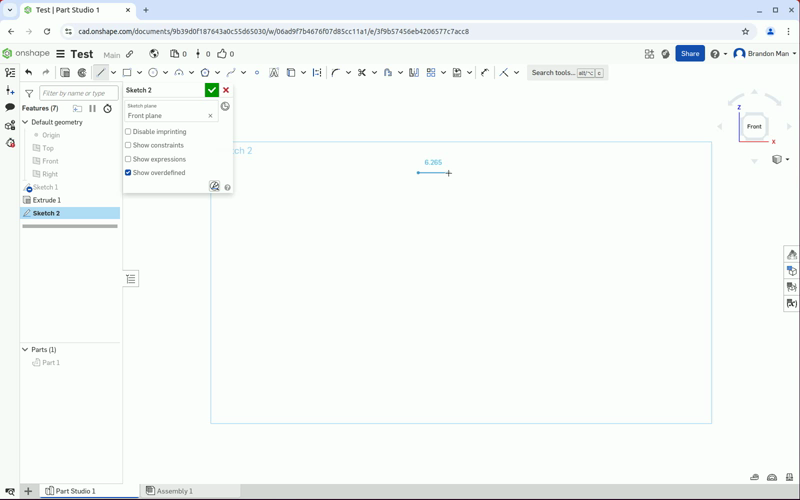
mouse_move(471, 172)
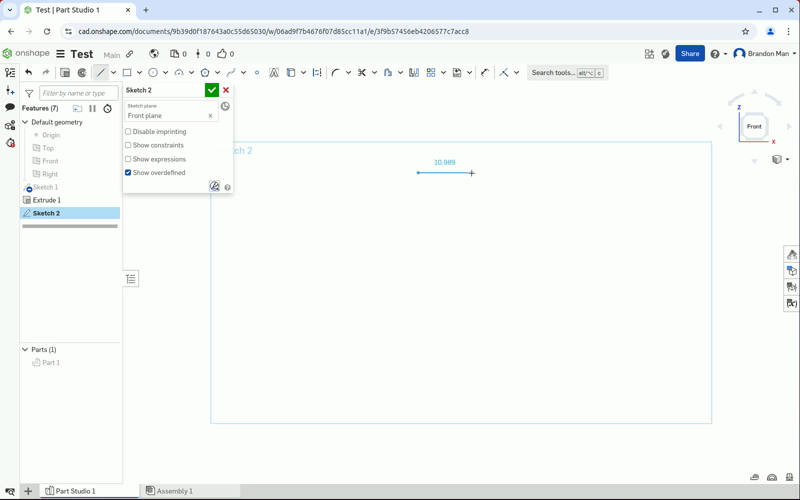
click(471, 172)
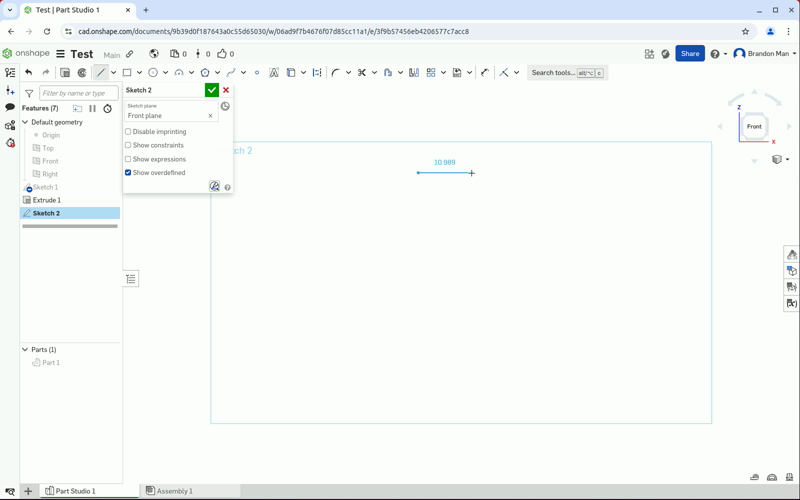
key_up(shift)
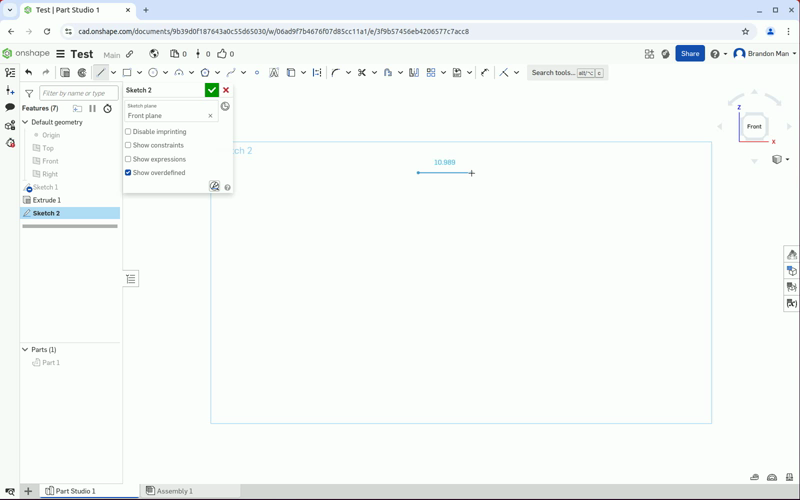
key_down(shift)
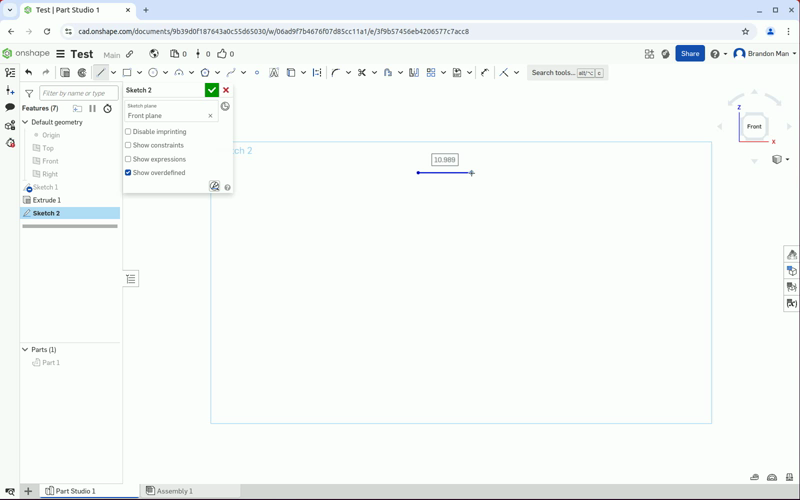
mouse_move(501, 172)
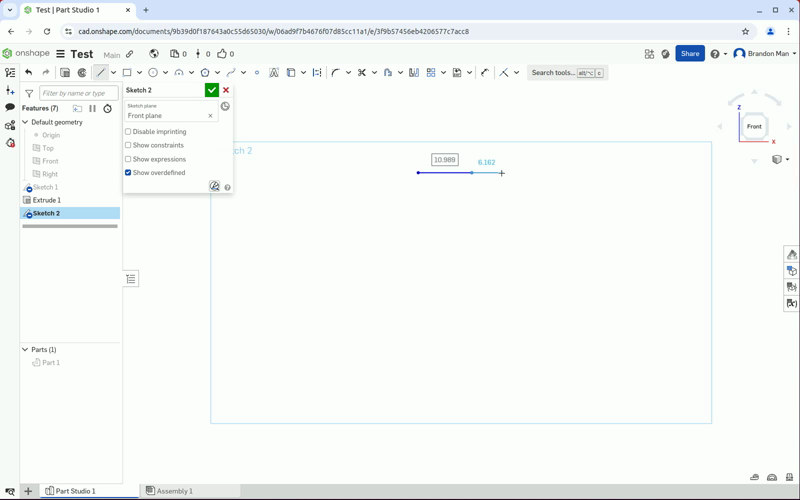
mouse_move(471, 170)
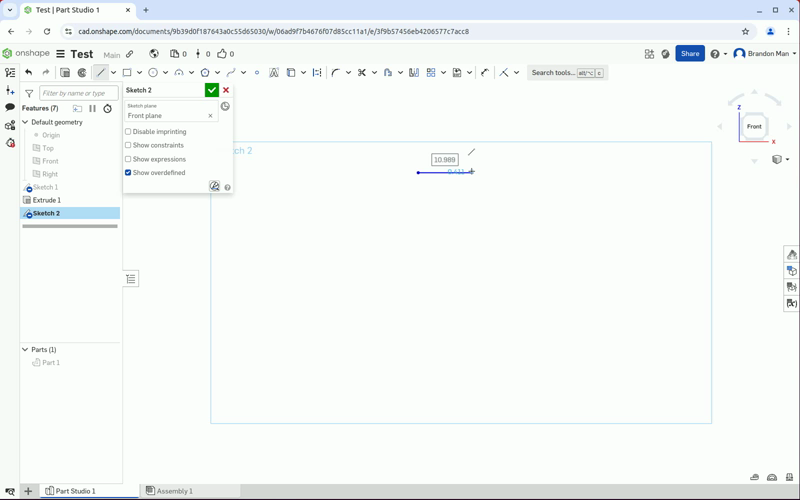
scroll(6)
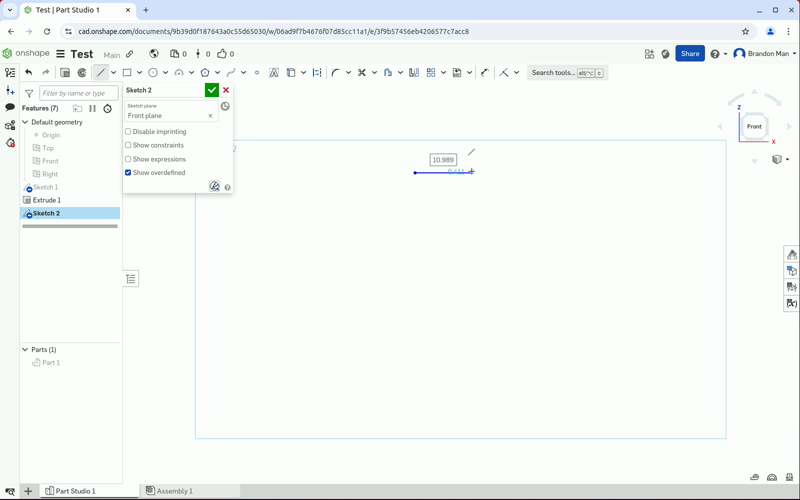
scroll(6)
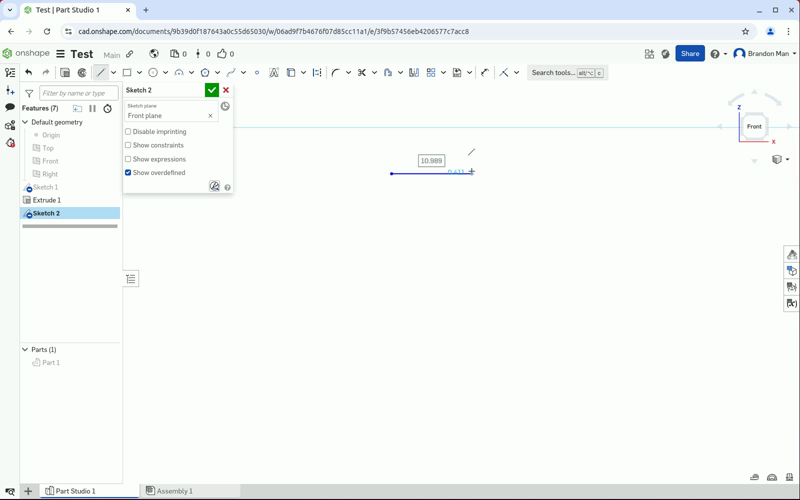
scroll(6)
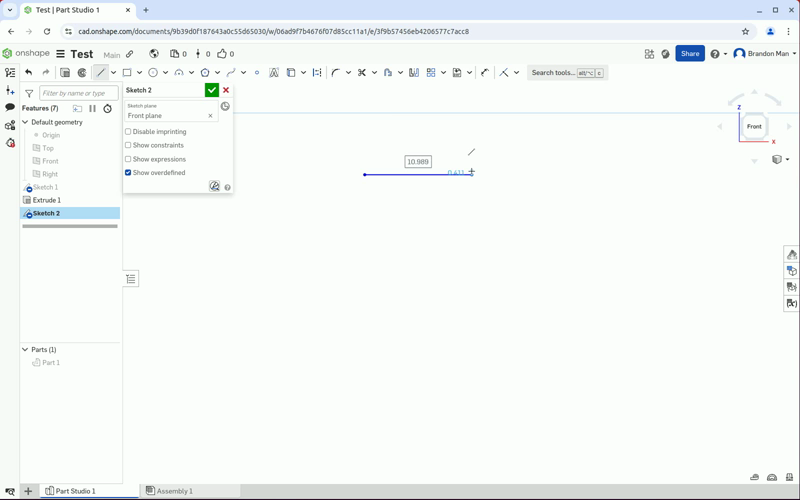
scroll(6)
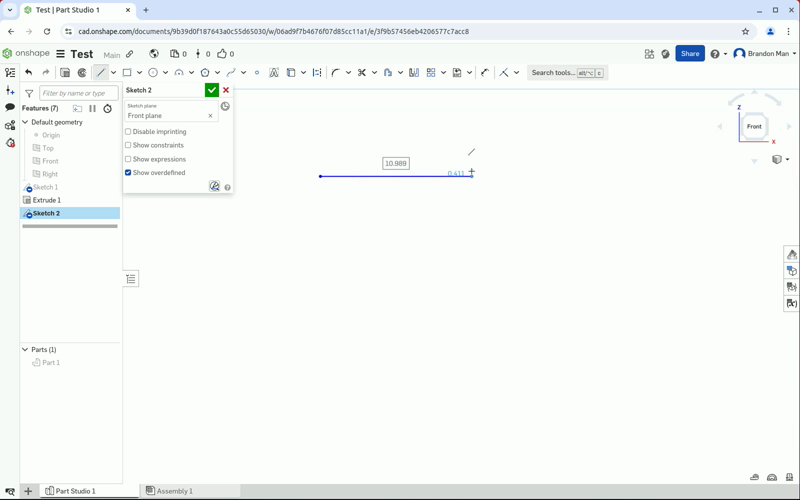
scroll(6)
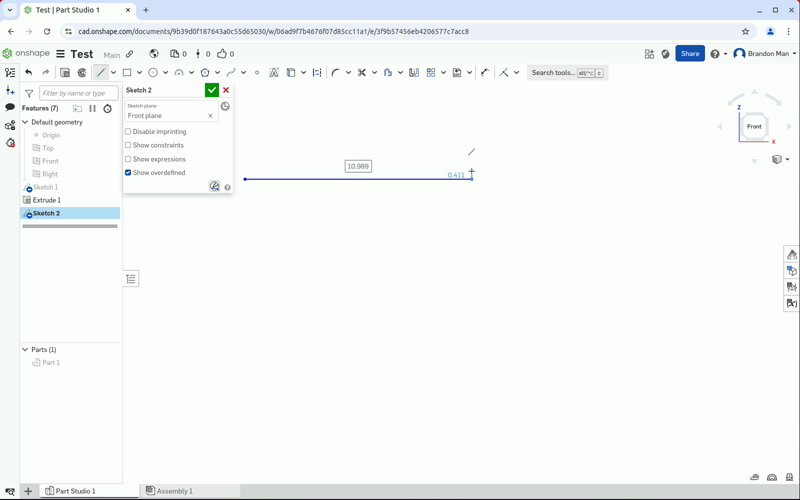
scroll(6)
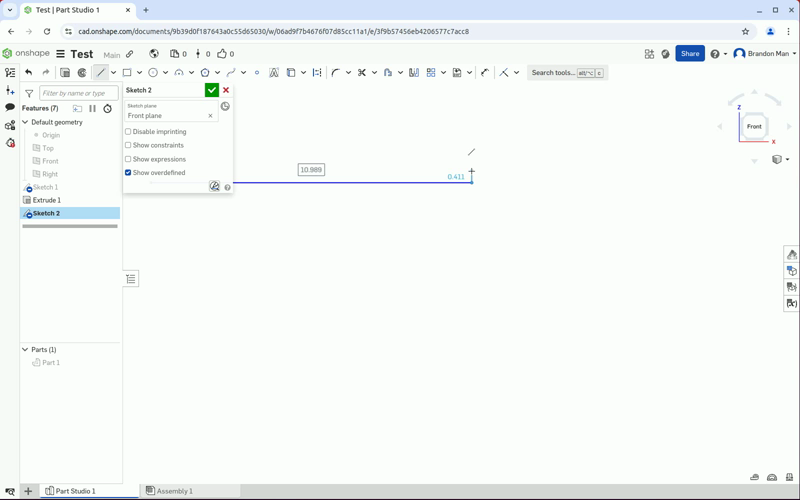
scroll(6)
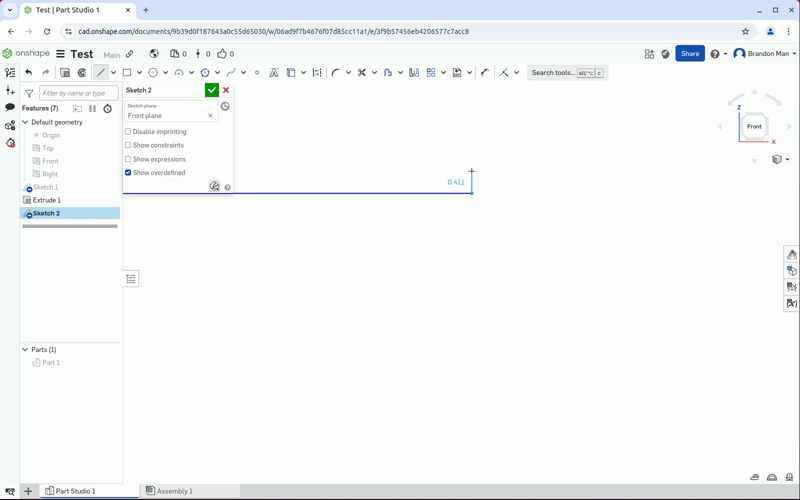
click(471, 170)
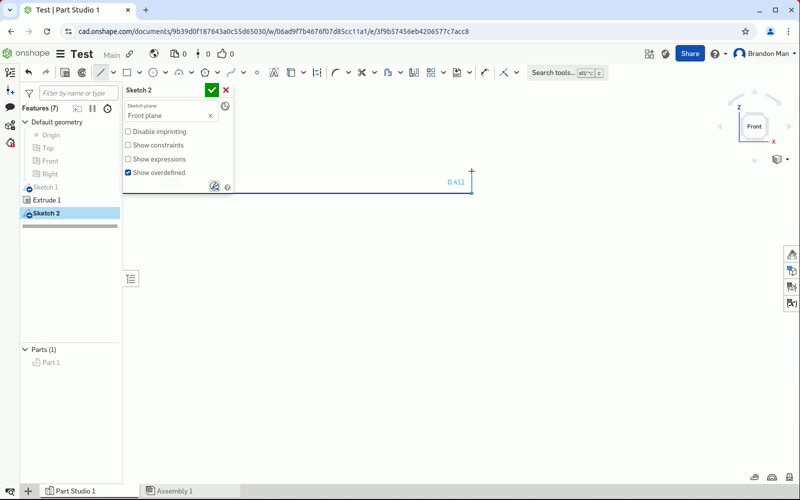
scroll(-6)
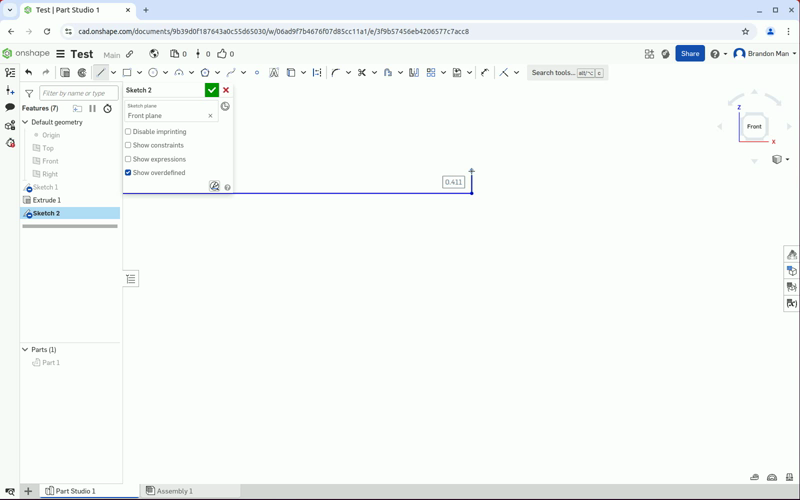
scroll(-6)
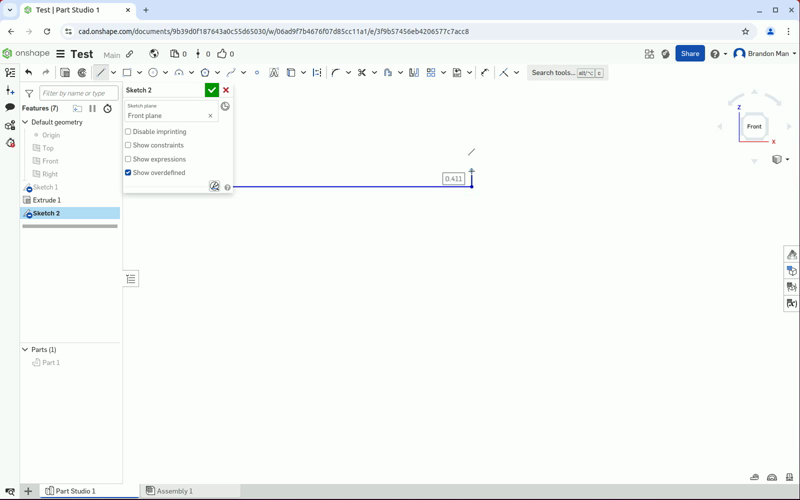
scroll(-6)
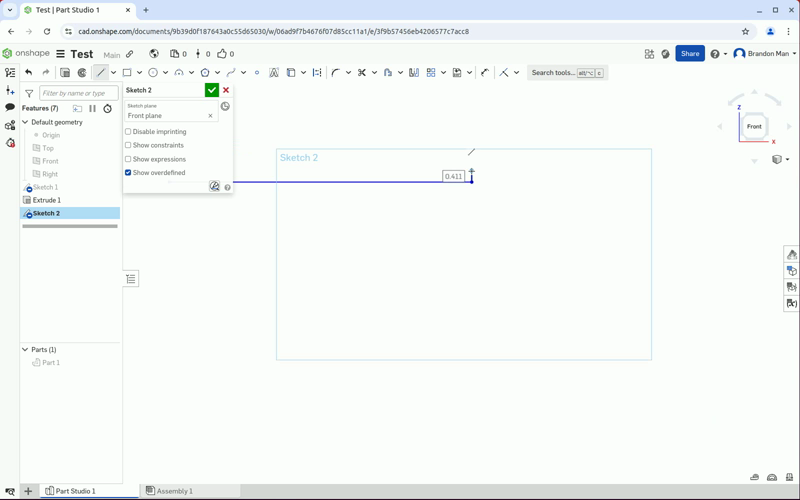
scroll(-6)
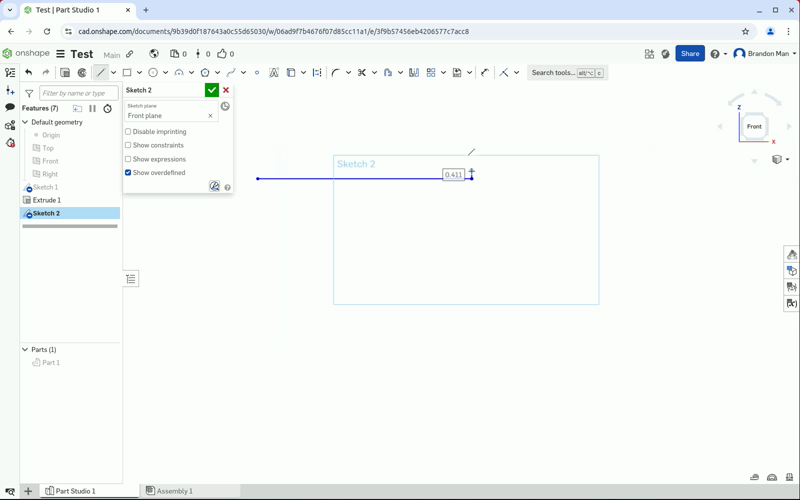
scroll(-6)
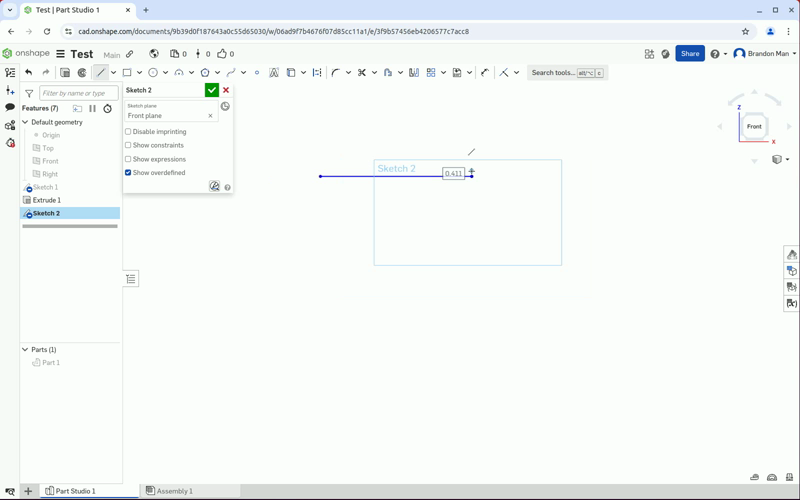
scroll(-6)
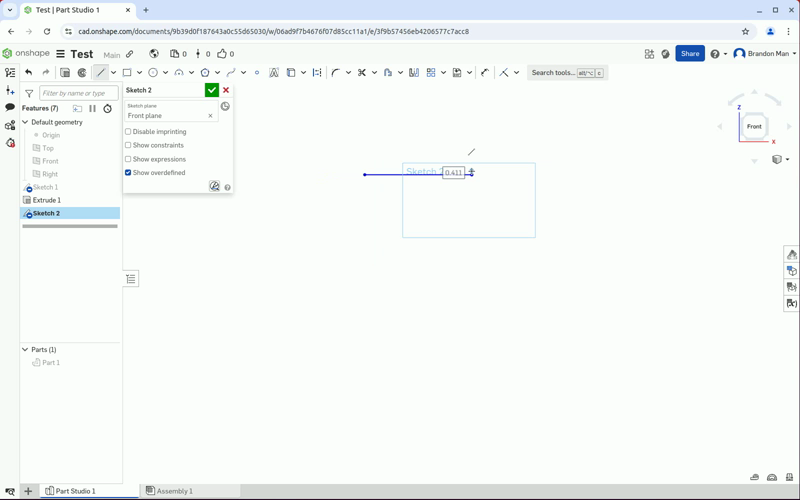
scroll(-6)
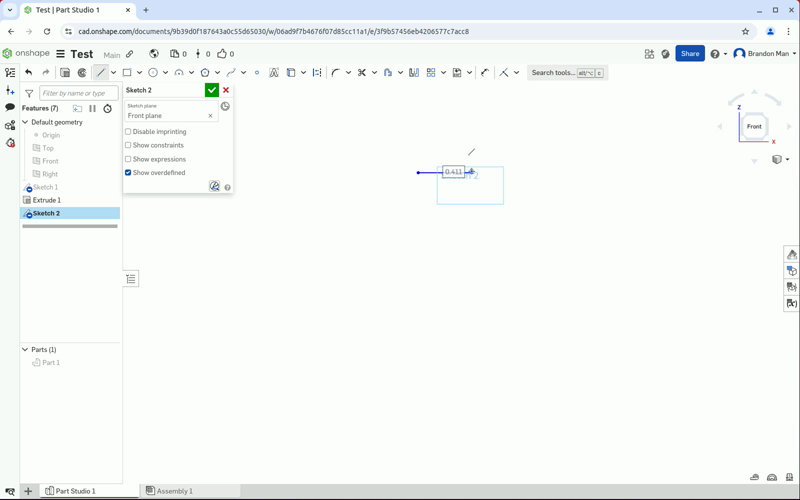
key_up(shift)
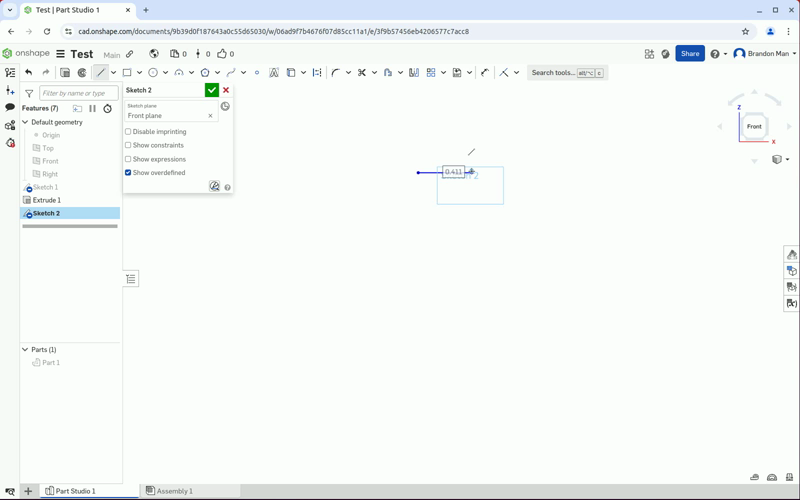
key_down(shift)
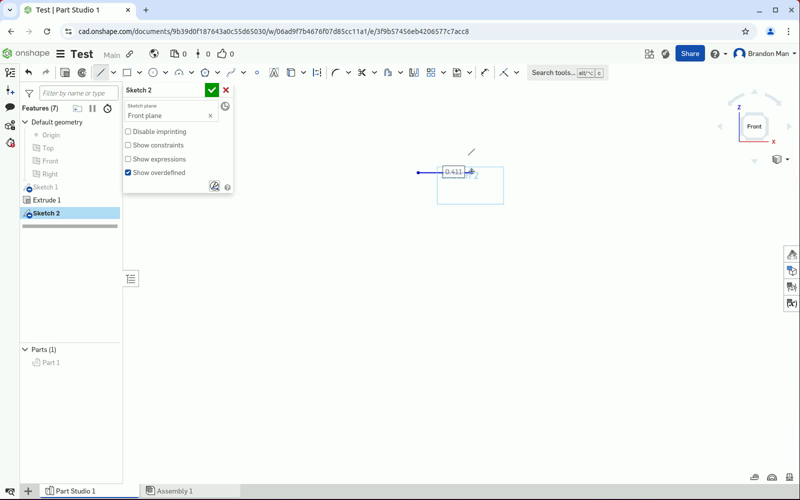
mouse_move(501, 170)
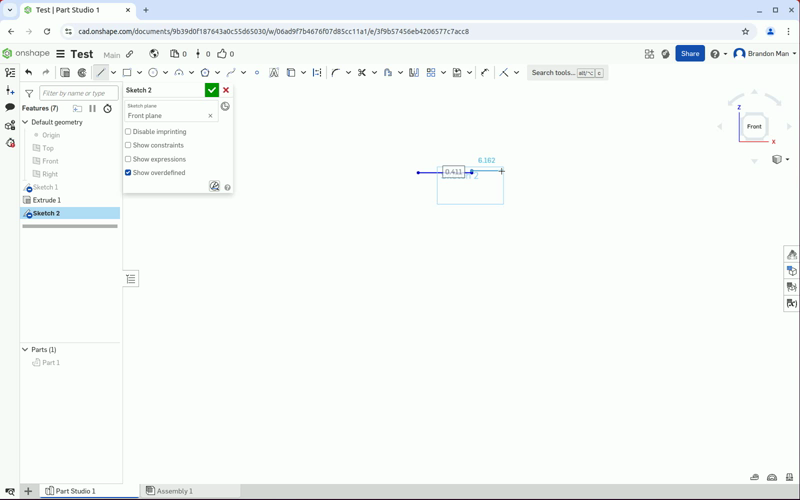
mouse_move(418, 170)
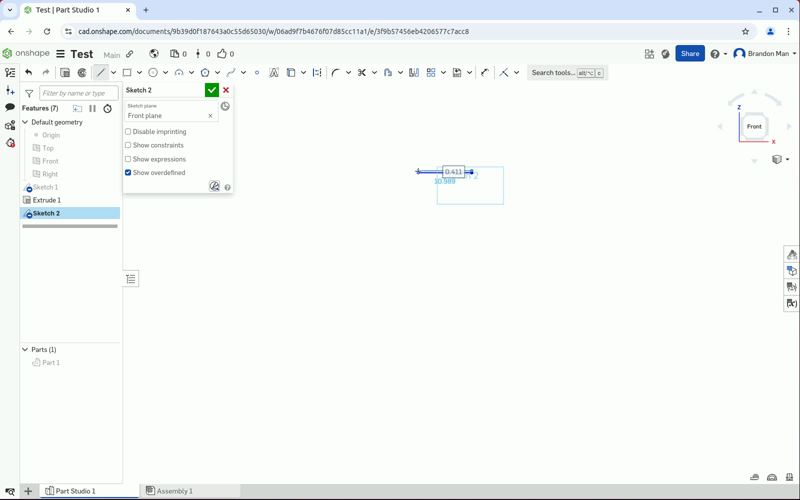
scroll(6)
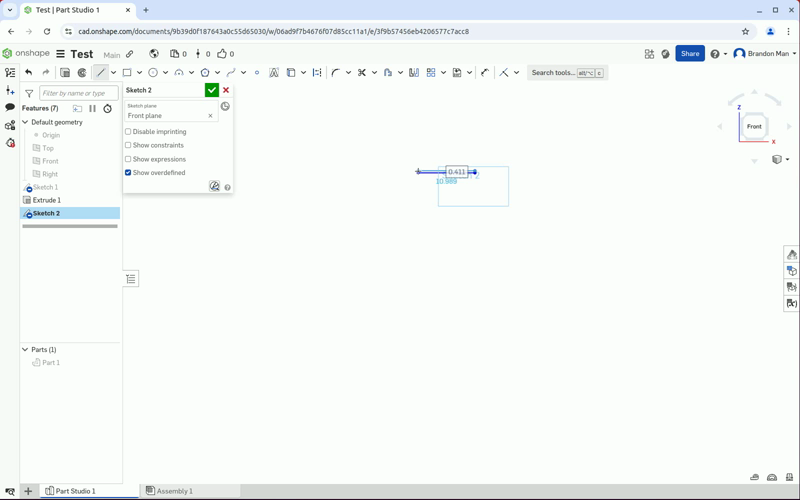
scroll(6)
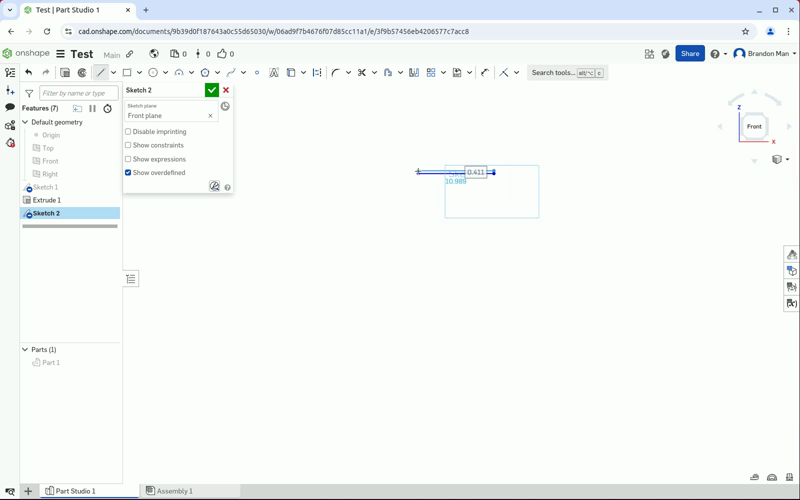
scroll(6)
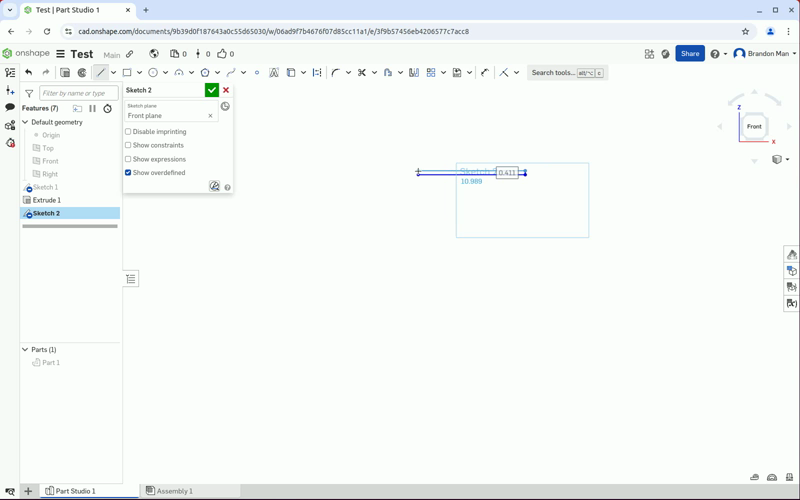
scroll(6)
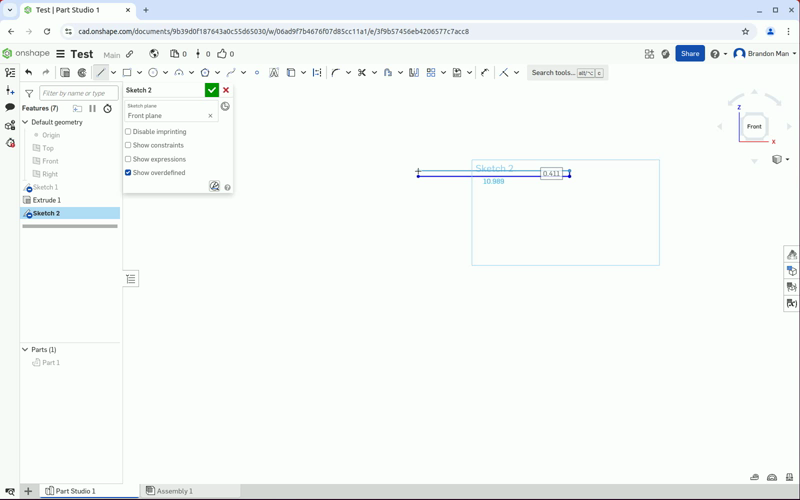
scroll(6)
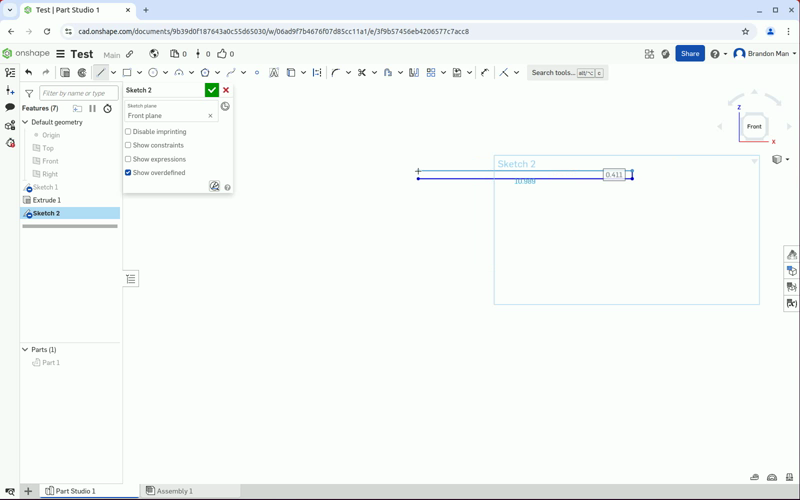
scroll(6)
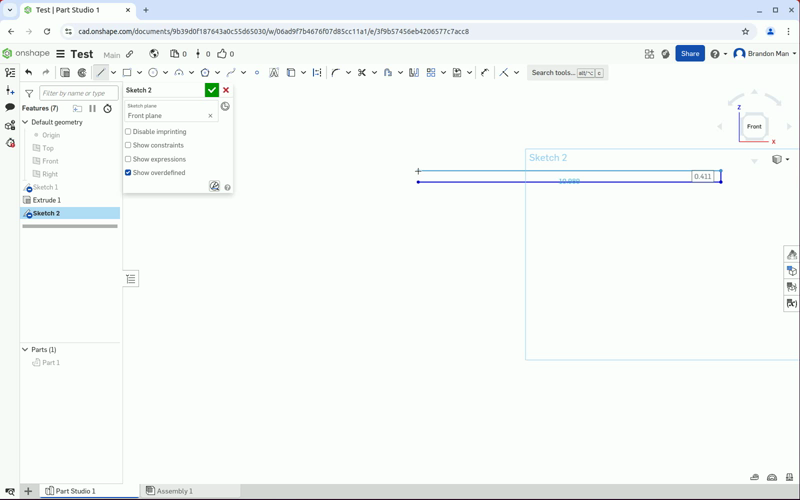
scroll(6)
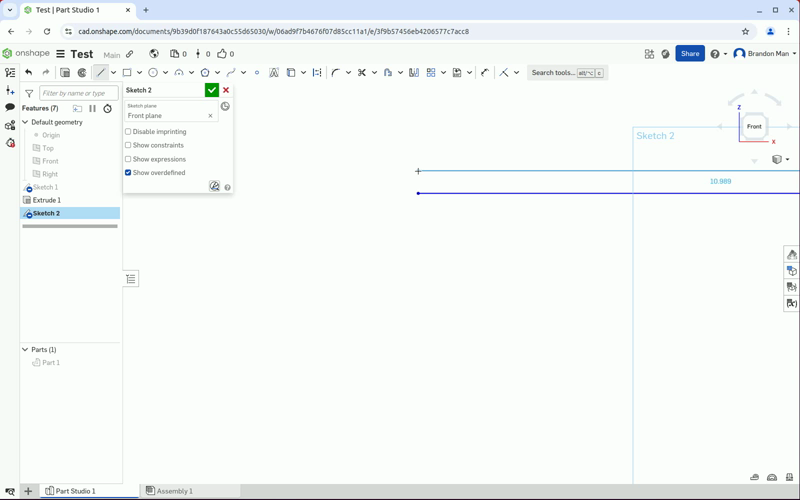
click(418, 170)
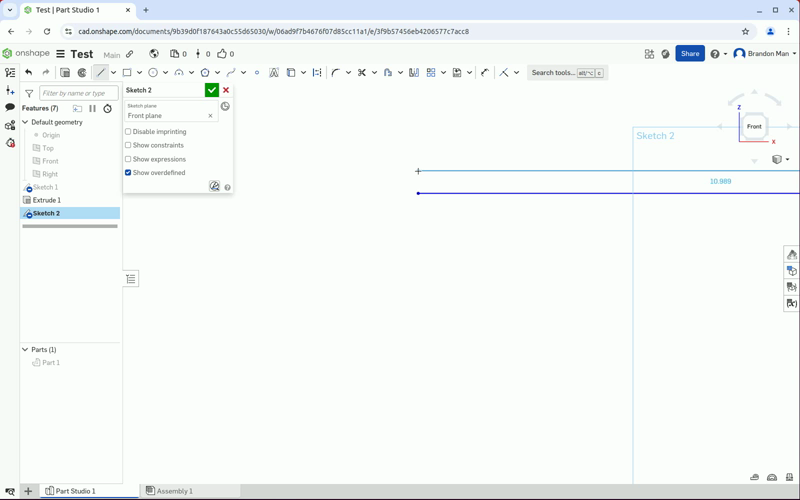
scroll(-6)
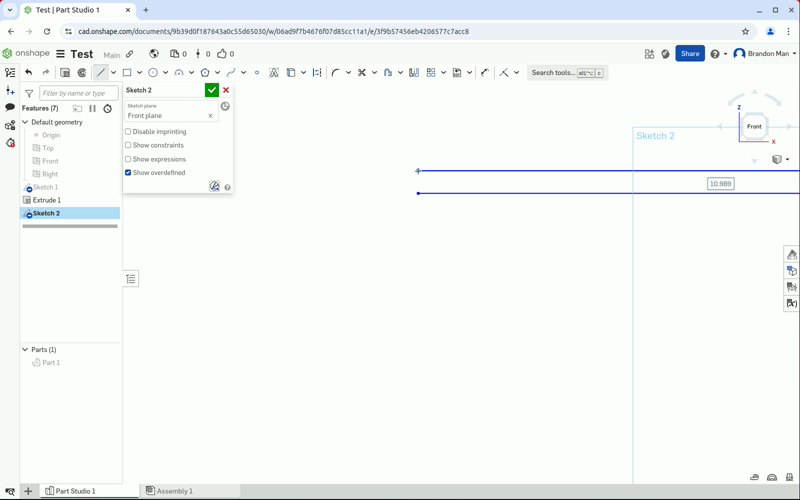
scroll(-6)
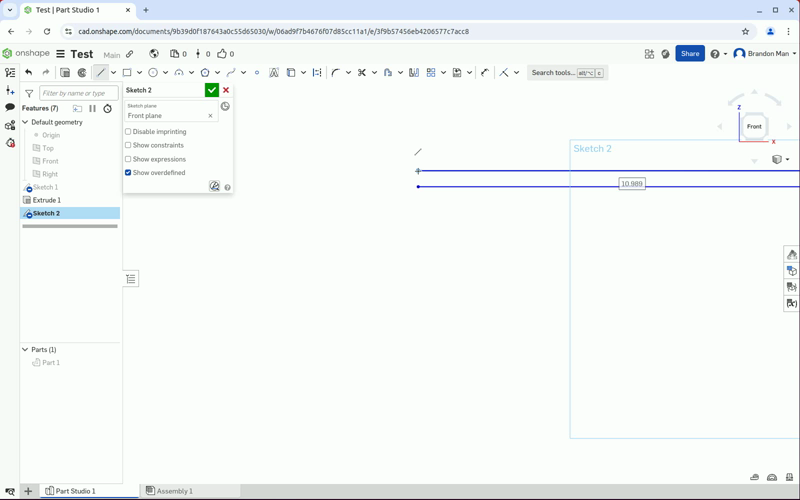
scroll(-6)
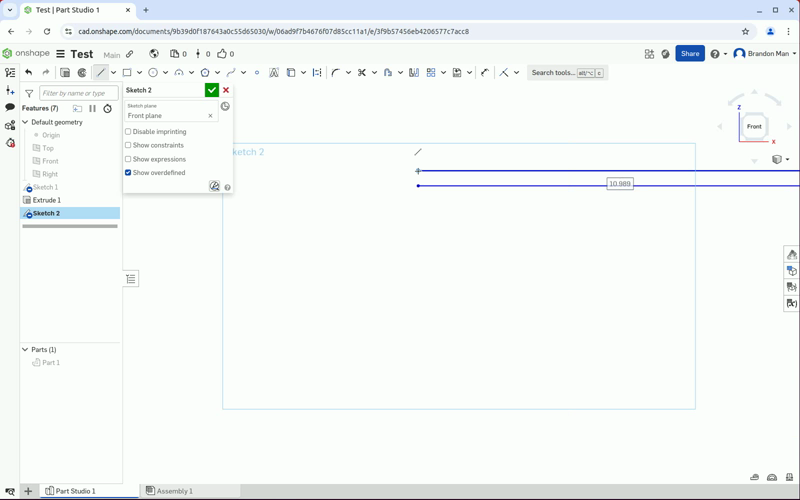
scroll(-6)
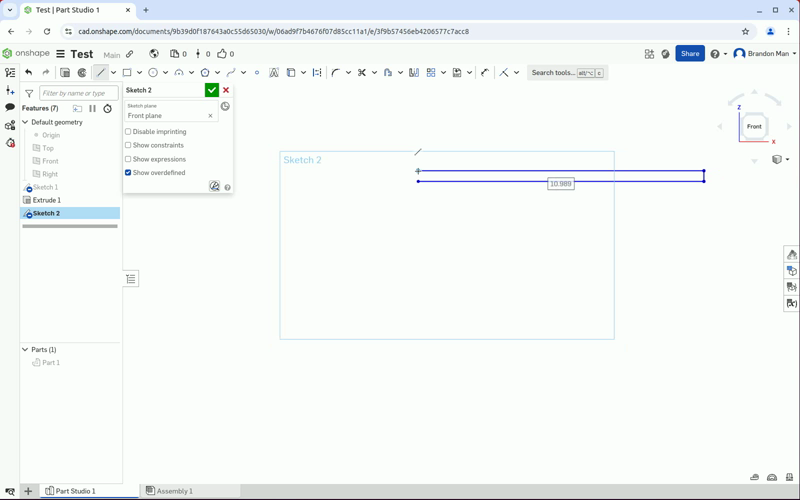
scroll(-6)
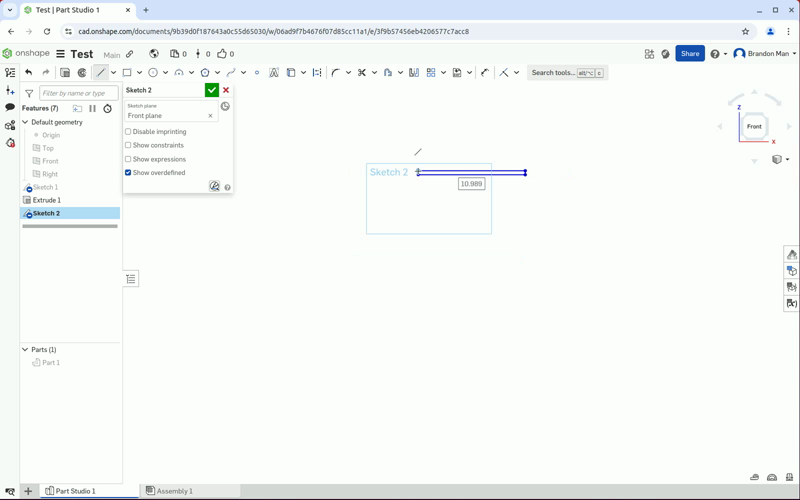
scroll(-6)
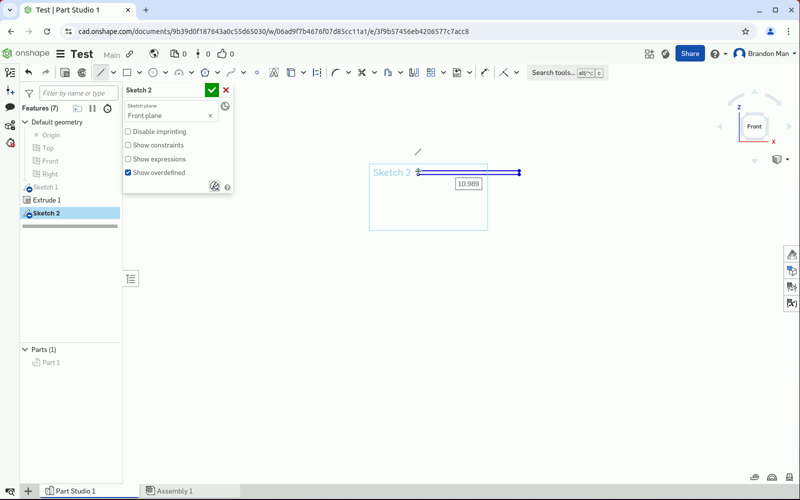
scroll(-6)
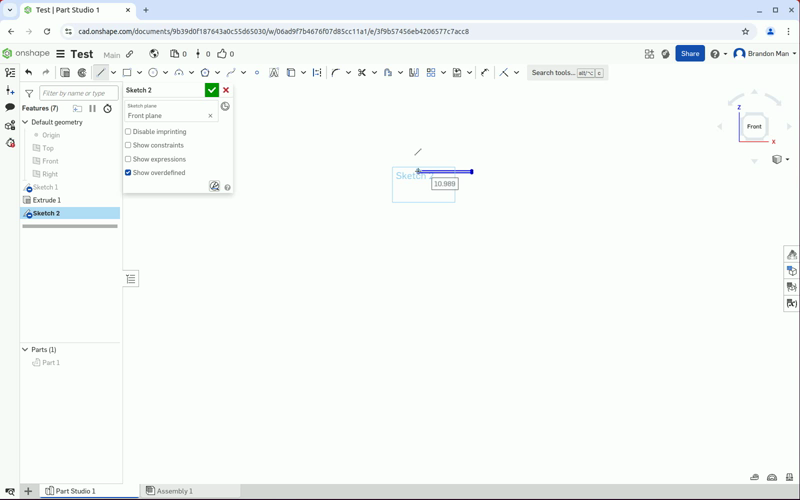
key_up(shift)
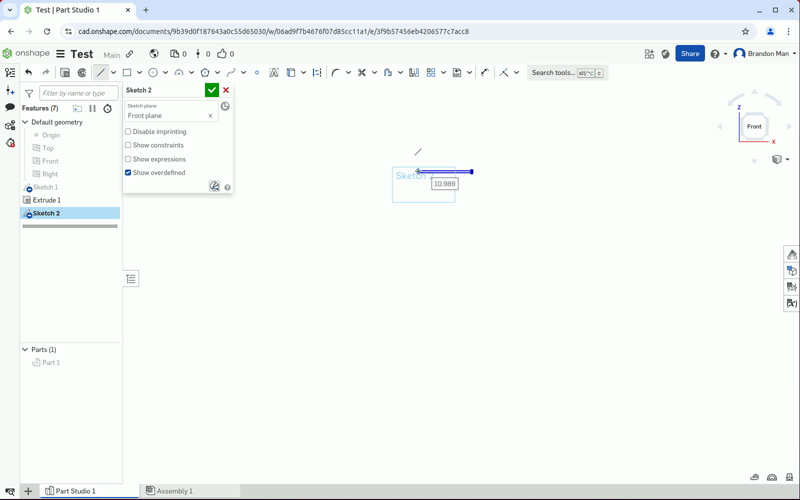
mouse_move(448, 170)
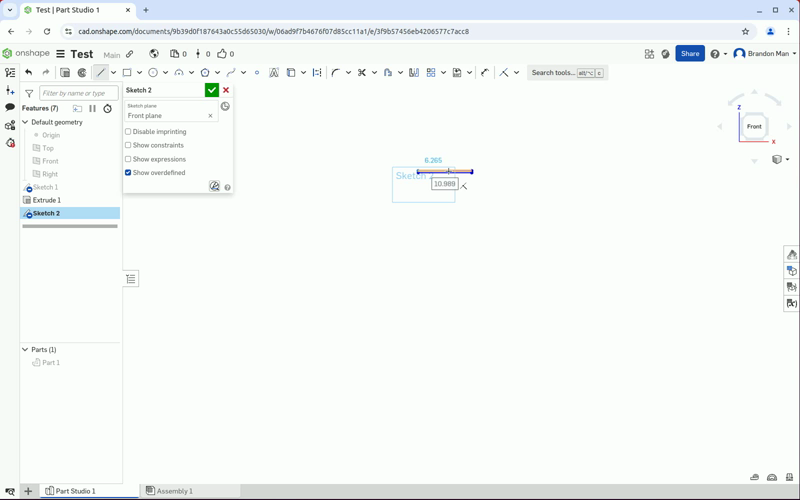
key_down(shift)
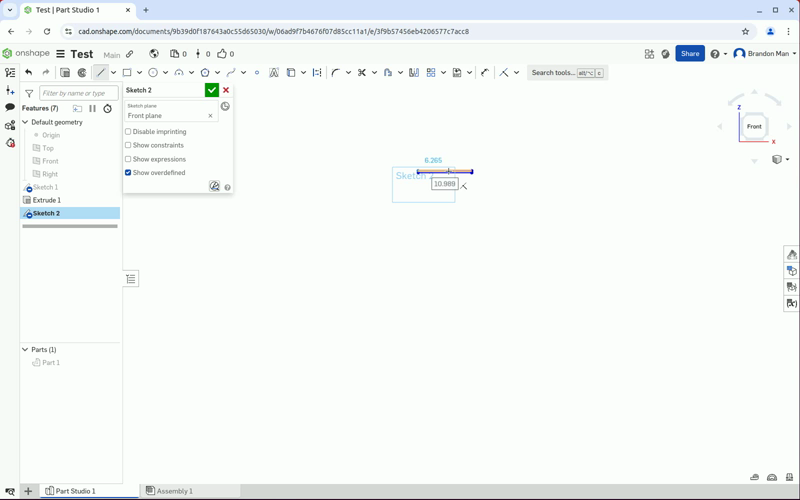
mouse_move(418, 172)
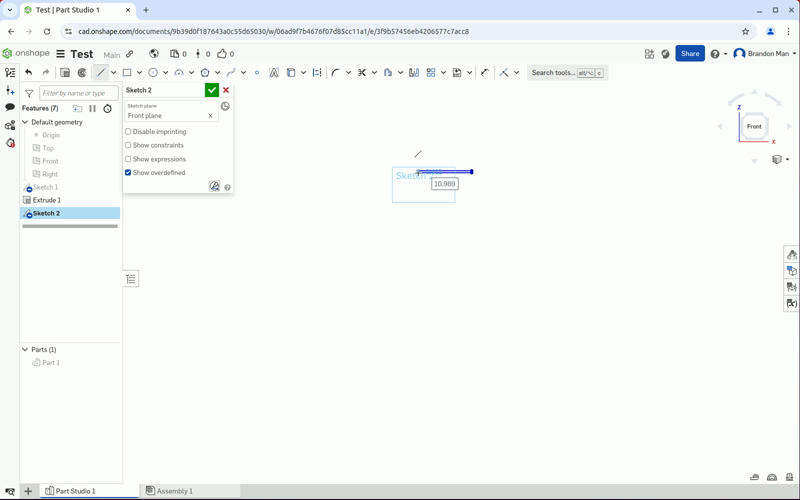
scroll(6)
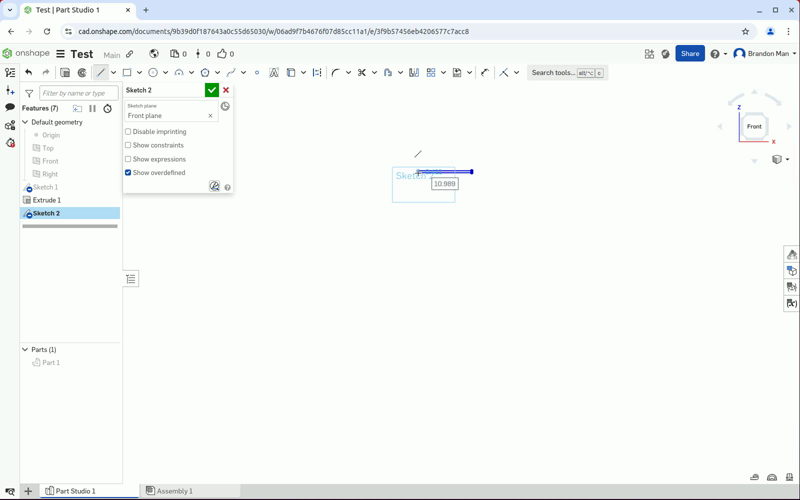
scroll(6)
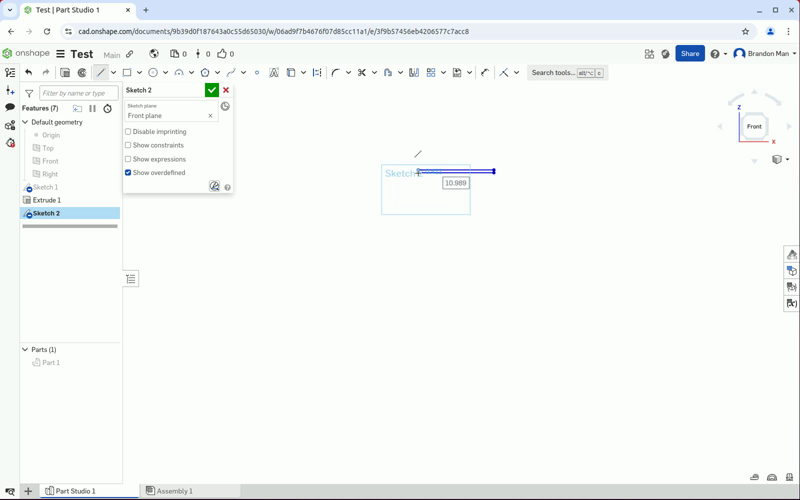
scroll(6)
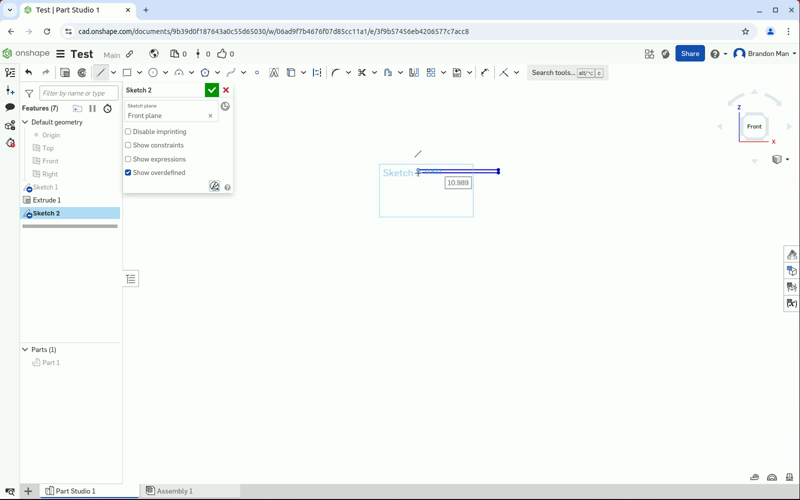
scroll(6)
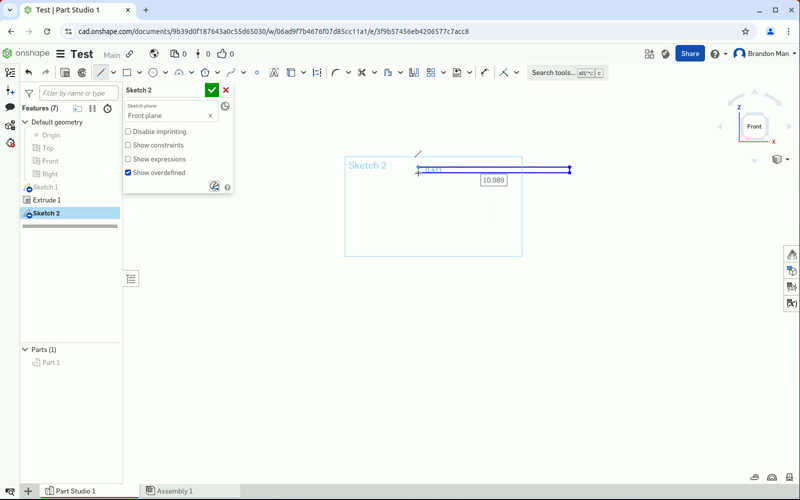
scroll(6)
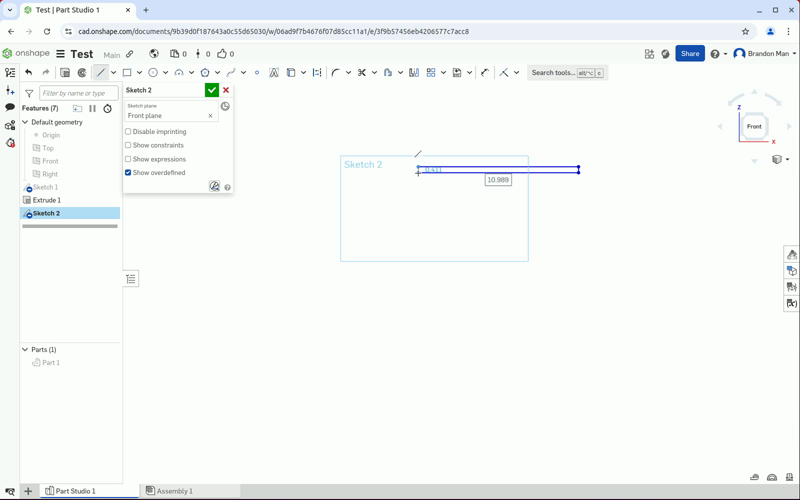
scroll(6)
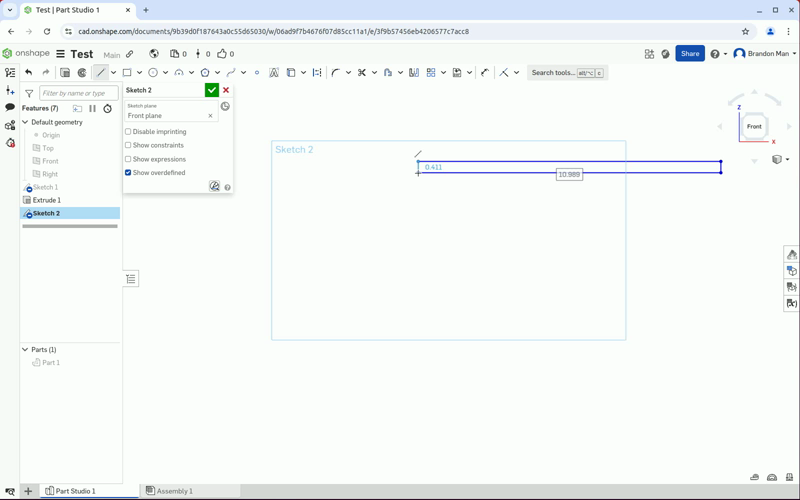
scroll(6)
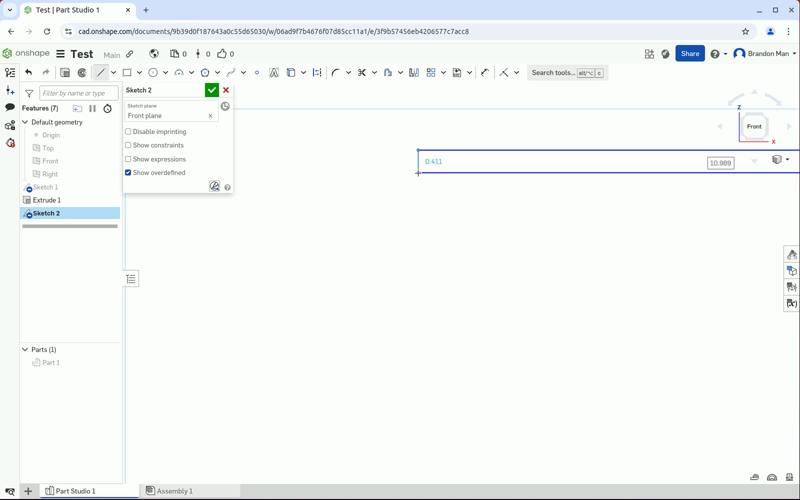
key_up(shift)
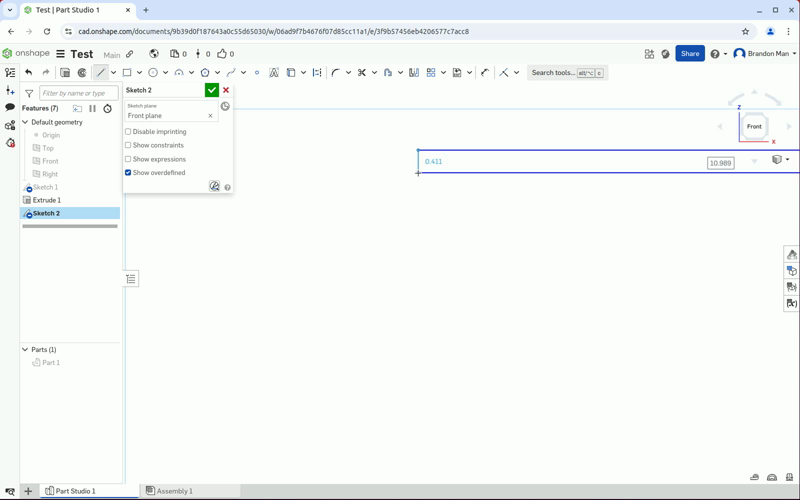
click(418, 172)
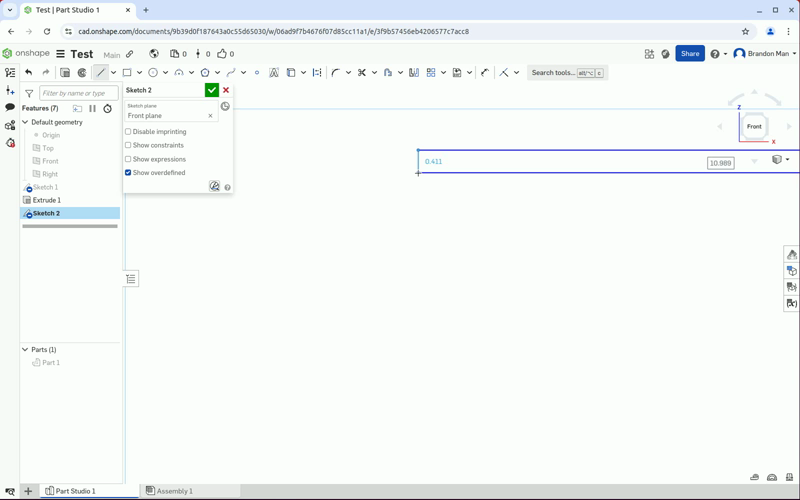
scroll(-6)
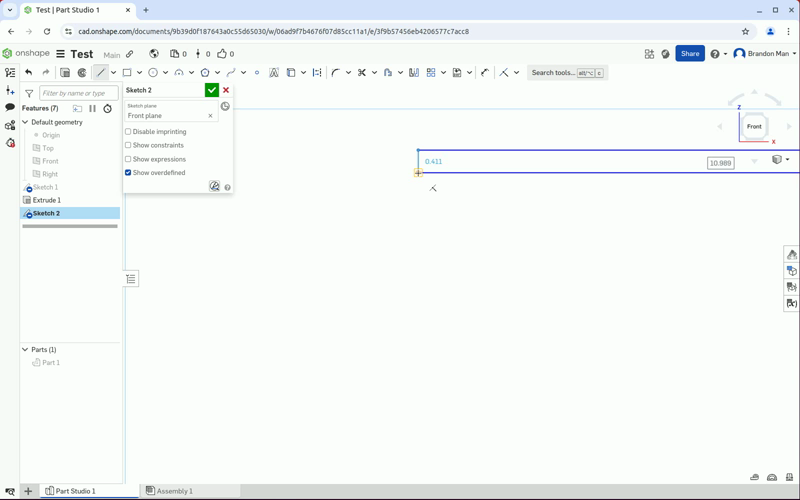
scroll(-6)
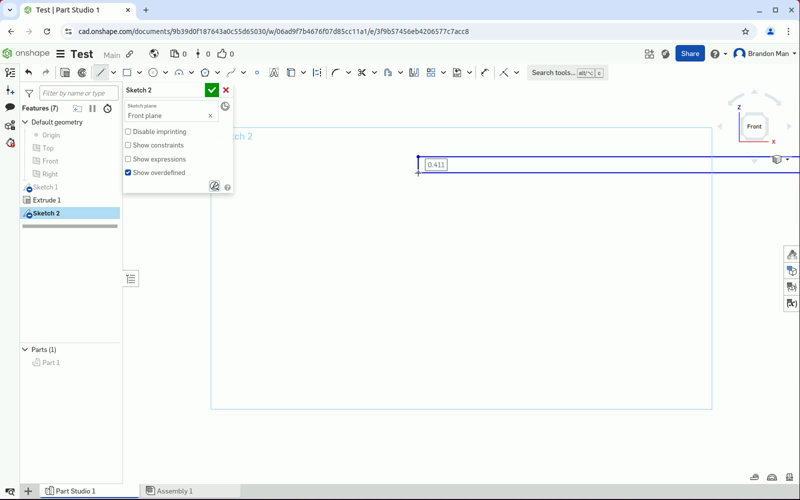
scroll(-6)
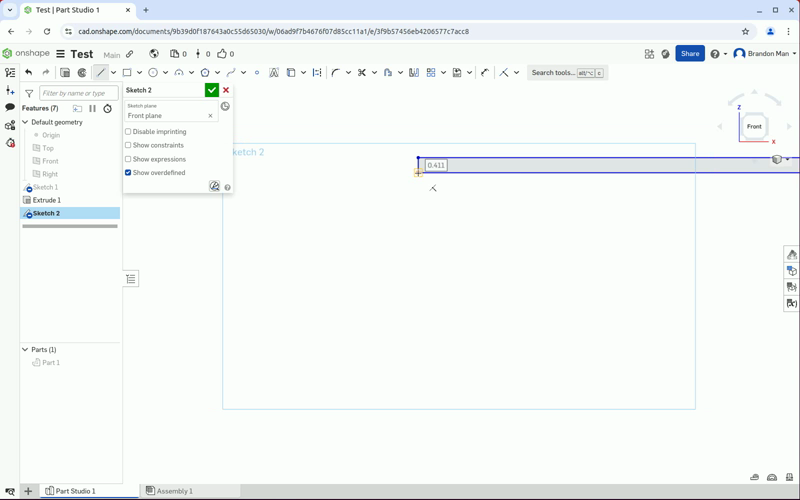
scroll(-6)
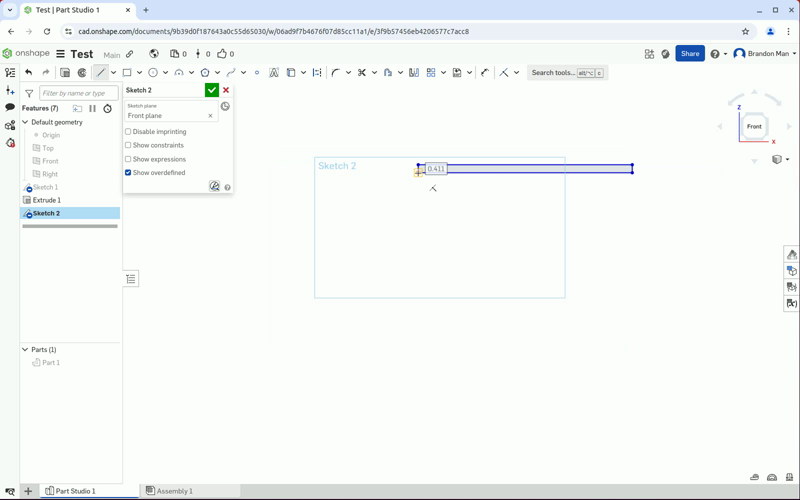
scroll(-6)
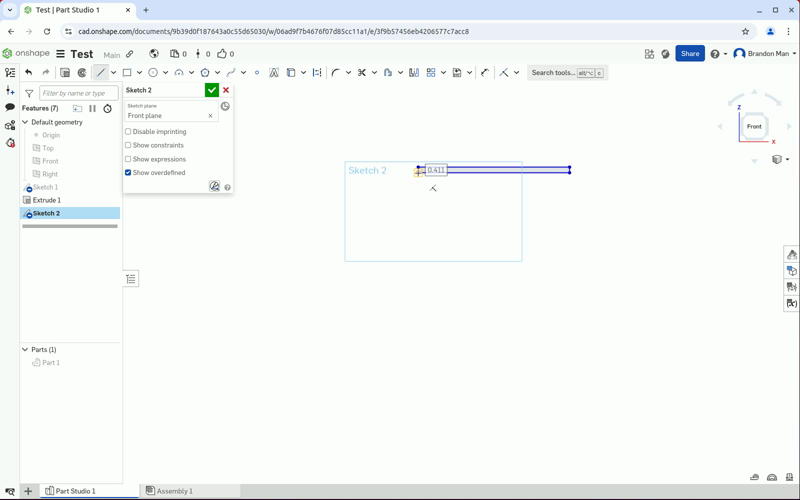
scroll(-6)
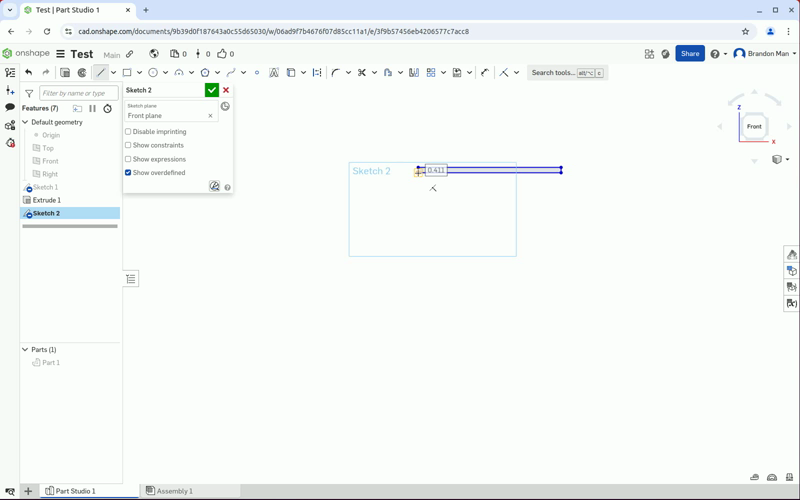
scroll(-6)
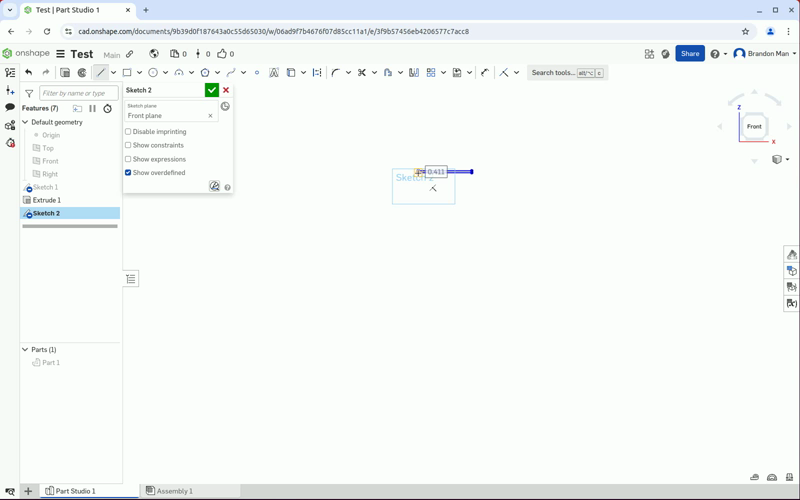
key(esc)
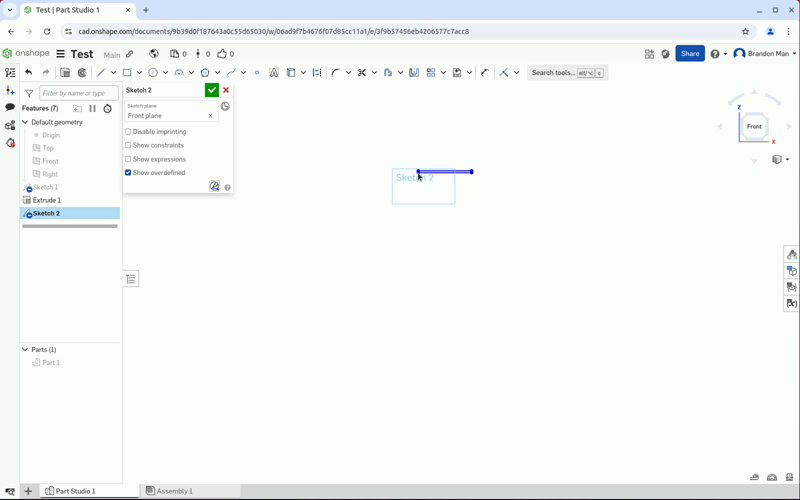
mouse_move(432, 171)
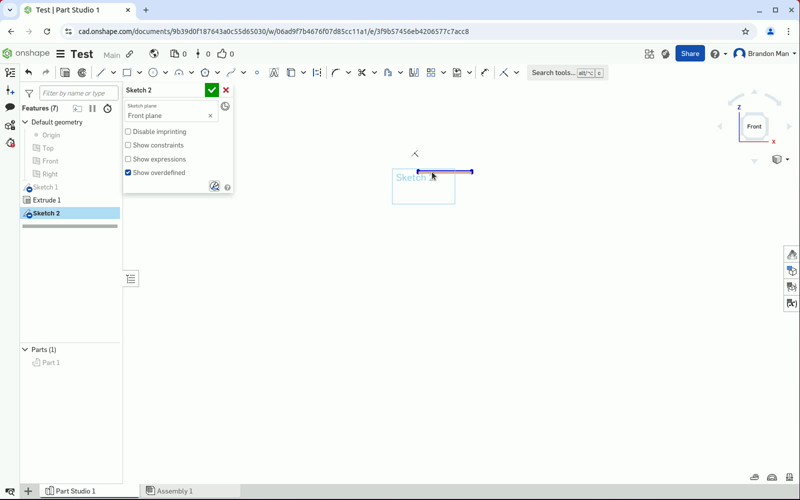
scroll(6)
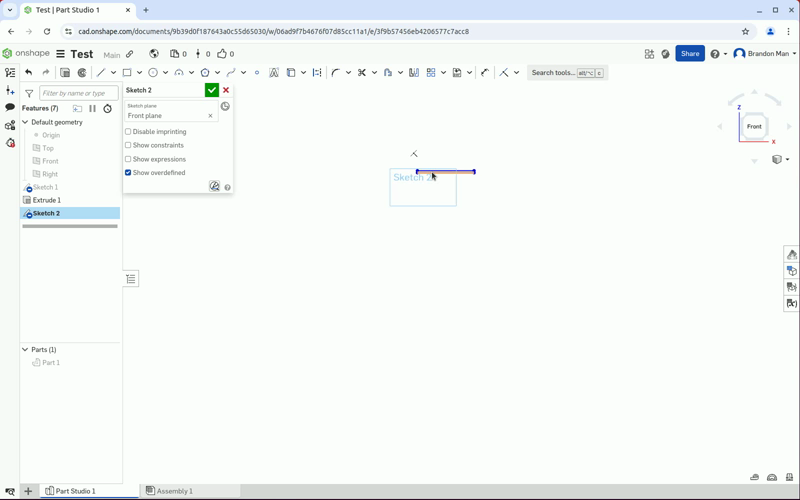
scroll(6)
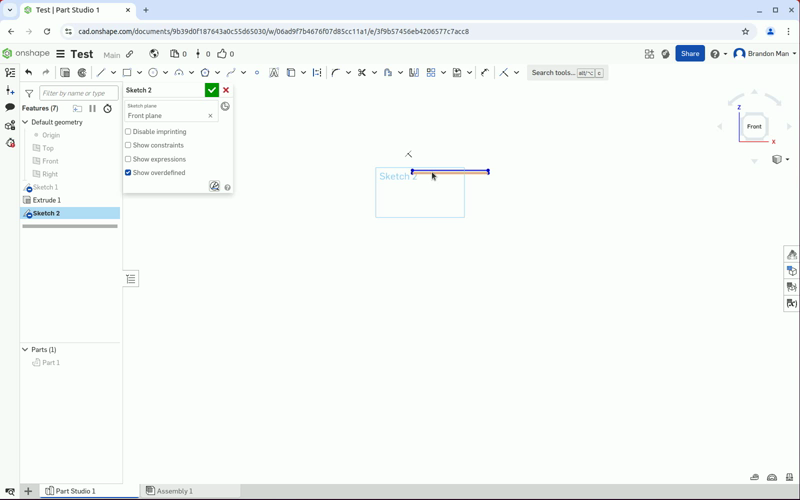
scroll(6)
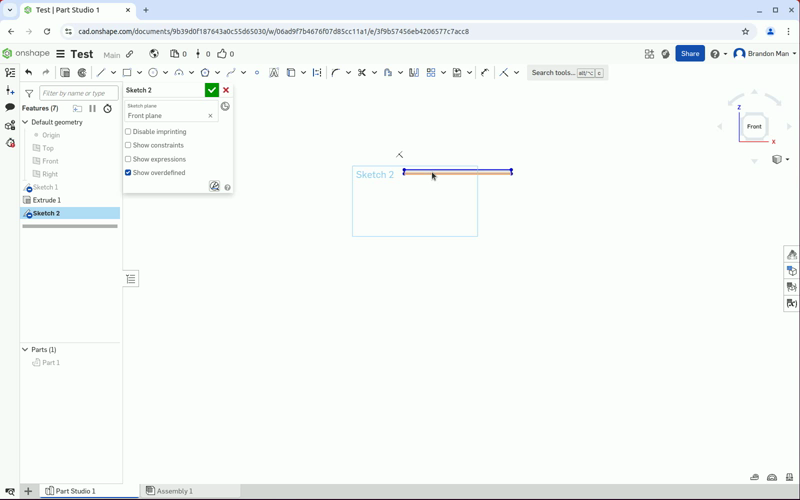
scroll(6)
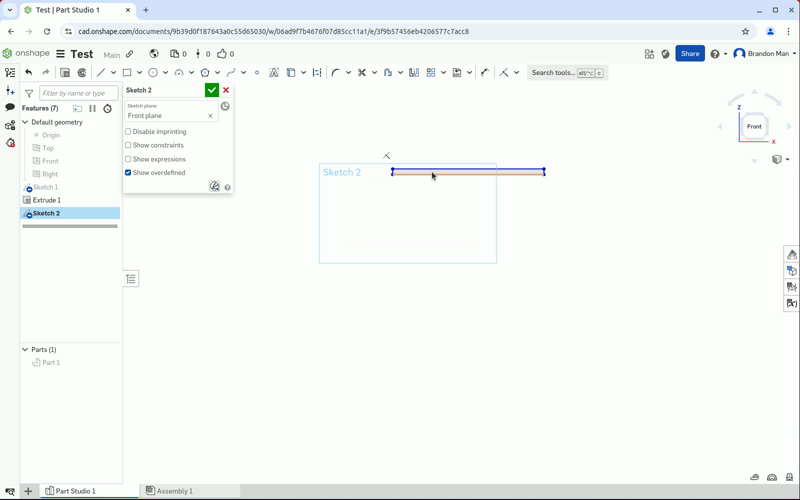
scroll(6)
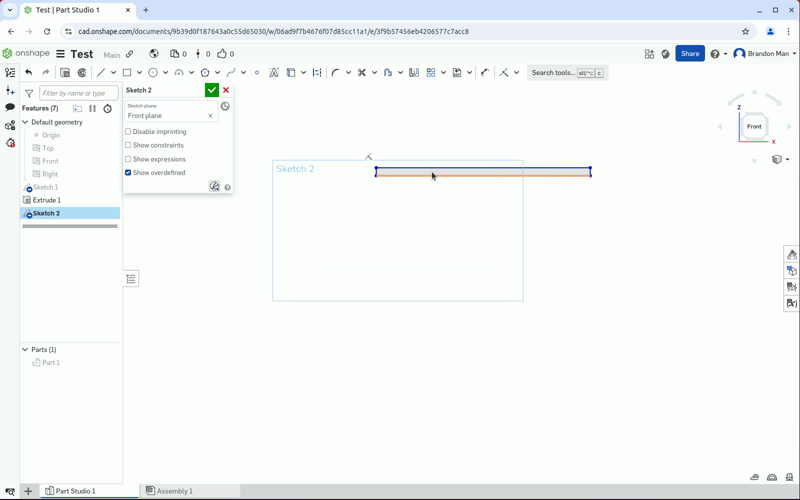
scroll(6)
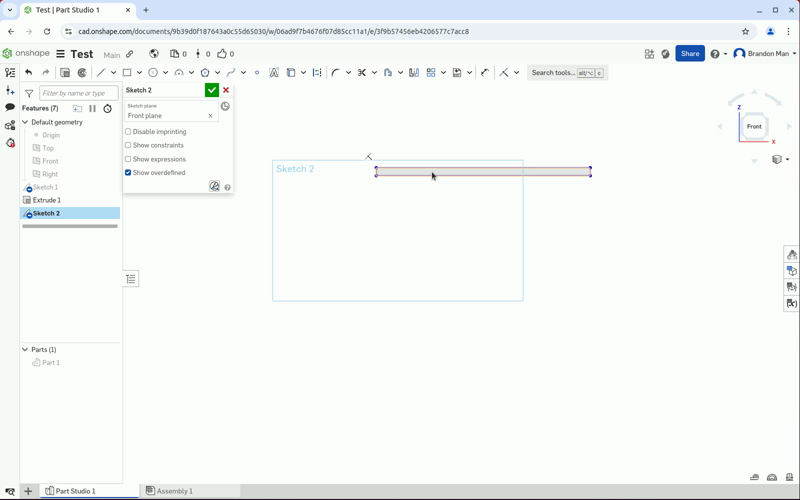
scroll(6)
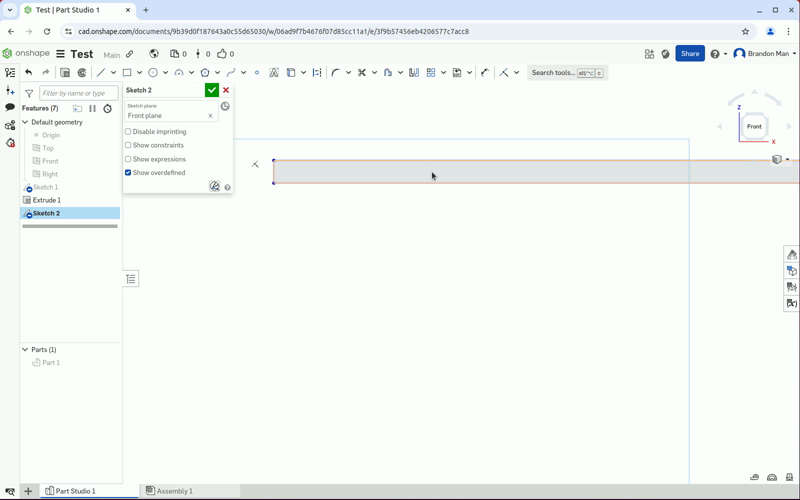
click(432, 171)
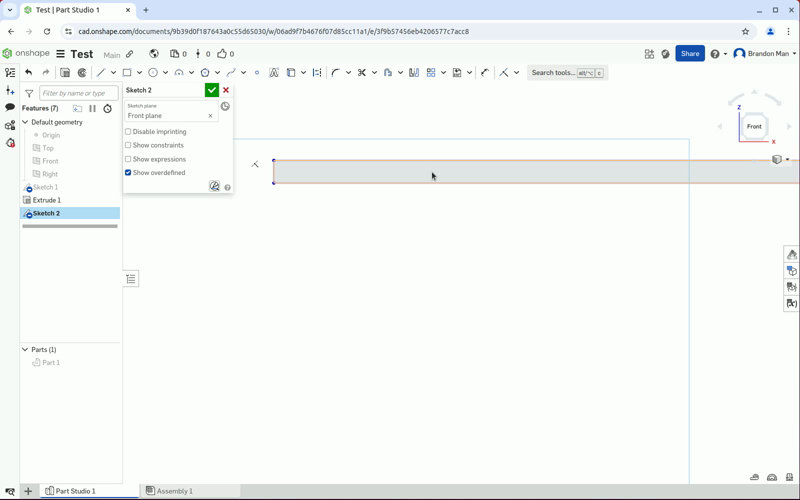
scroll(-6)
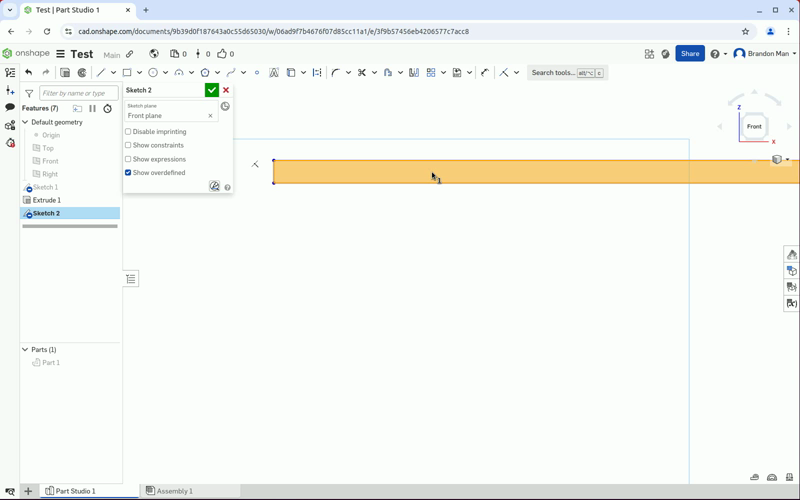
scroll(-6)
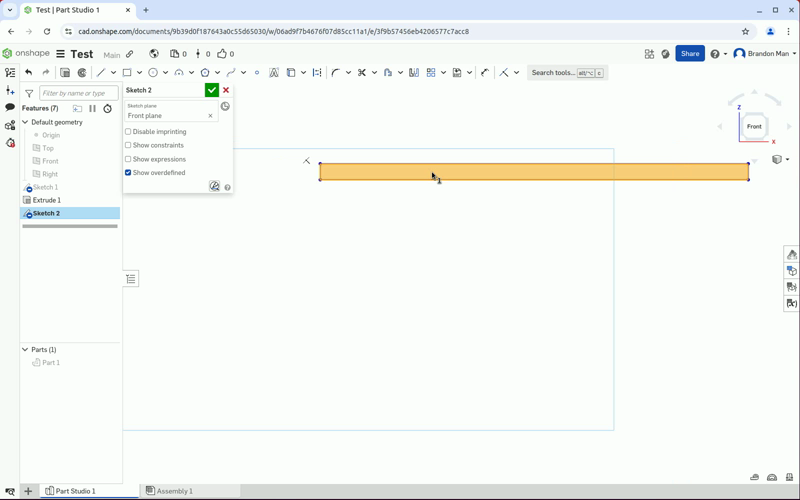
scroll(-6)
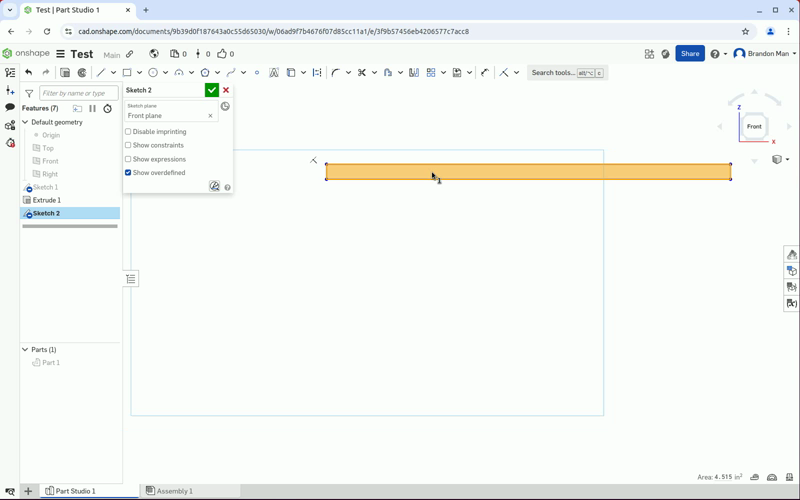
scroll(-6)
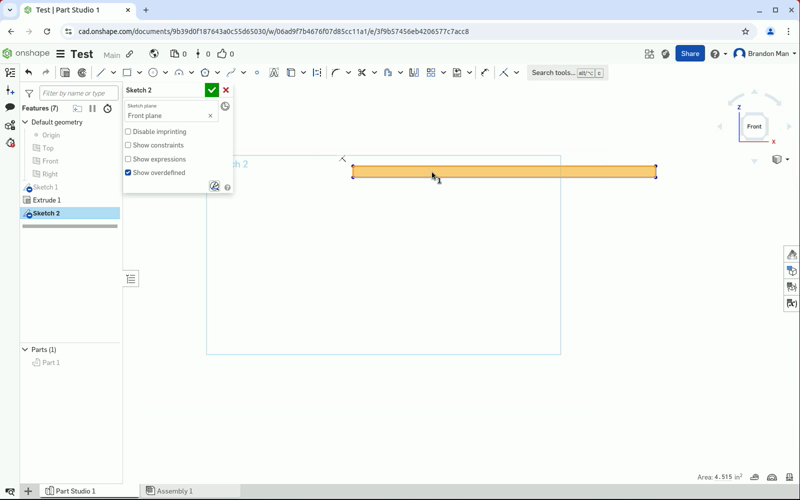
scroll(-6)
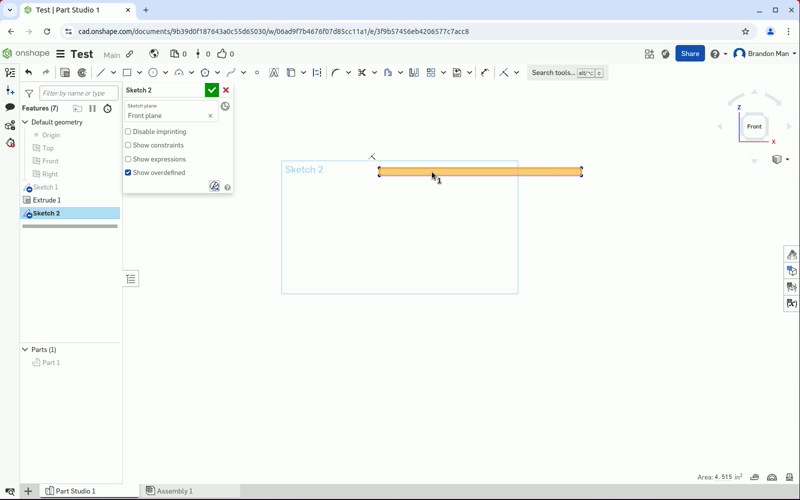
scroll(-6)
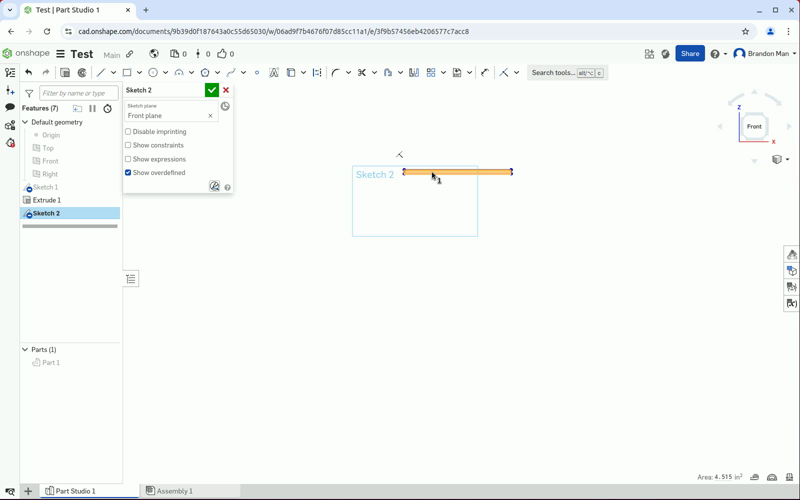
scroll(-6)
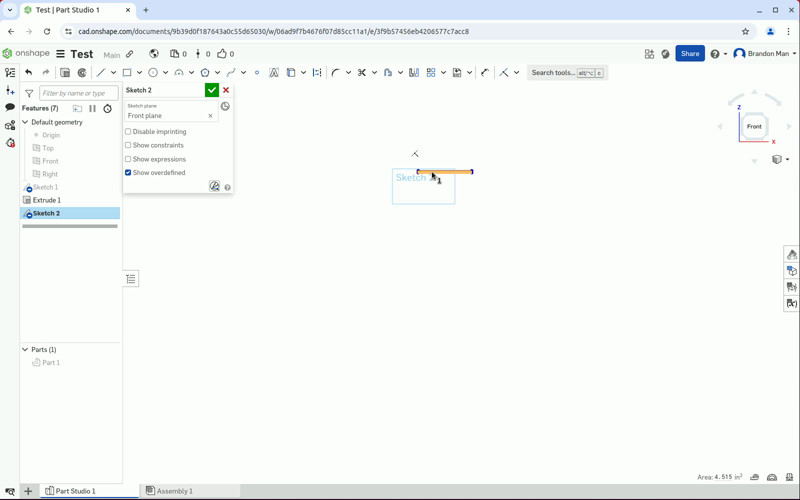
mouse_move(73, 352)
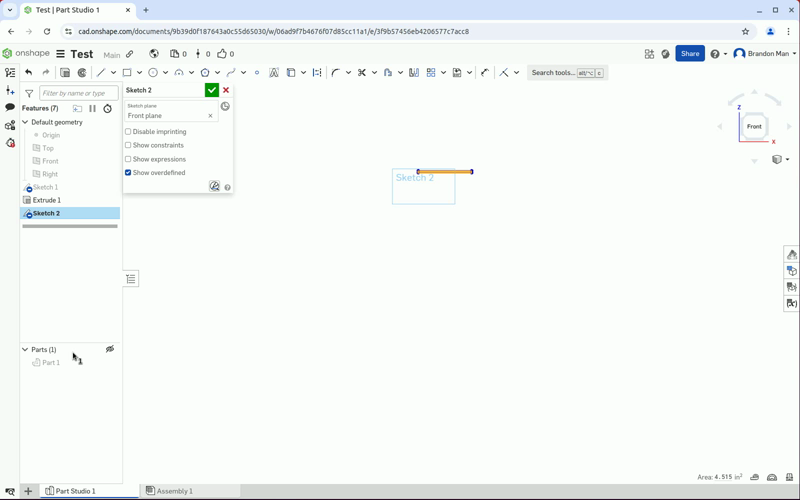
key(shift+y)
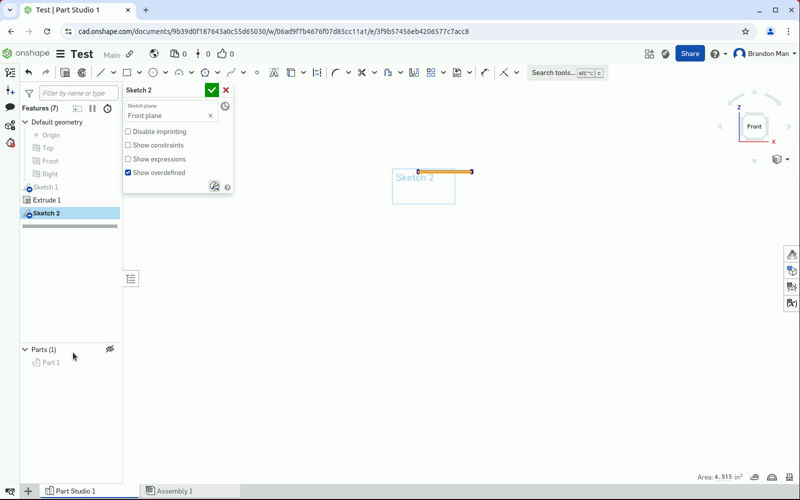
key(shift+e)
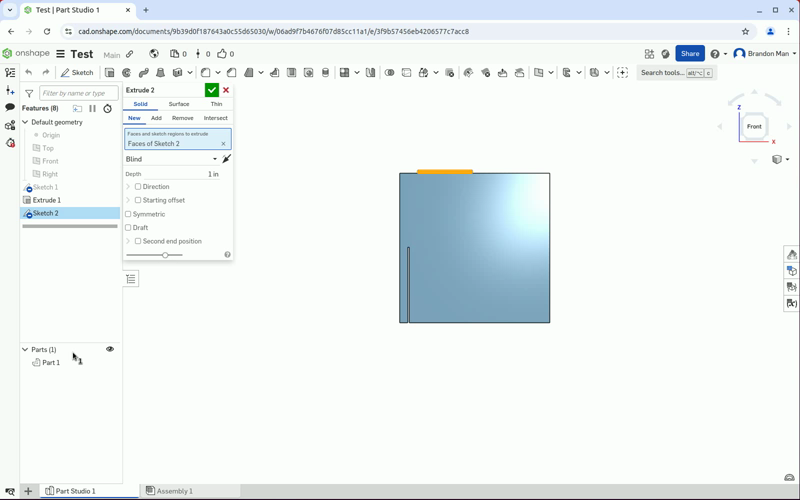
mouse_move(143, 106)
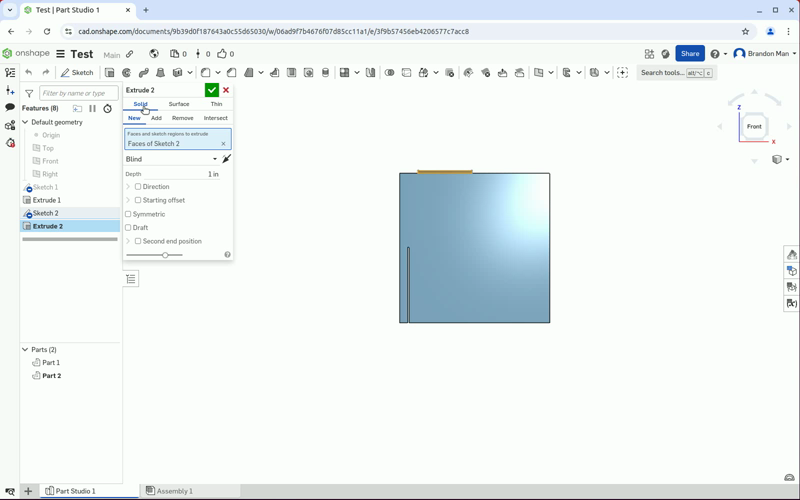
click(143, 106)
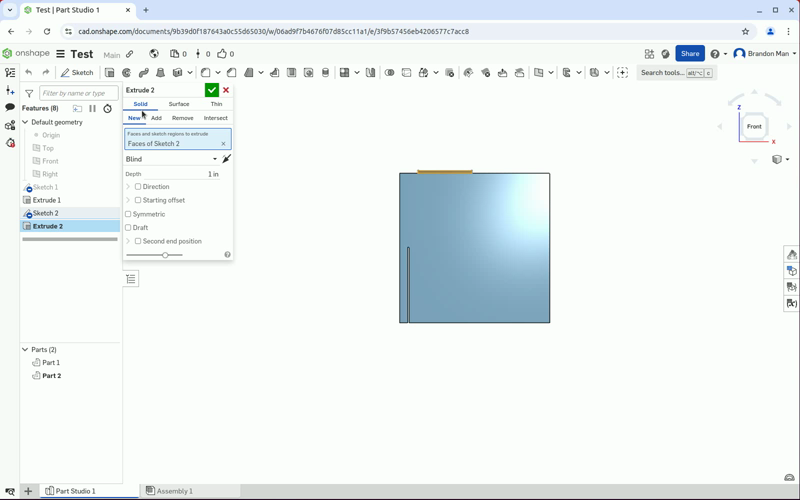
mouse_move(137, 120)
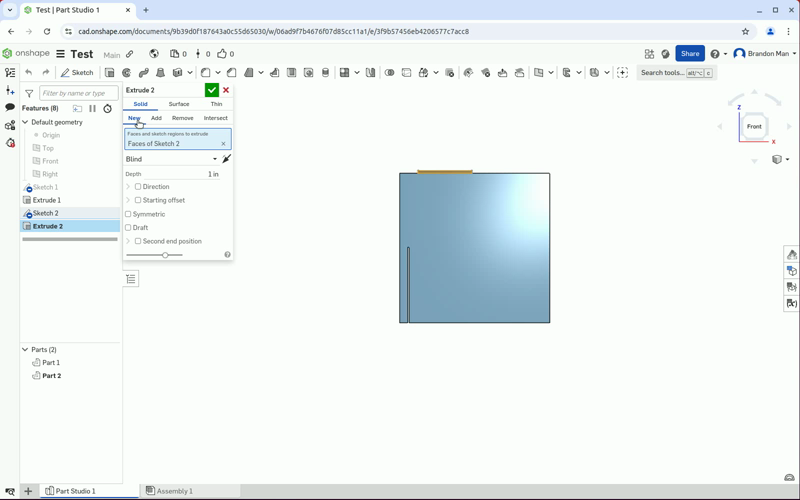
click(137, 120)
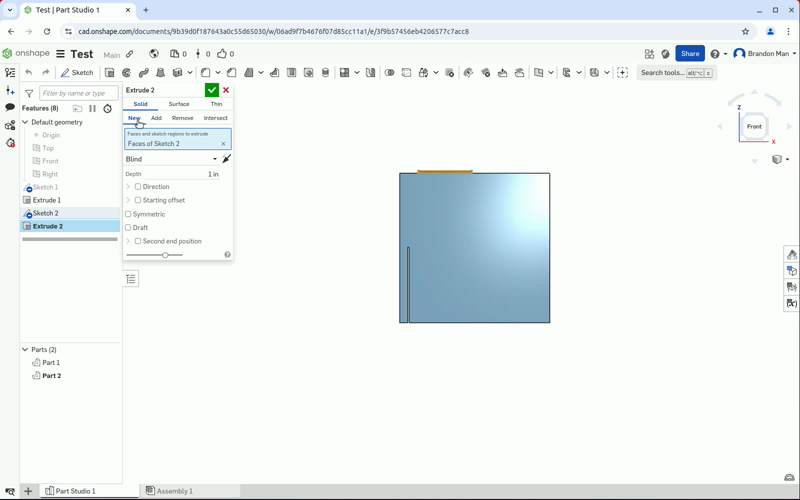
key(tab, 4)
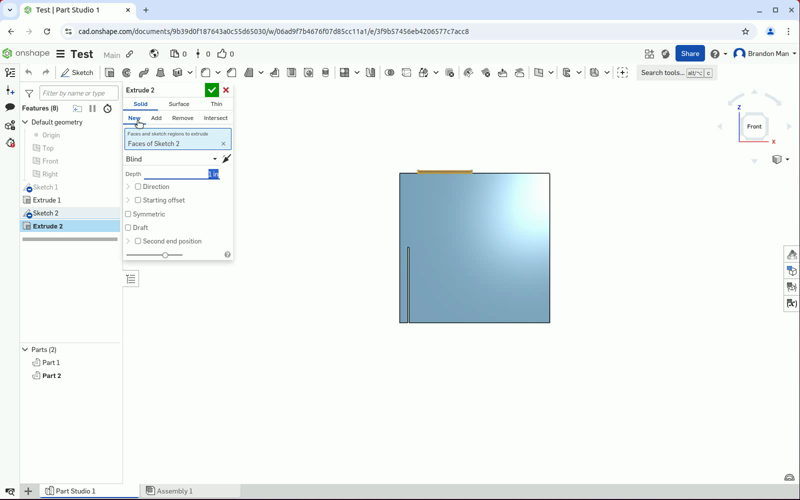
text(0.481)
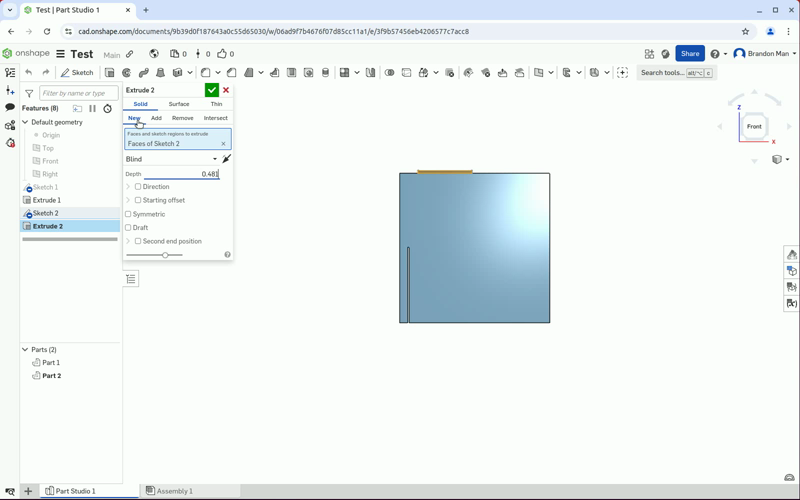
key(enter)
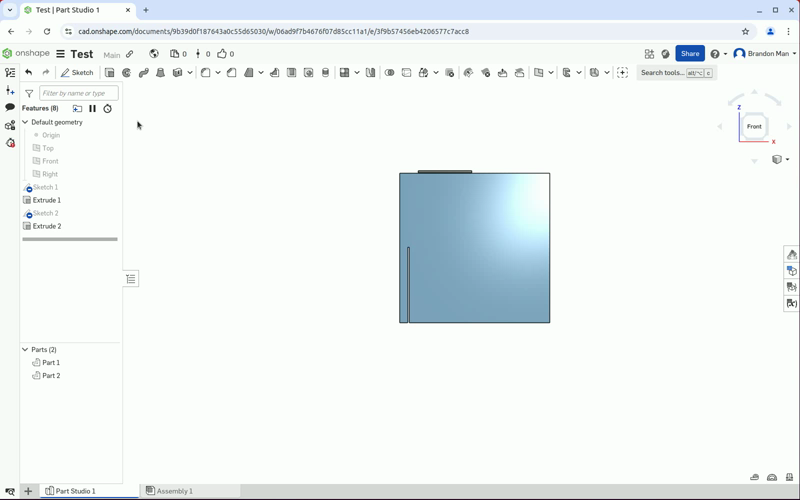
key(shift+h)
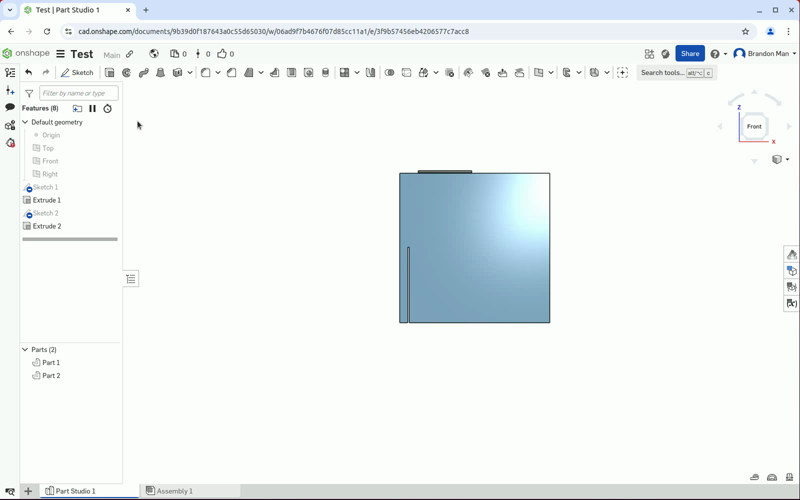
key(shift+h)
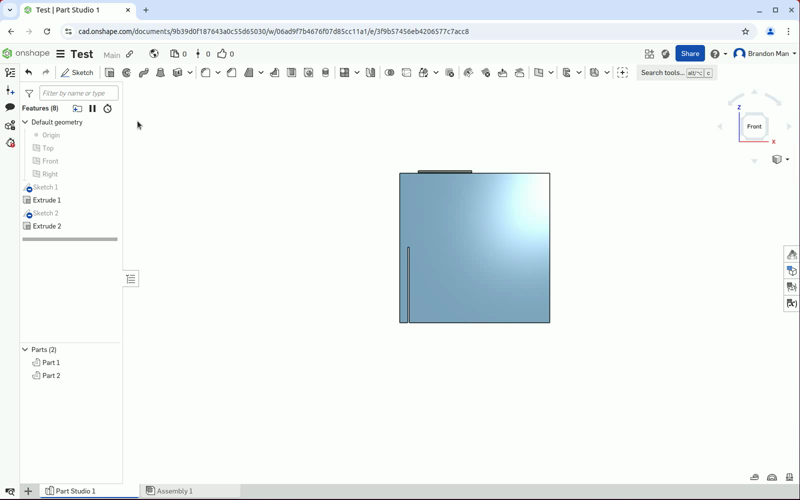
mouse_move(73, 189)
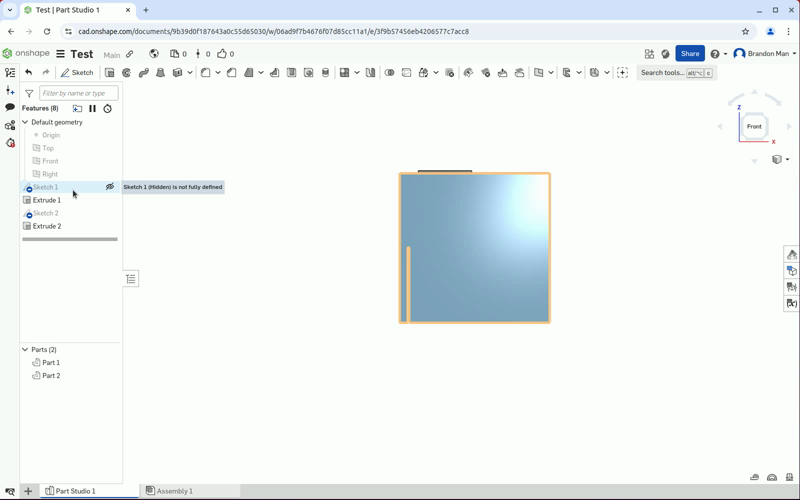
click(73, 189)
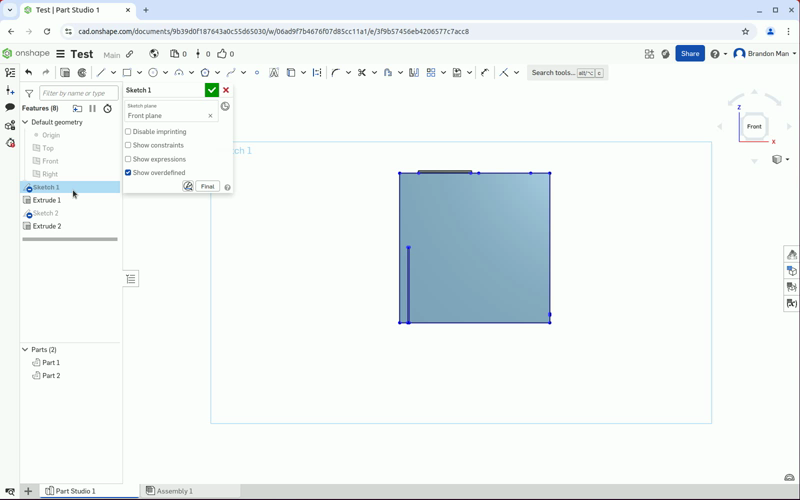
mouse_move(229, 92)
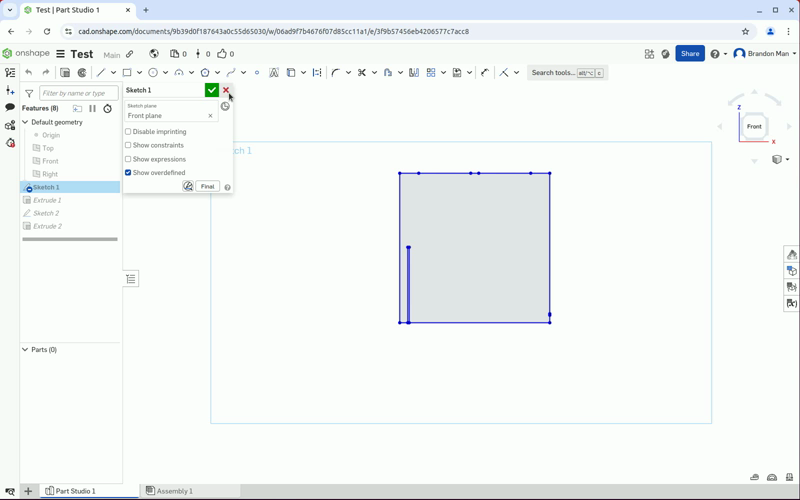
click(229, 92)
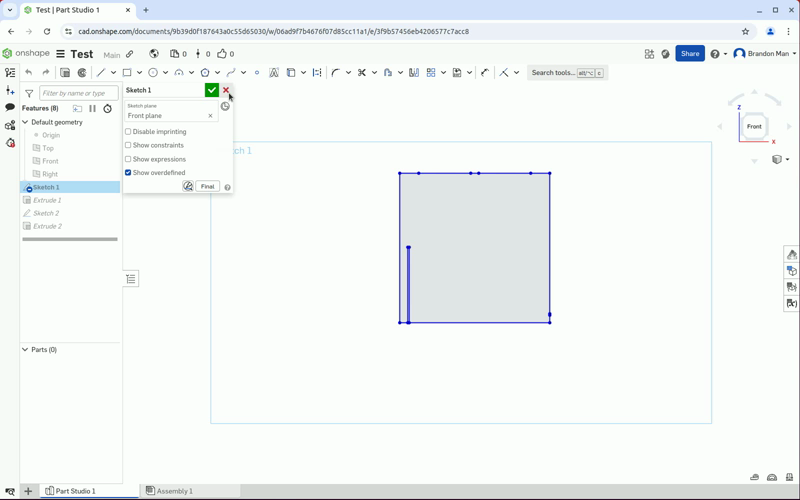
key(shift+s)
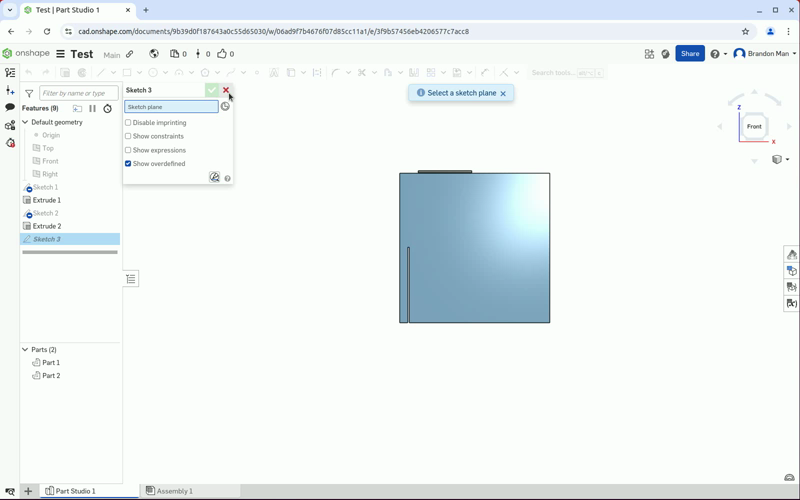
mouse_move(73, 163)
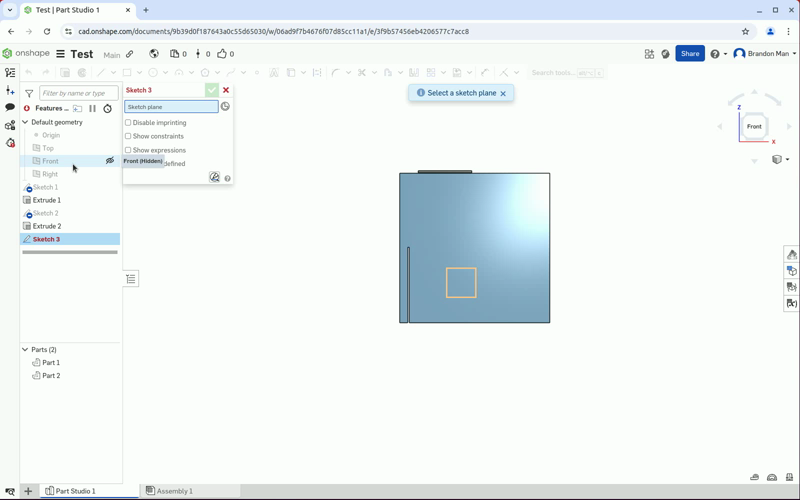
click(73, 163)
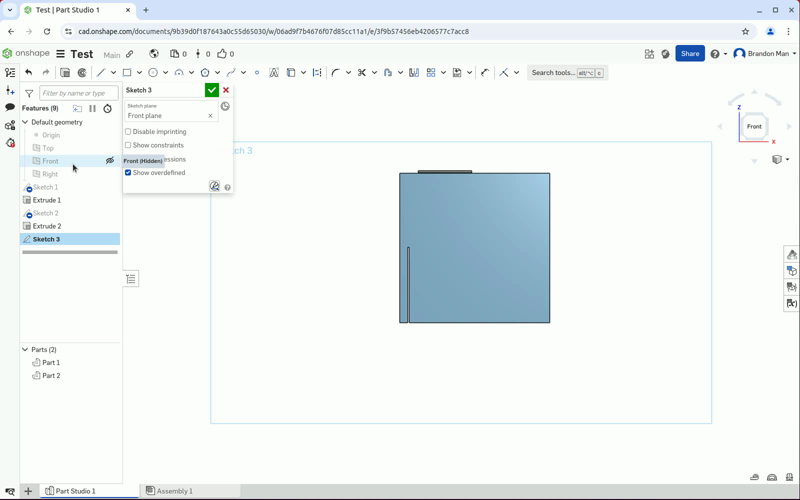
mouse_move(73, 352)
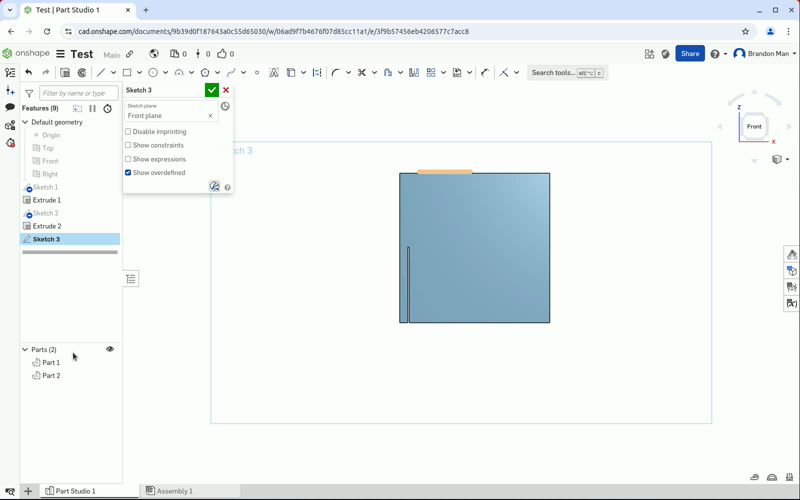
key(y)
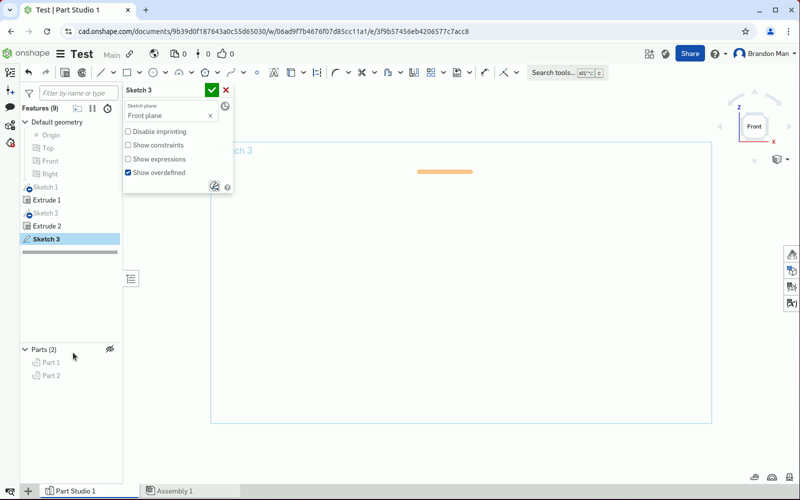
key(l)
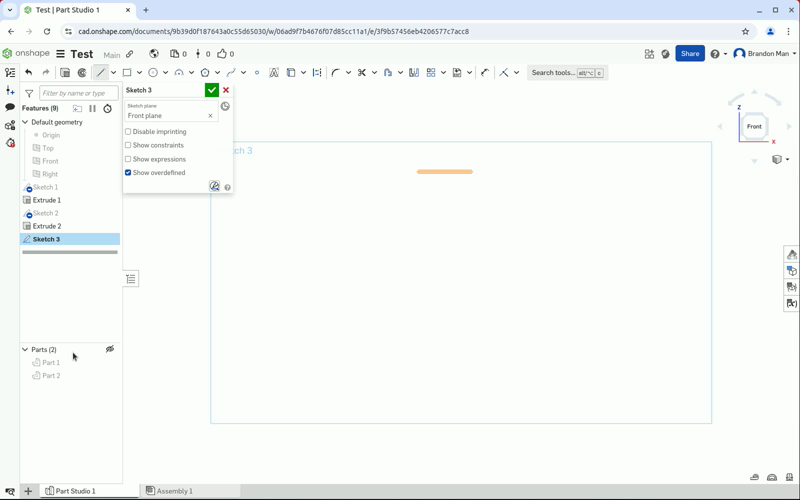
key_down(shift)
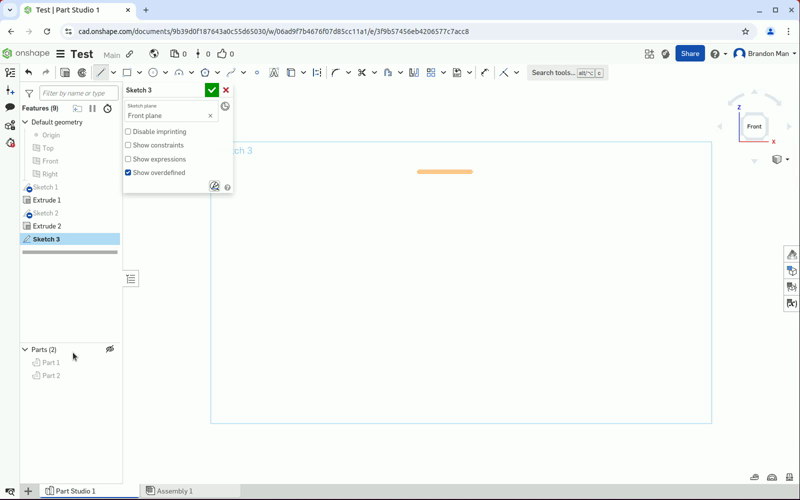
mouse_move(478, 172)
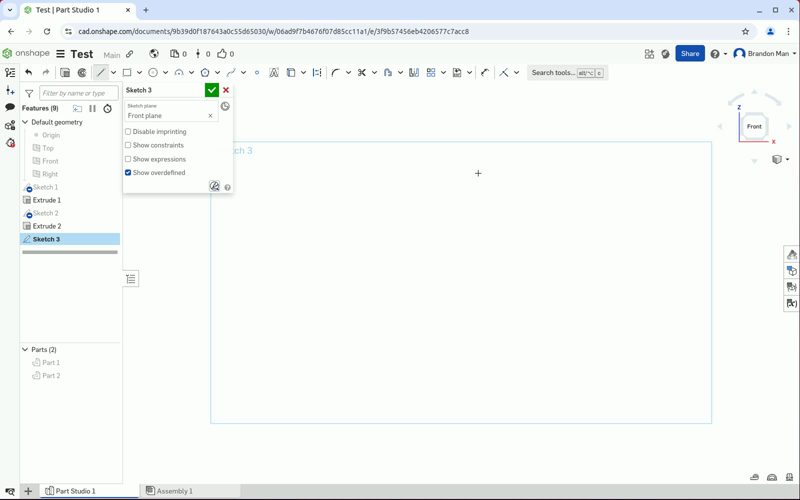
click(478, 172)
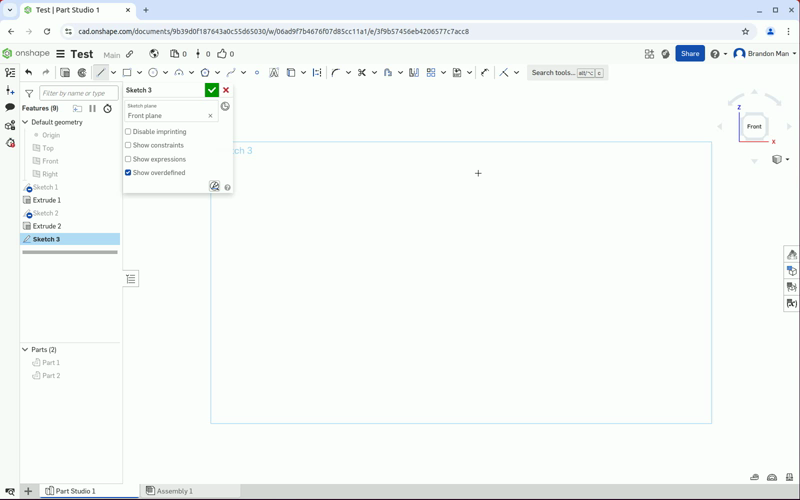
key_up(shift)
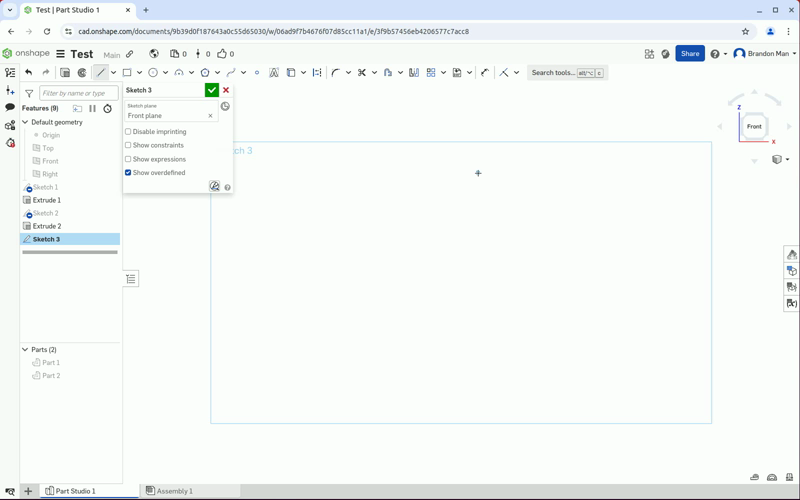
key_down(shift)
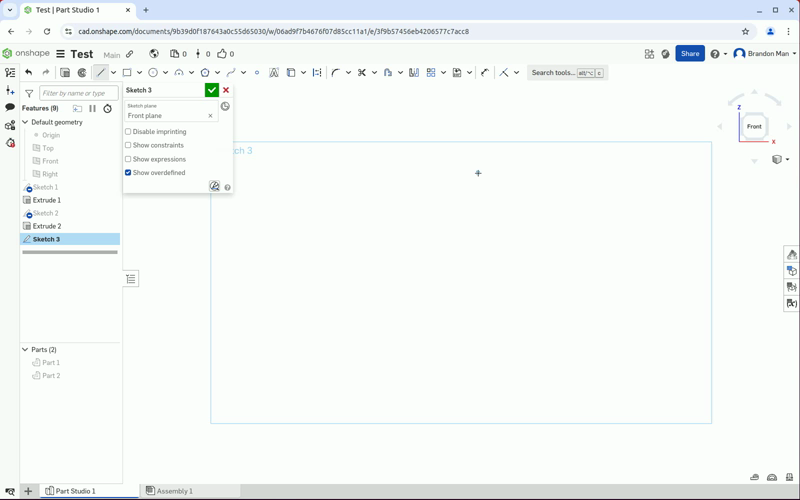
mouse_move(508, 172)
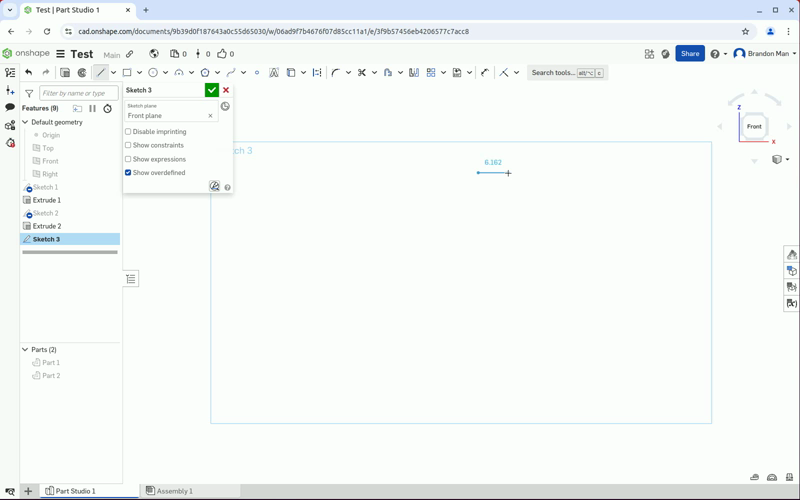
mouse_move(531, 172)
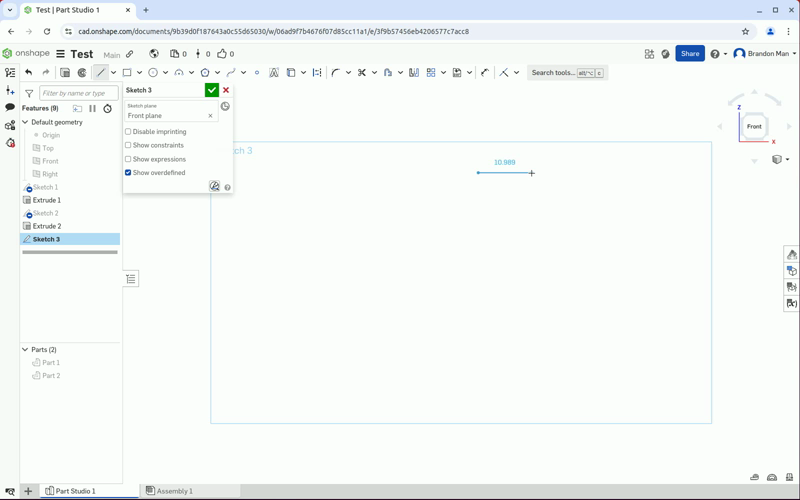
click(531, 172)
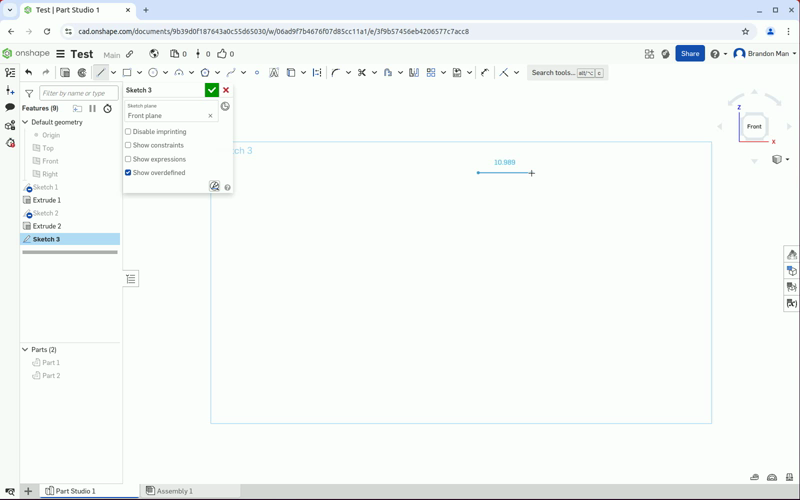
key_up(shift)
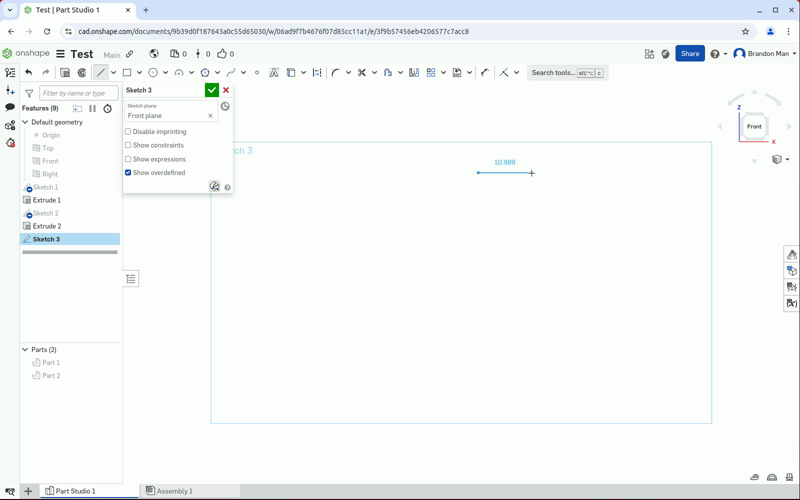
key_down(shift)
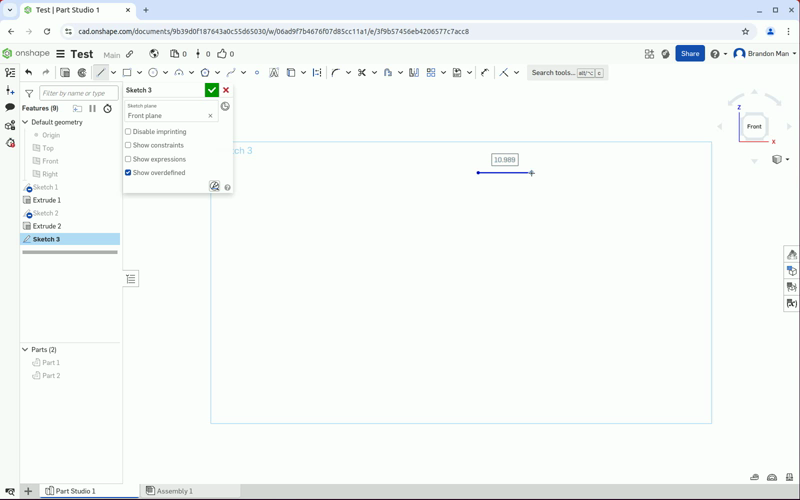
mouse_move(561, 172)
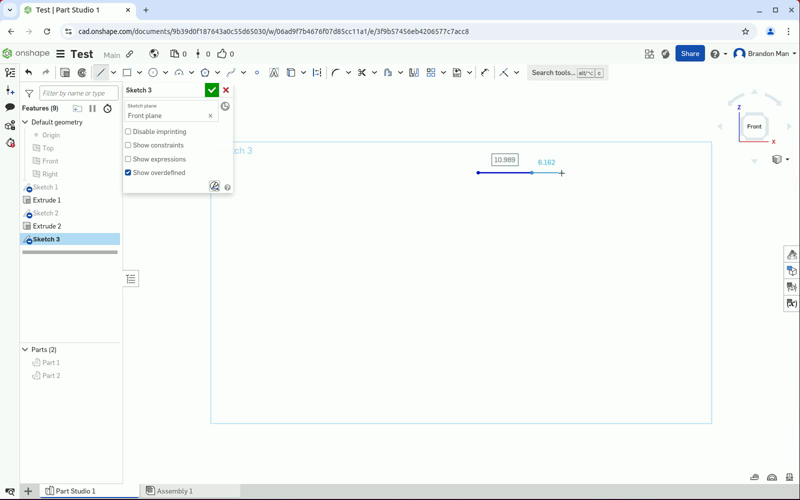
mouse_move(531, 170)
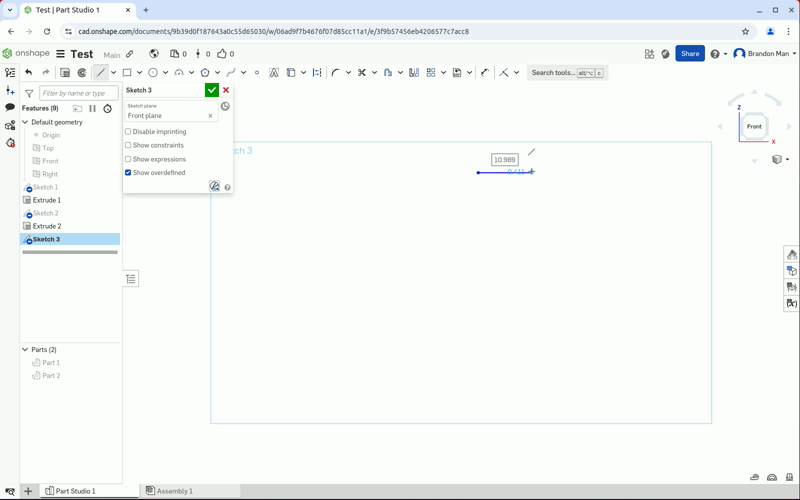
scroll(6)
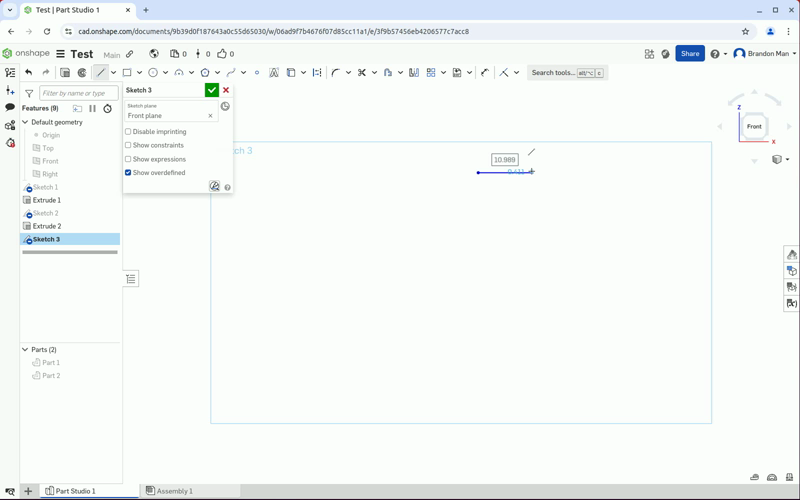
scroll(6)
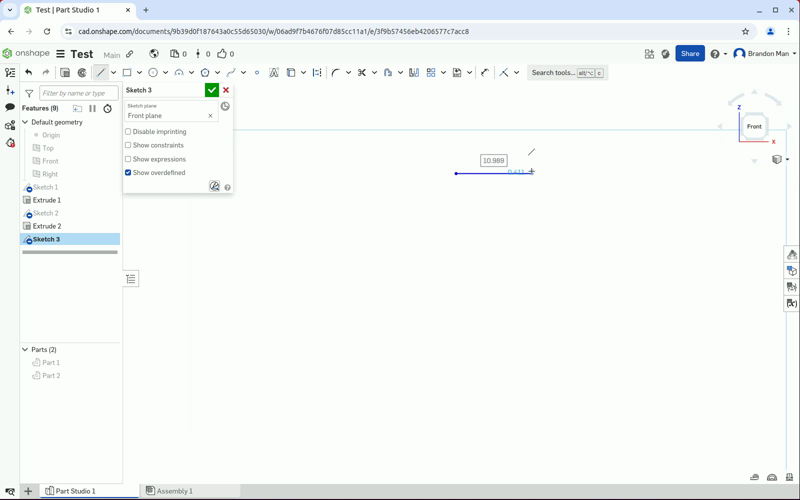
scroll(6)
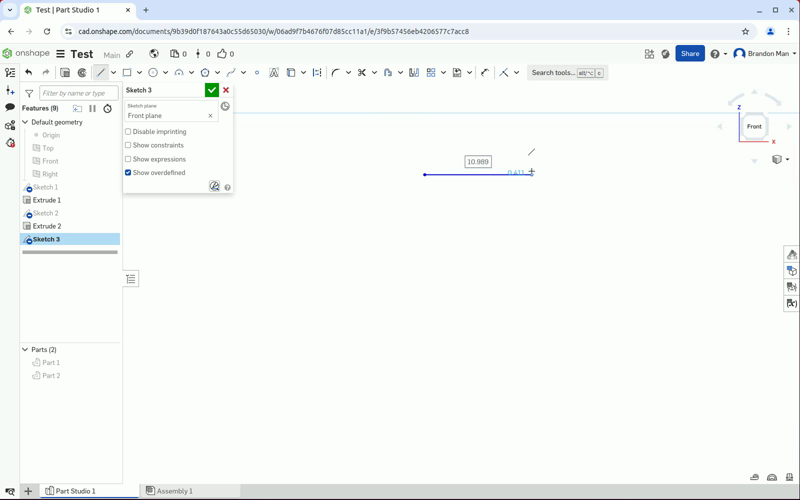
scroll(6)
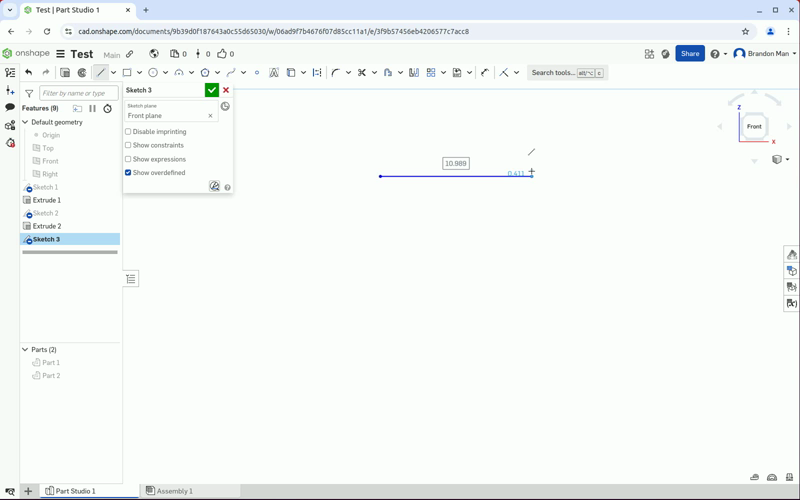
scroll(6)
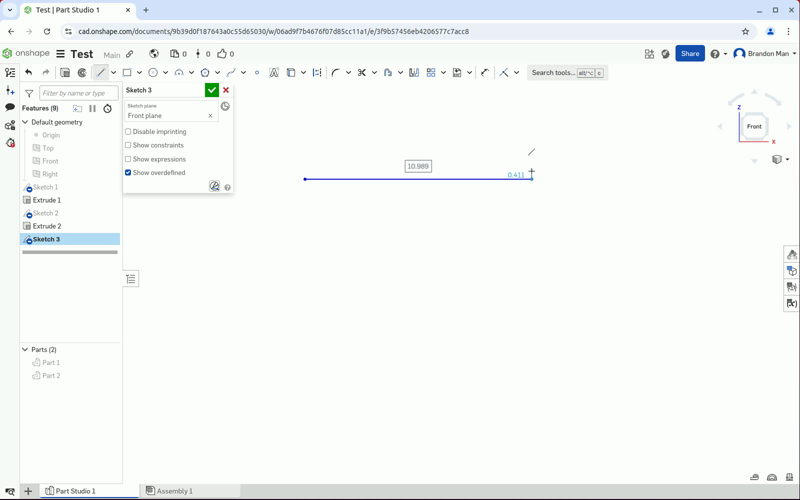
scroll(6)
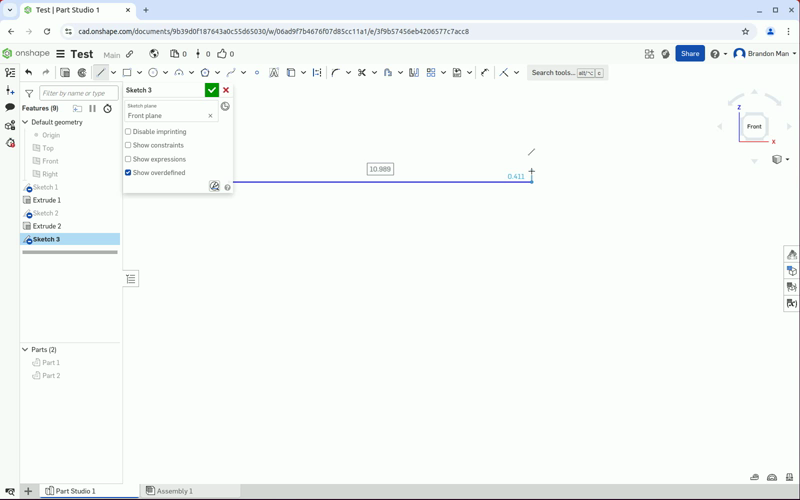
scroll(6)
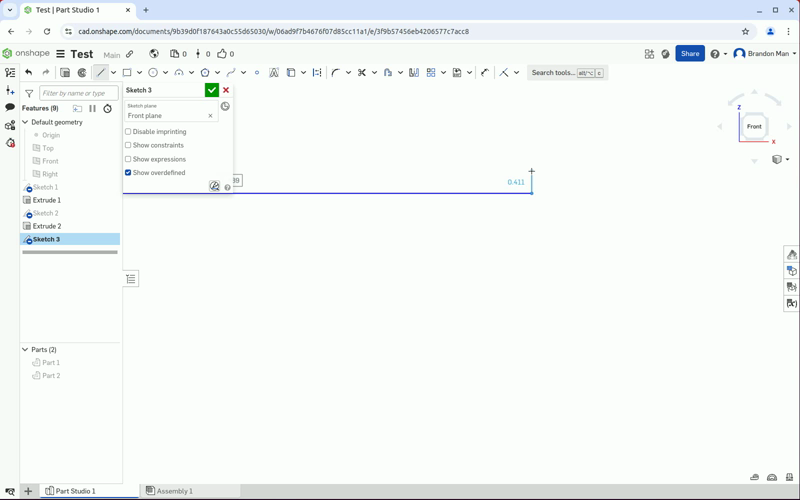
click(531, 170)
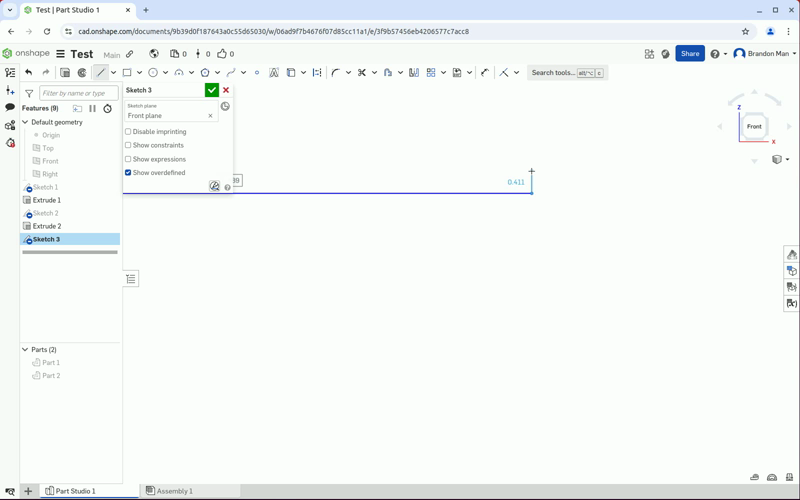
scroll(-6)
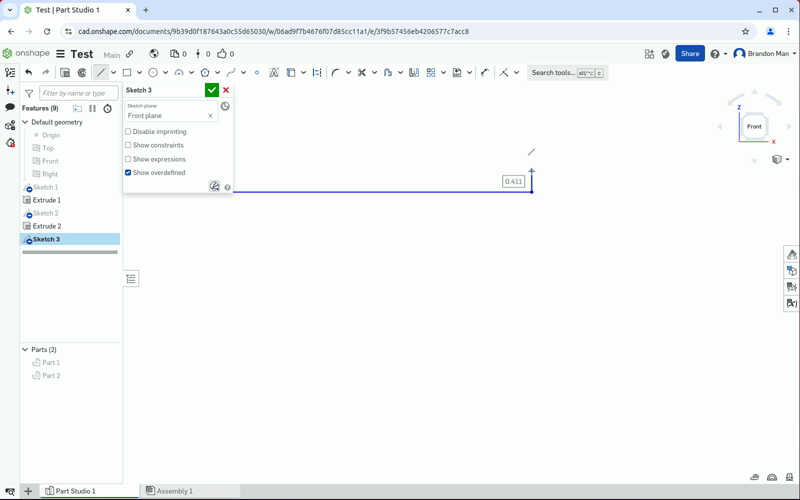
scroll(-6)
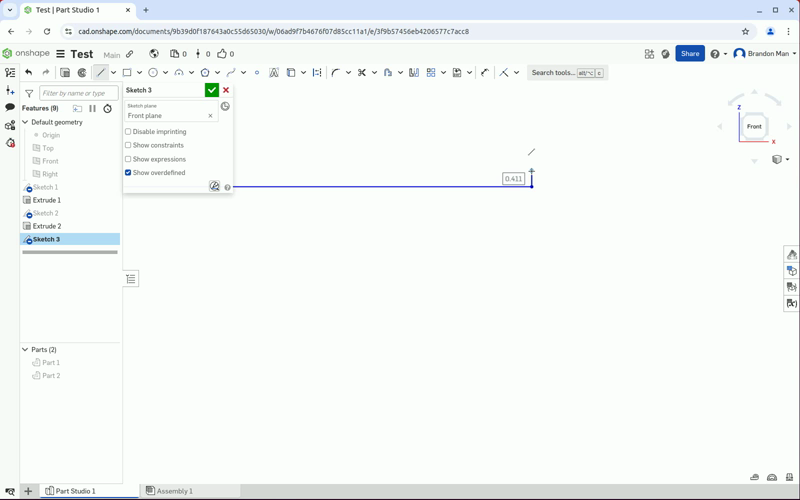
scroll(-6)
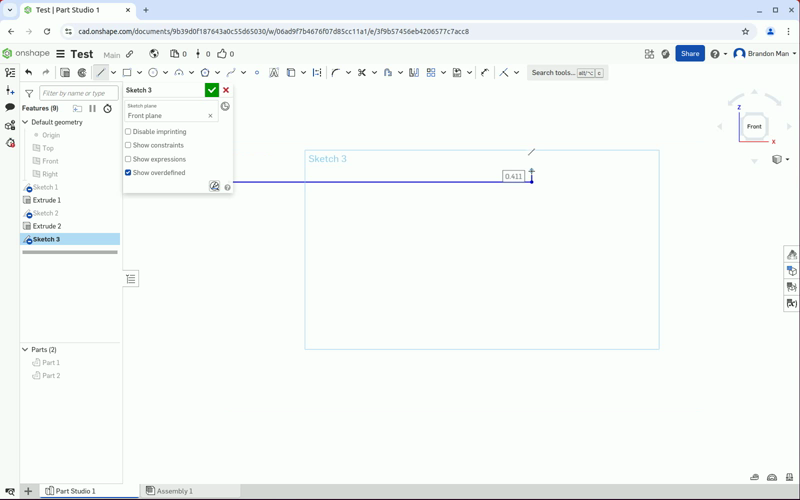
scroll(-6)
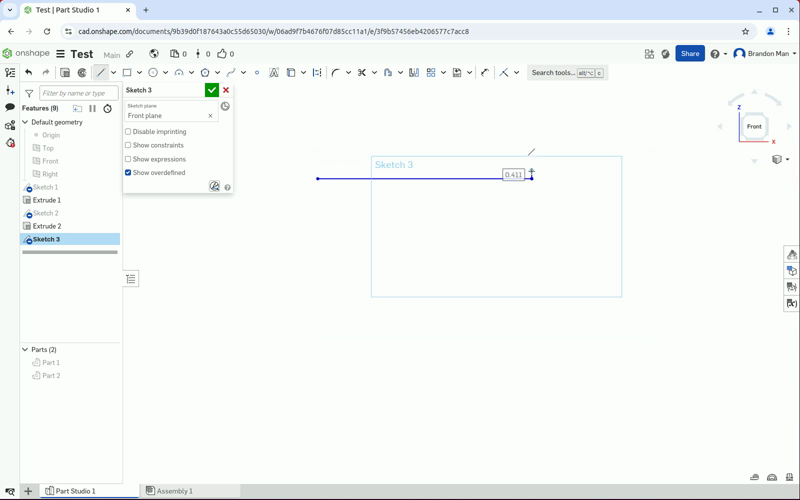
scroll(-6)
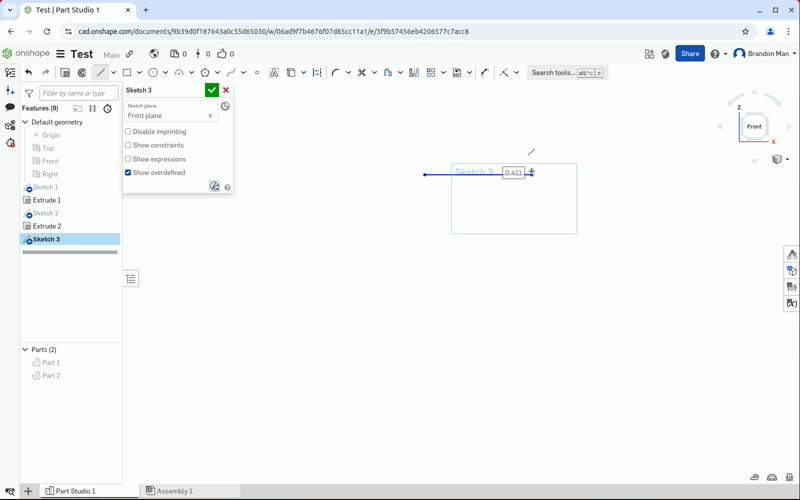
scroll(-6)
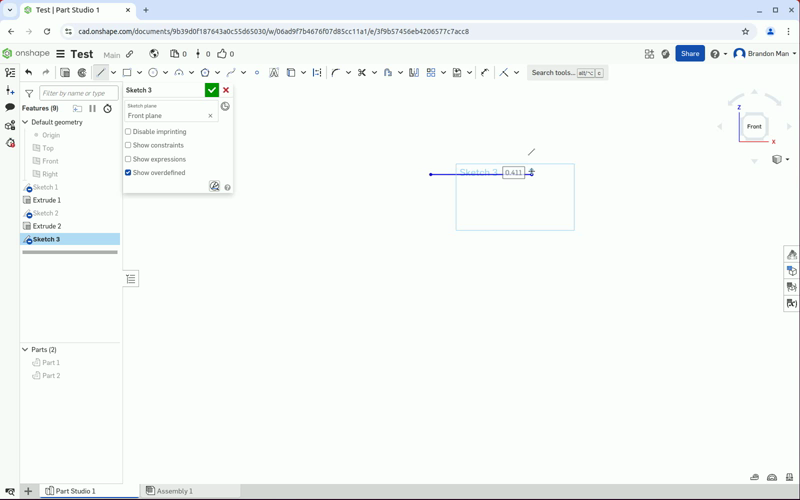
scroll(-6)
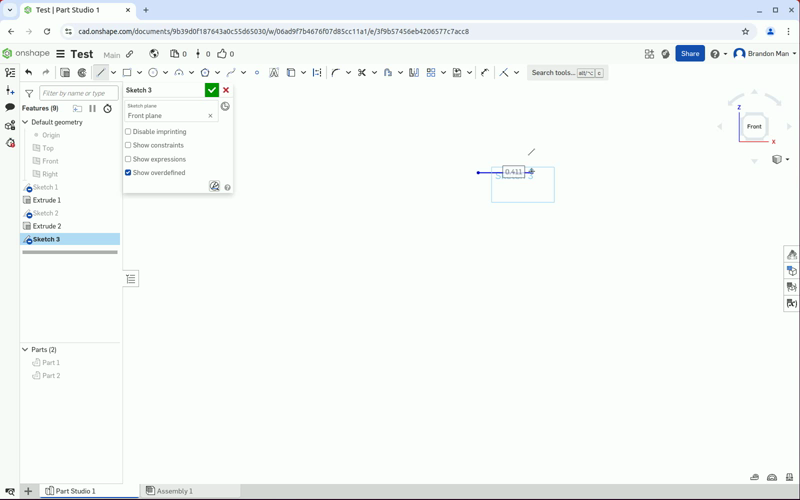
key_up(shift)
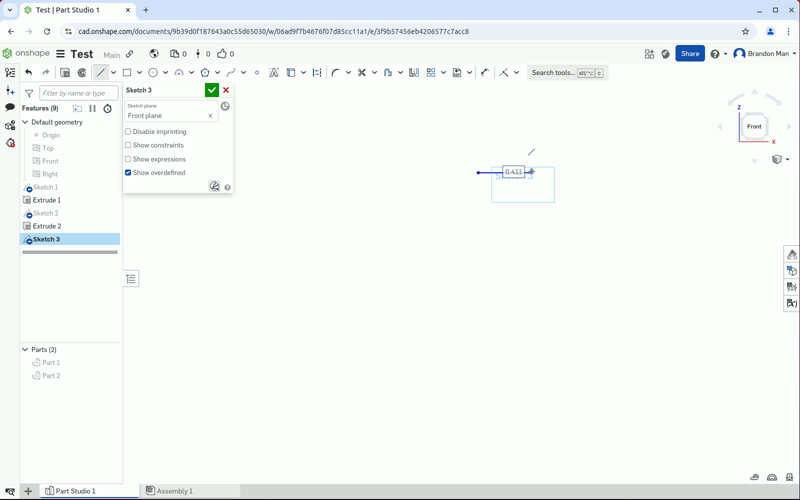
key_down(shift)
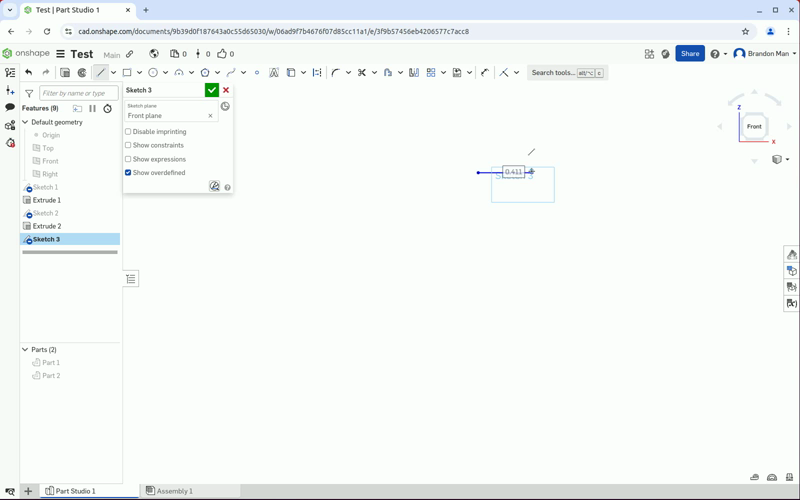
mouse_move(561, 170)
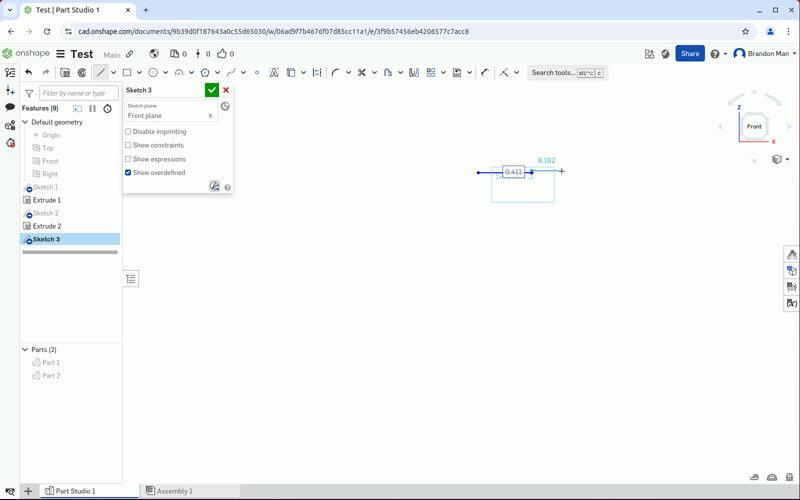
mouse_move(478, 170)
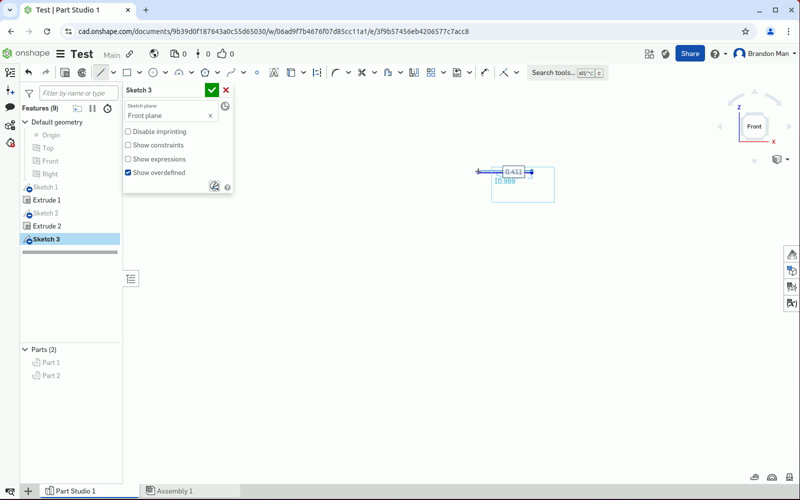
scroll(6)
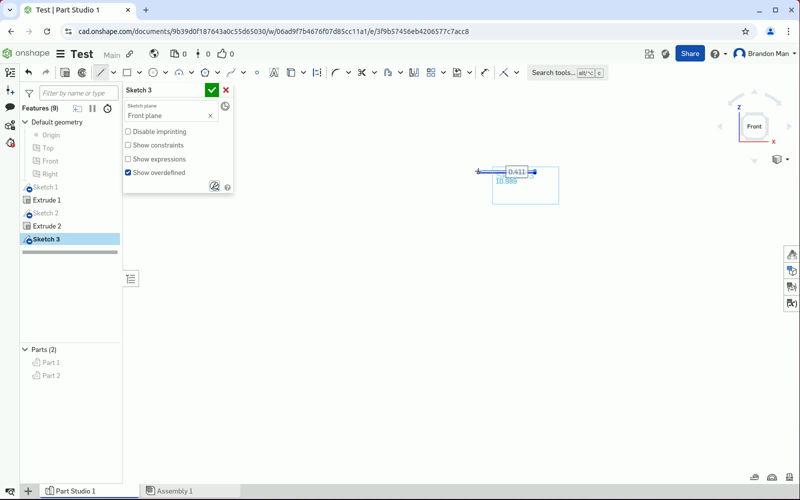
scroll(6)
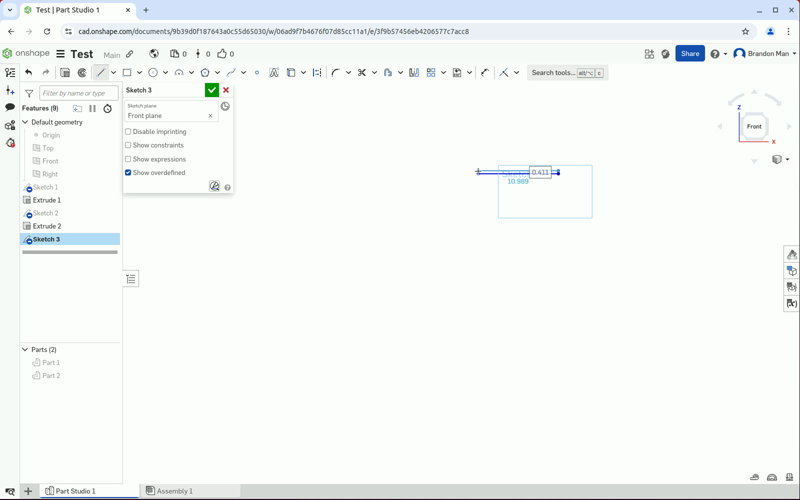
scroll(6)
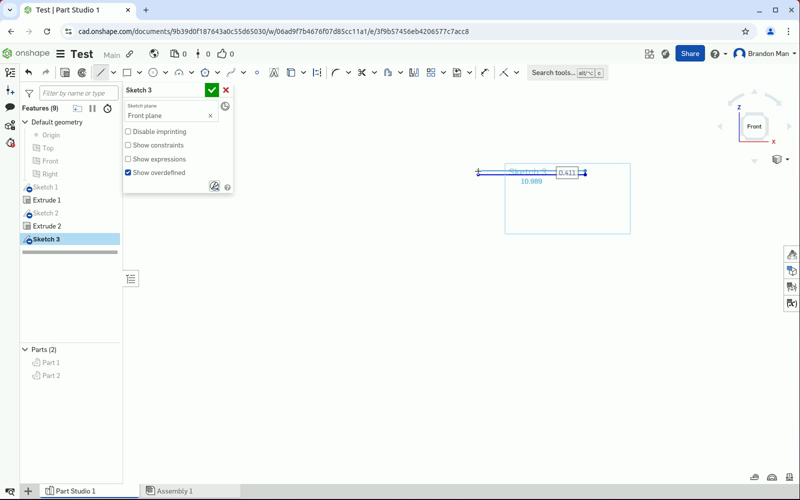
scroll(6)
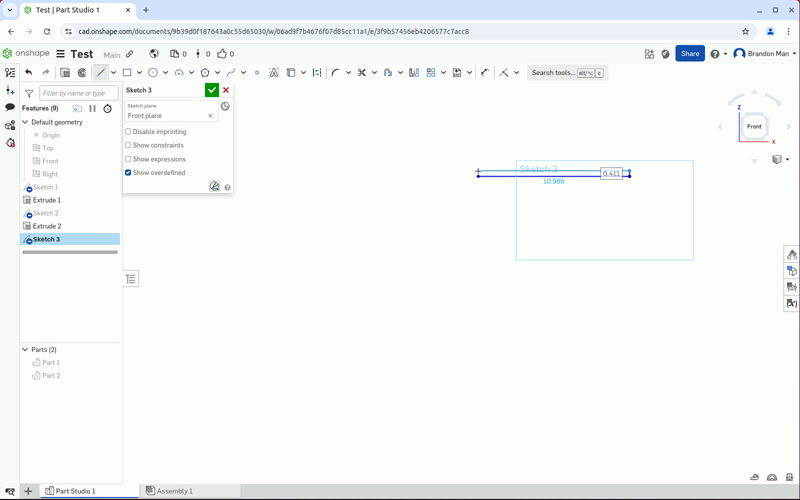
scroll(6)
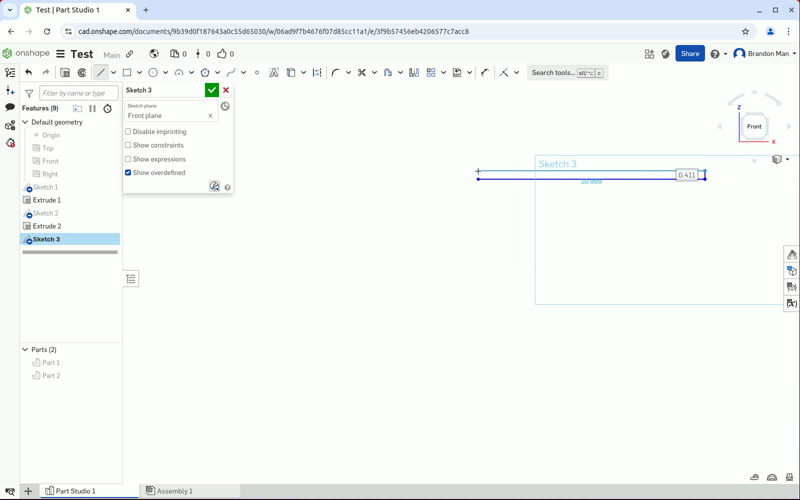
scroll(6)
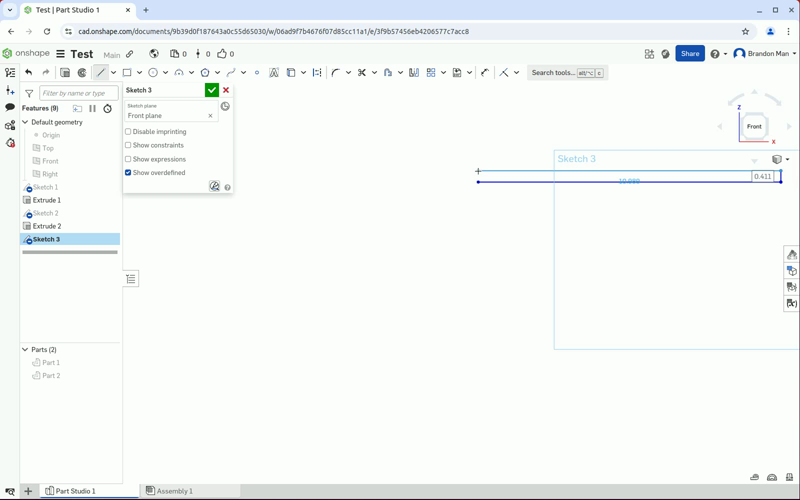
scroll(6)
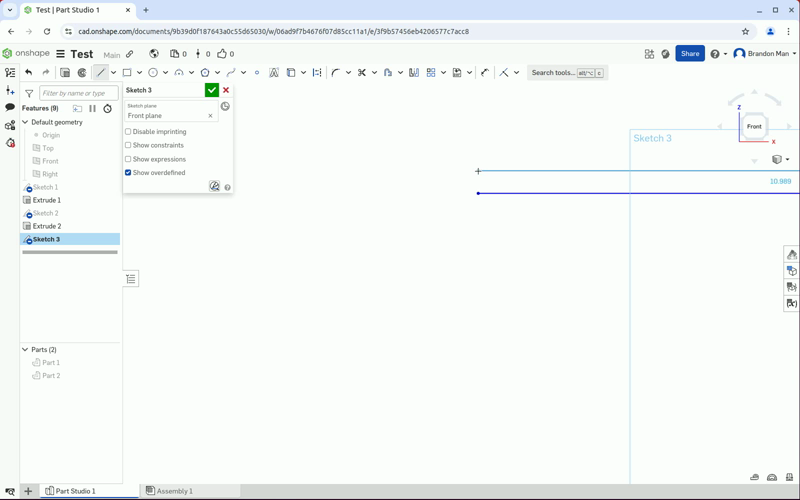
click(478, 170)
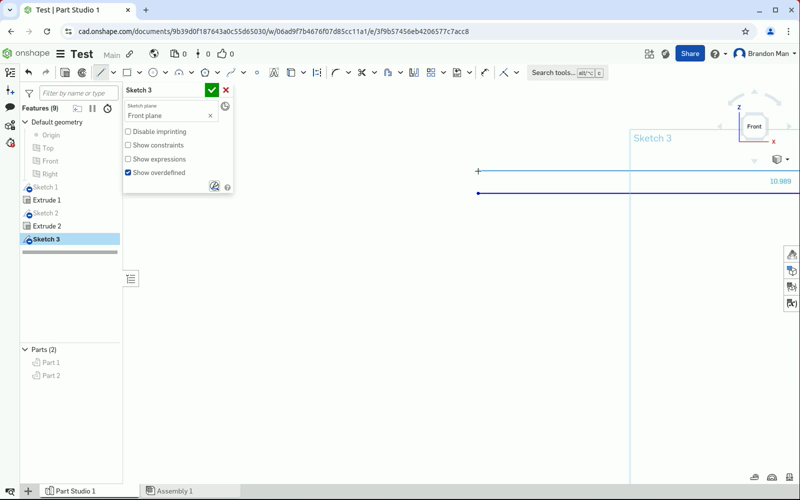
scroll(-6)
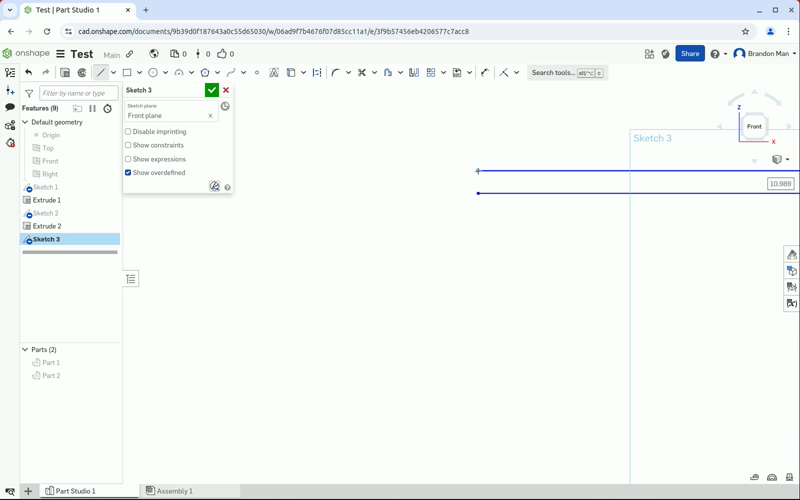
scroll(-6)
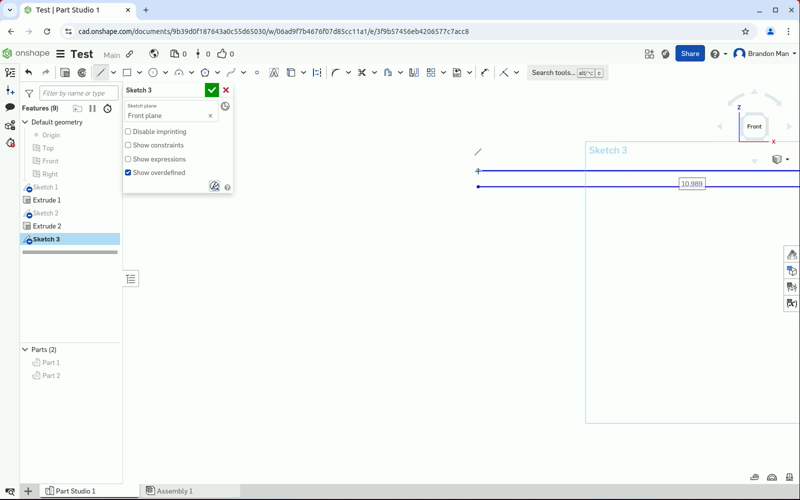
scroll(-6)
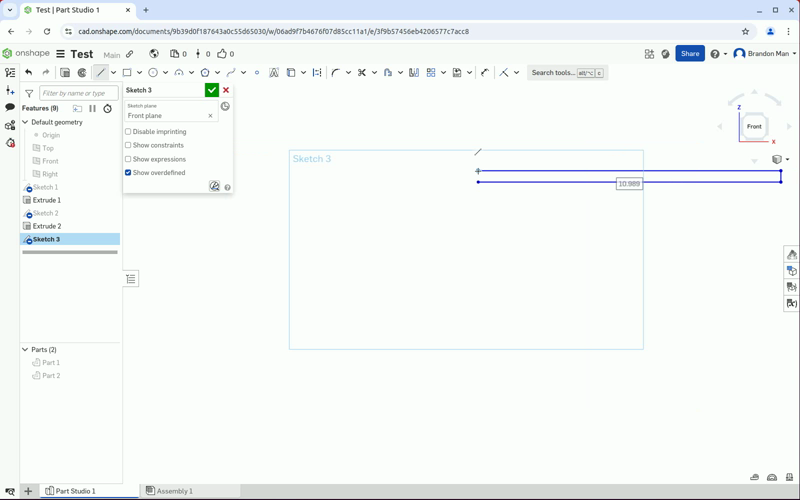
scroll(-6)
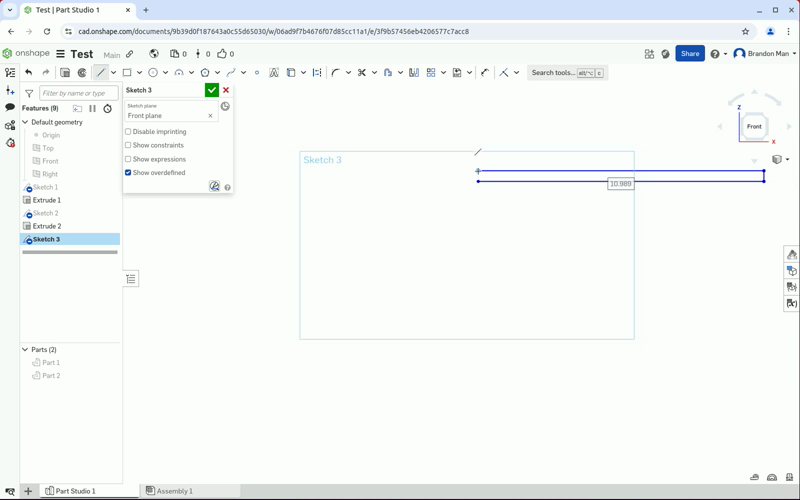
scroll(-6)
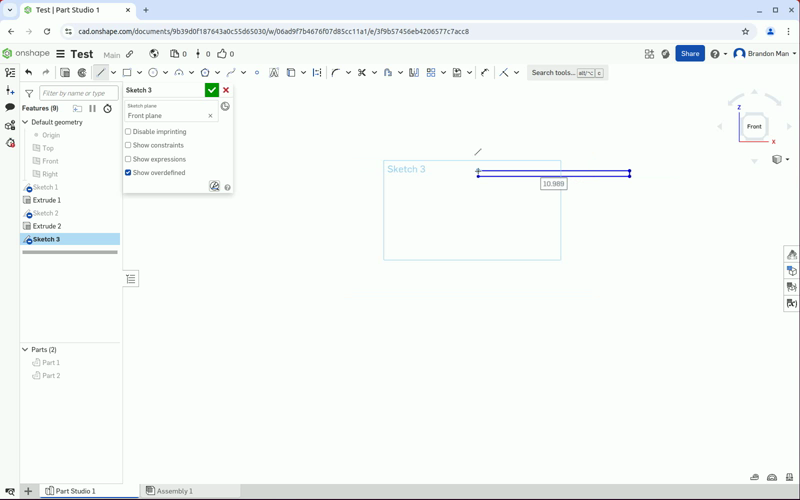
scroll(-6)
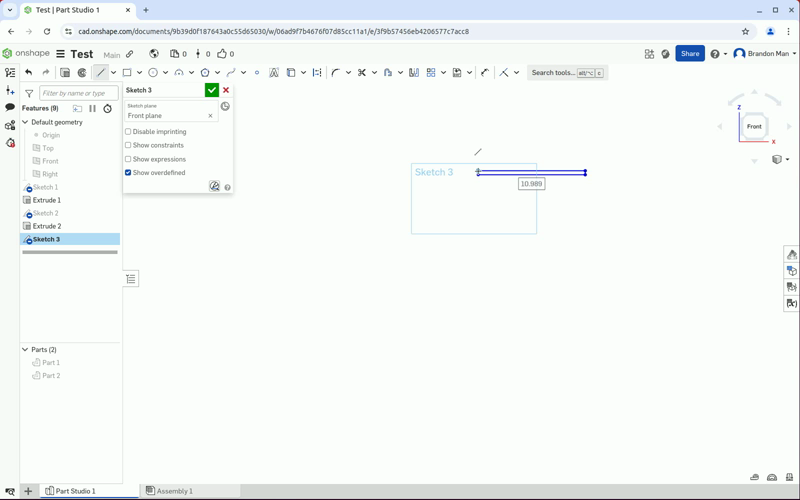
scroll(-6)
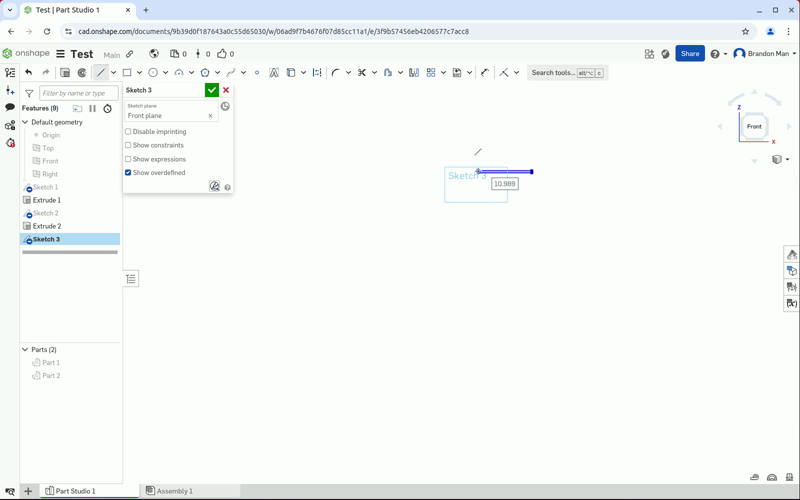
key_up(shift)
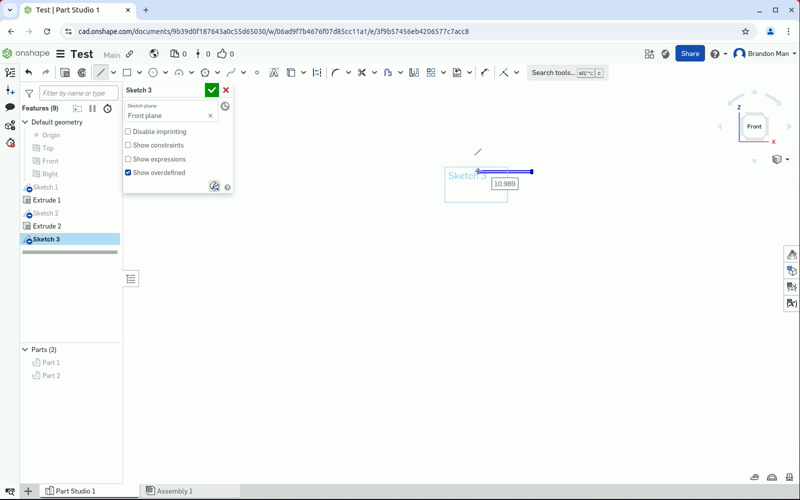
mouse_move(508, 170)
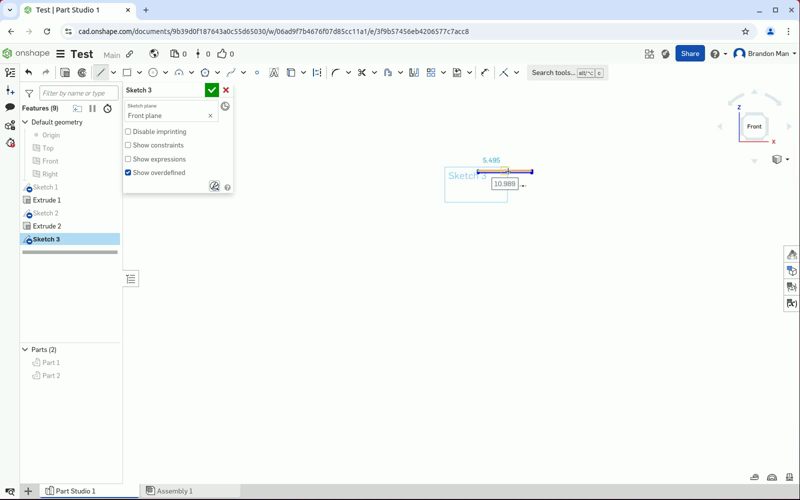
key_down(shift)
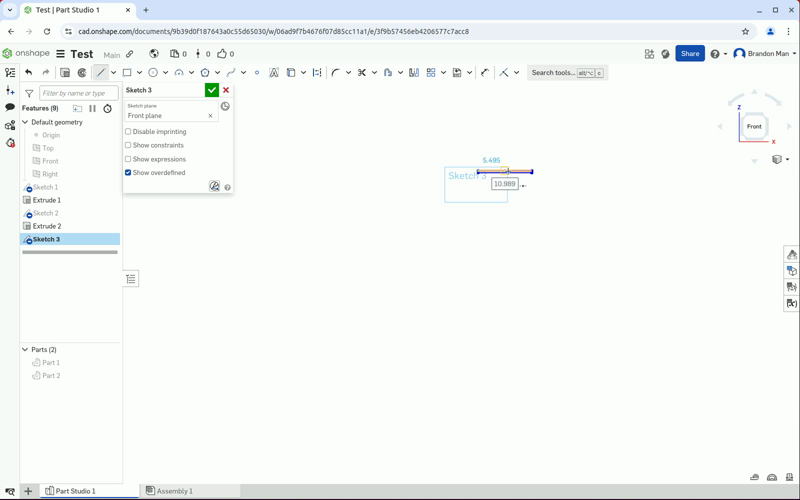
mouse_move(478, 172)
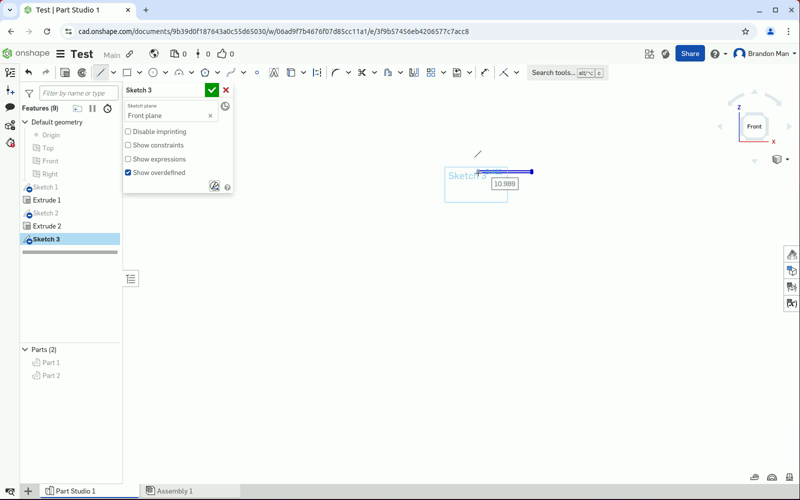
scroll(6)
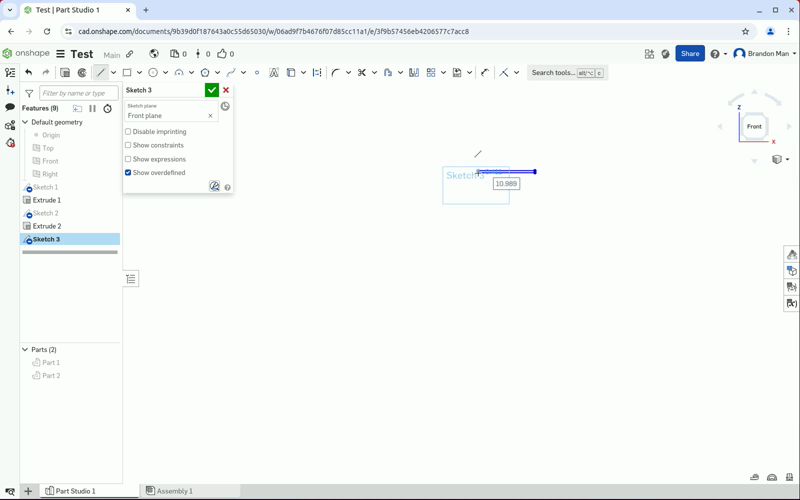
scroll(6)
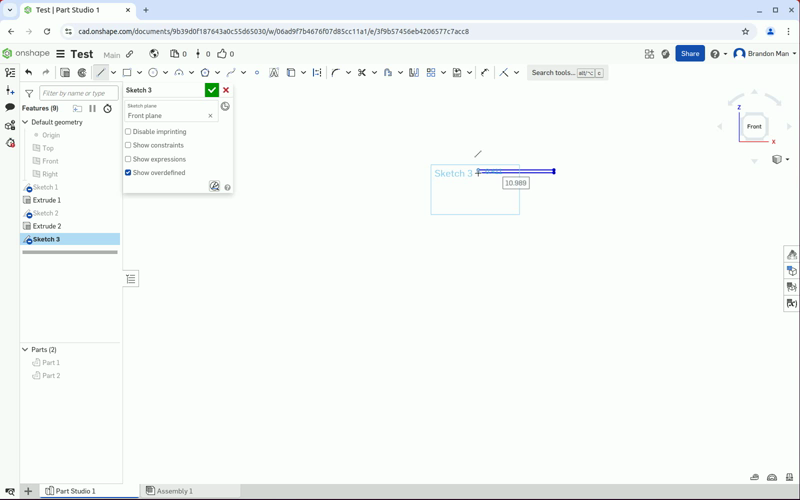
scroll(6)
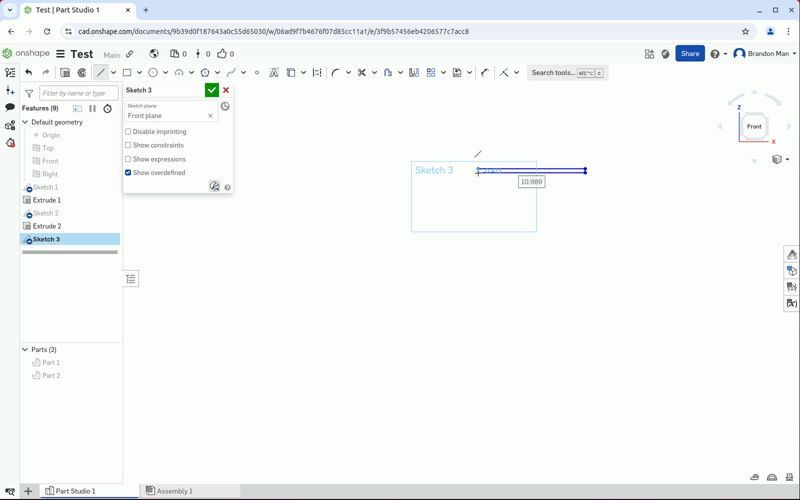
scroll(6)
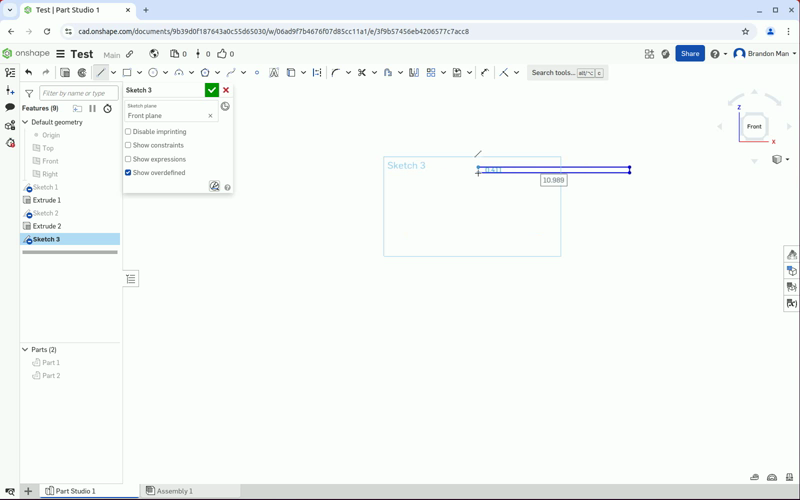
scroll(6)
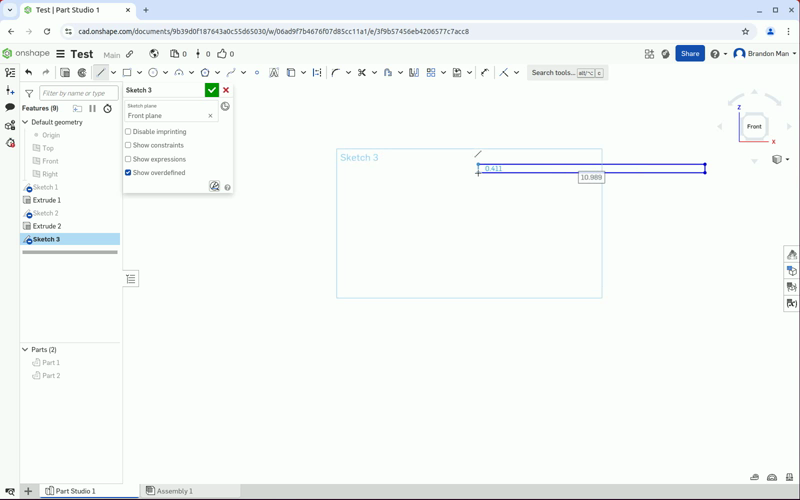
scroll(6)
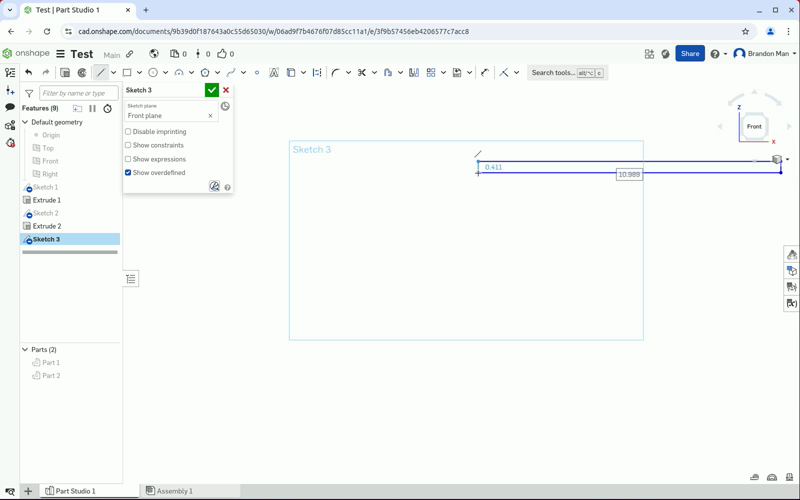
scroll(6)
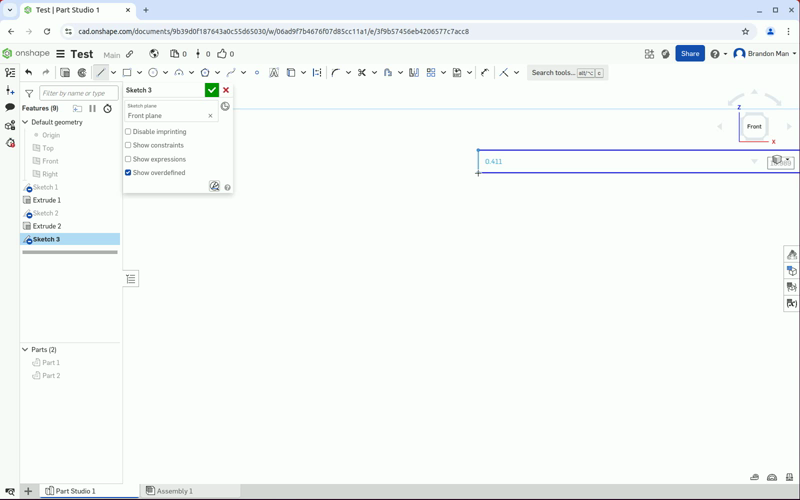
key_up(shift)
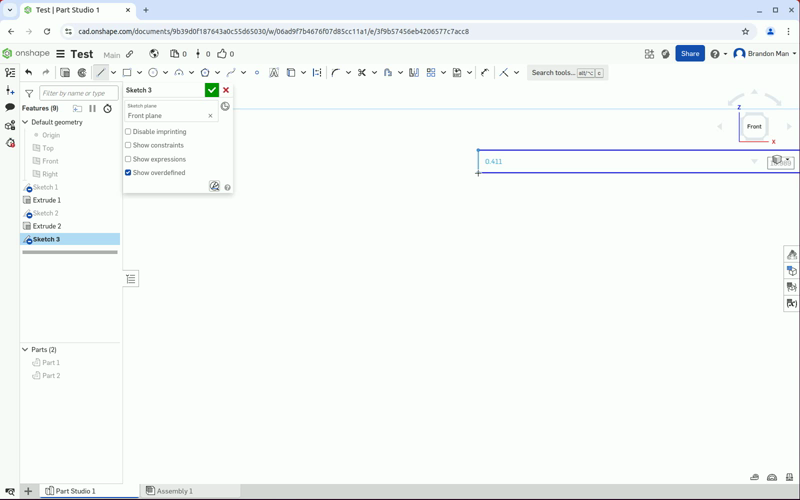
click(478, 172)
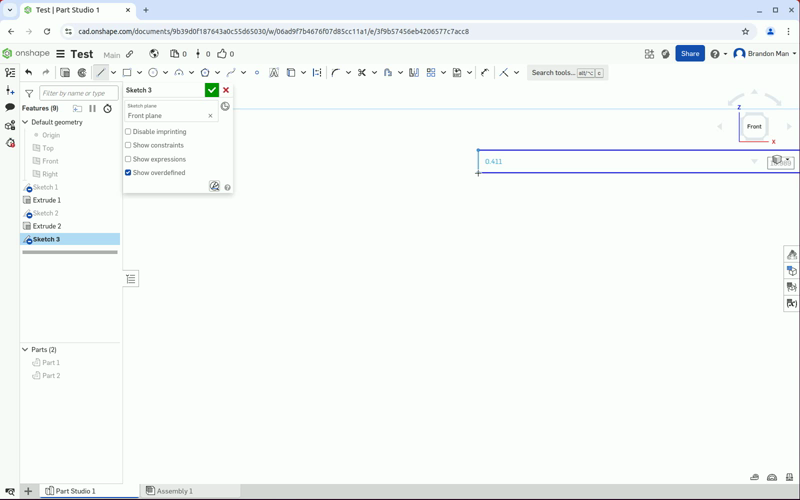
scroll(-6)
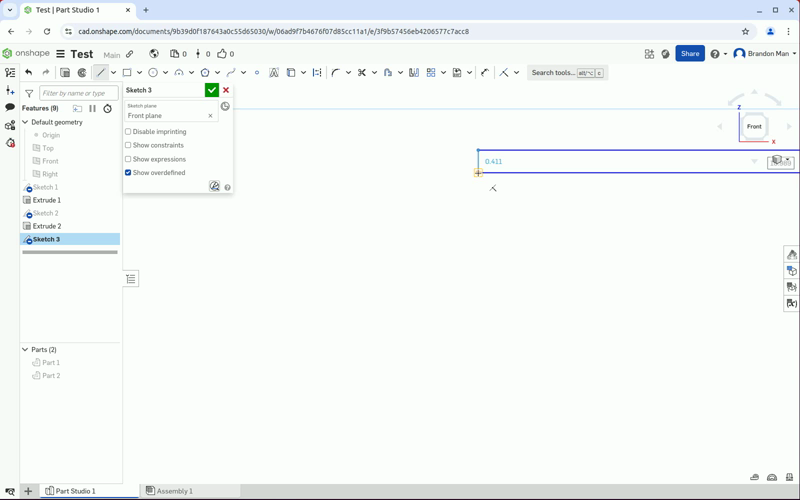
scroll(-6)
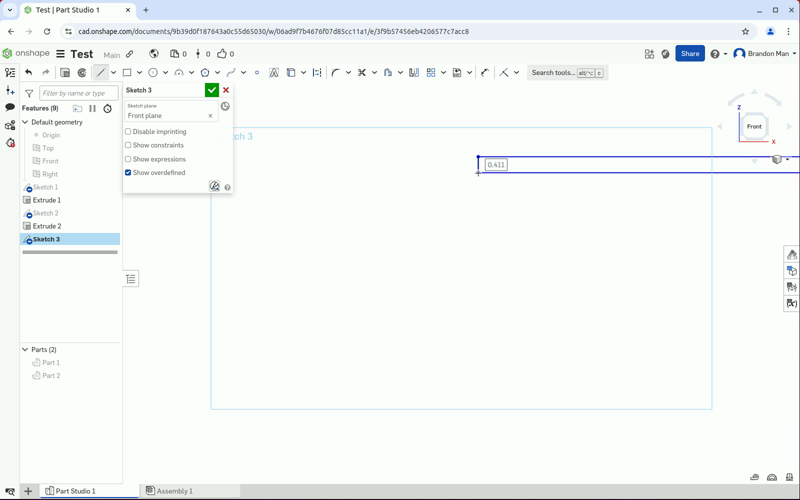
scroll(-6)
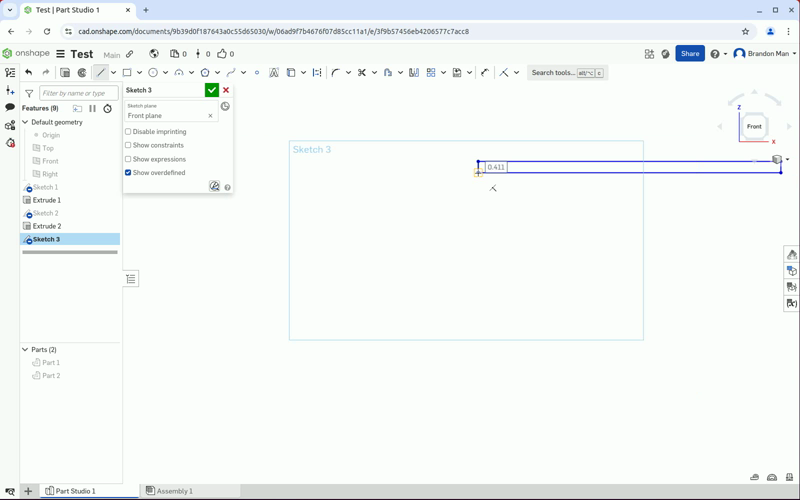
scroll(-6)
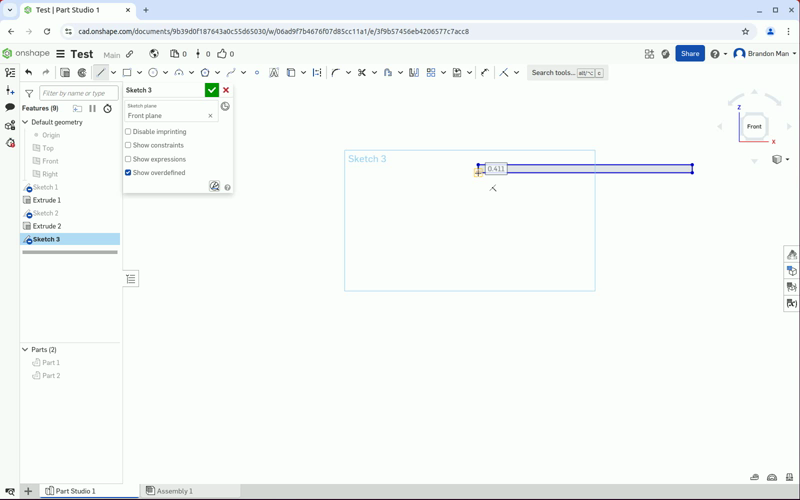
scroll(-6)
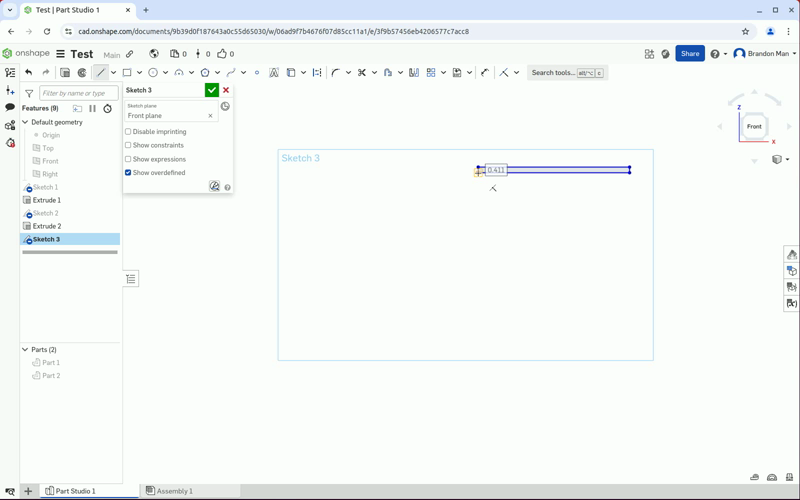
scroll(-6)
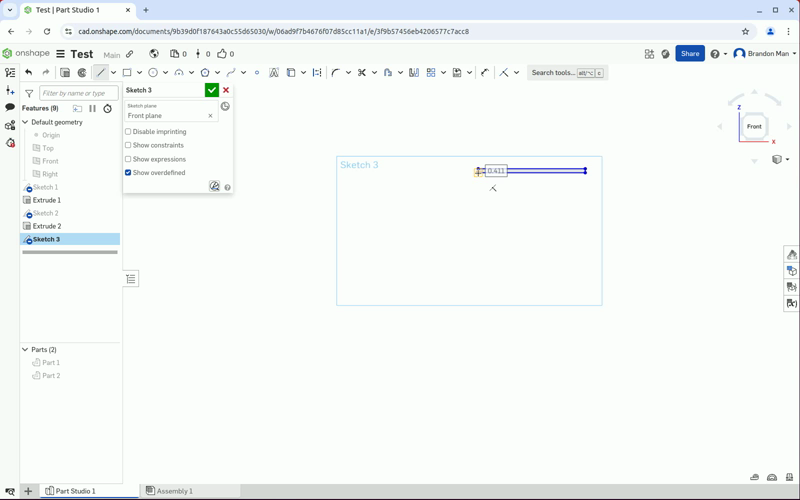
scroll(-6)
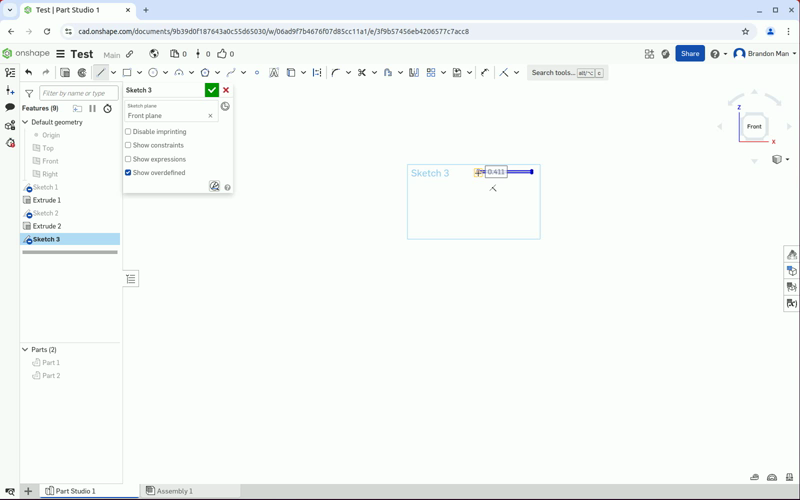
key(esc)
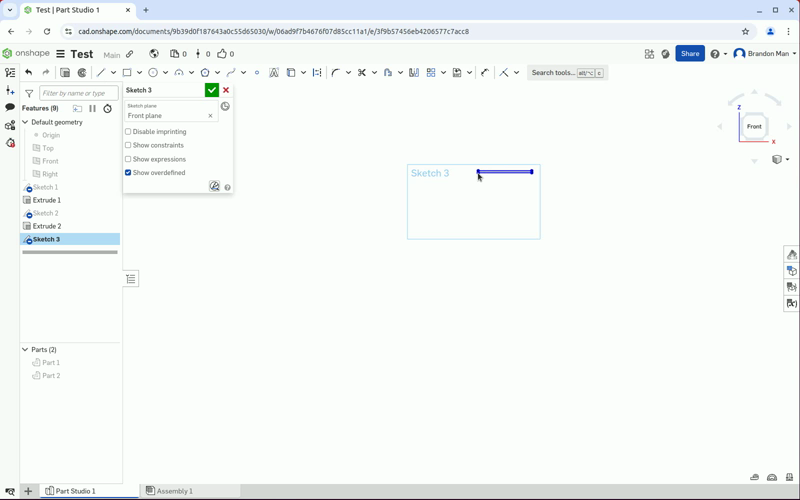
mouse_move(485, 170)
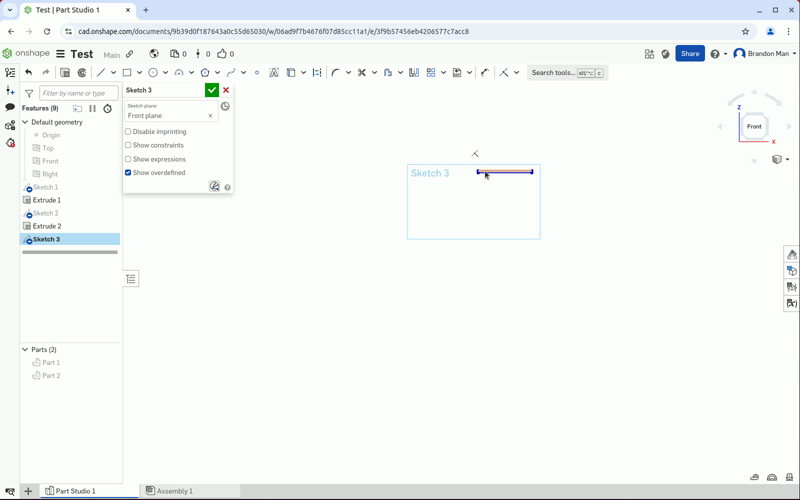
scroll(6)
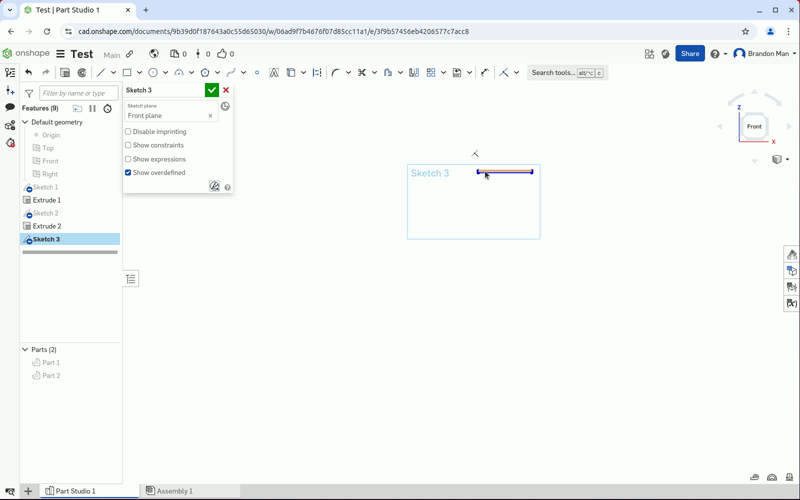
scroll(6)
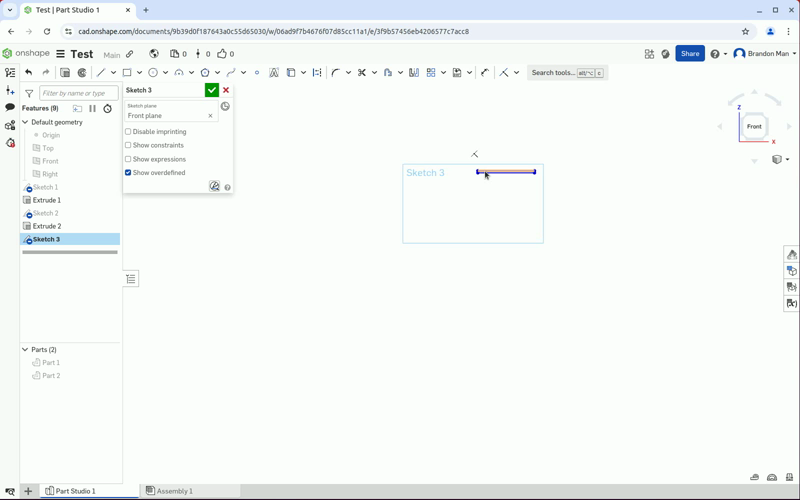
scroll(6)
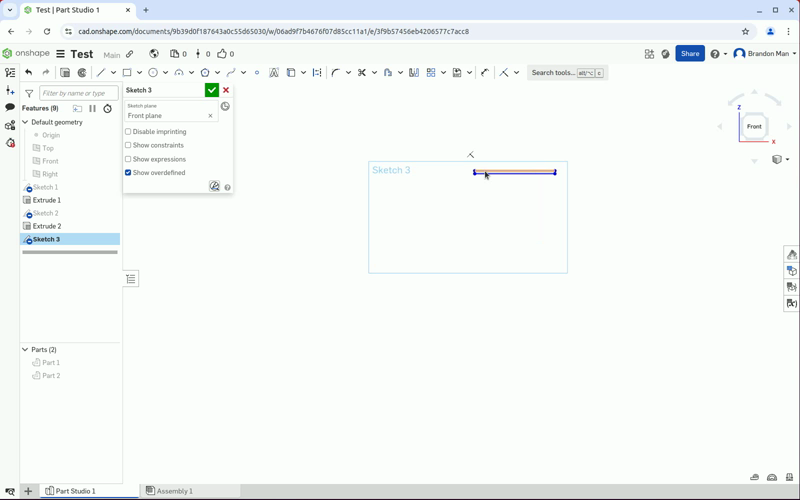
scroll(6)
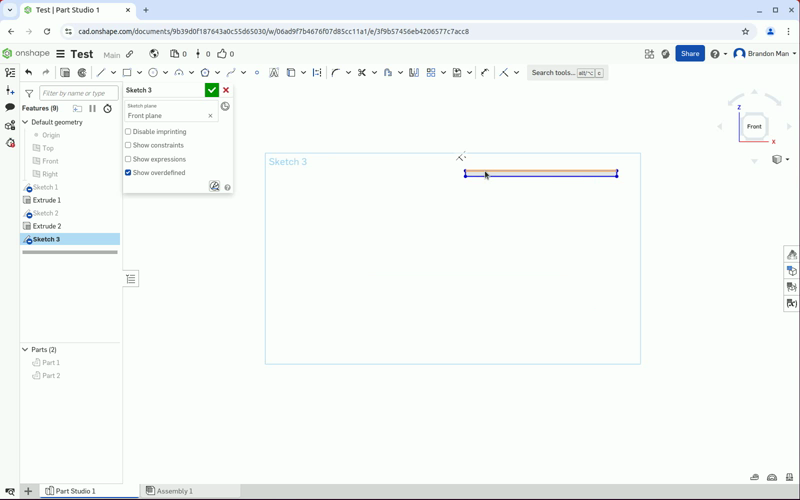
scroll(6)
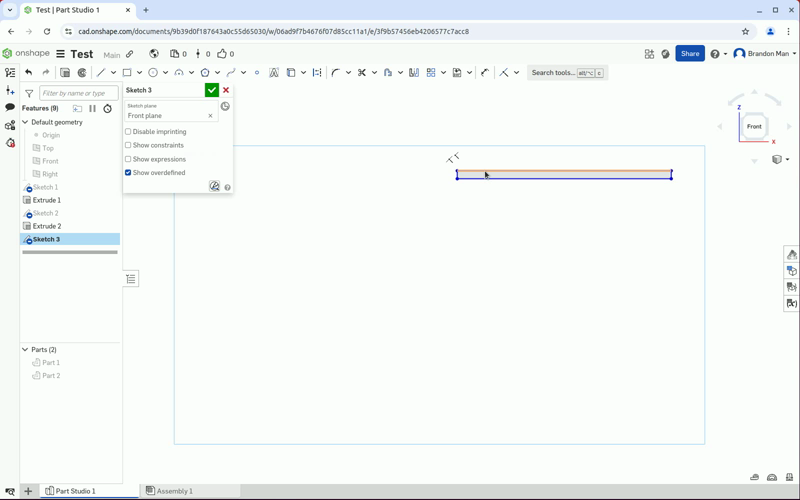
scroll(6)
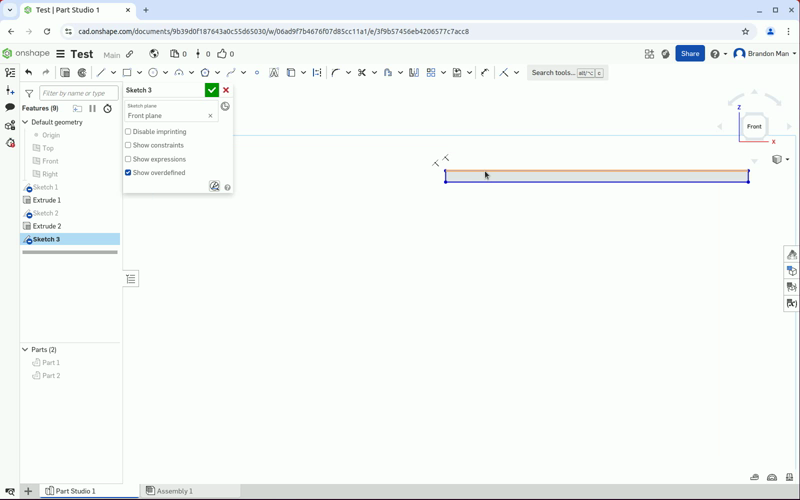
scroll(6)
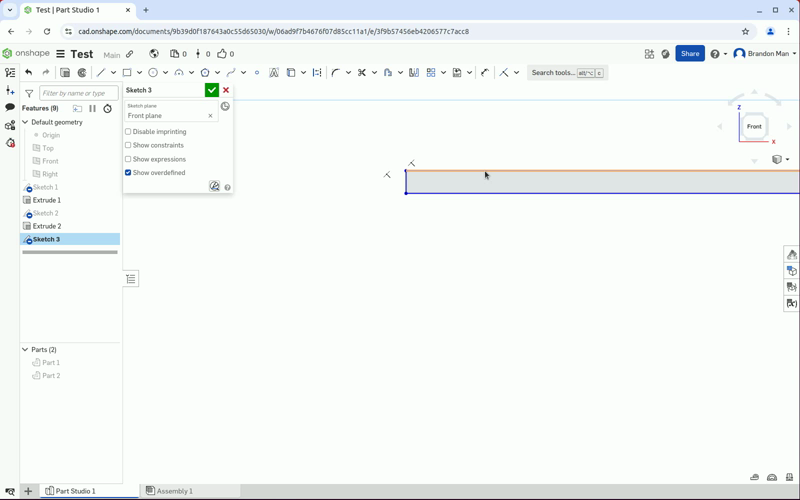
click(485, 170)
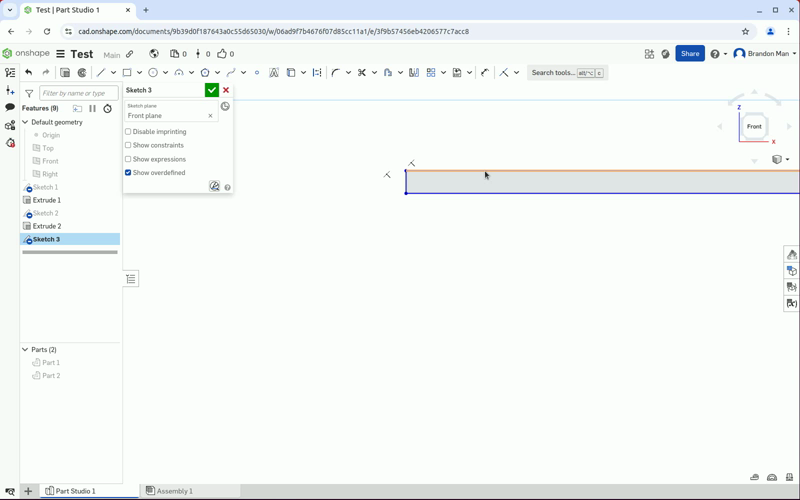
scroll(-6)
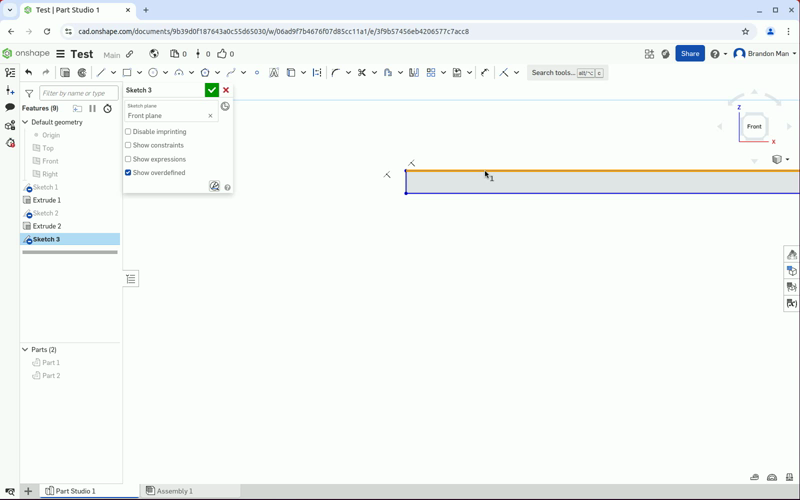
scroll(-6)
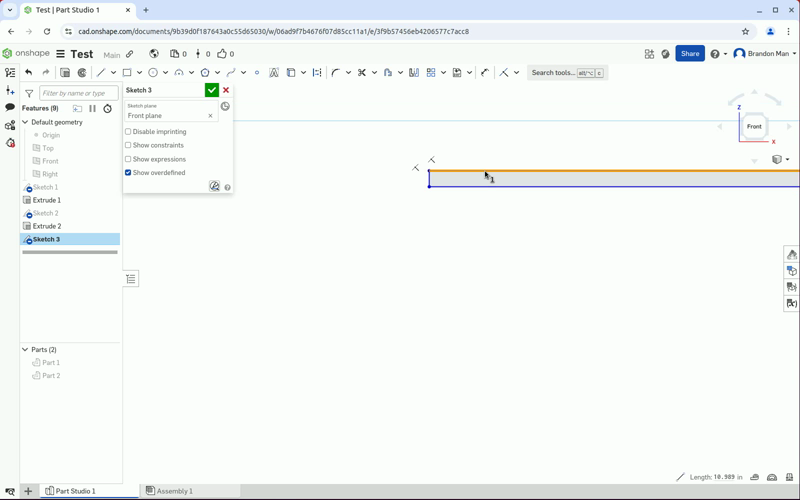
scroll(-6)
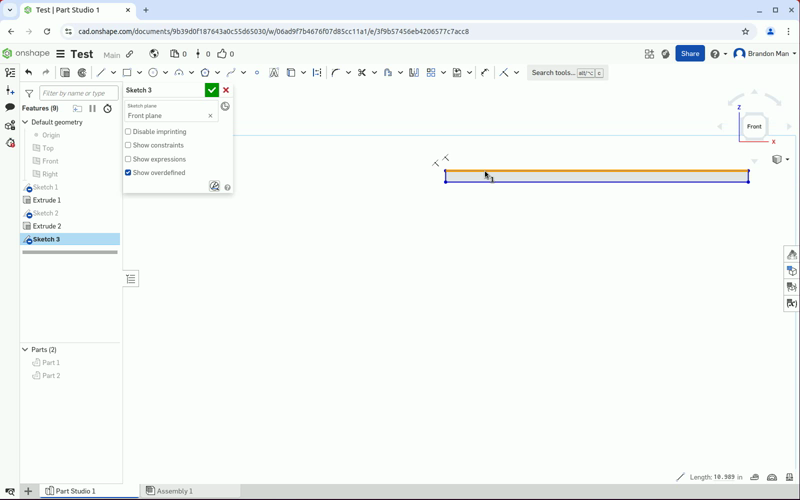
scroll(-6)
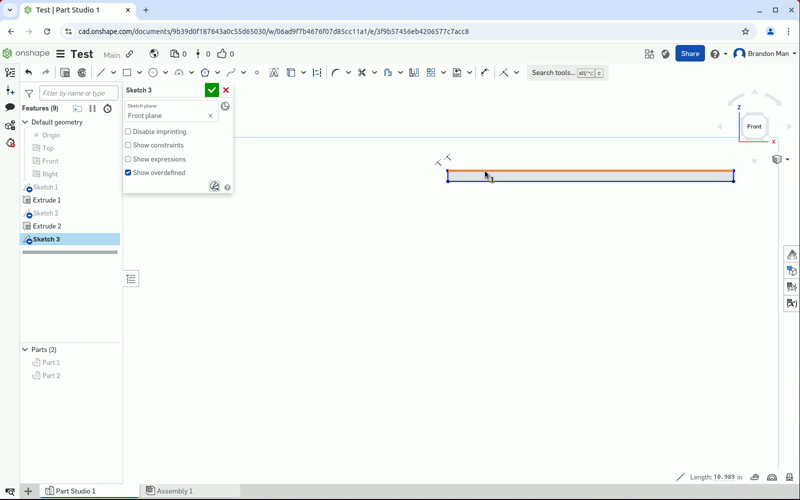
scroll(-6)
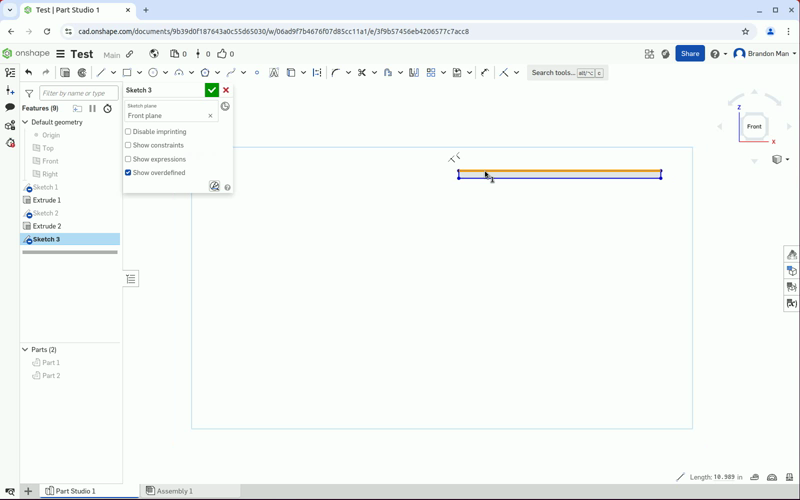
scroll(-6)
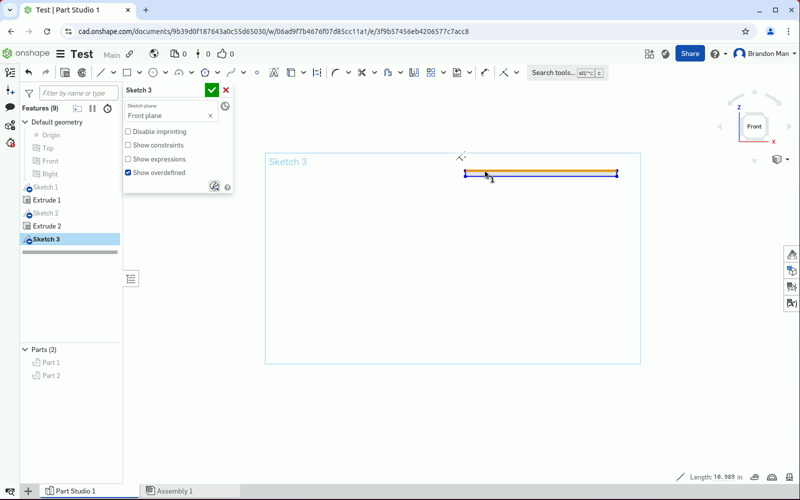
scroll(-6)
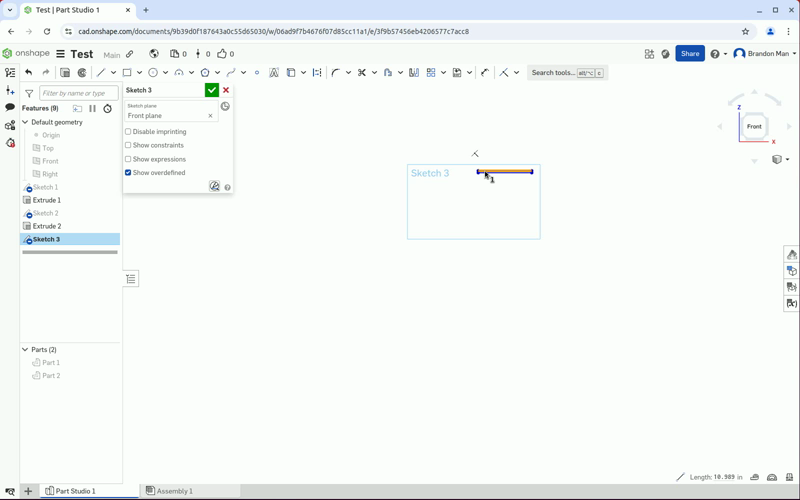
mouse_move(73, 352)
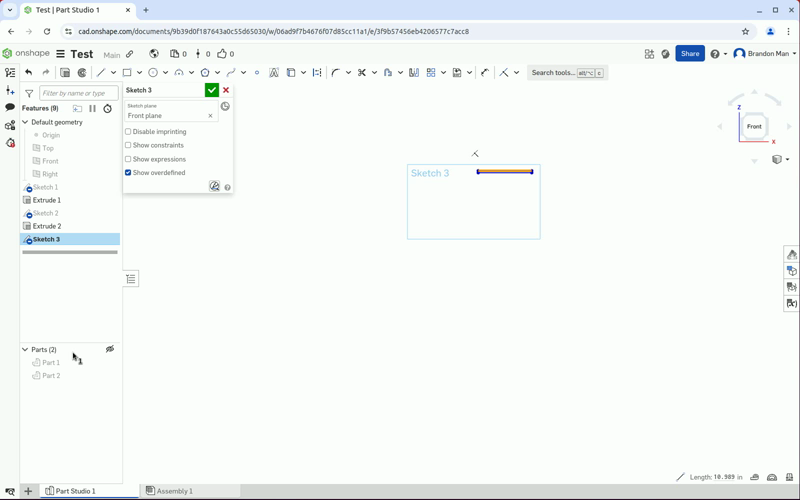
key(shift+y)
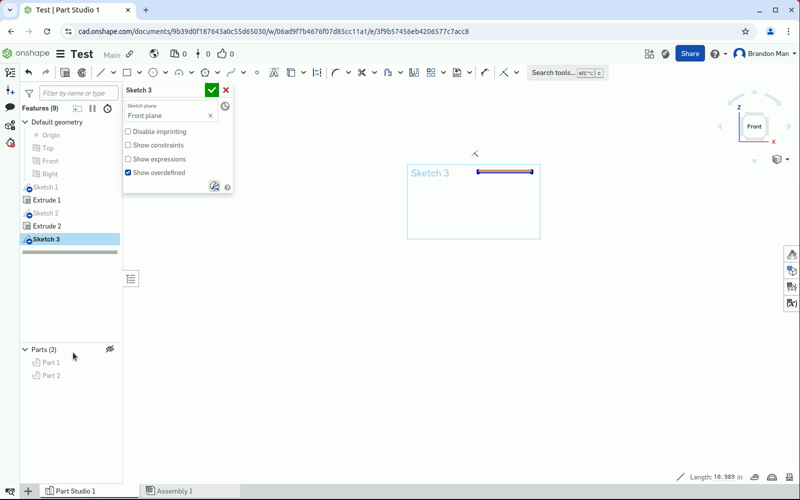
key(shift+e)
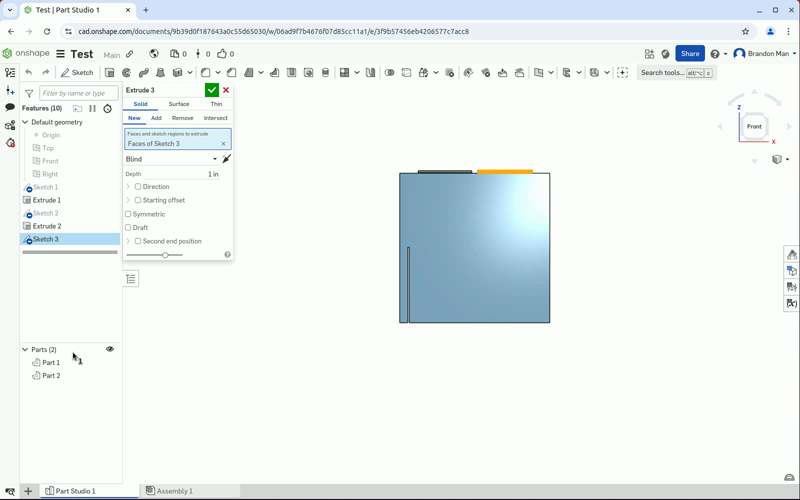
mouse_move(143, 106)
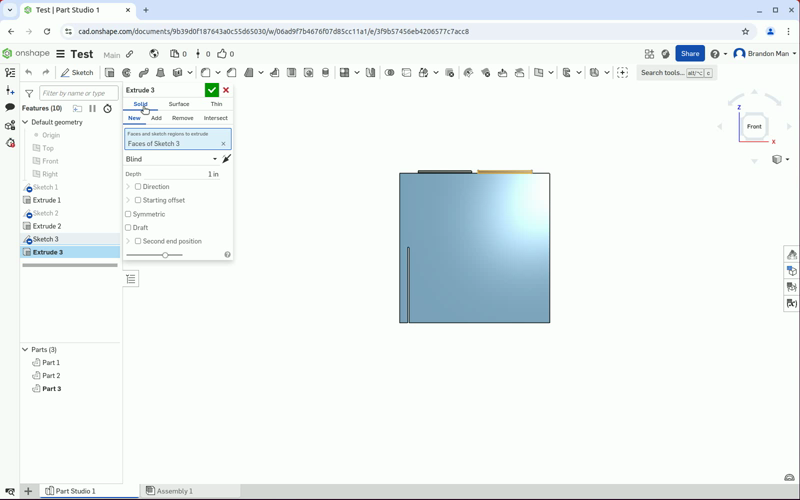
click(143, 106)
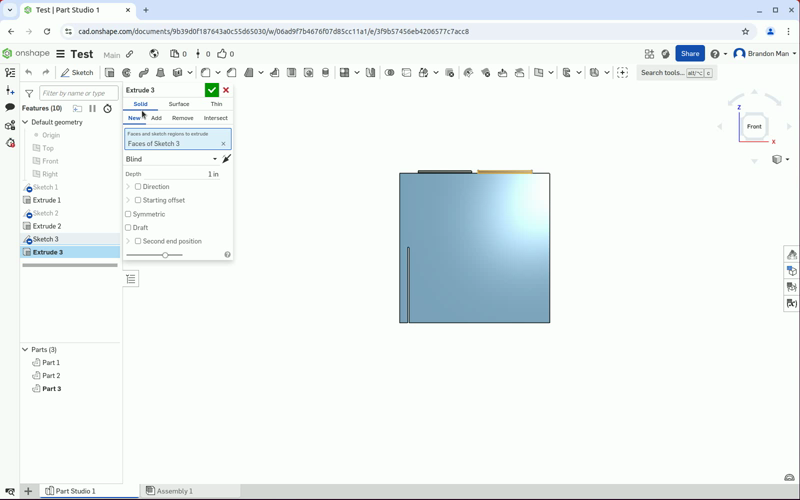
mouse_move(137, 120)
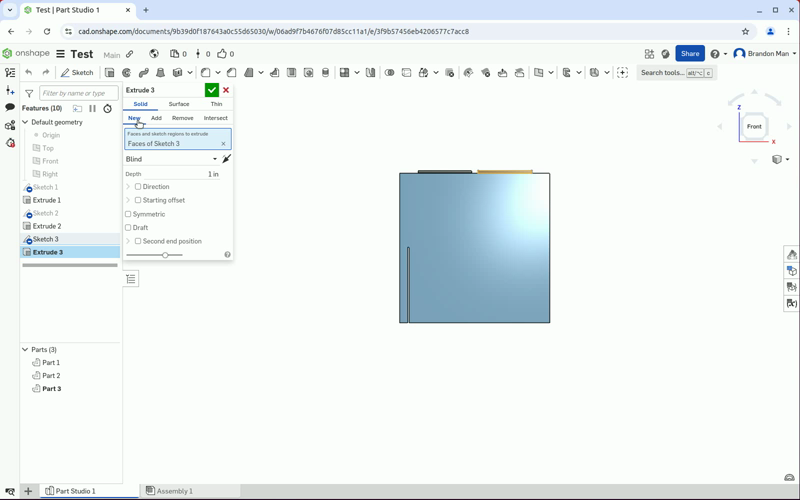
click(137, 120)
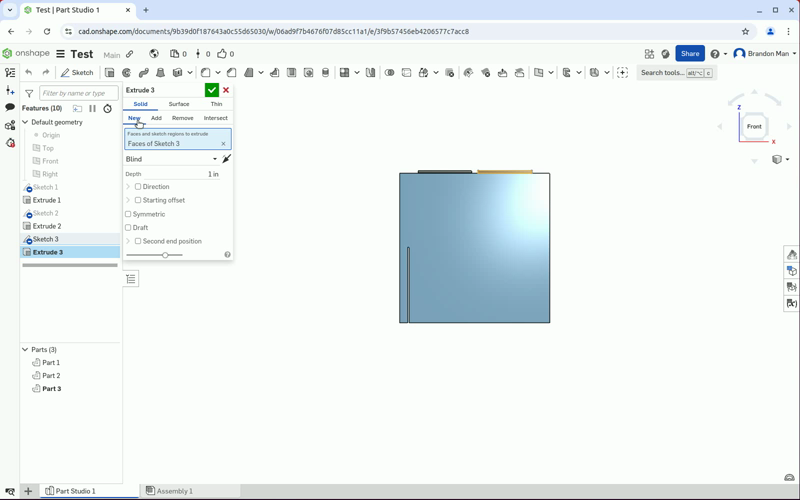
key(tab, 4)
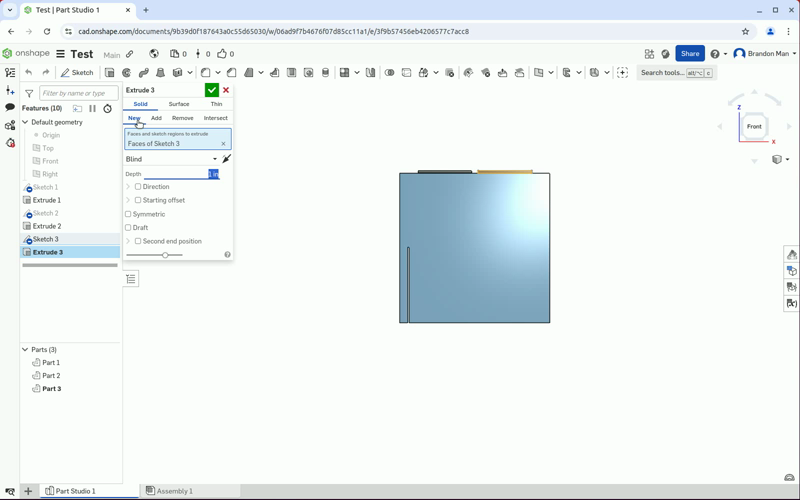
text(0.481)
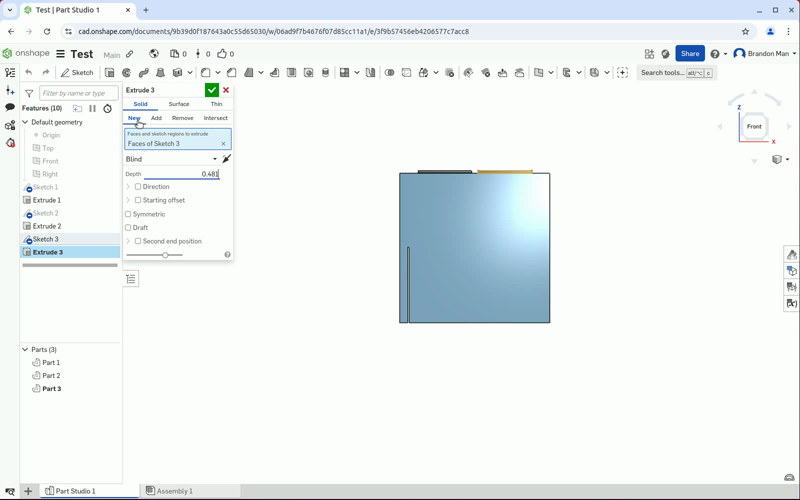
key(enter)
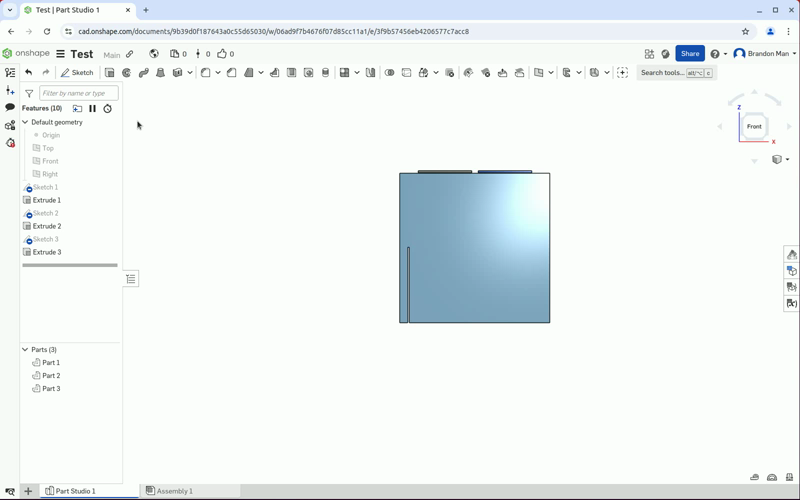
key(shift+h)
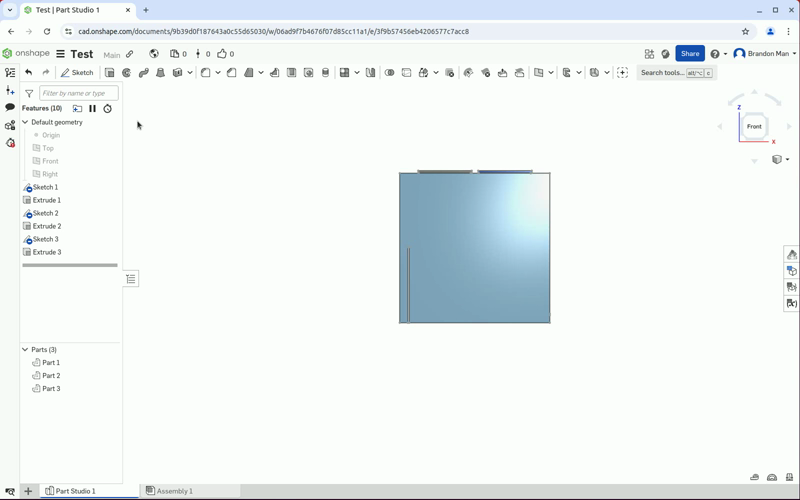
key(shift+h)
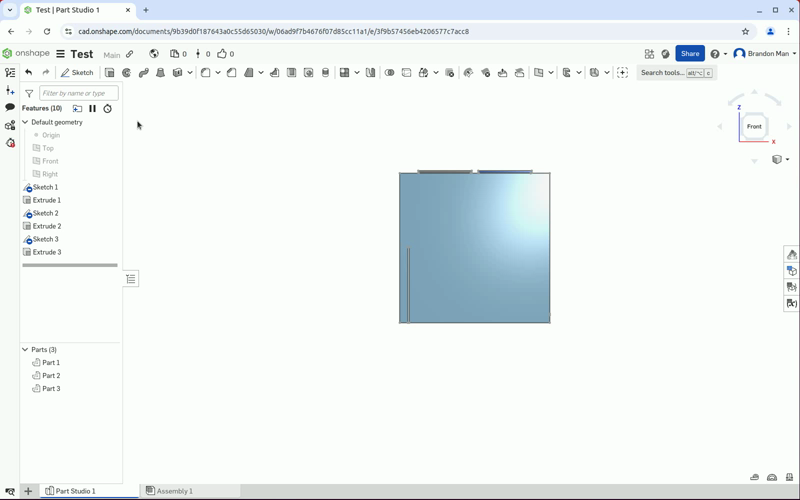
key(shift+7)
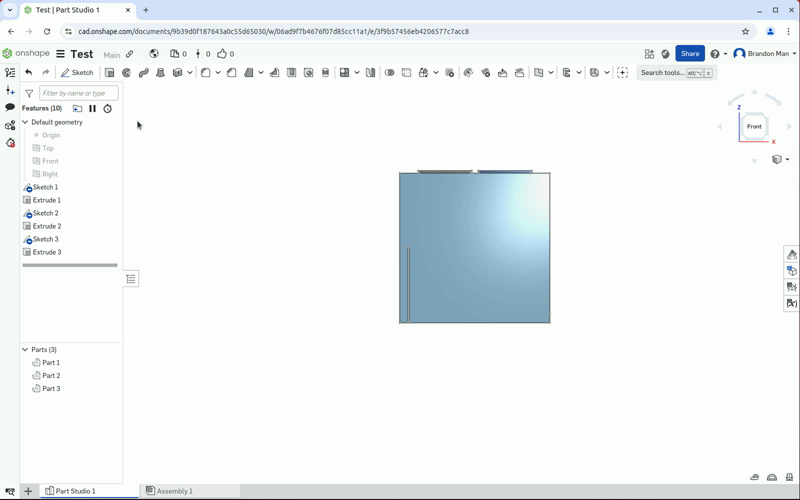
key(left, 2)
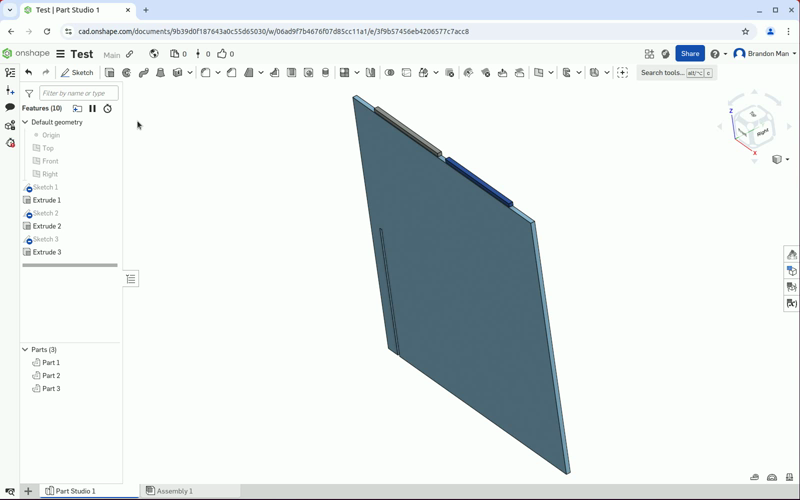
key(down, 2)
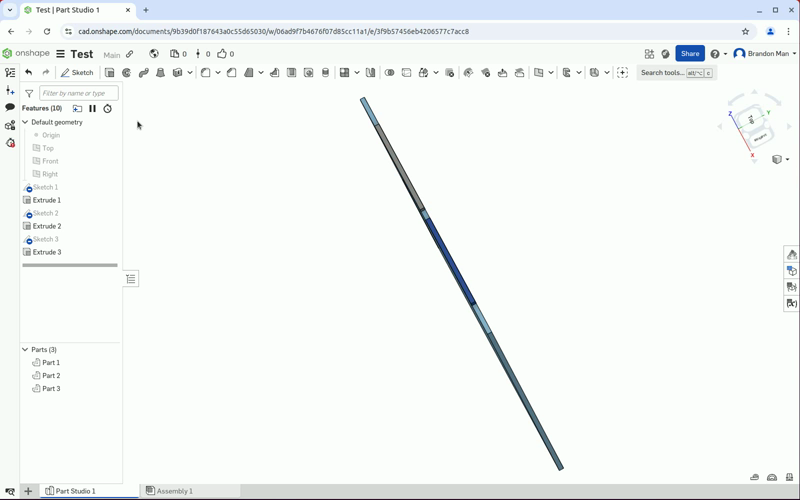
key(up, 2)
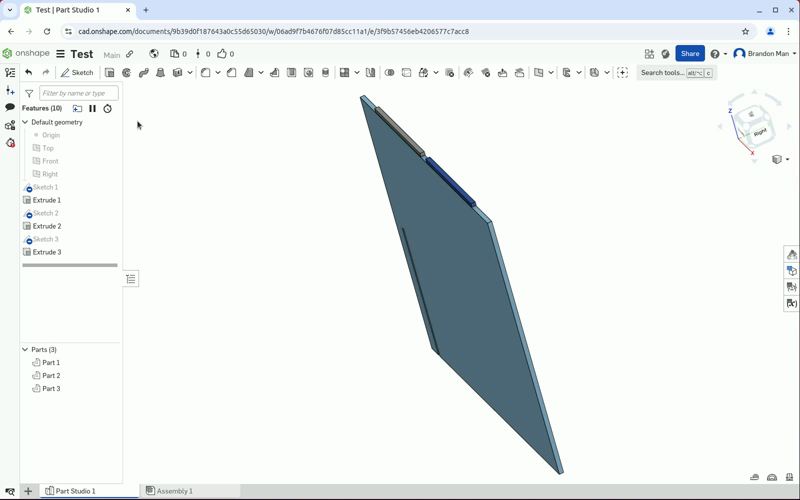
key(right, 2)
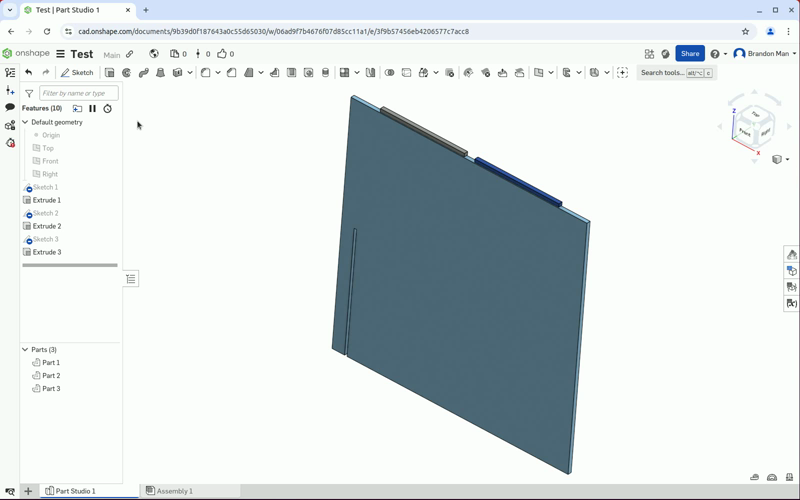
mouse_move(73, 189)
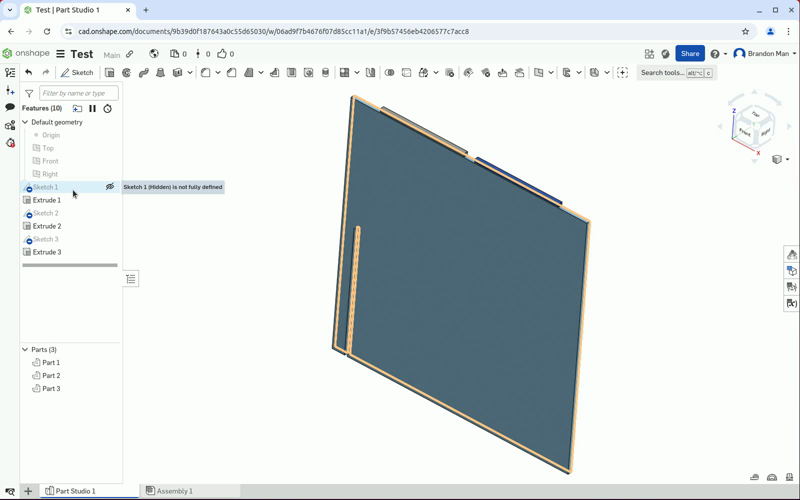
click(73, 189)